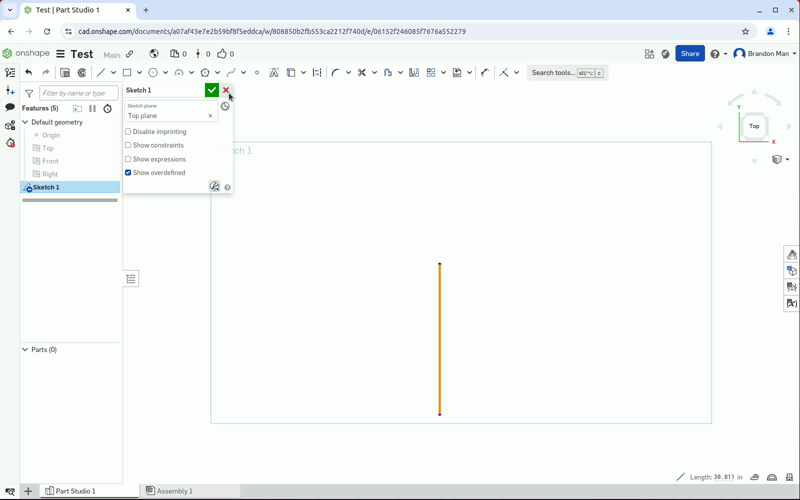
key(shift+h)
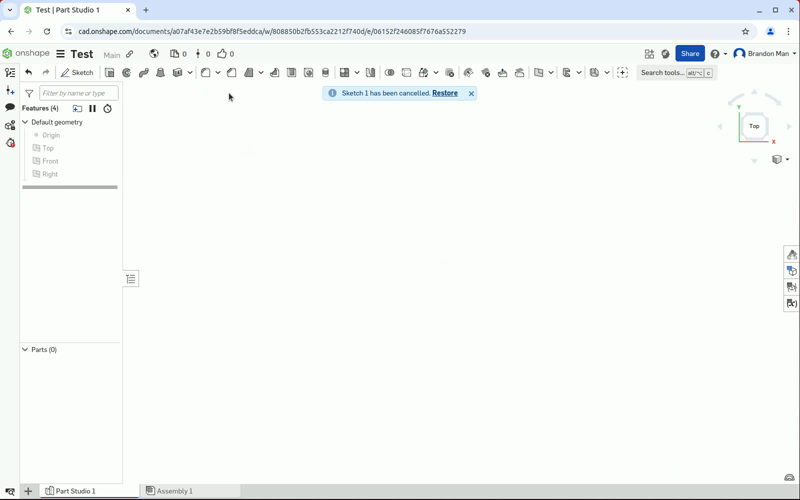
mouse_move(73, 352)
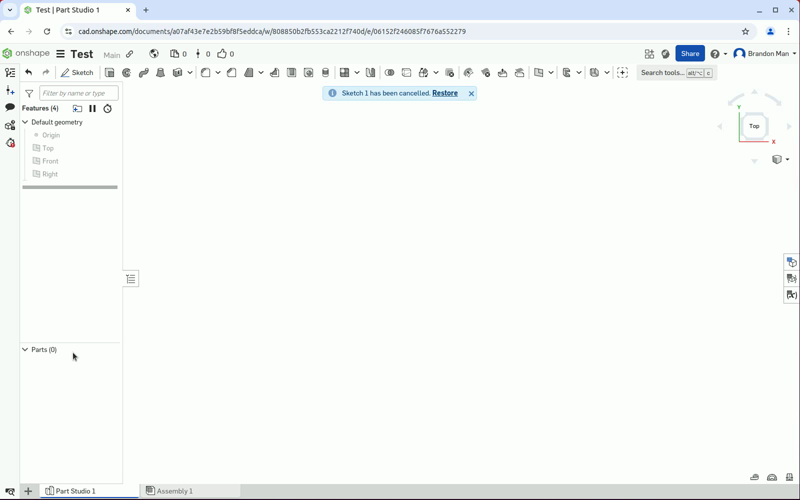
key(y)
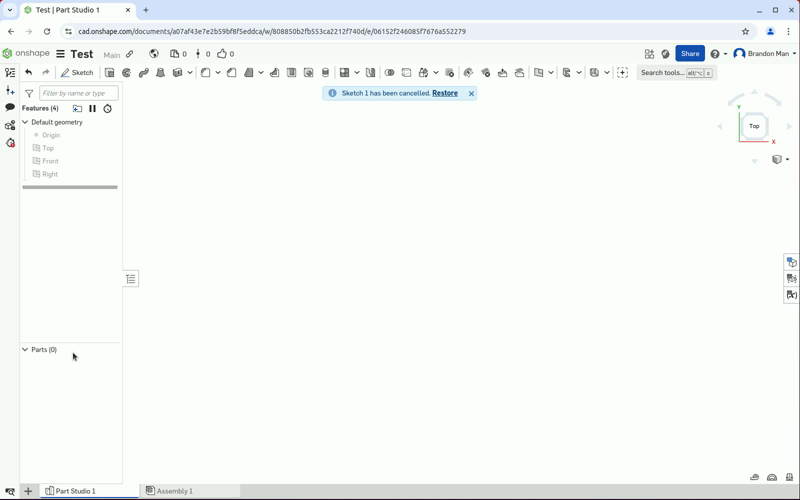
key(shift+p)
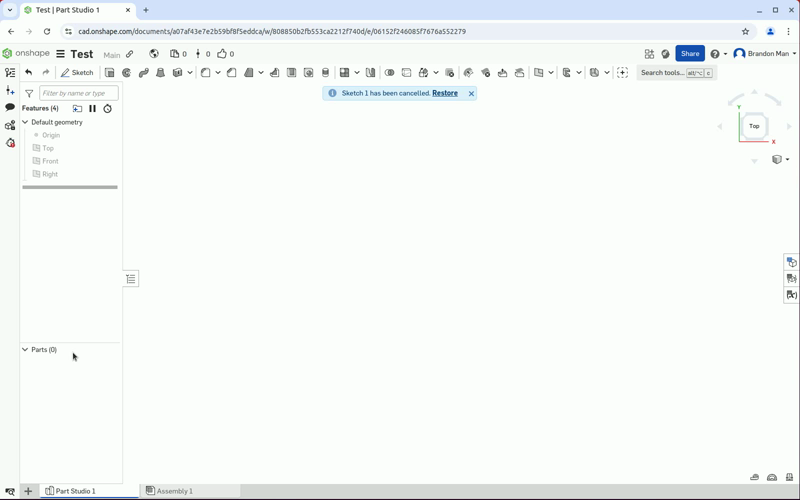
key(space)
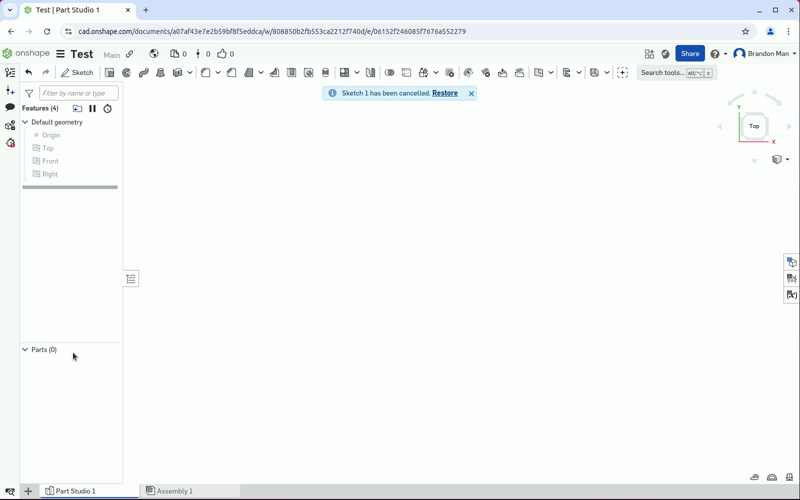
key_down(shift)
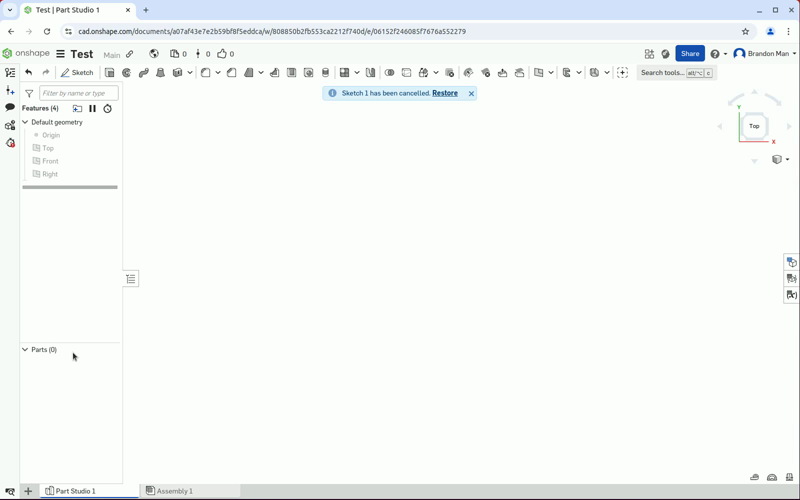
key(up)
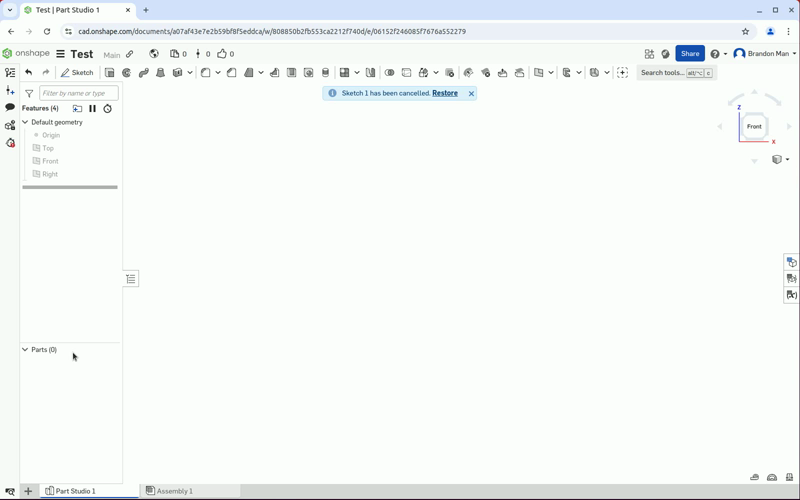
key_up(shift)
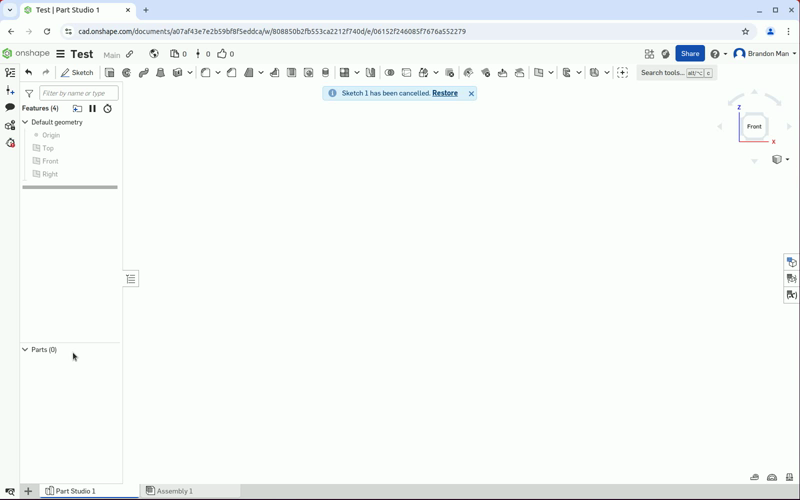
mouse_move(73, 352)
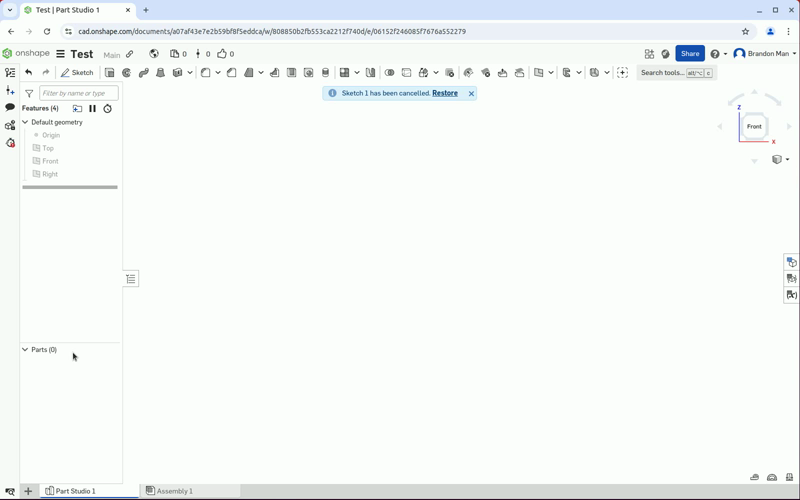
key(shift+y)
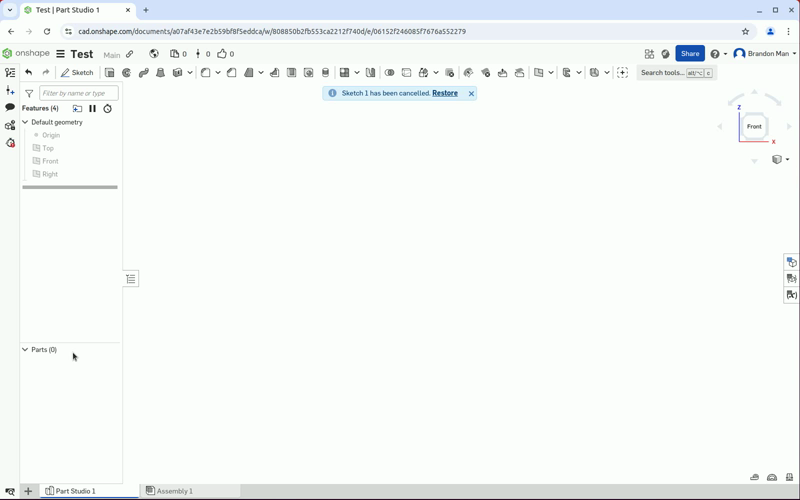
key(shift+s)
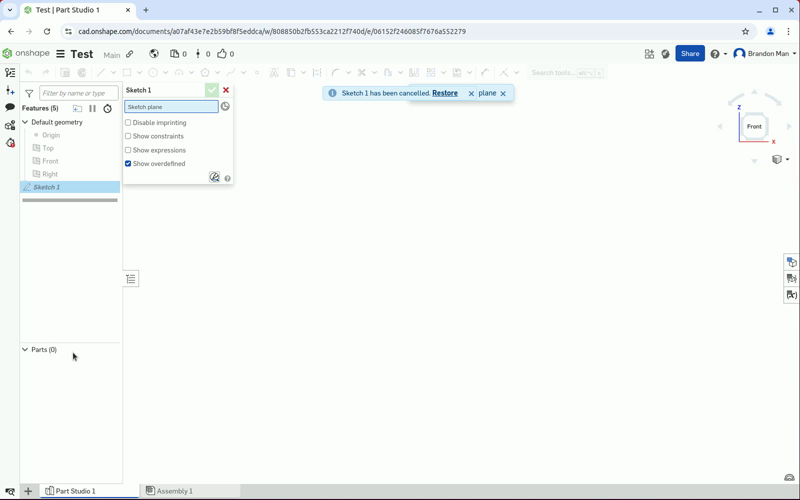
mouse_move(73, 163)
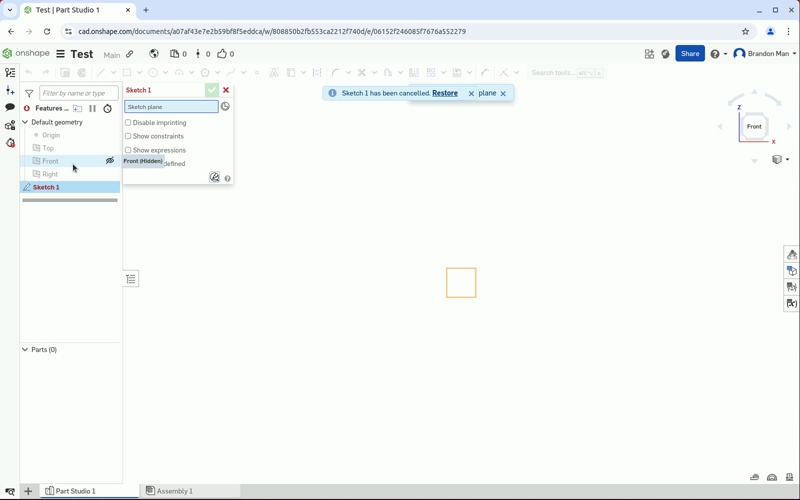
click(73, 163)
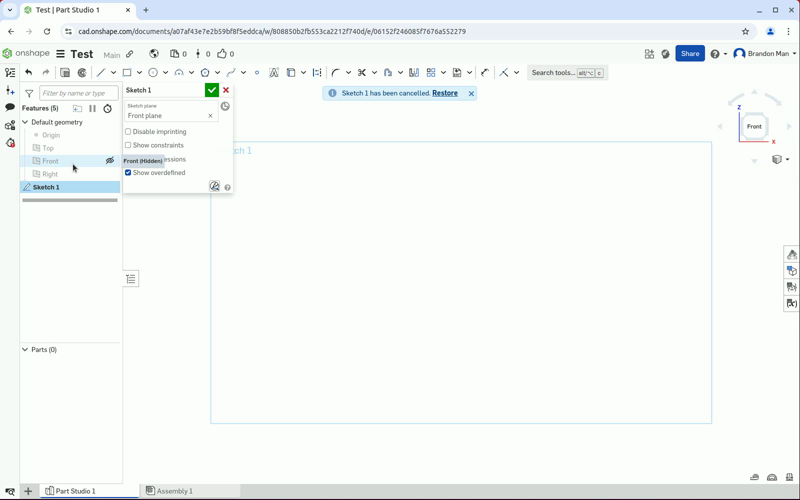
mouse_move(73, 352)
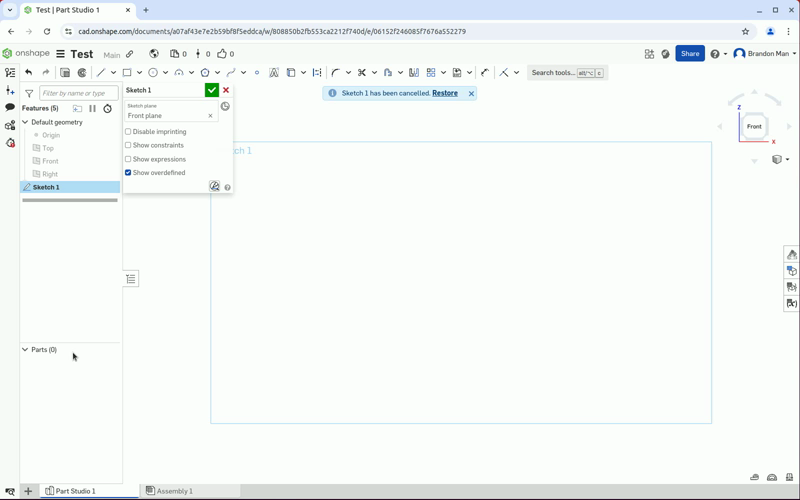
key(y)
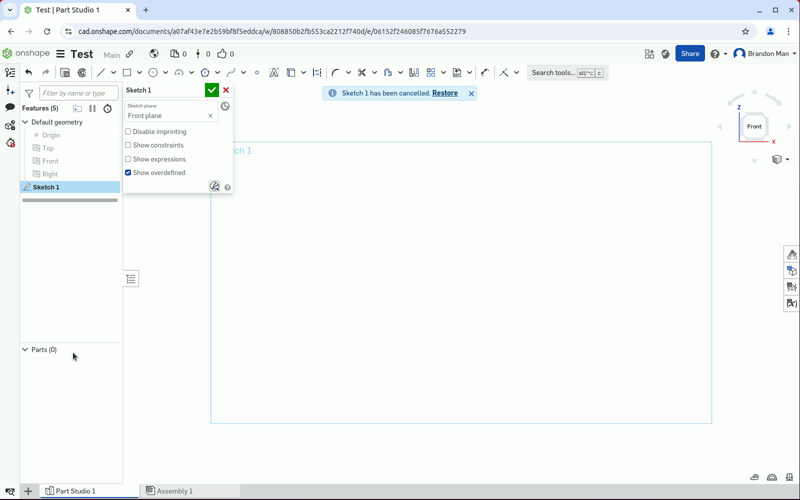
key(l)
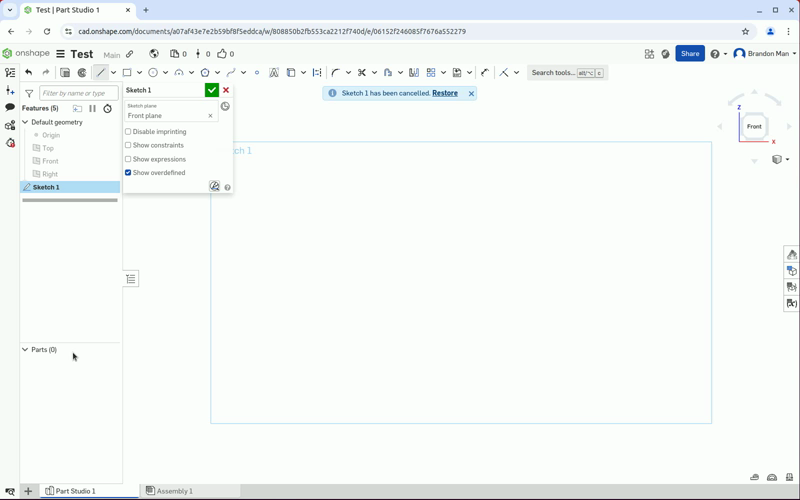
key_down(shift)
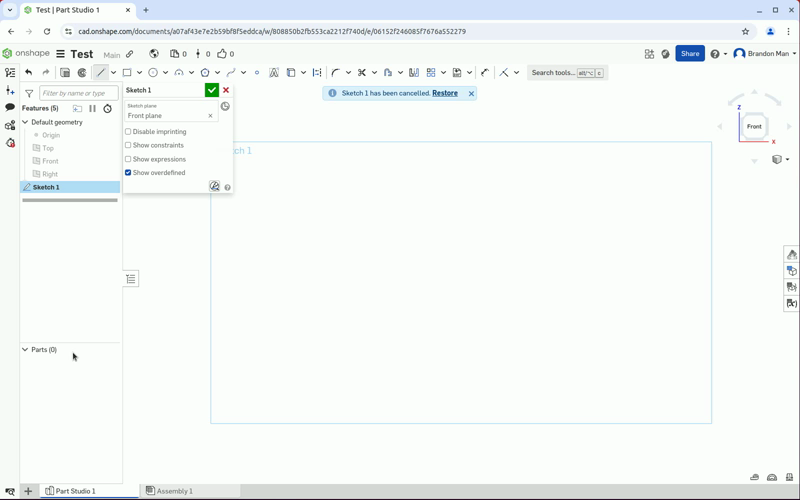
mouse_move(412, 339)
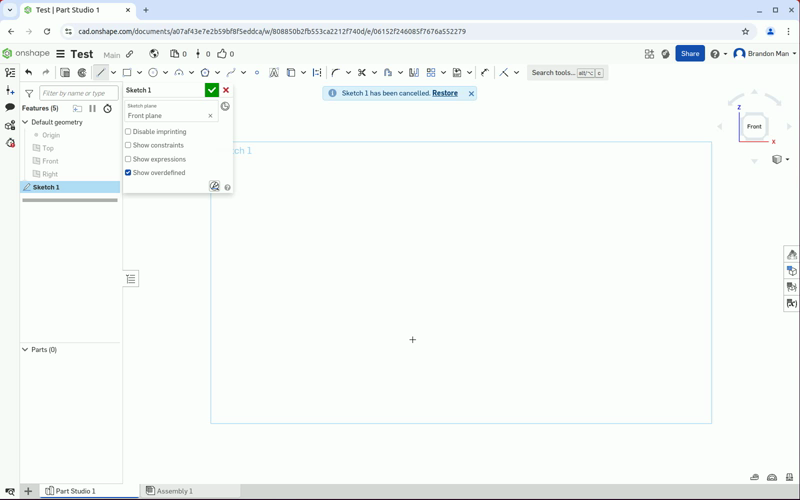
click(412, 339)
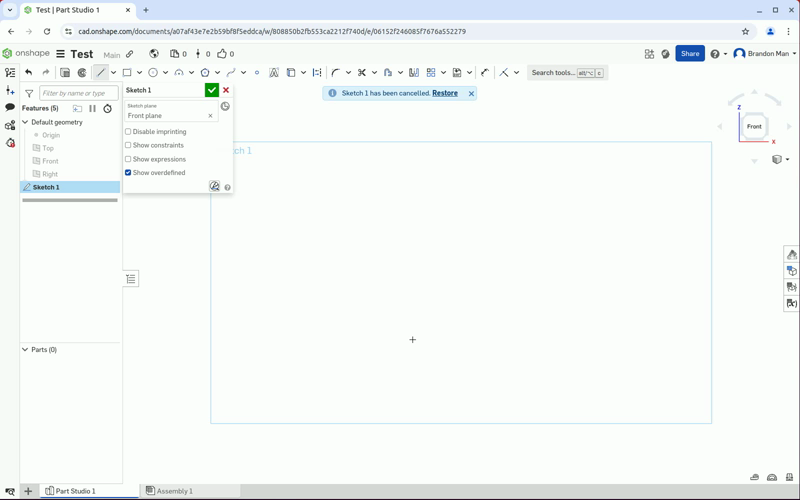
key_up(shift)
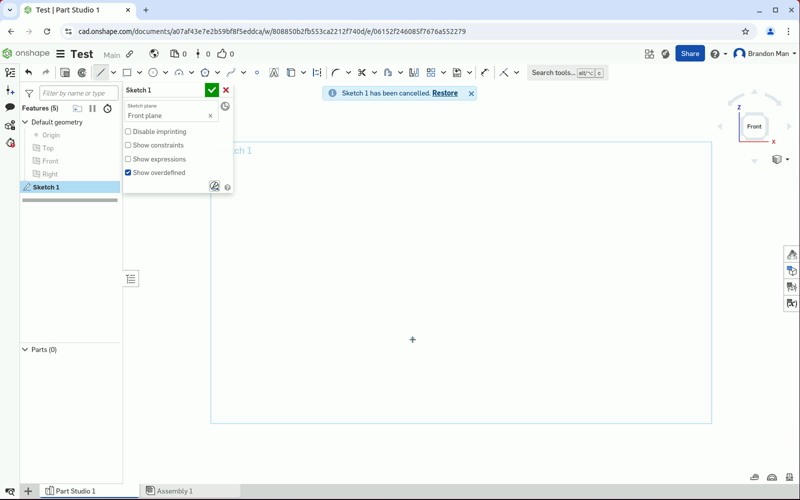
key_down(shift)
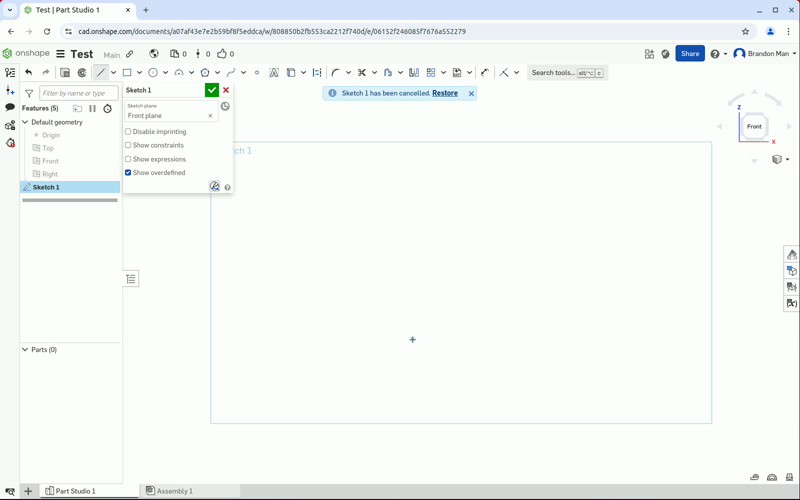
mouse_move(492, 339)
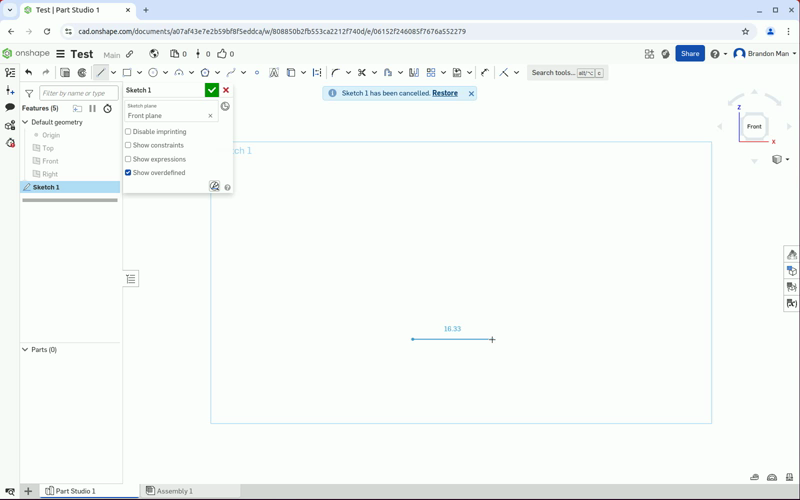
click(492, 339)
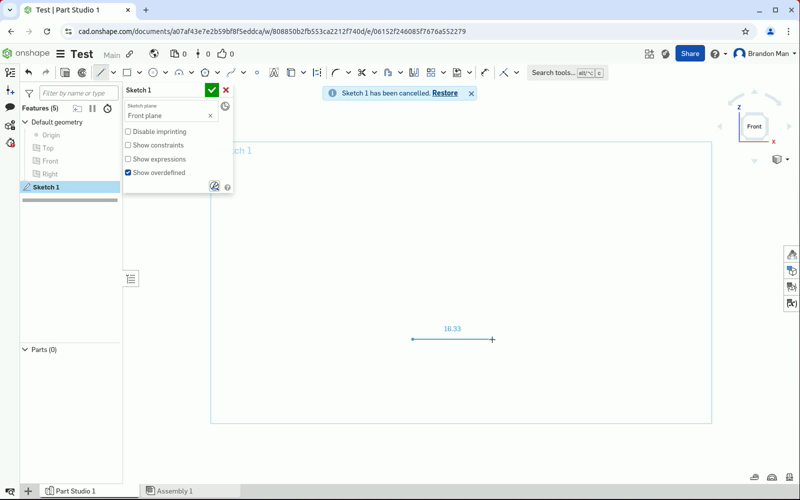
key_up(shift)
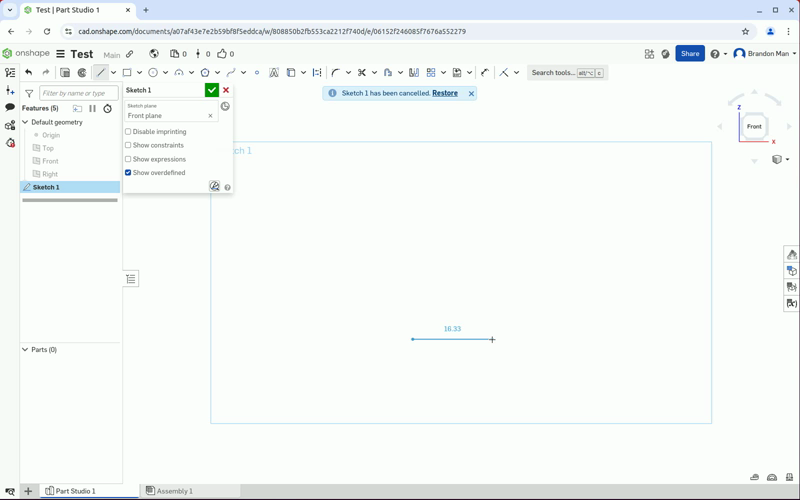
key_down(shift)
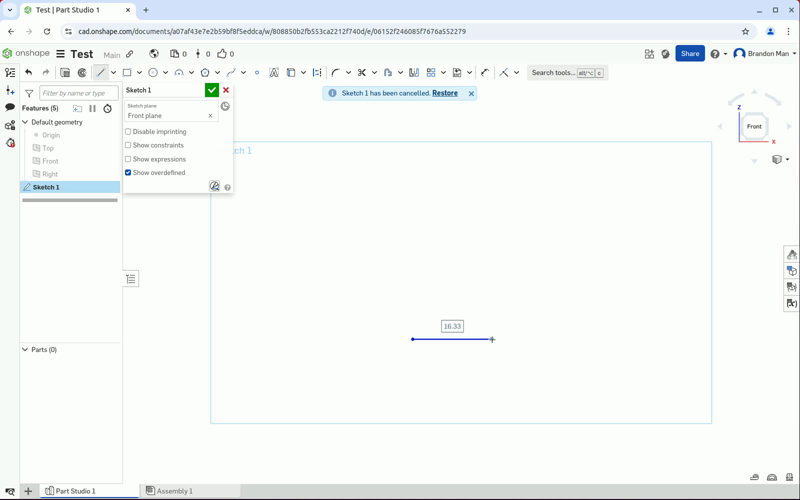
mouse_move(492, 182)
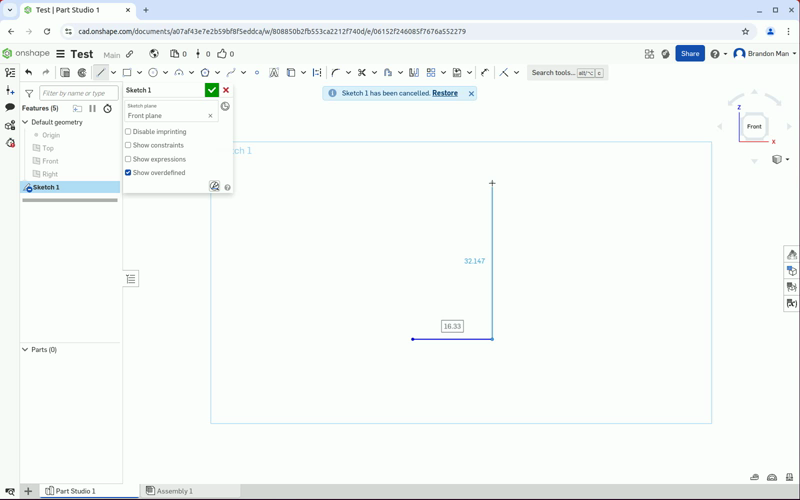
click(492, 182)
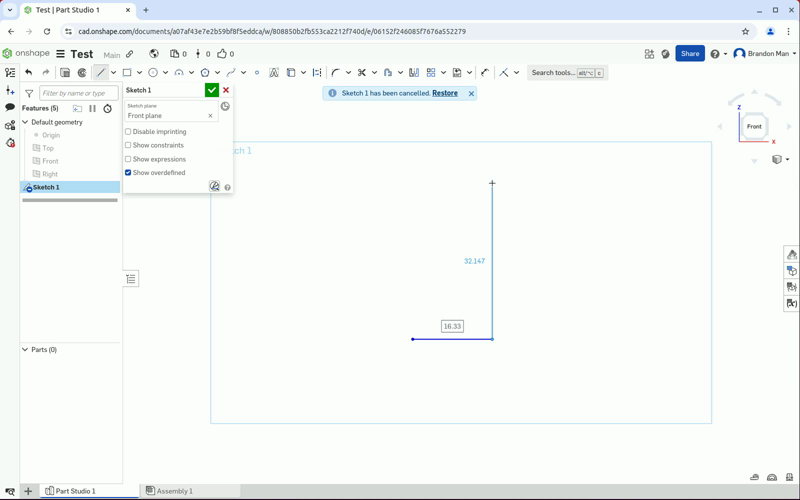
key_up(shift)
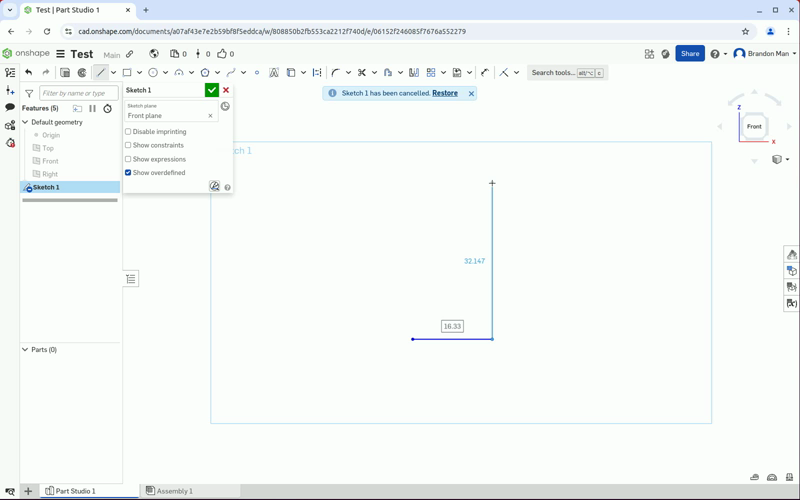
key_down(shift)
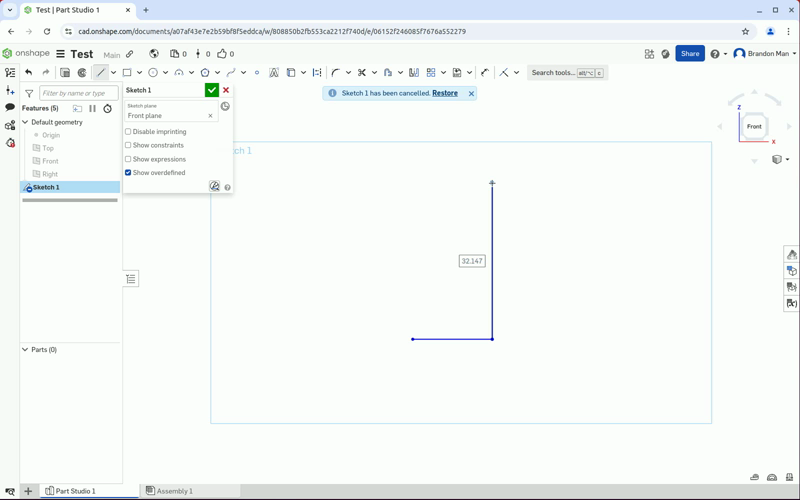
mouse_move(412, 182)
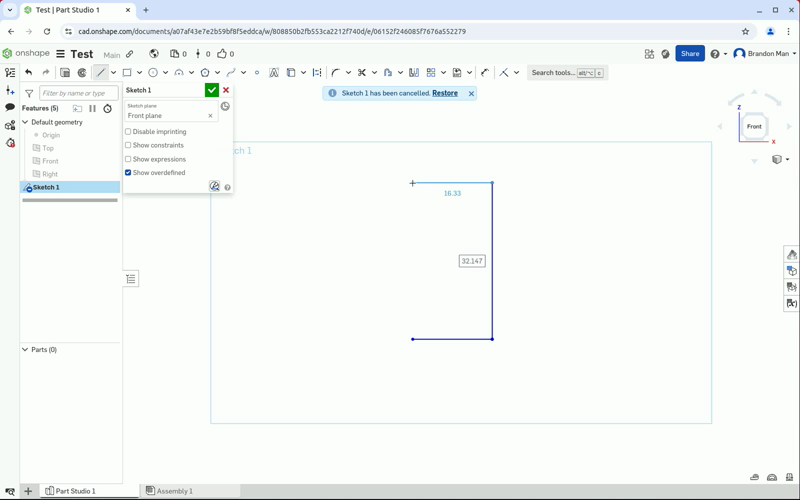
click(412, 182)
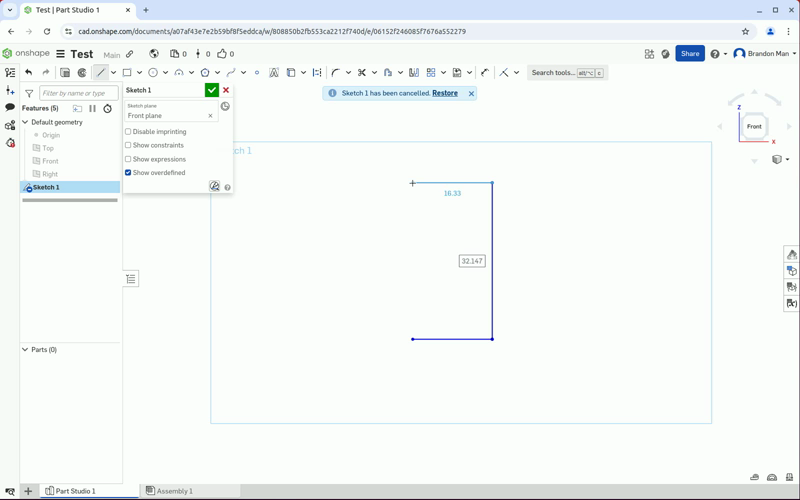
key_up(shift)
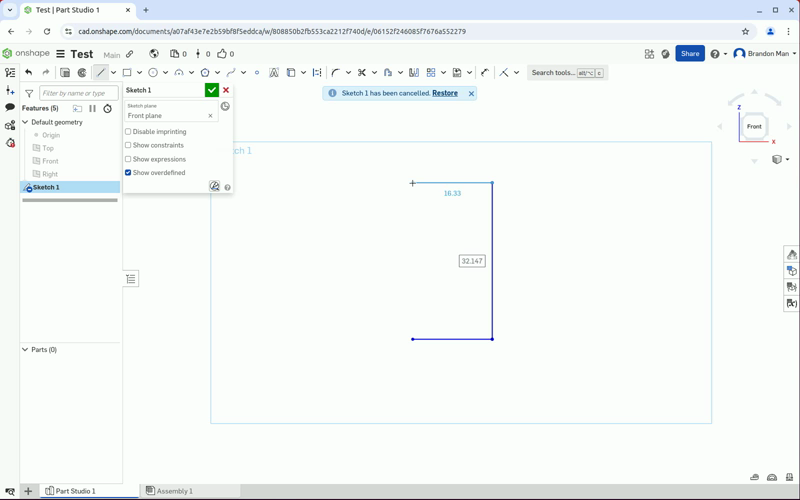
key_down(shift)
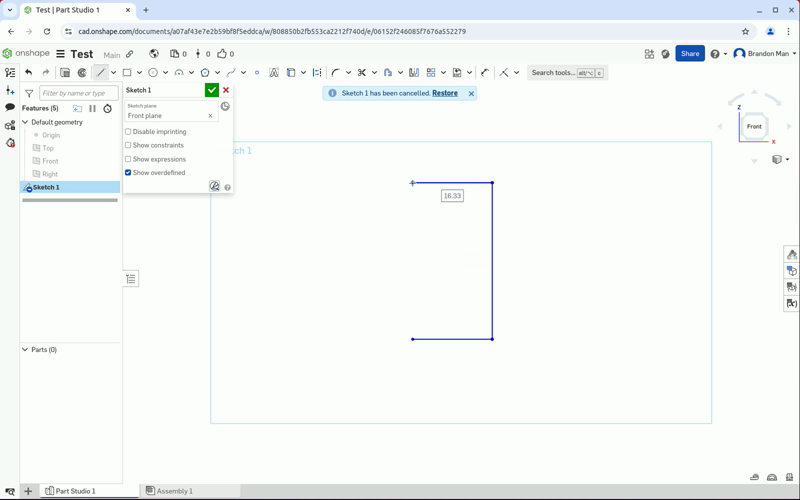
mouse_move(412, 339)
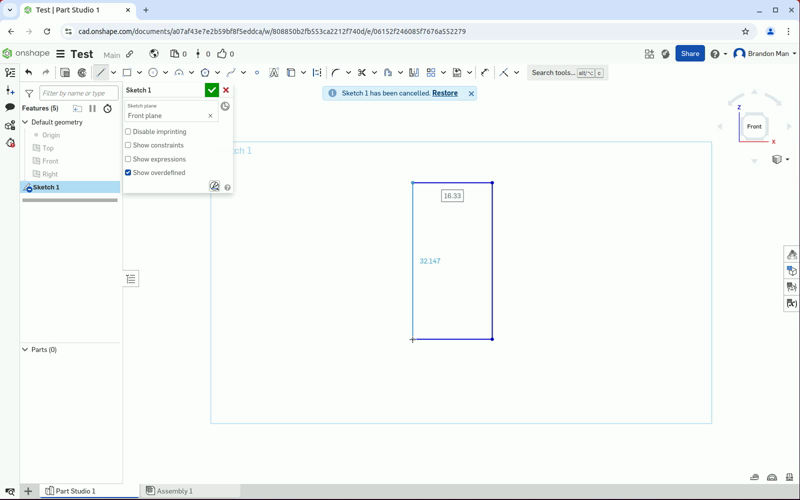
key_up(shift)
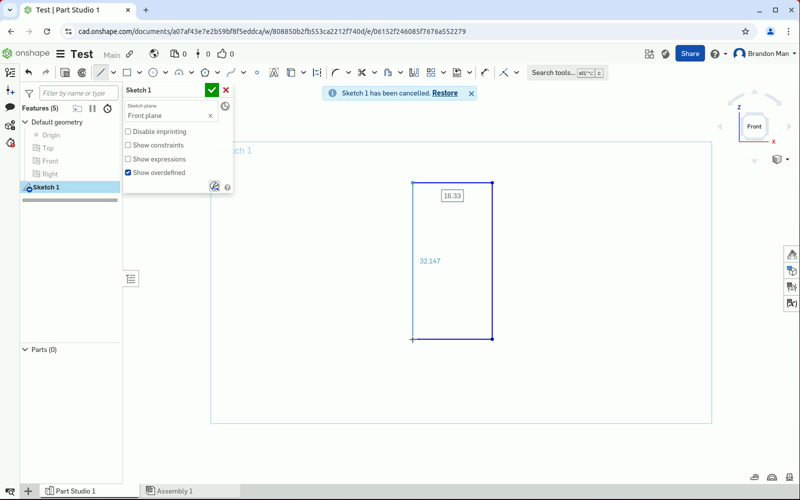
click(412, 339)
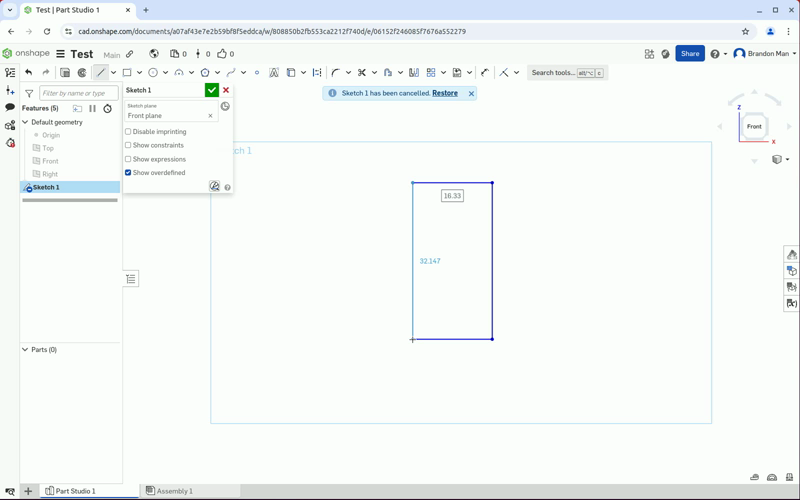
key(esc)
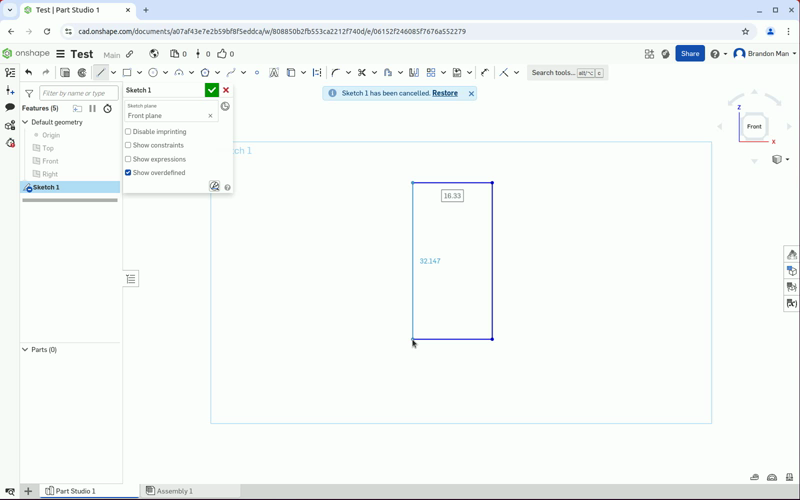
mouse_move(471, 200)
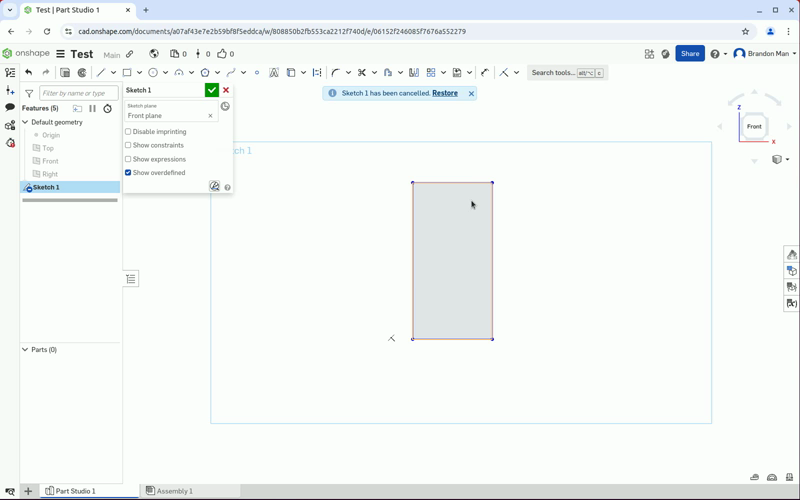
click(471, 200)
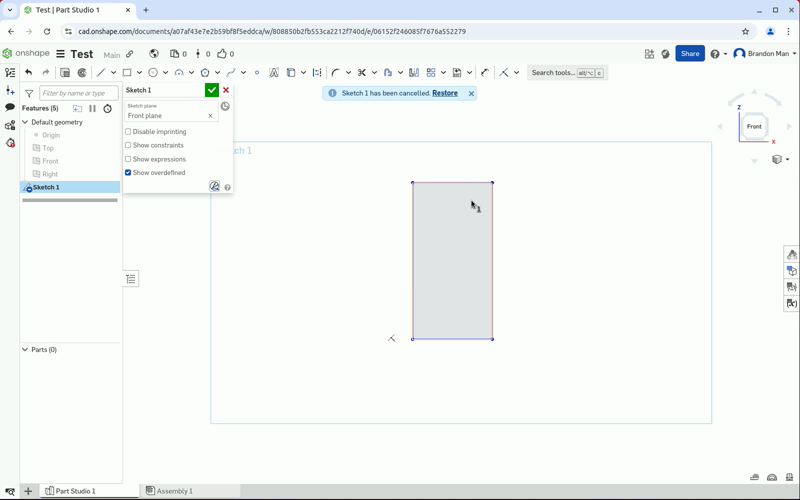
mouse_move(73, 352)
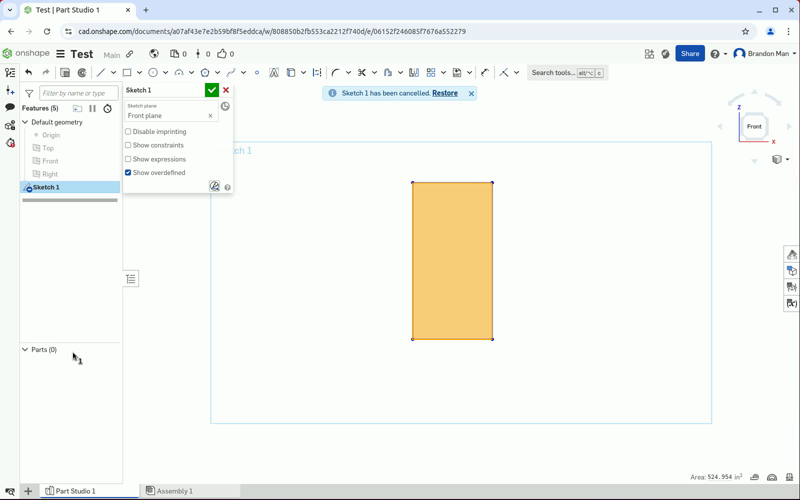
key(shift+y)
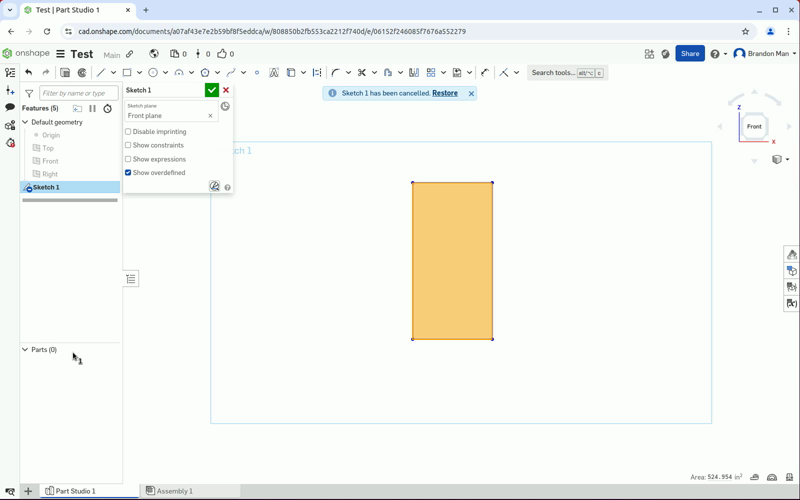
key(shift+e)
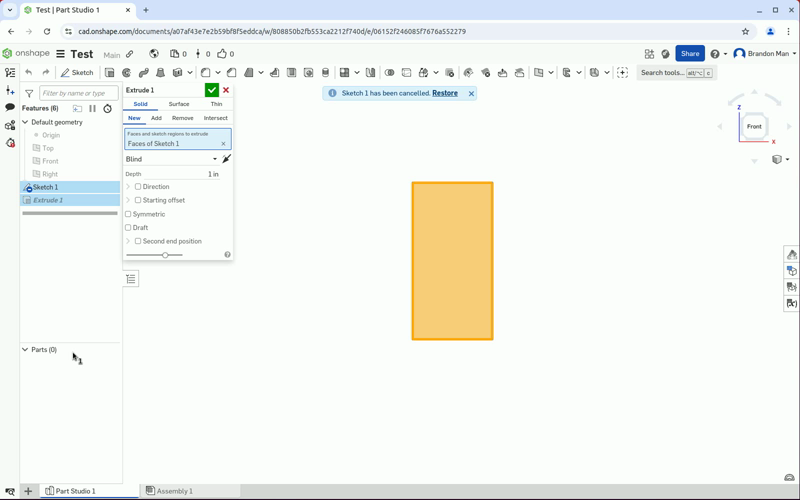
mouse_move(143, 106)
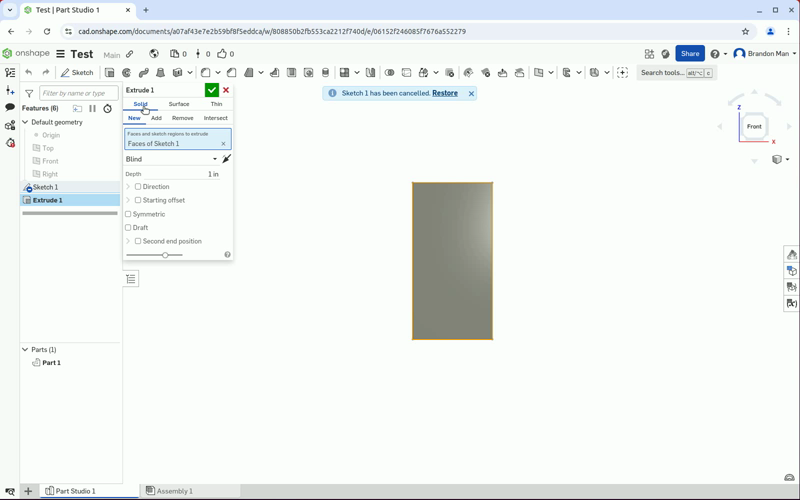
click(143, 106)
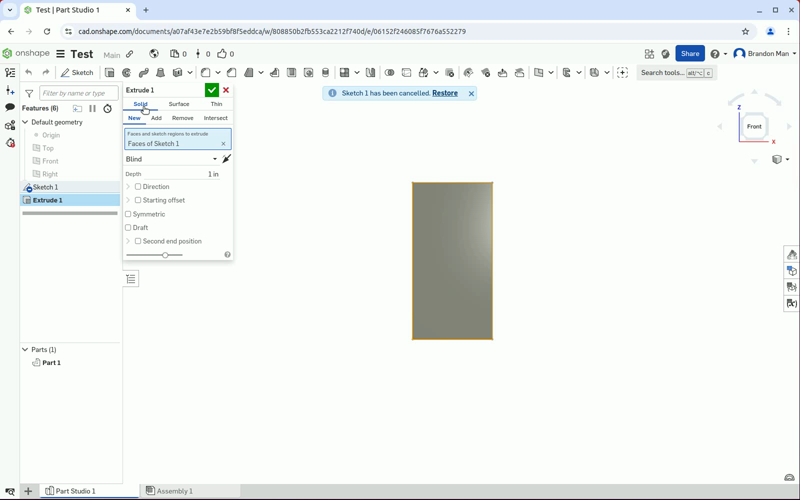
mouse_move(137, 120)
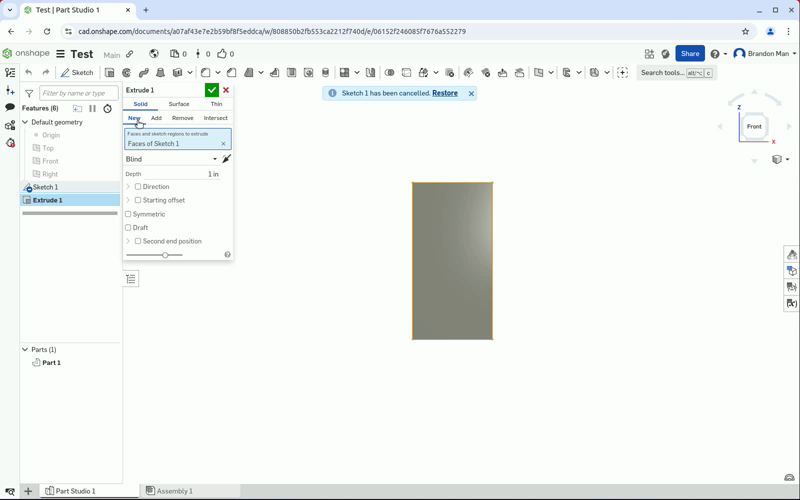
click(137, 120)
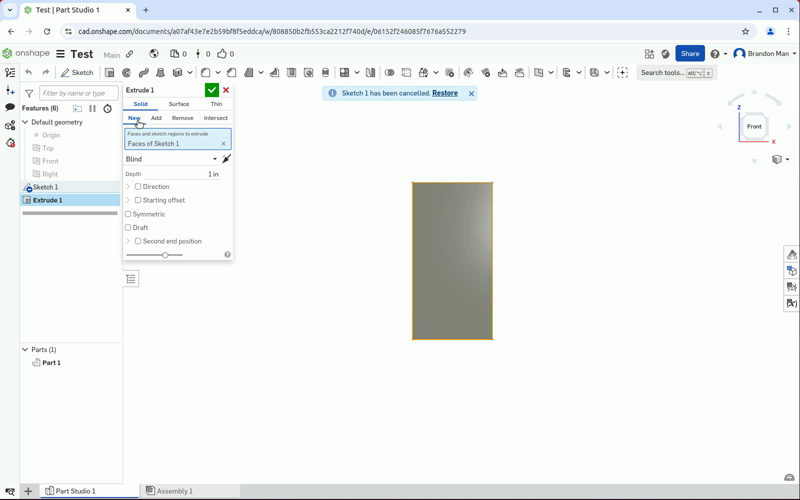
key(tab, 4)
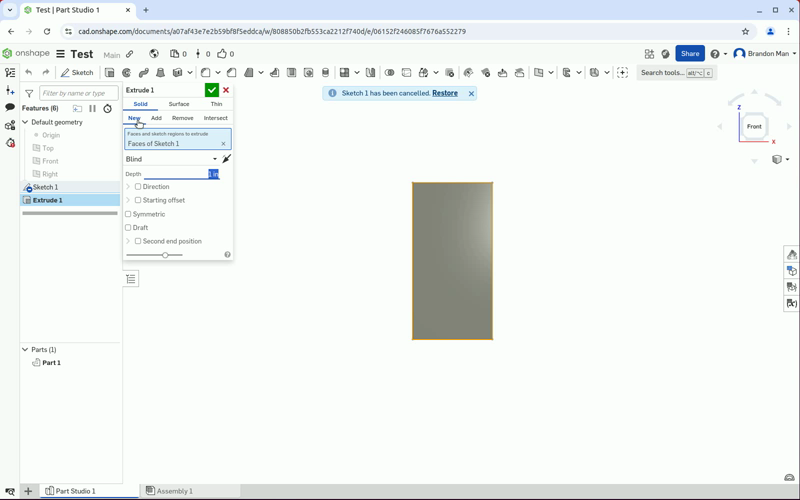
text(6.981)
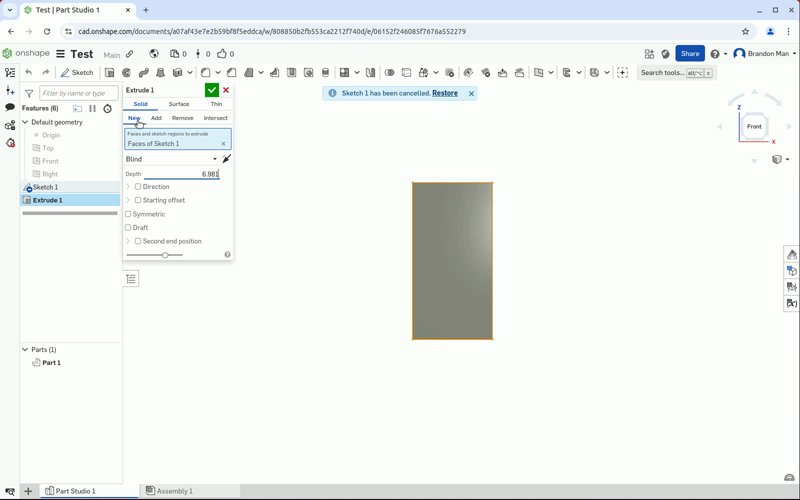
key(enter)
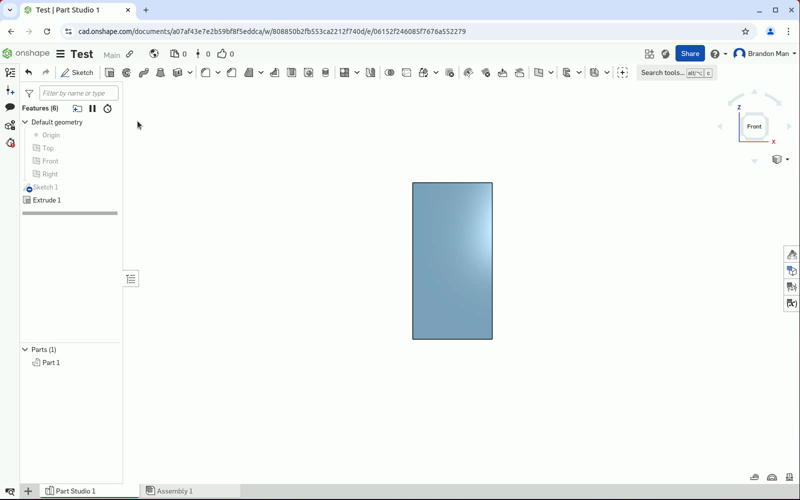
key(shift+h)
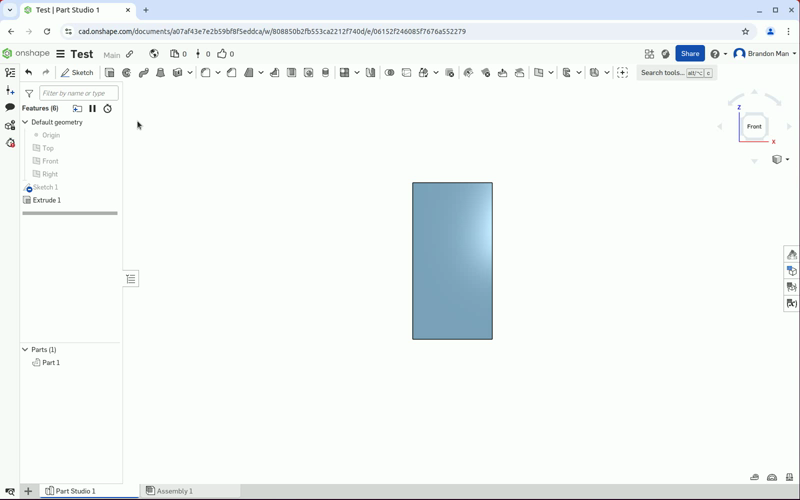
key(shift+h)
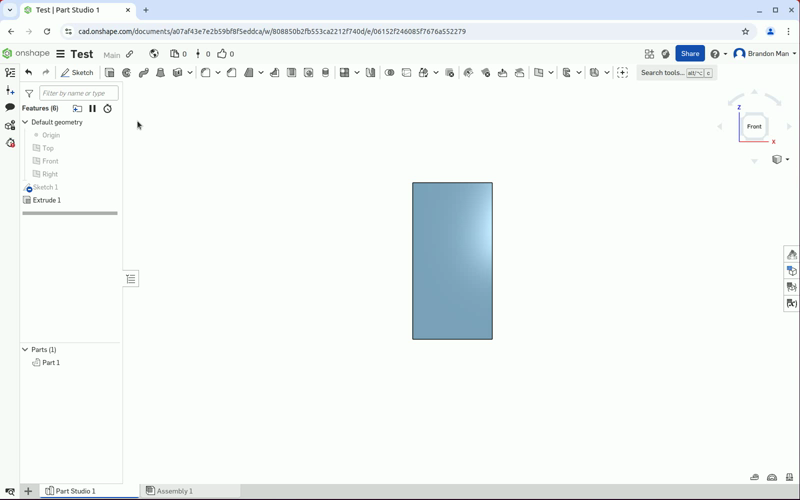
mouse_move(73, 189)
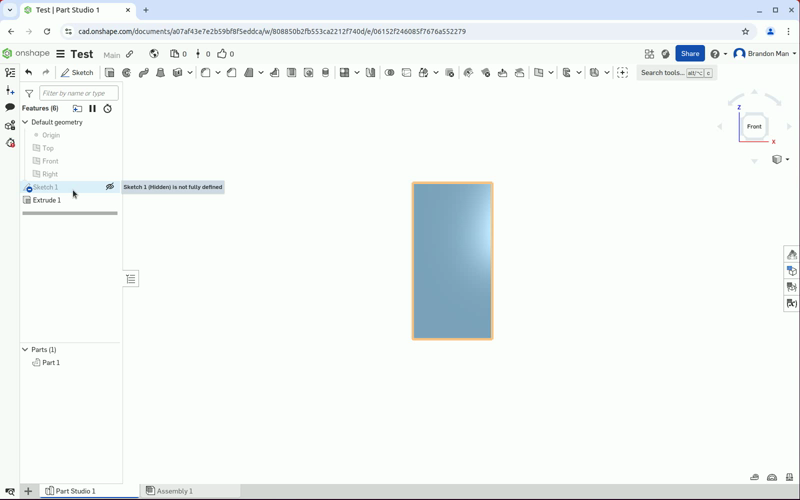
click(73, 189)
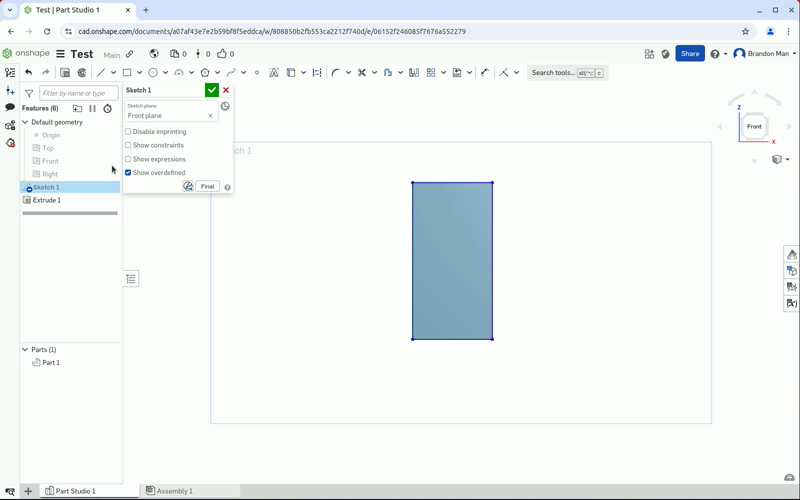
mouse_move(229, 92)
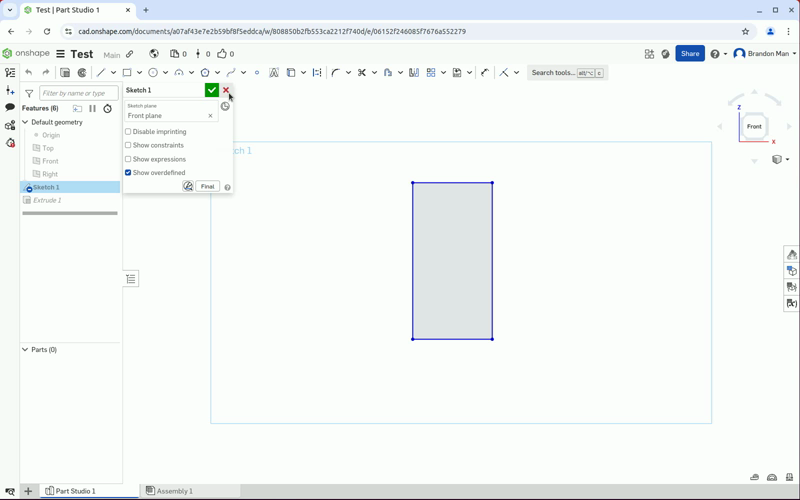
click(229, 92)
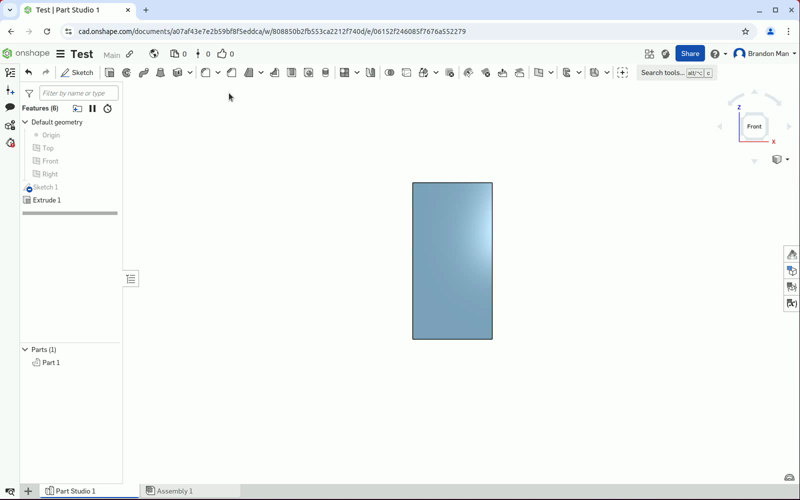
mouse_move(73, 352)
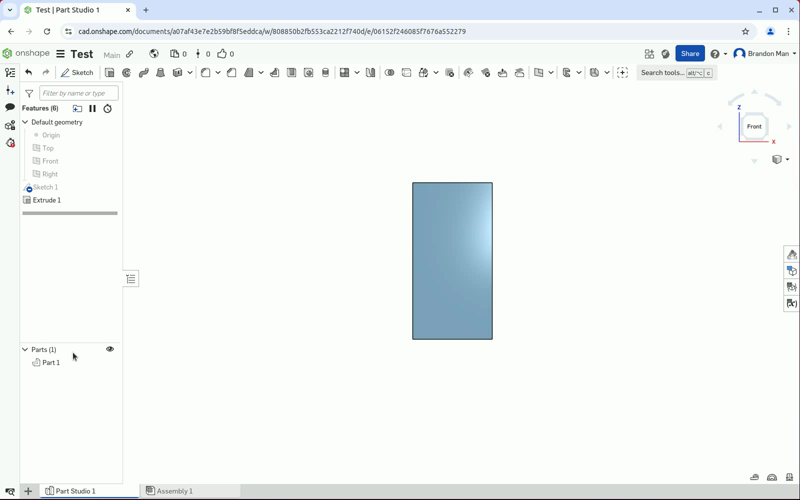
key(y)
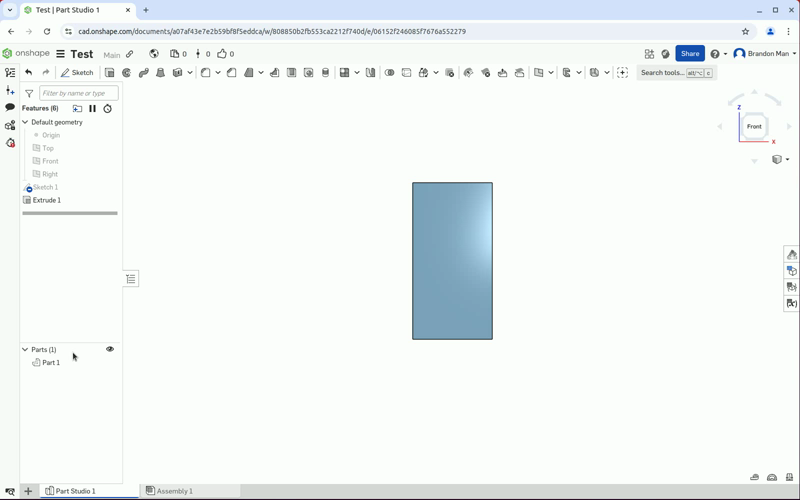
key(shift+p)
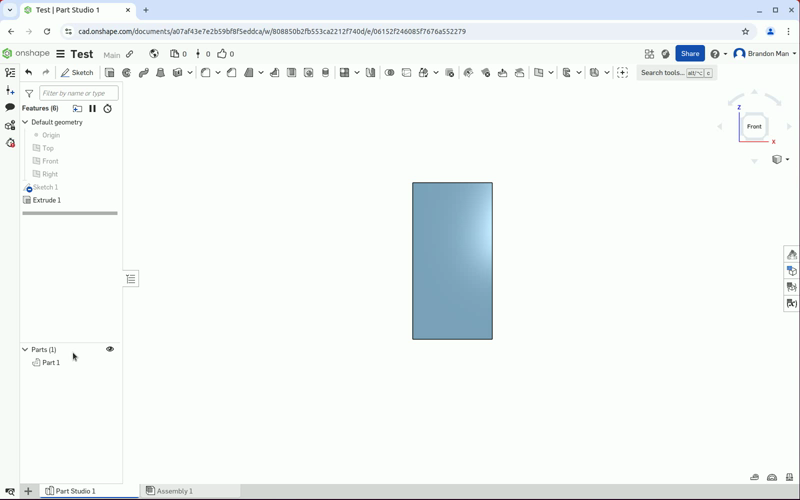
key(space)
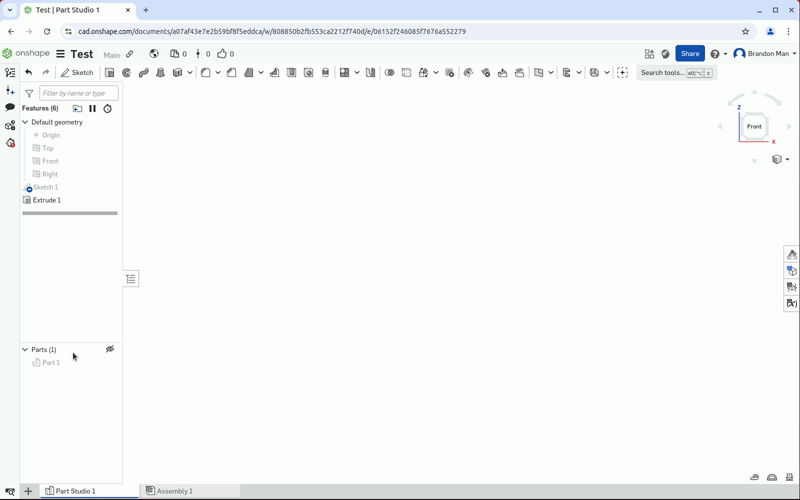
key_down(shift)
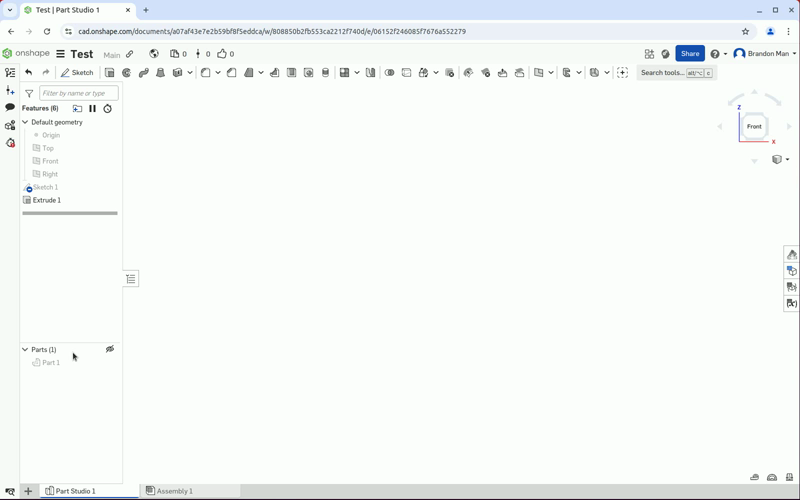
key(left)
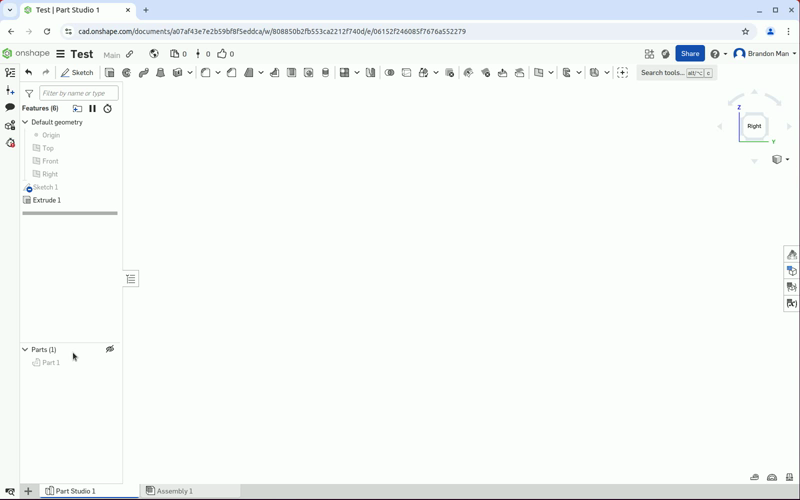
key_up(shift)
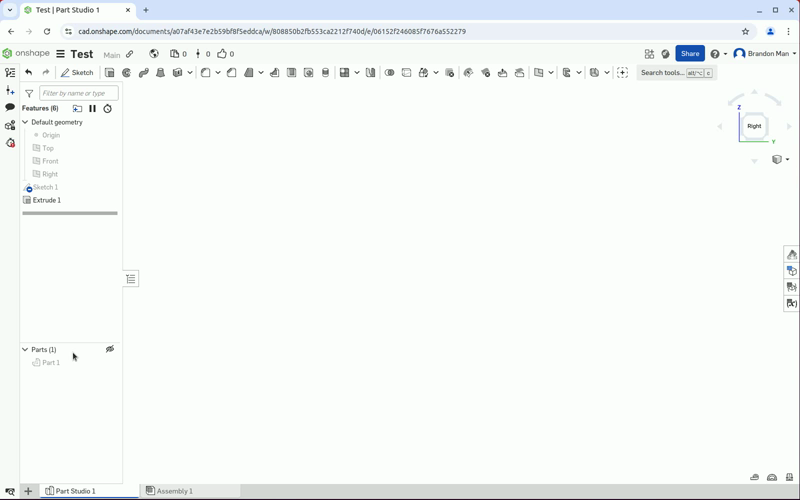
mouse_move(73, 352)
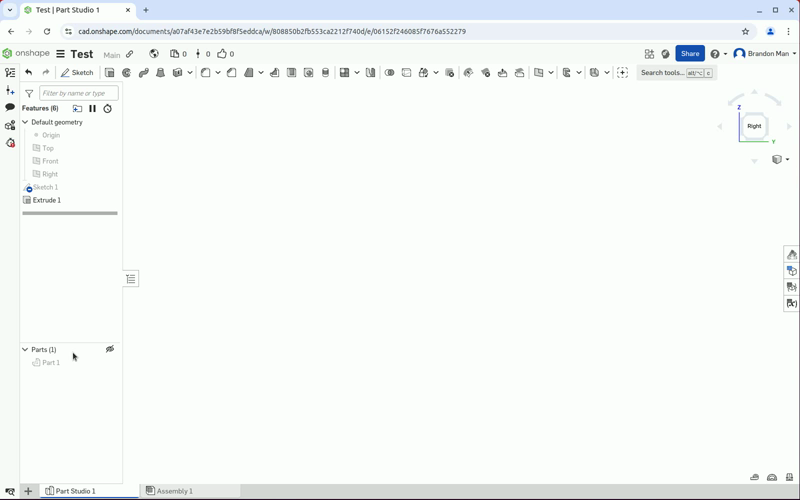
key(shift+y)
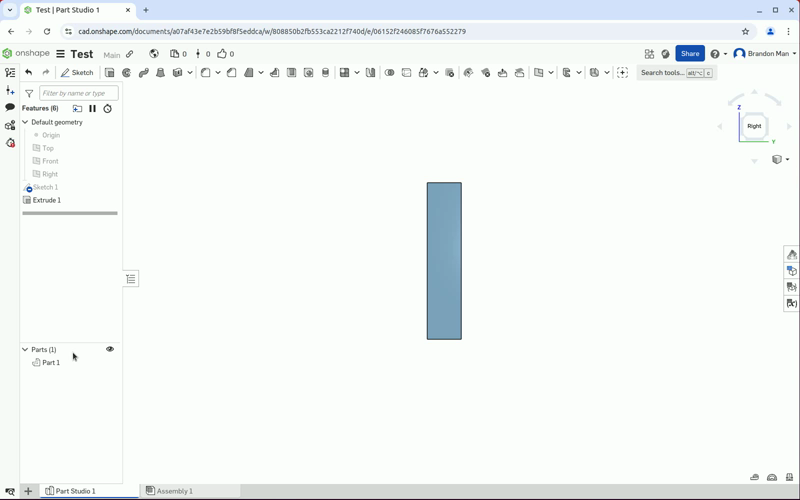
mouse_move(541, 75)
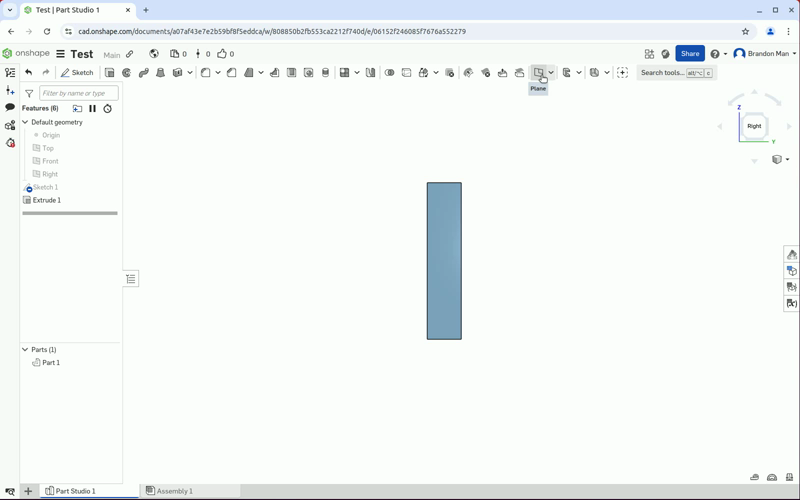
click(541, 75)
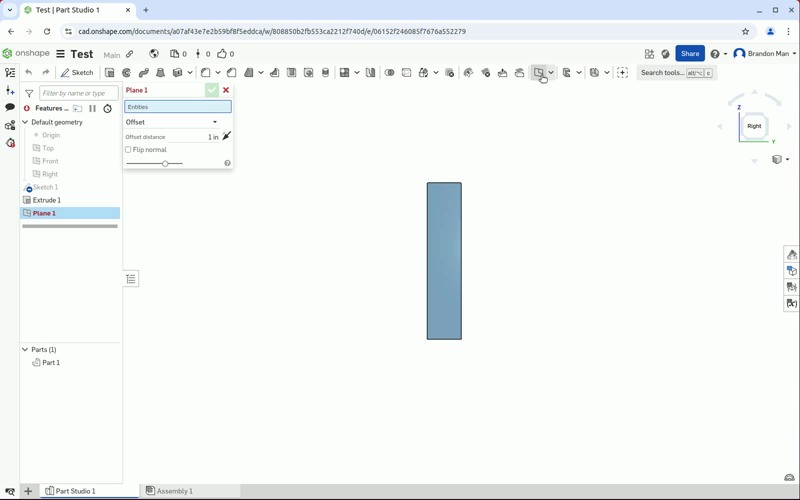
mouse_move(73, 176)
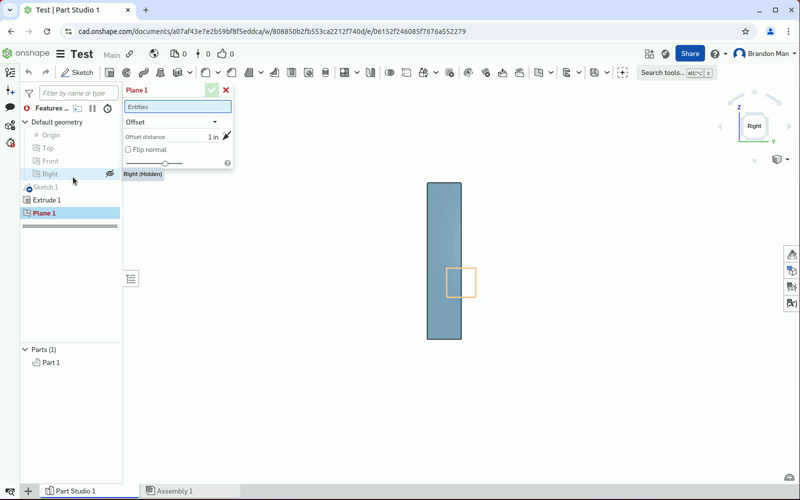
click(73, 176)
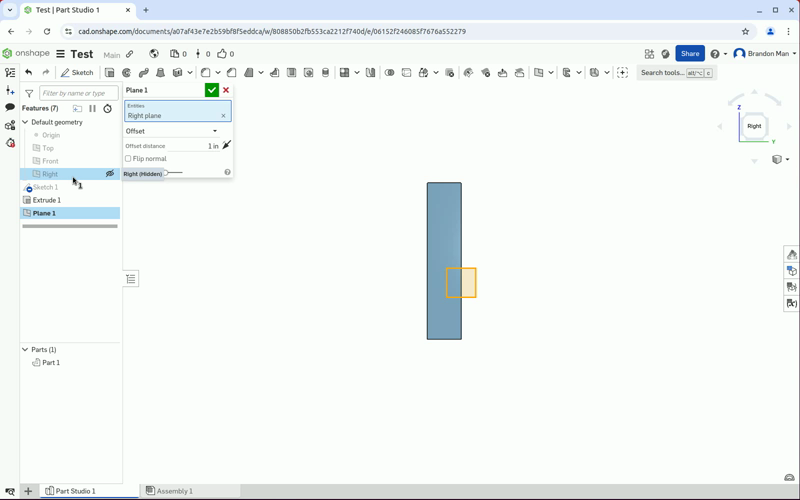
key(tab, 2)
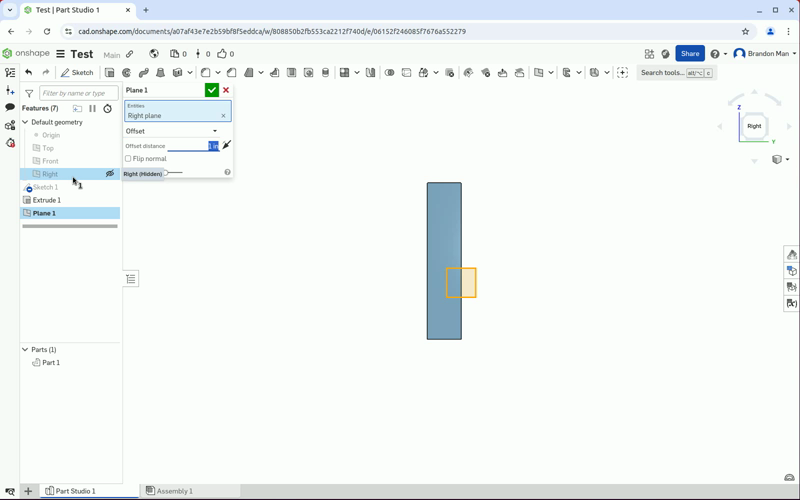
text(6.501)
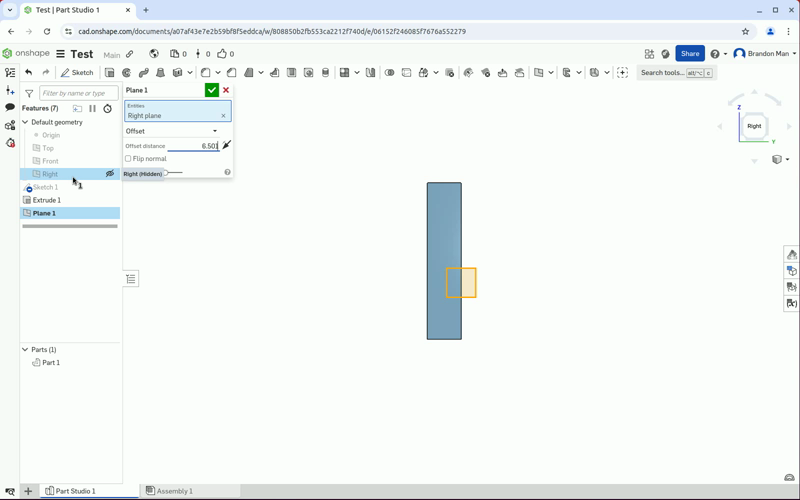
key(enter, 2)
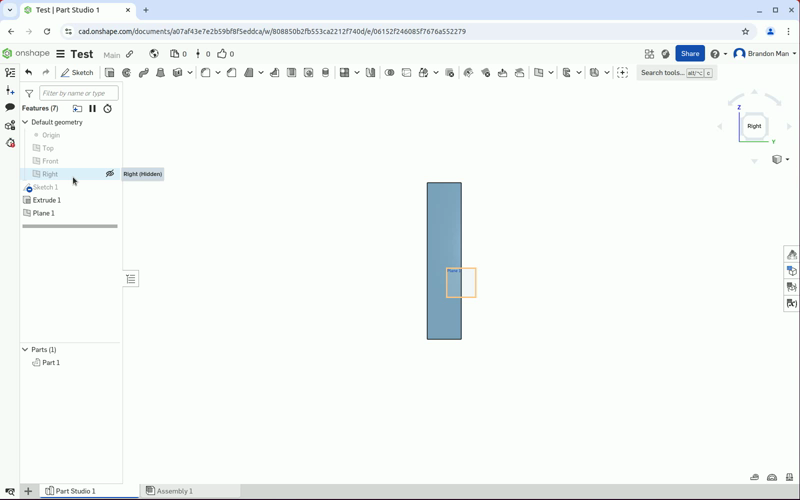
key(shift+s)
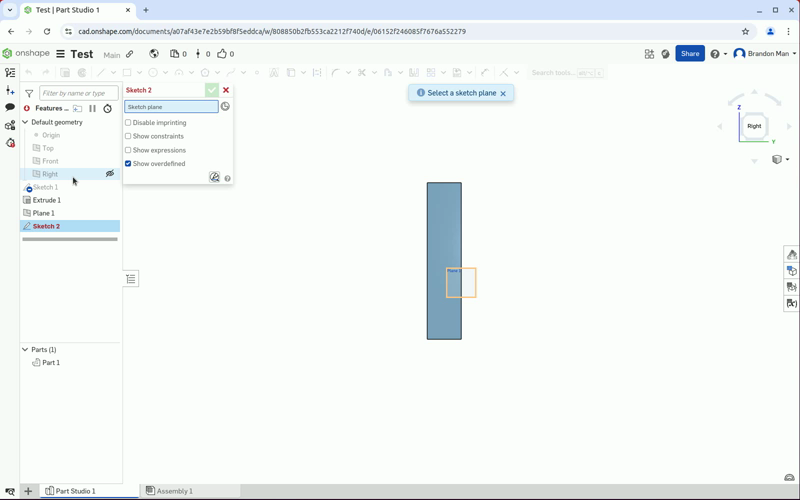
mouse_move(73, 215)
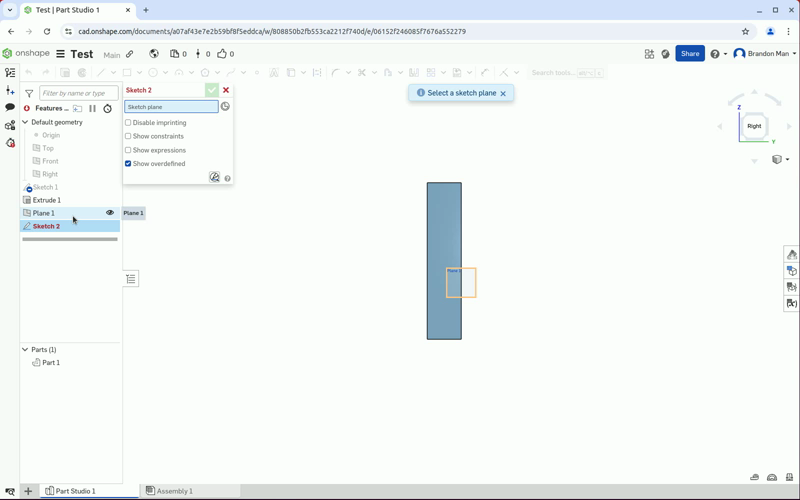
click(73, 215)
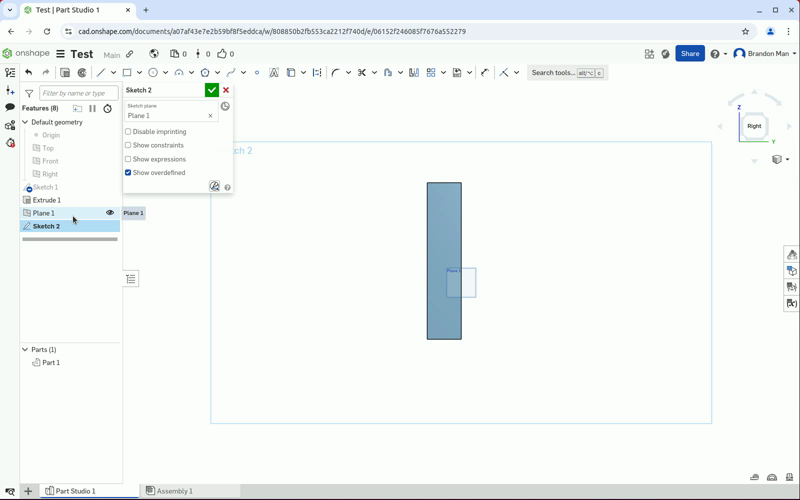
mouse_move(73, 352)
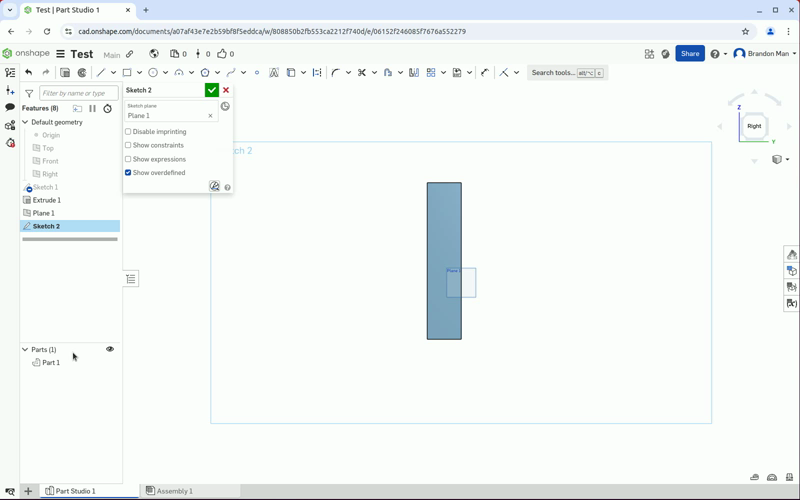
key(y)
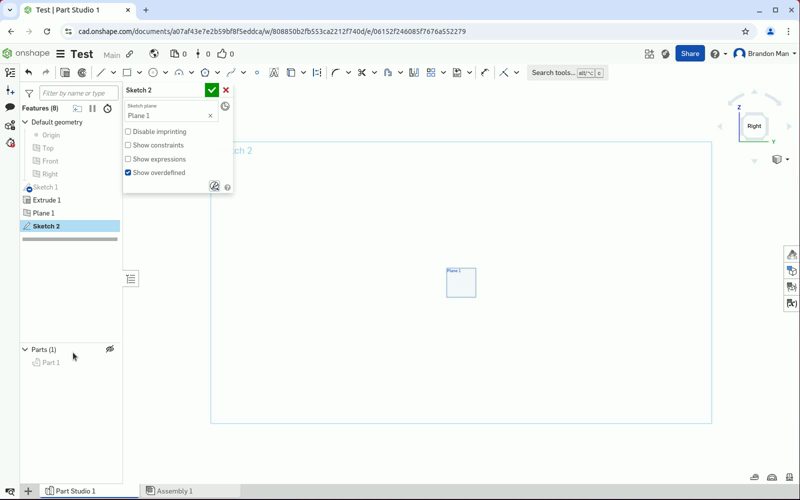
key(c)
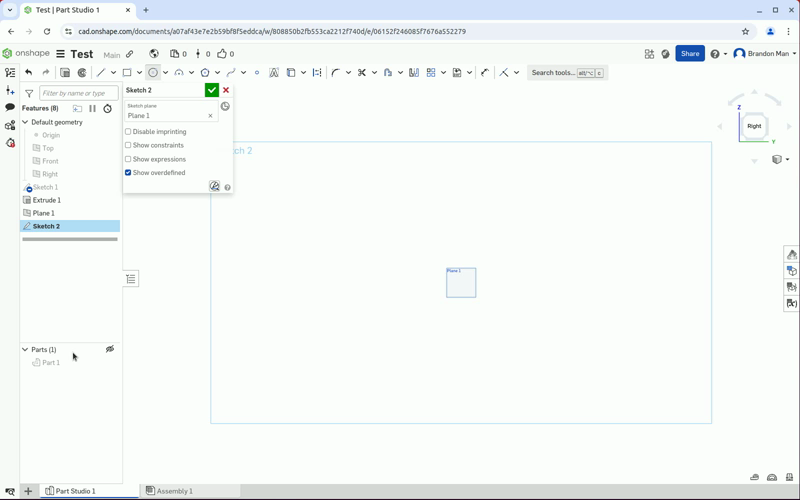
key_down(shift)
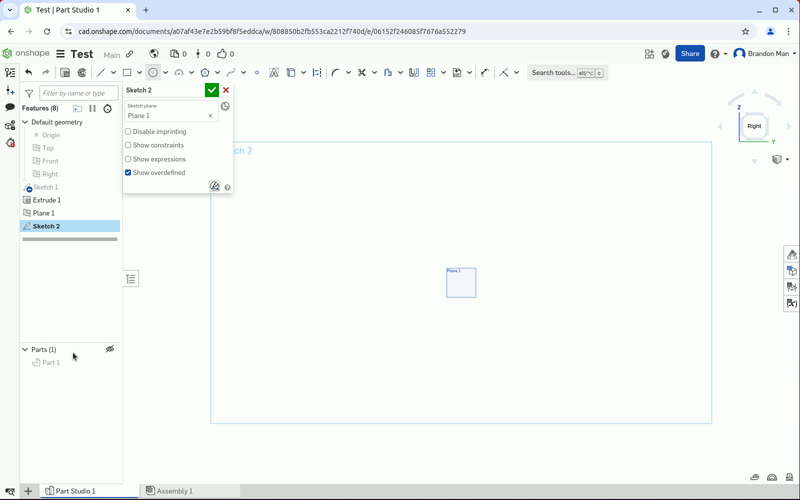
mouse_move(444, 320)
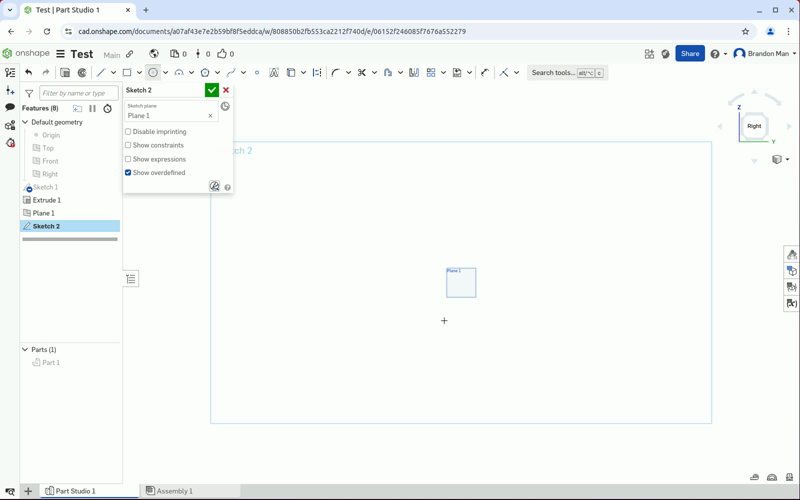
click(444, 320)
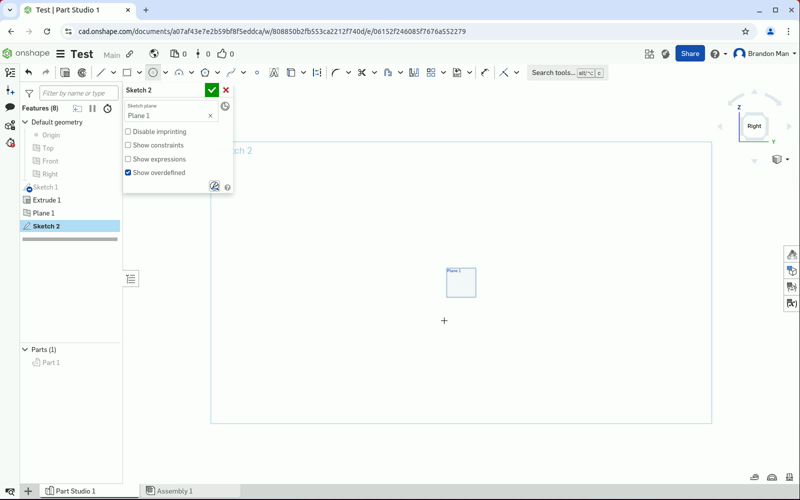
key_up(shift)
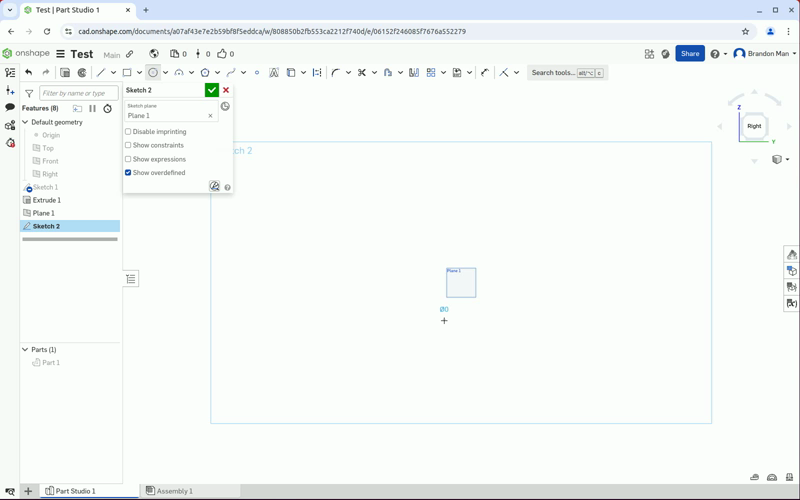
mouse_move(446, 320)
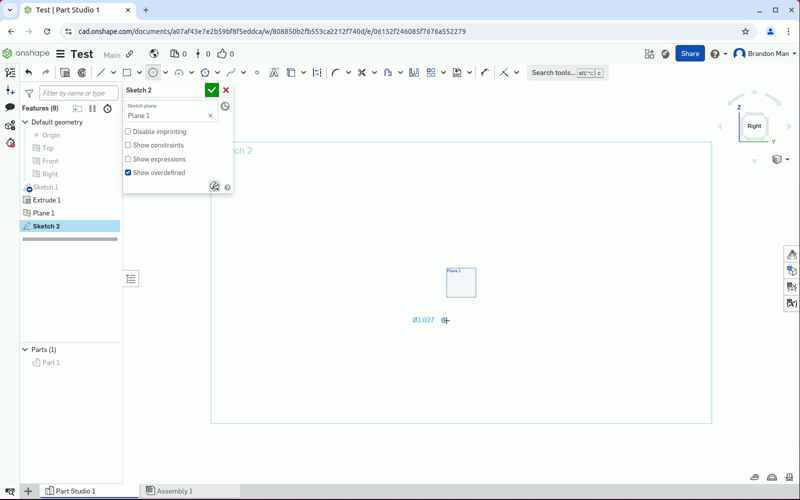
scroll(6)
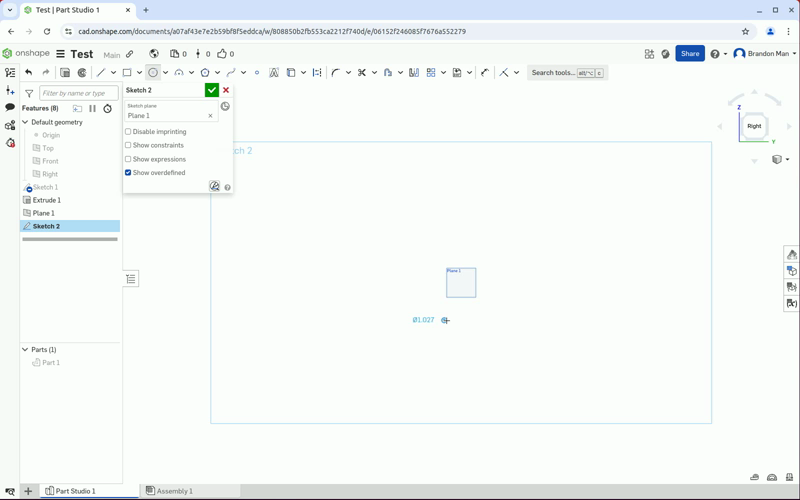
scroll(6)
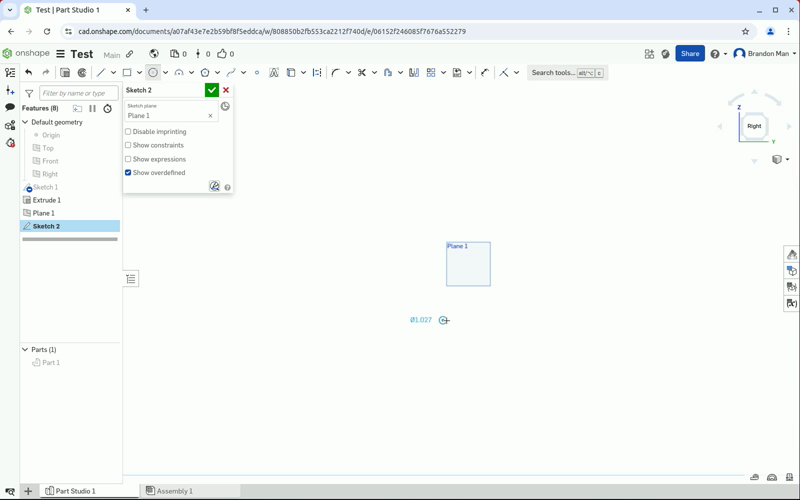
scroll(6)
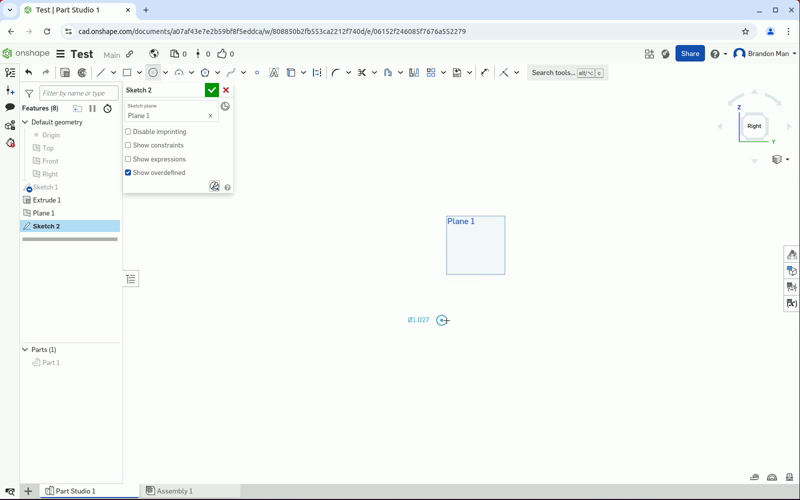
scroll(6)
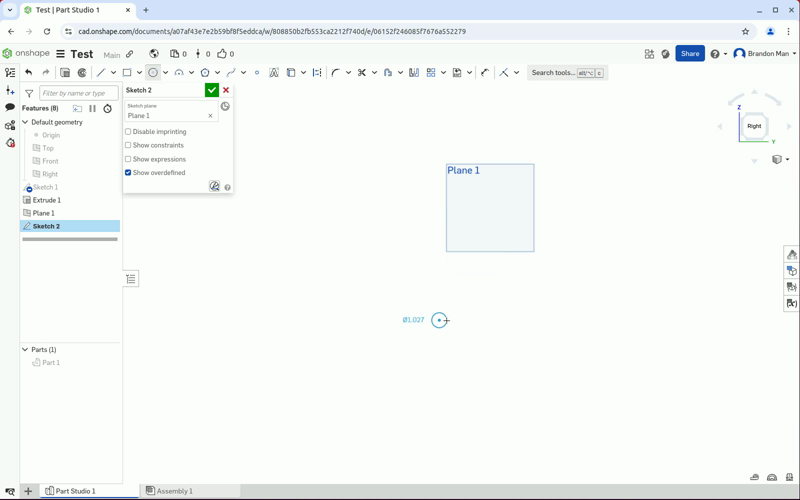
scroll(6)
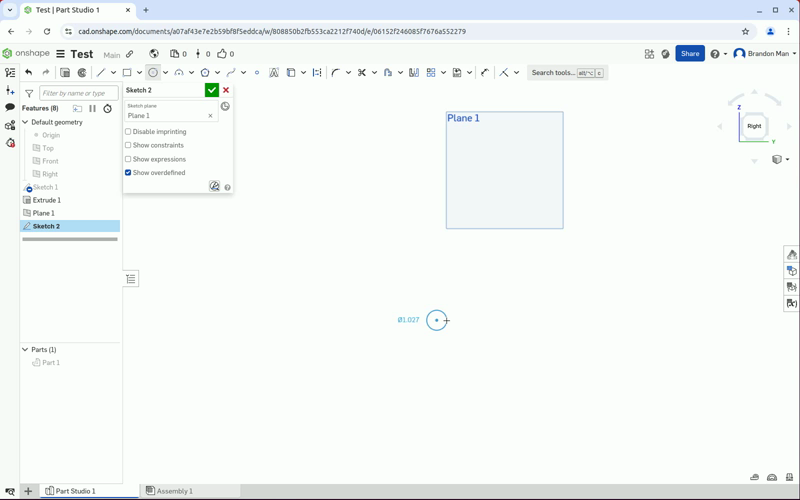
scroll(6)
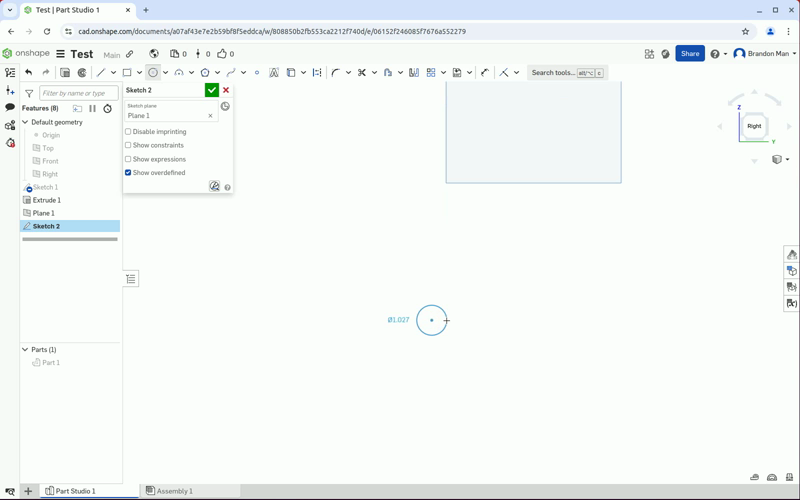
scroll(6)
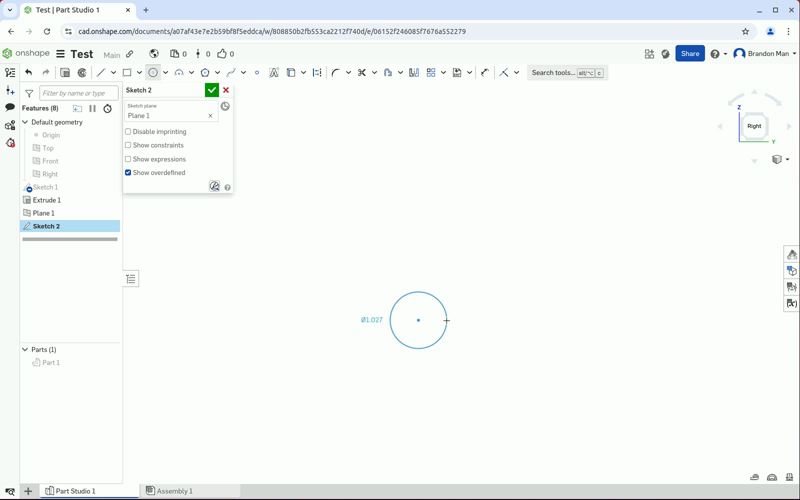
click(446, 320)
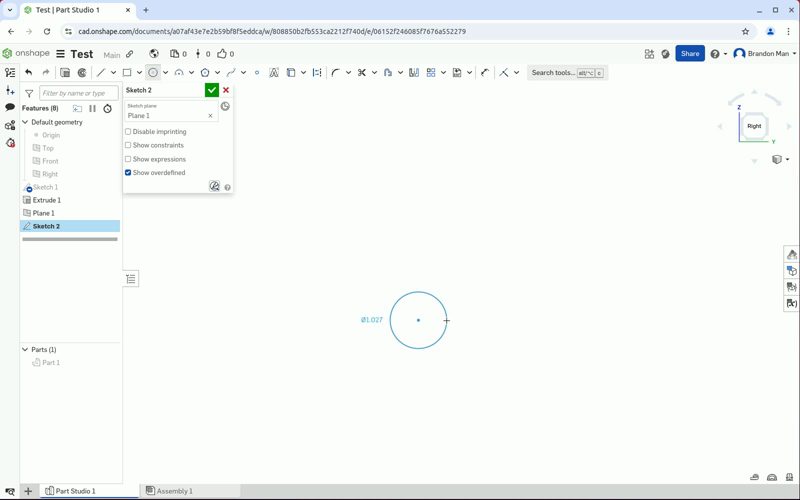
scroll(-6)
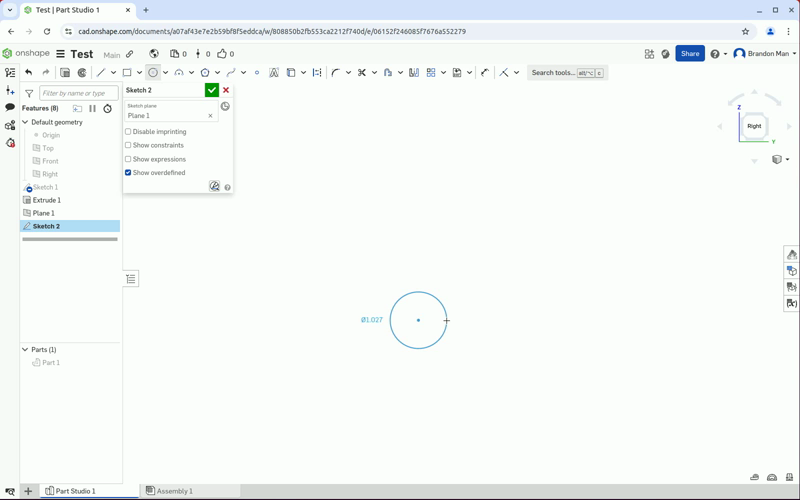
scroll(-6)
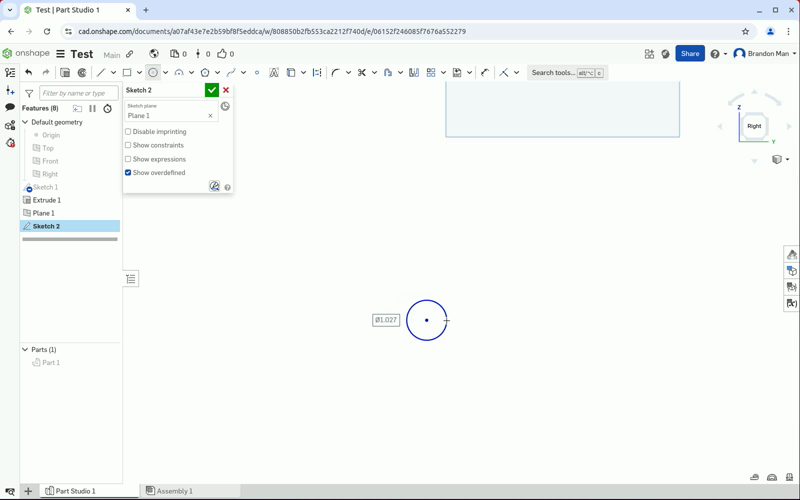
scroll(-6)
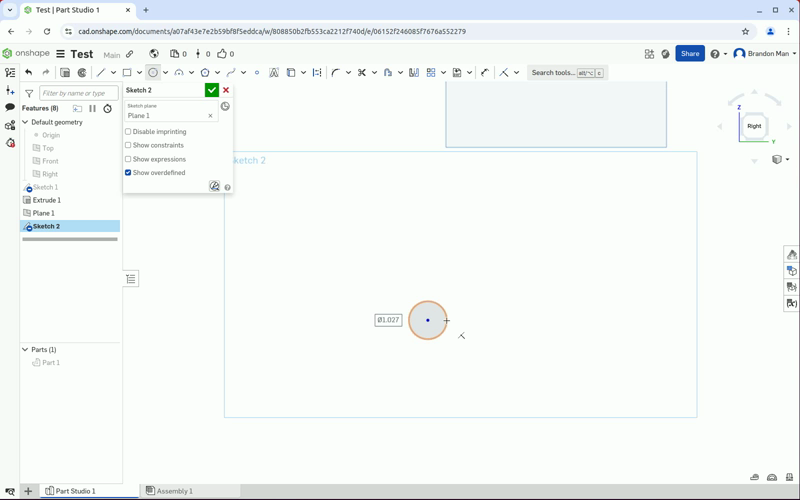
scroll(-6)
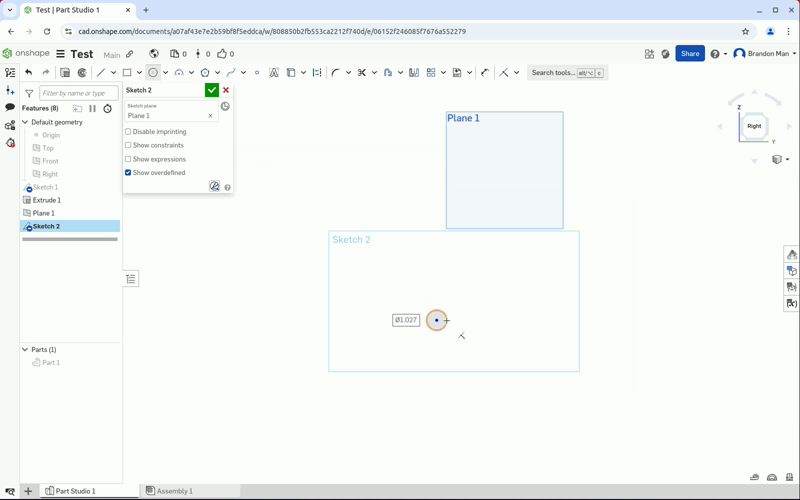
scroll(-6)
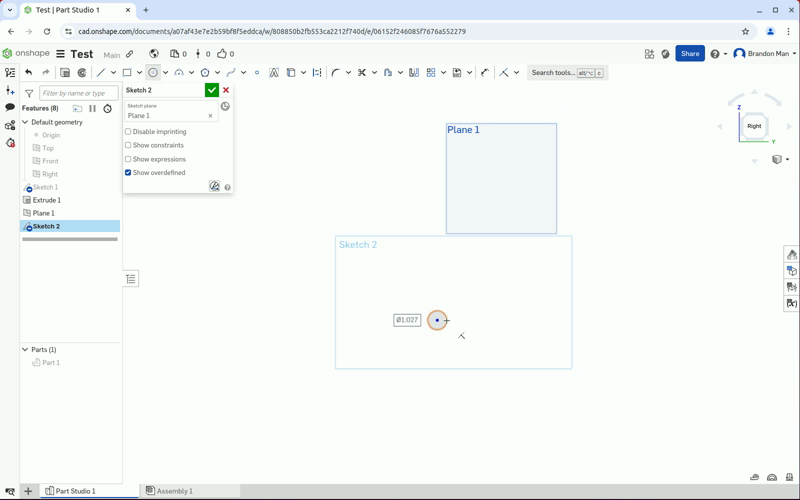
scroll(-6)
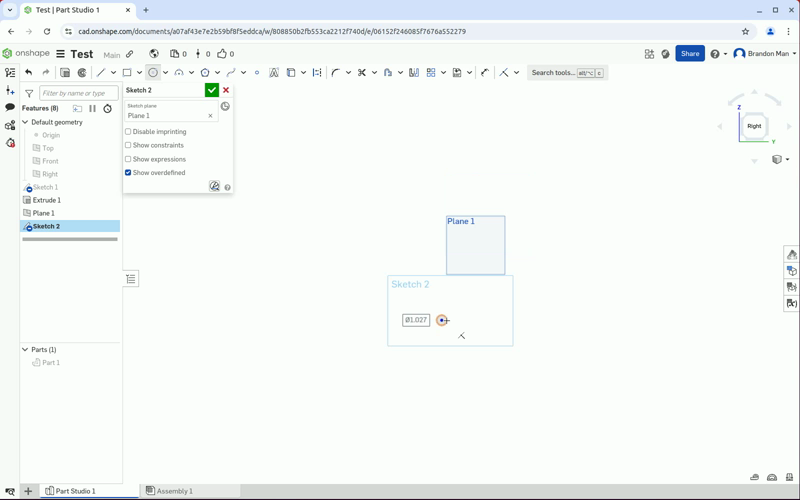
scroll(-6)
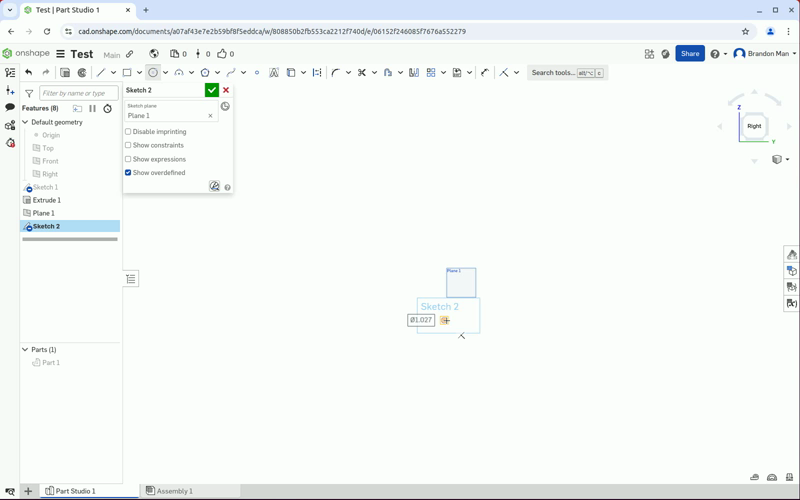
key(esc)
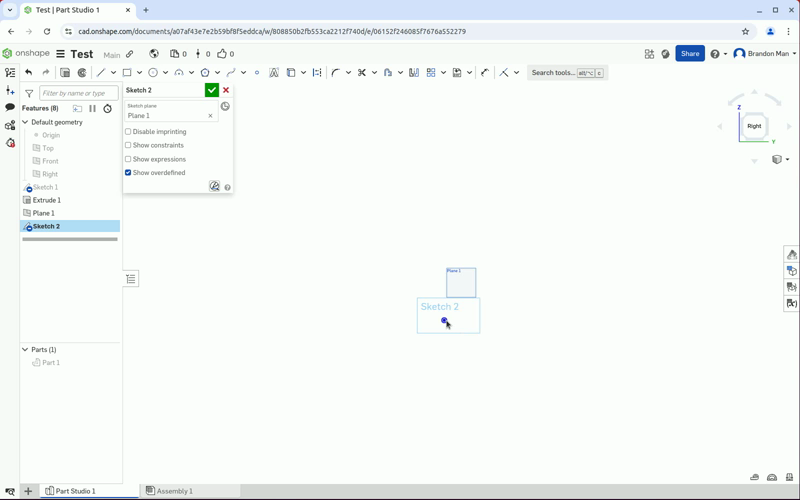
mouse_move(445, 321)
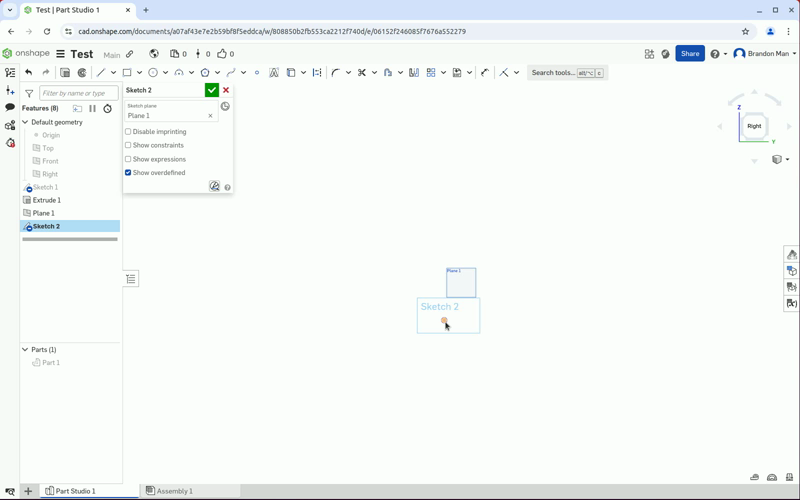
scroll(6)
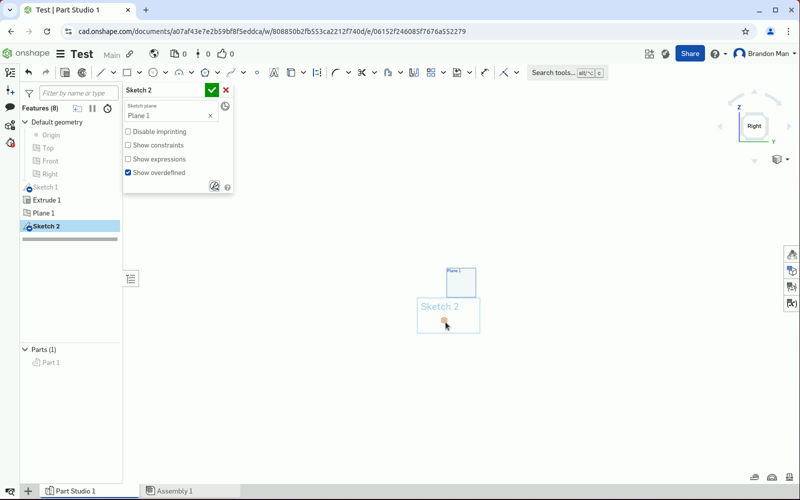
scroll(6)
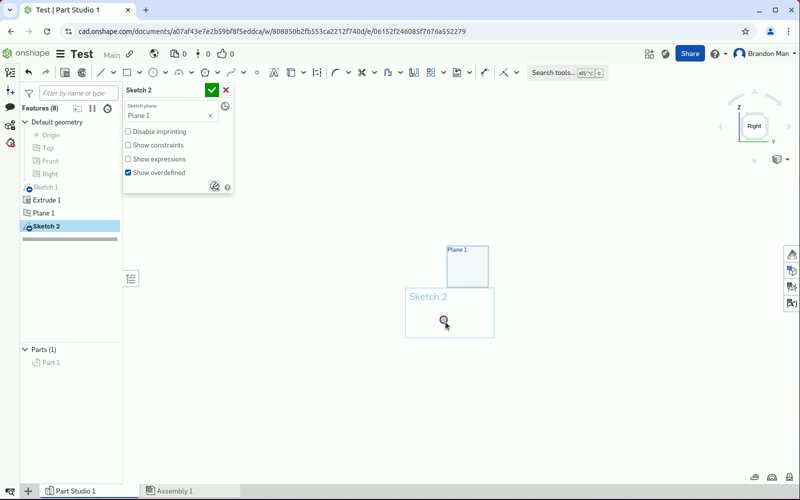
scroll(6)
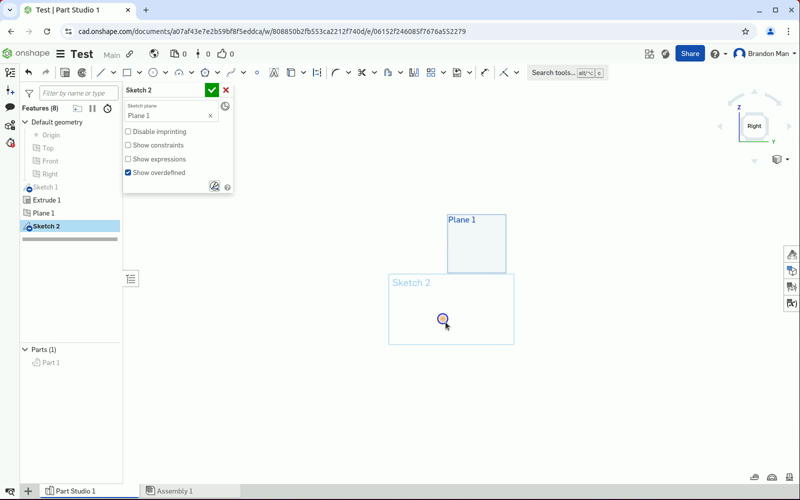
scroll(6)
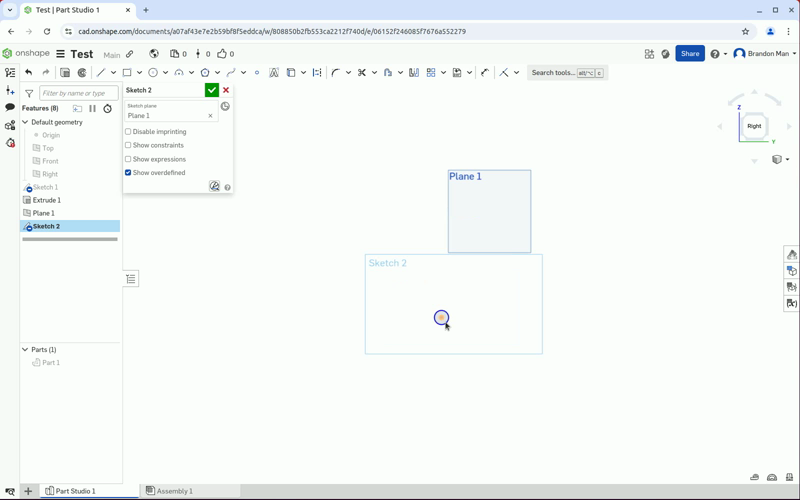
scroll(6)
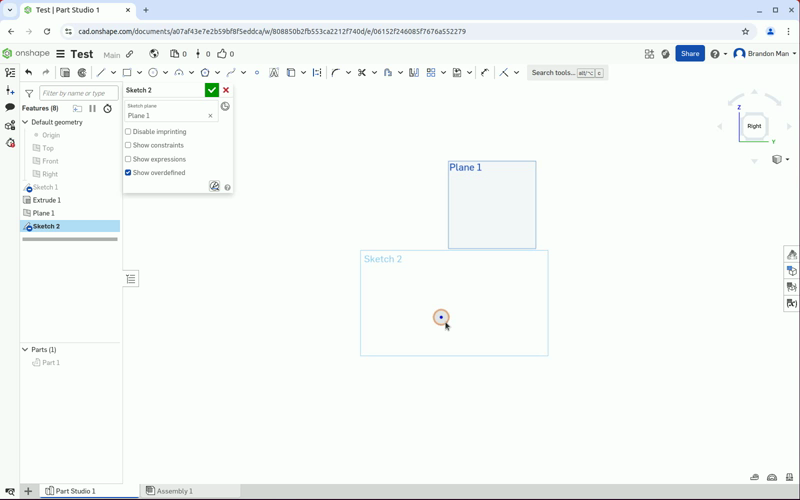
scroll(6)
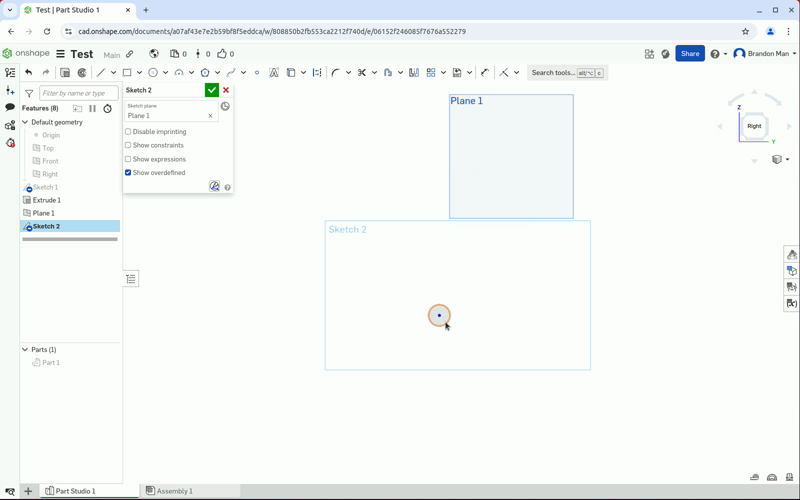
scroll(6)
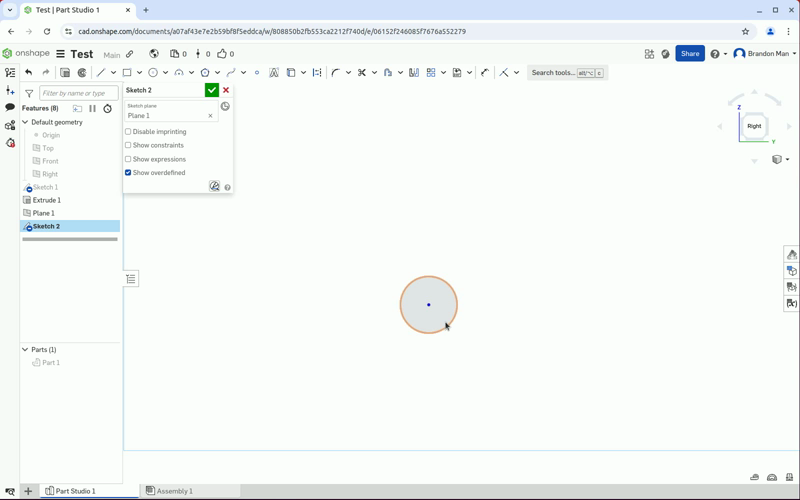
click(445, 321)
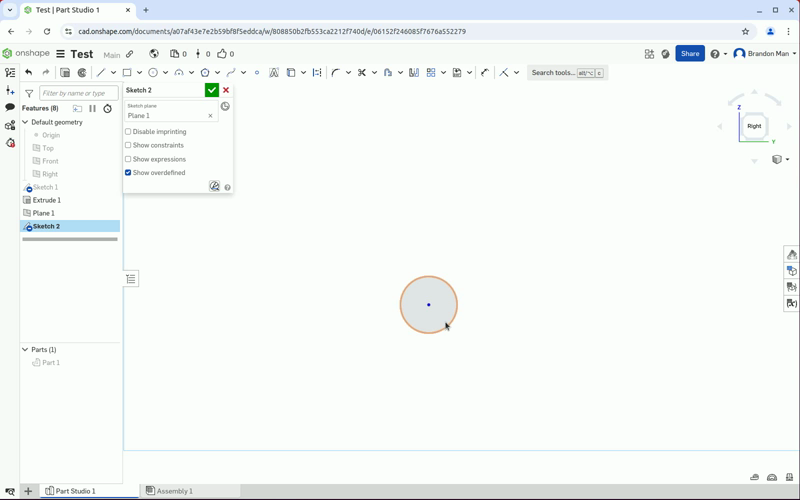
scroll(-6)
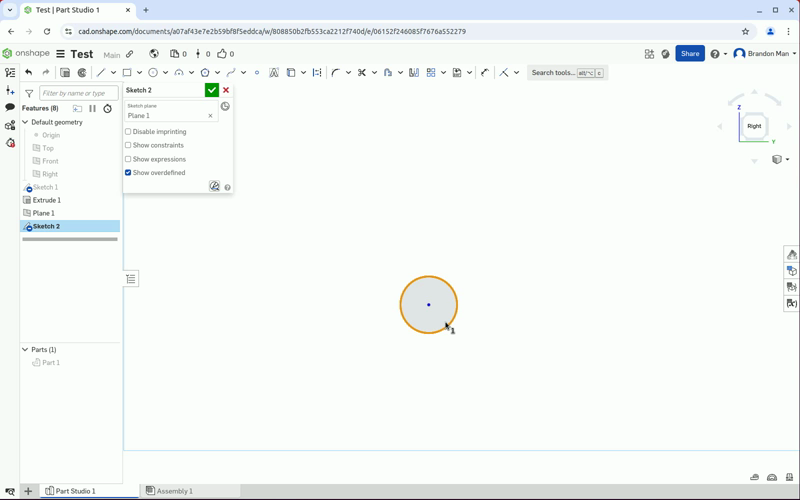
scroll(-6)
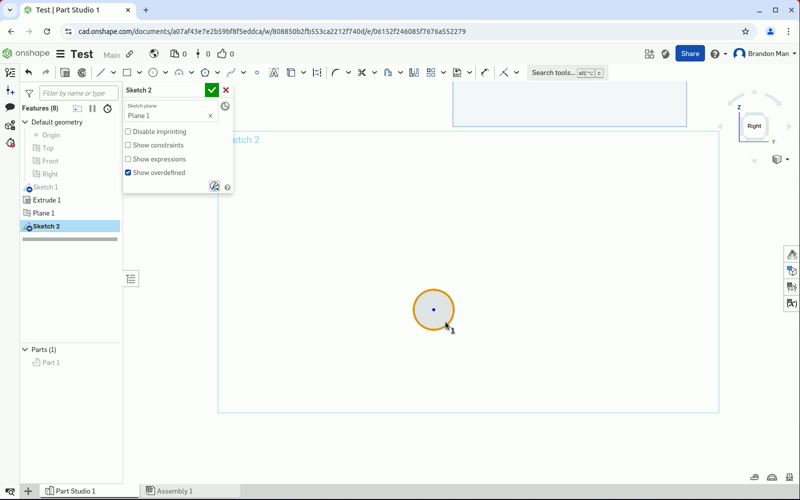
scroll(-6)
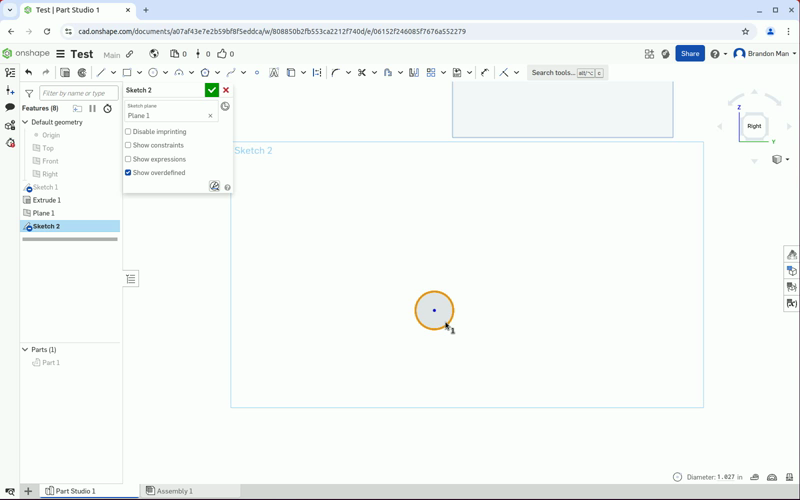
scroll(-6)
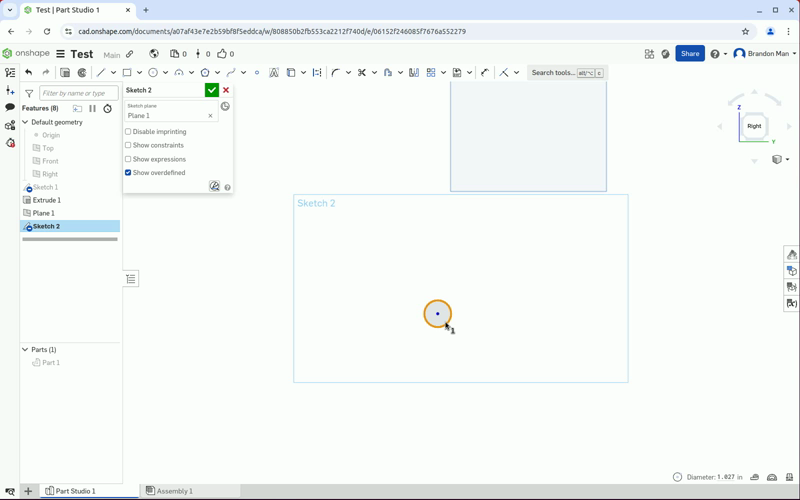
scroll(-6)
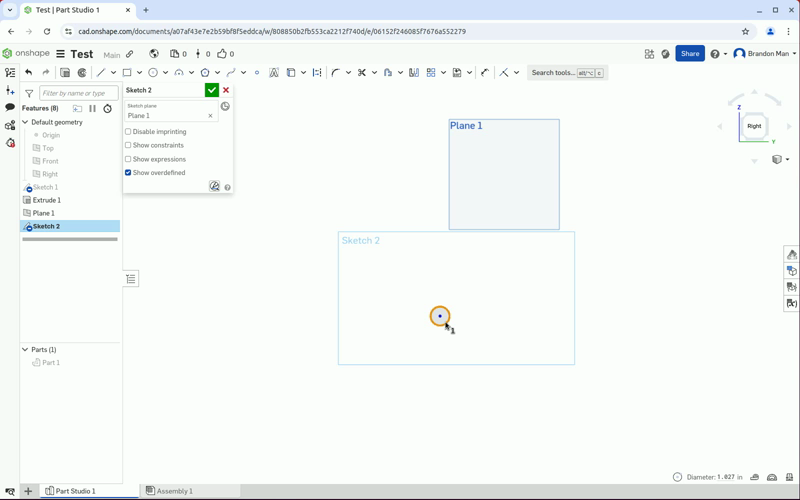
scroll(-6)
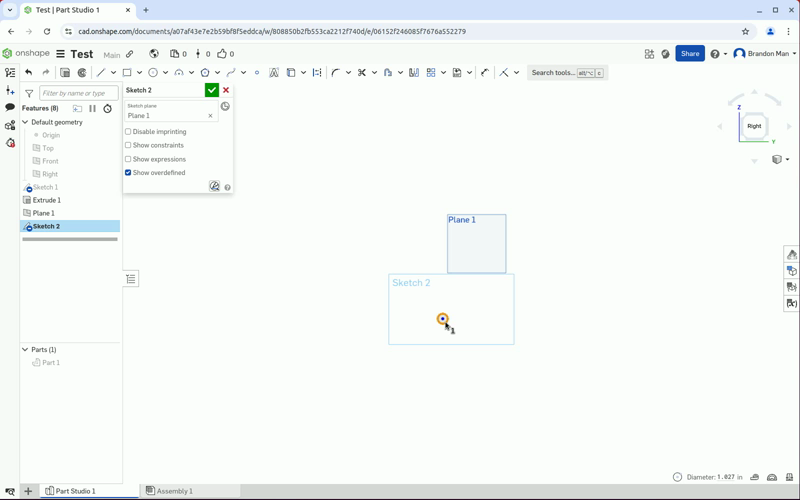
scroll(-6)
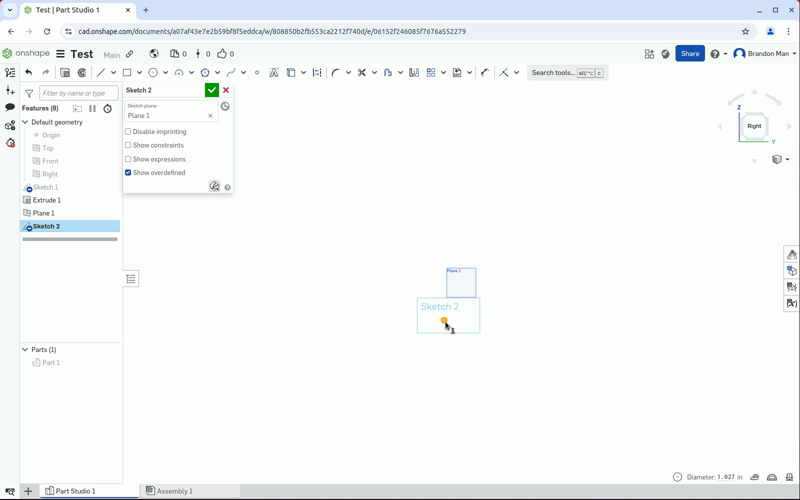
mouse_move(73, 352)
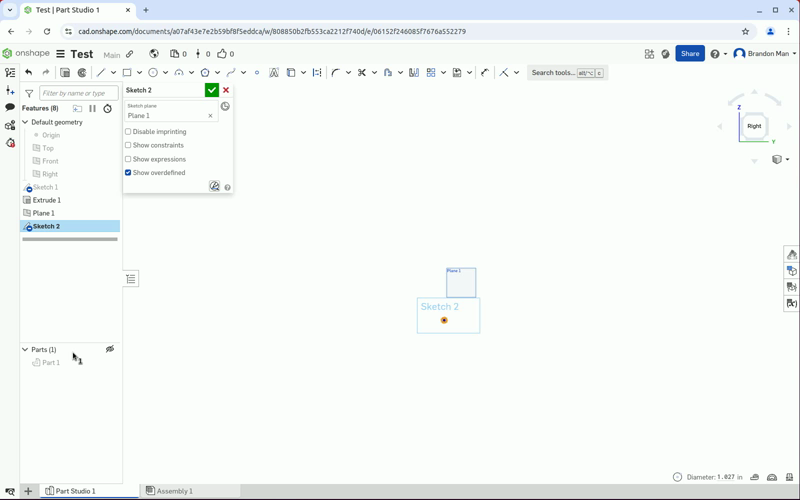
key(shift+y)
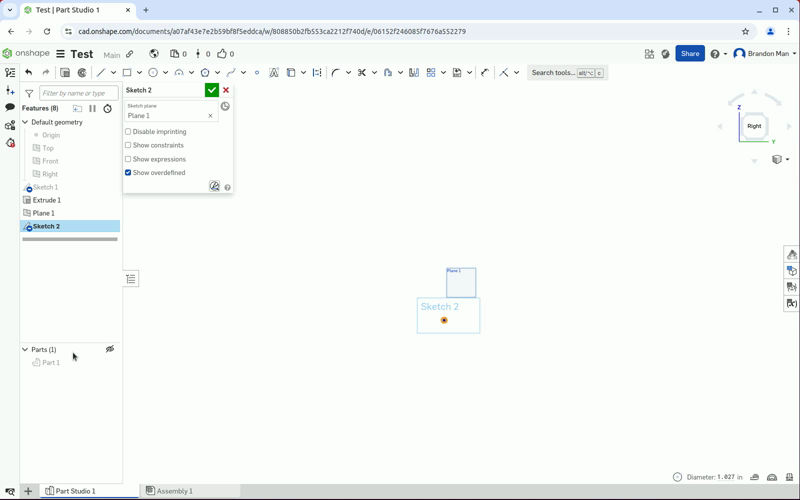
key(shift+e)
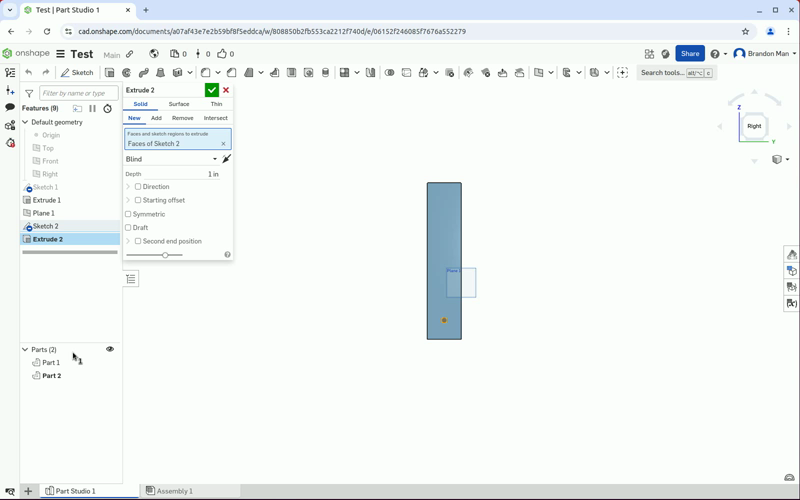
mouse_move(143, 106)
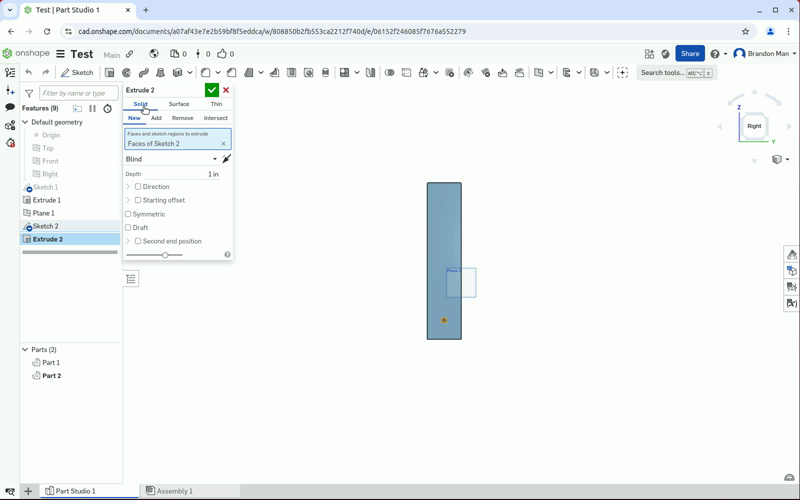
click(143, 106)
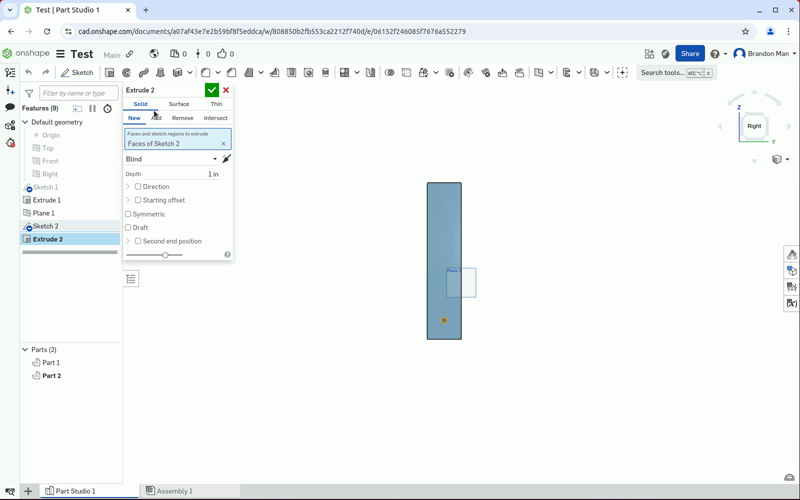
mouse_move(186, 120)
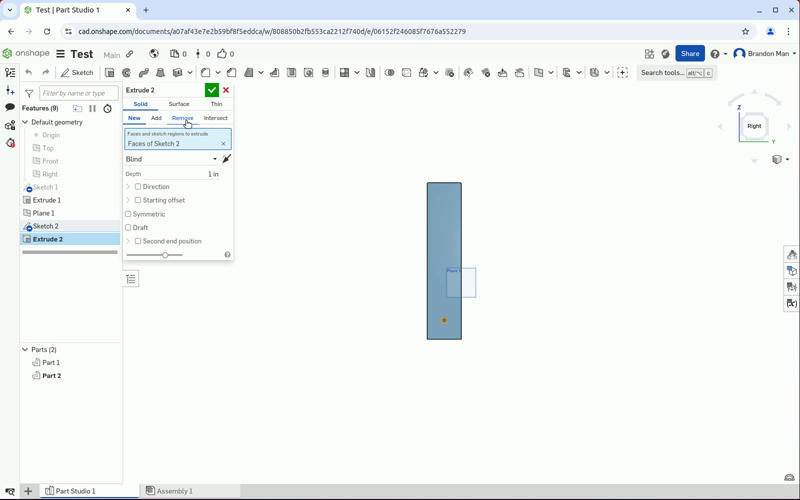
click(186, 120)
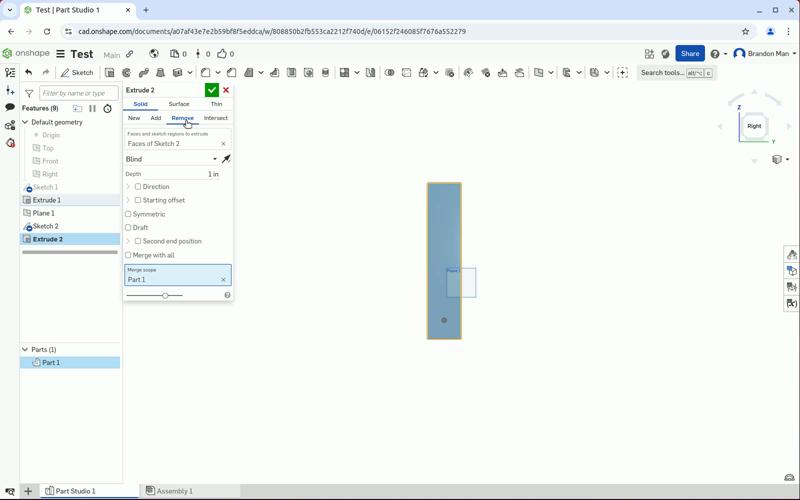
key(tab, 4)
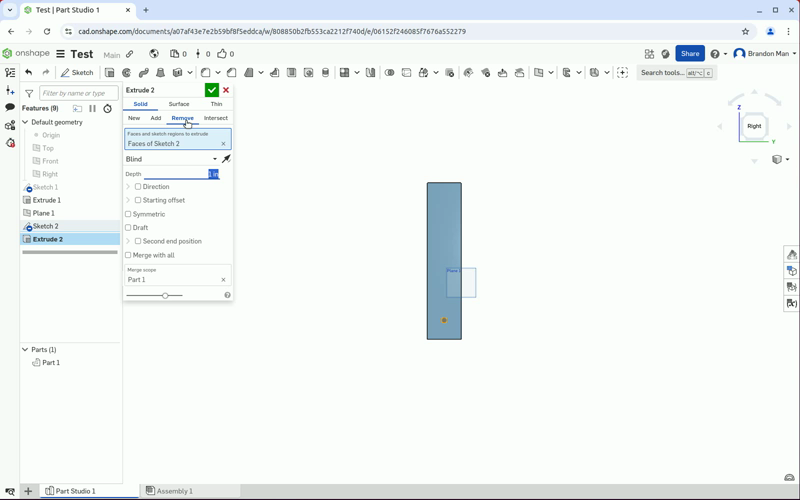
text(1.685)
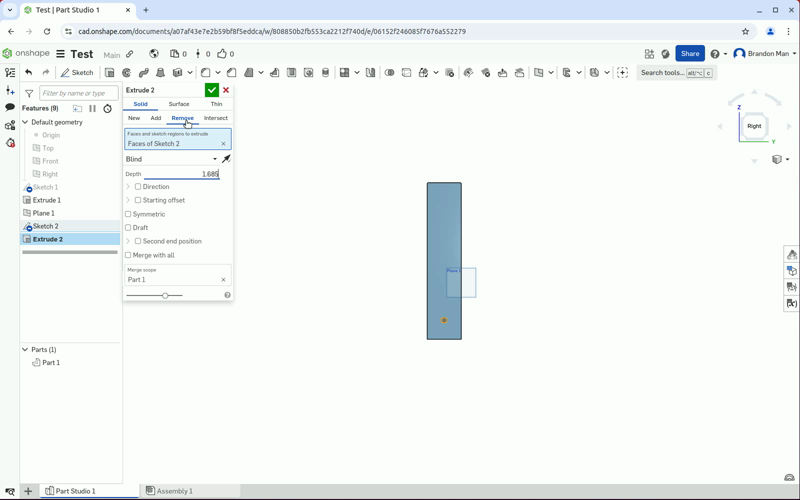
key(tab, 6)
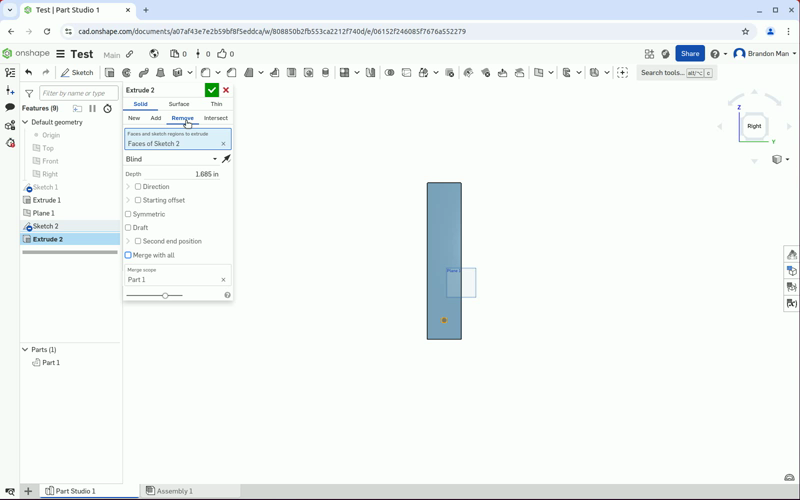
key(space)
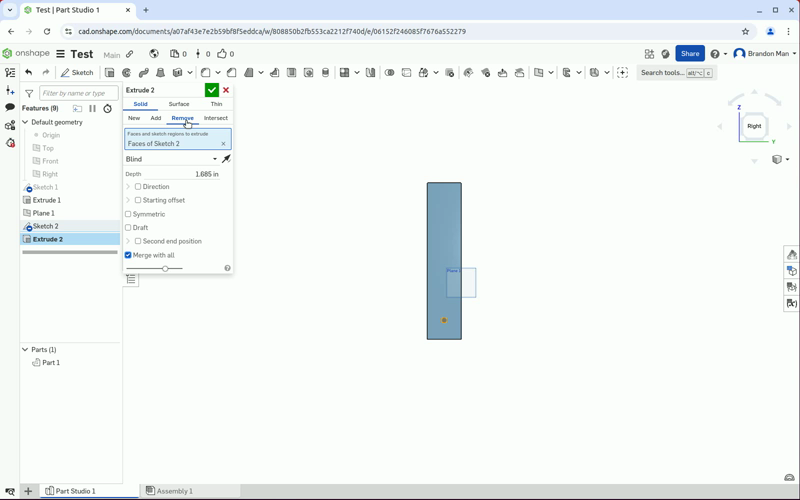
key(enter)
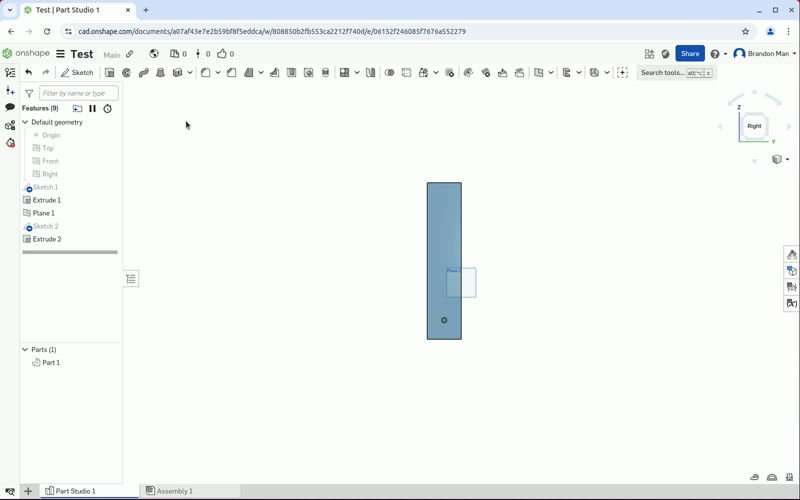
key(shift+h)
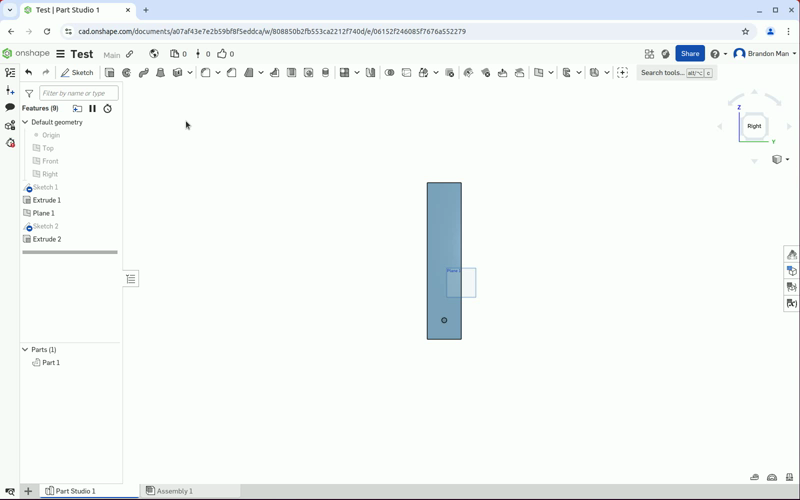
key(shift+h)
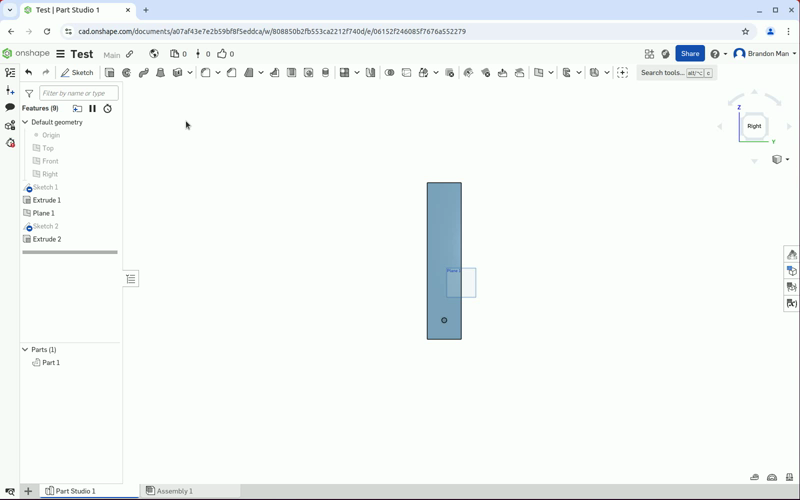
mouse_move(73, 189)
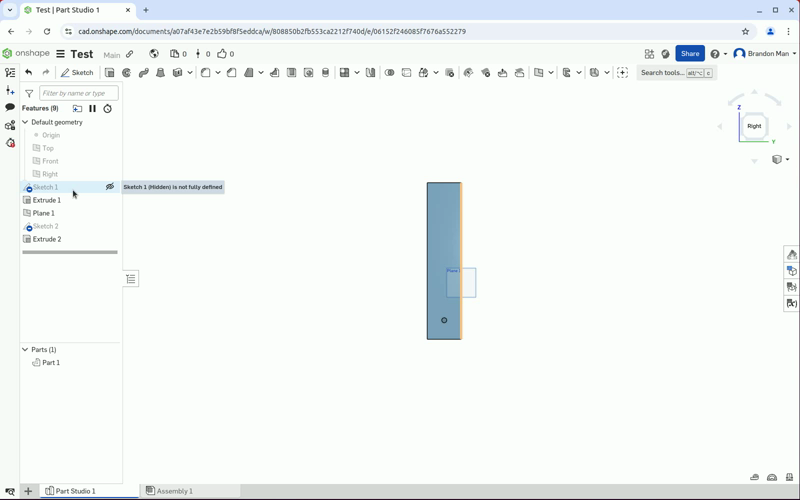
click(73, 189)
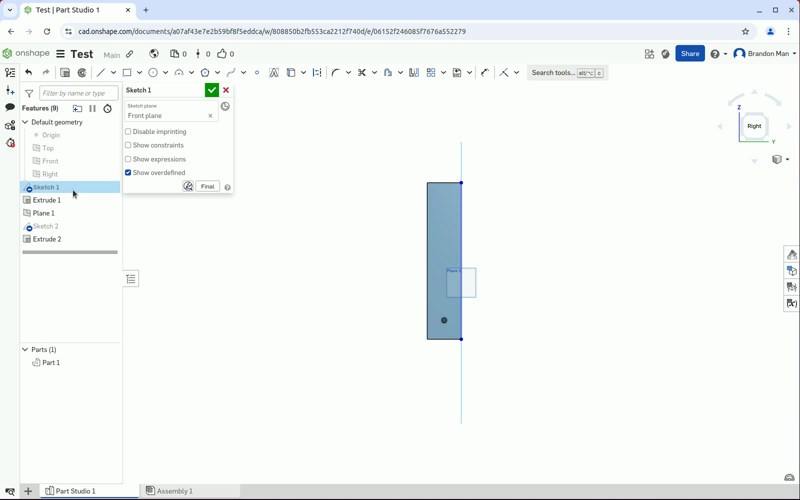
mouse_move(229, 92)
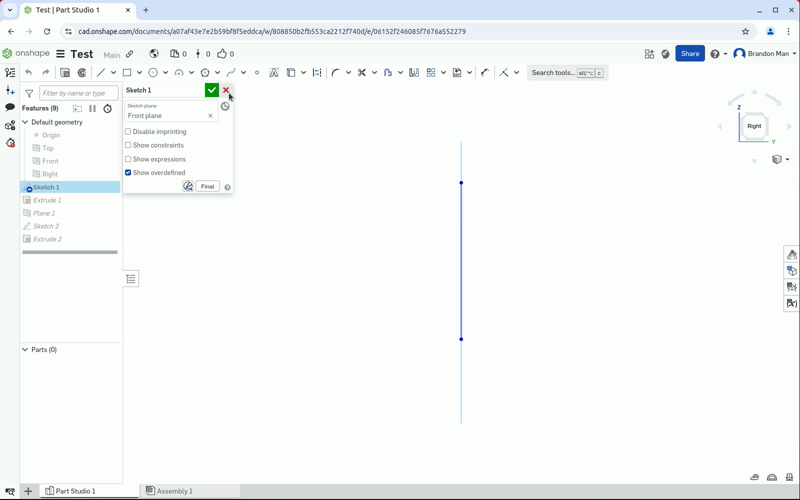
click(229, 92)
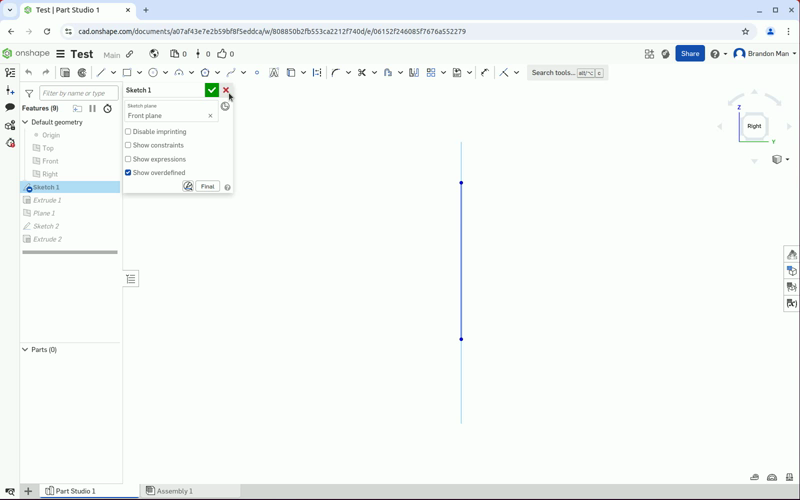
key(shift+s)
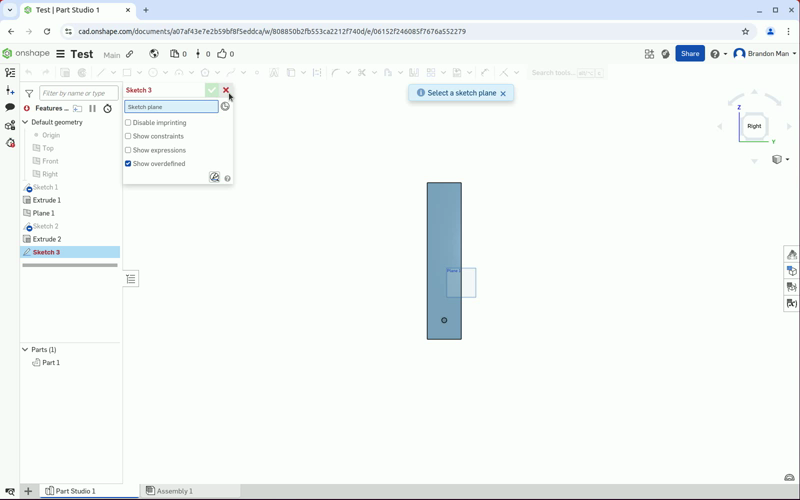
mouse_move(73, 215)
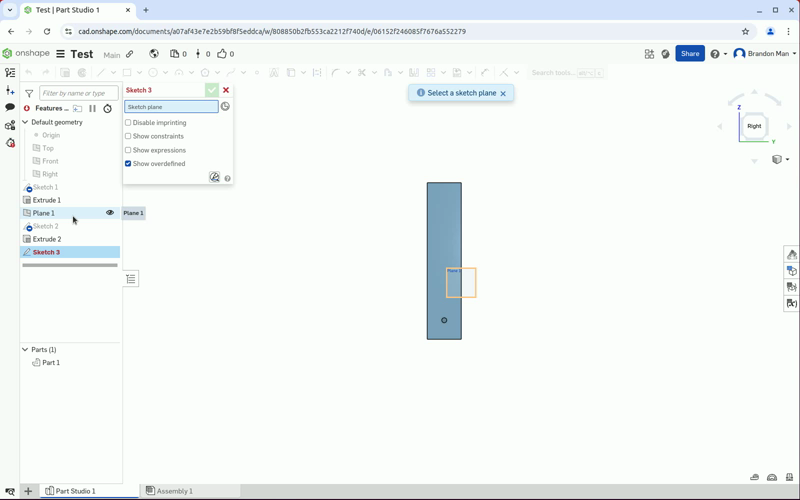
click(73, 215)
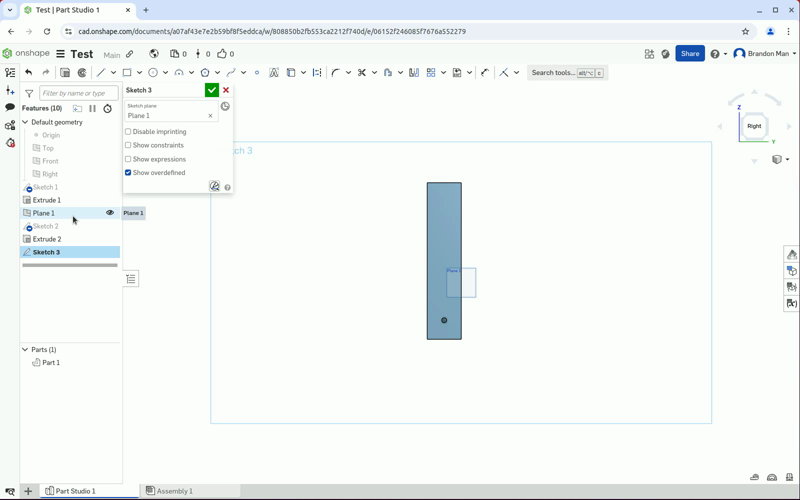
mouse_move(73, 352)
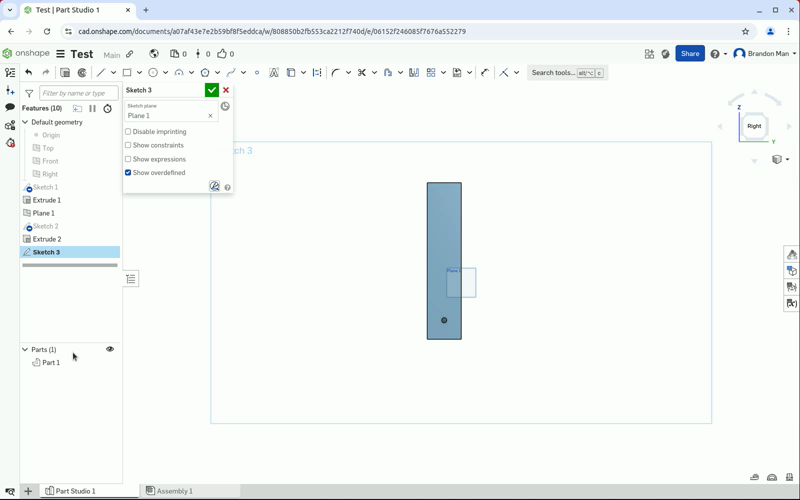
key(y)
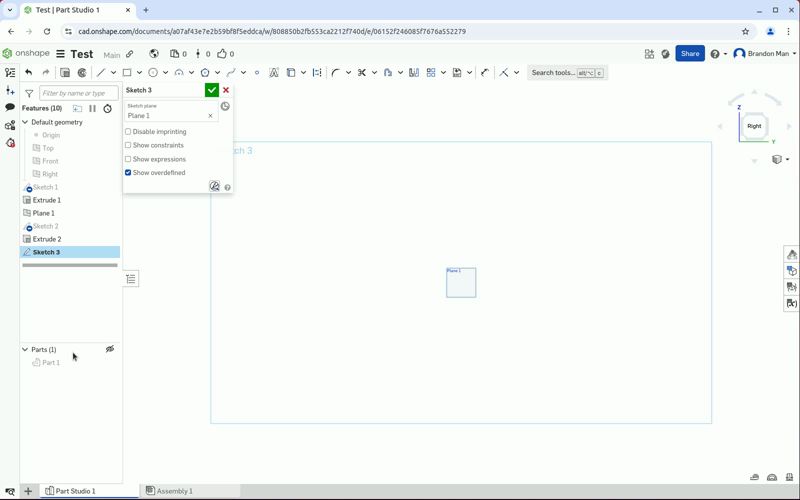
key(l)
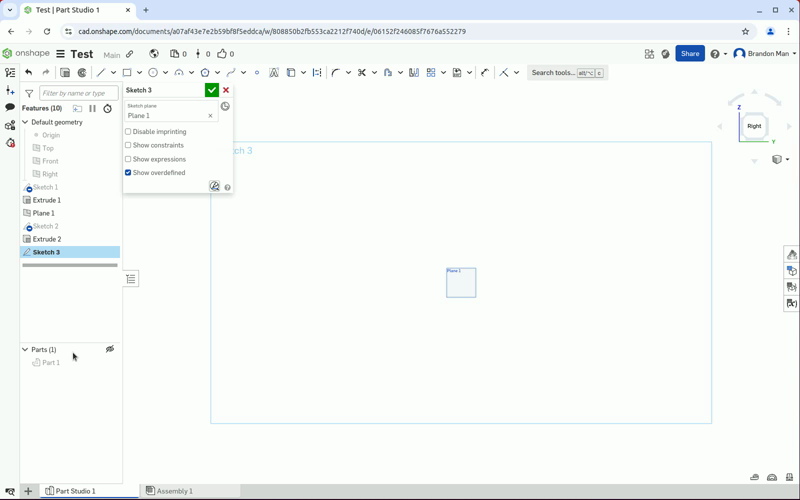
key_down(shift)
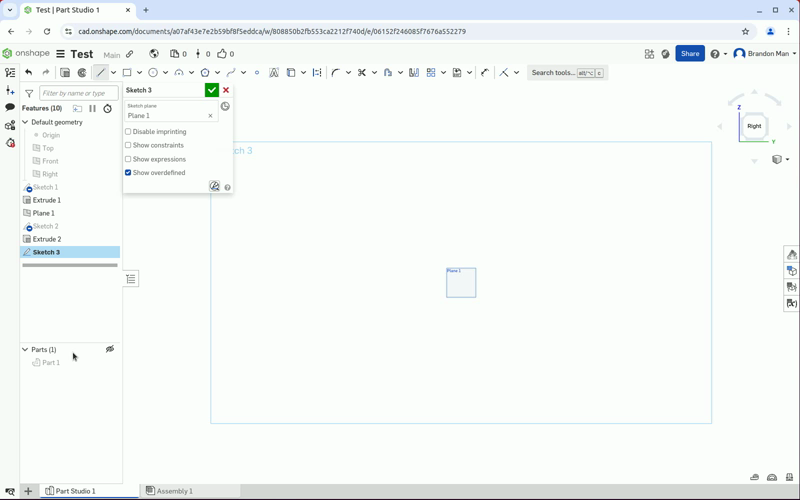
mouse_move(426, 339)
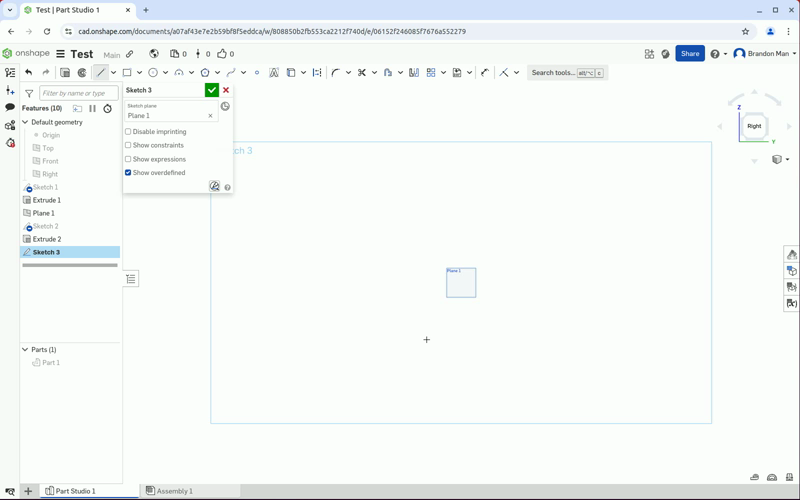
click(426, 339)
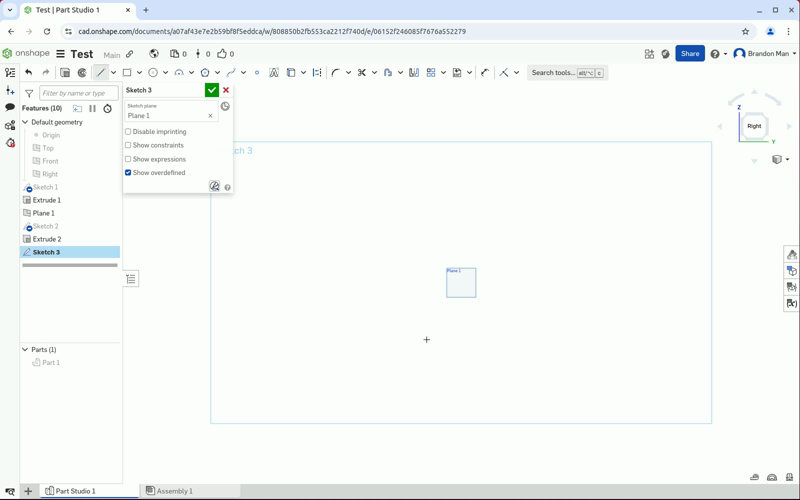
key_up(shift)
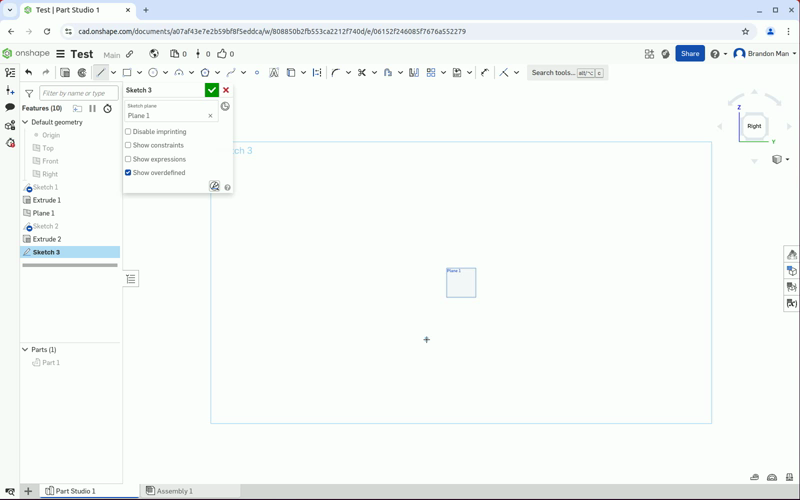
key_down(shift)
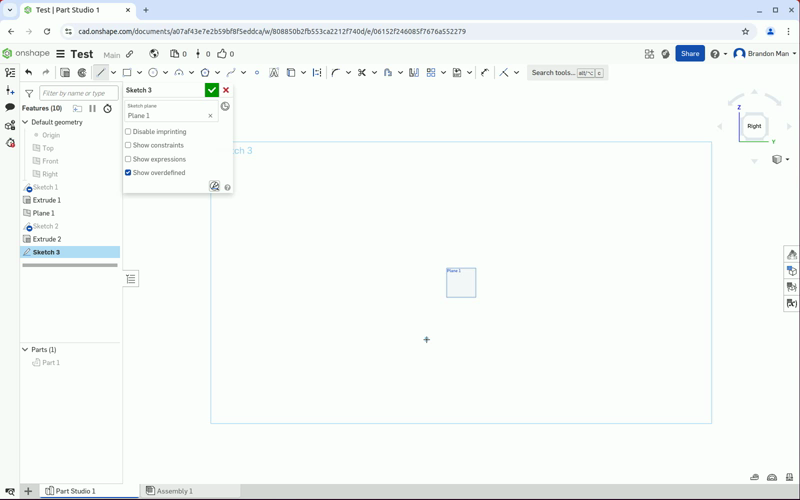
mouse_move(456, 339)
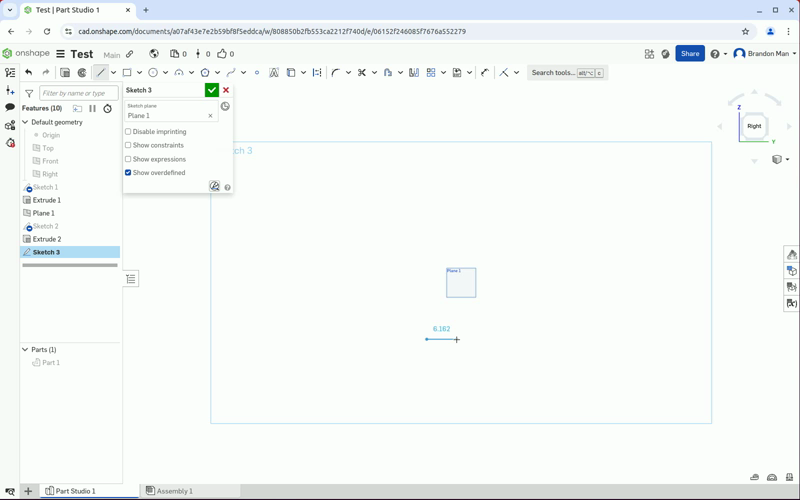
mouse_move(461, 339)
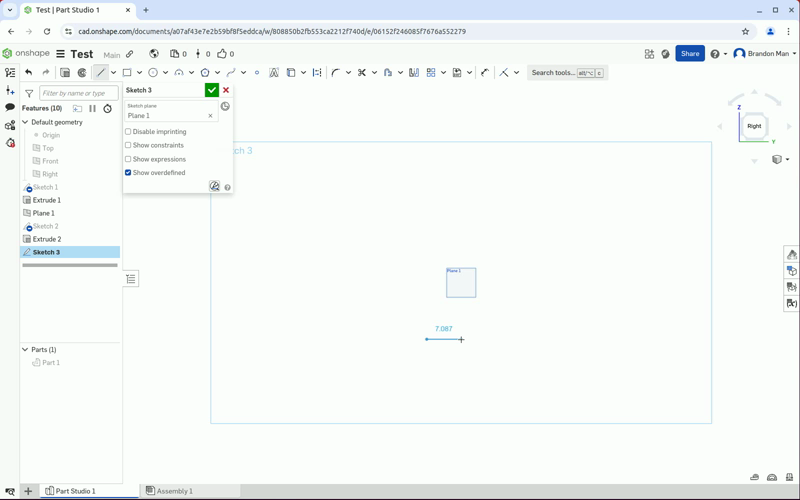
click(461, 339)
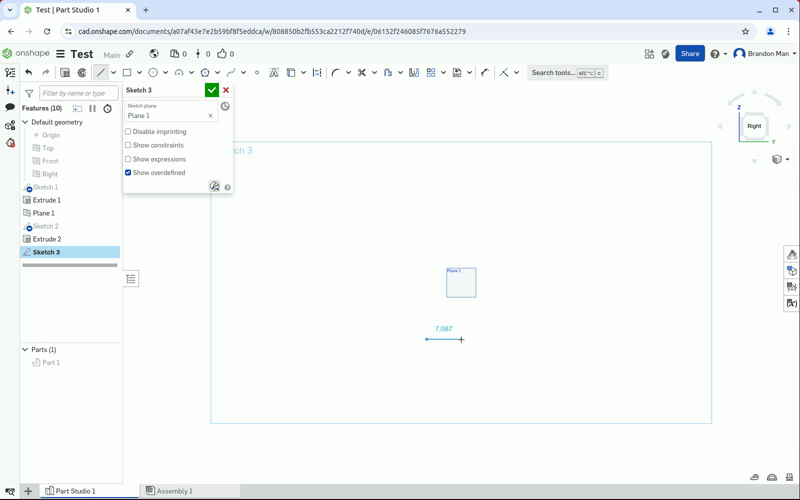
key_up(shift)
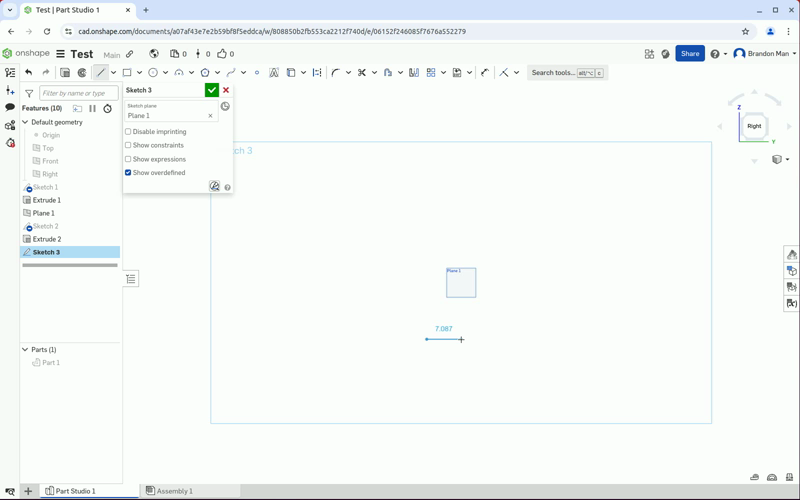
key_down(shift)
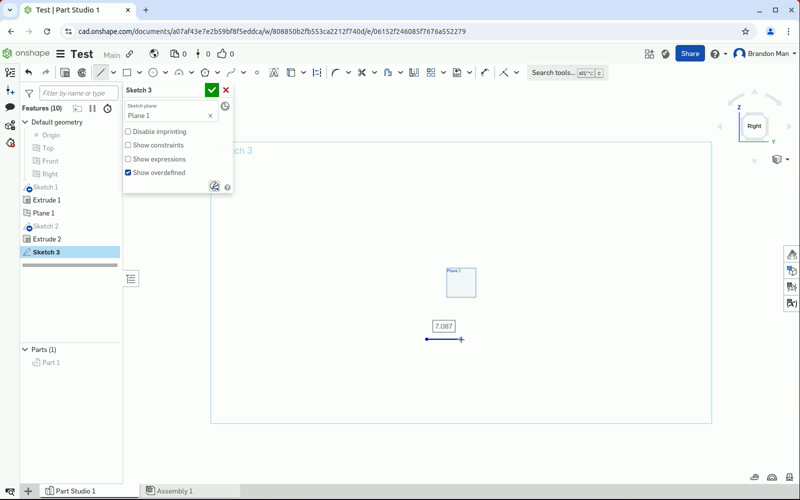
mouse_move(491, 339)
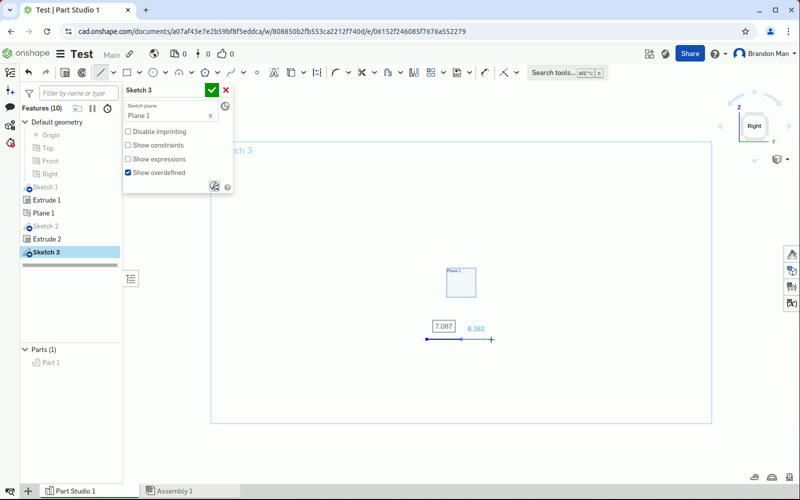
mouse_move(461, 315)
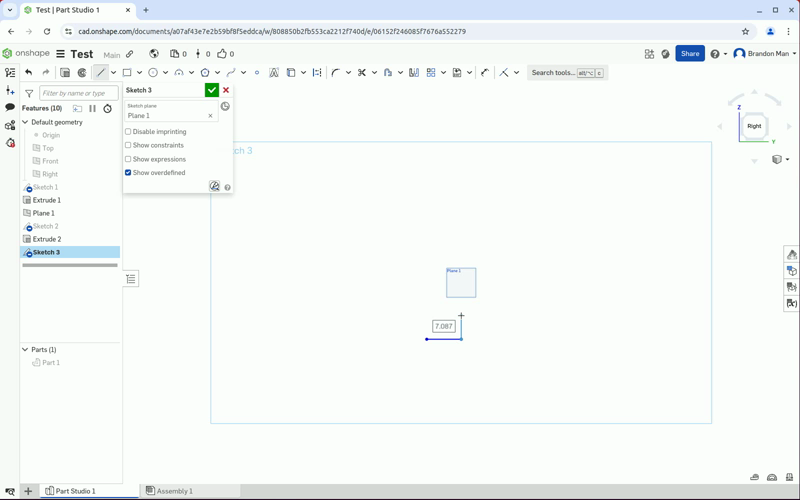
click(461, 315)
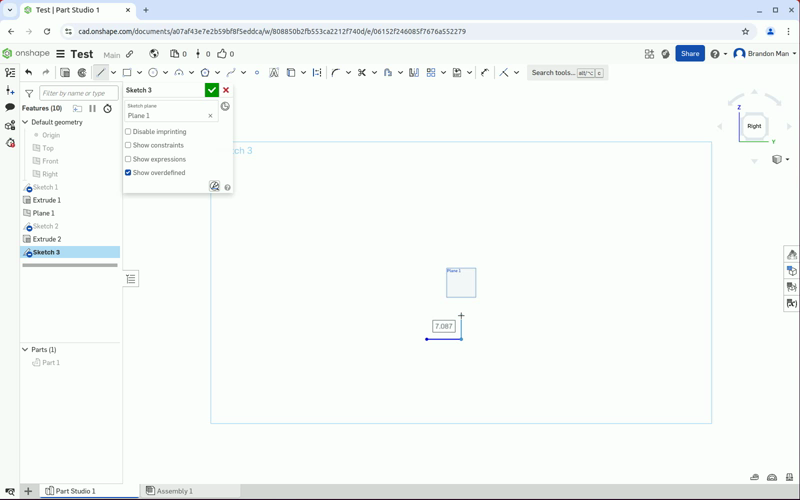
key_up(shift)
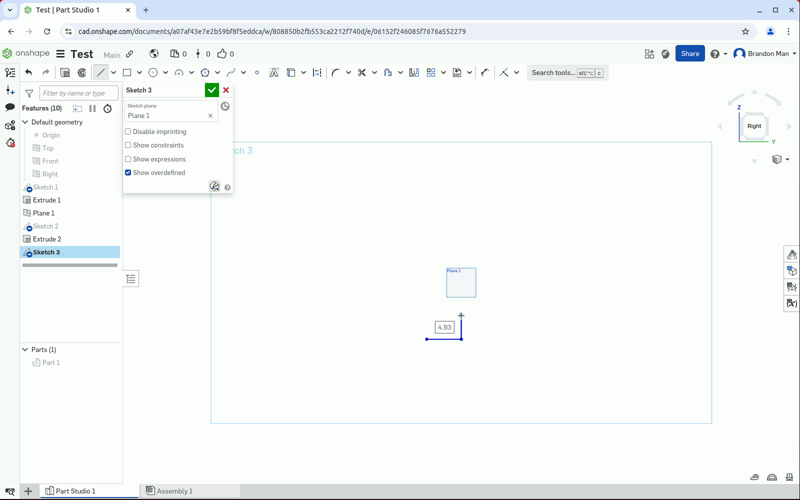
key_down(shift)
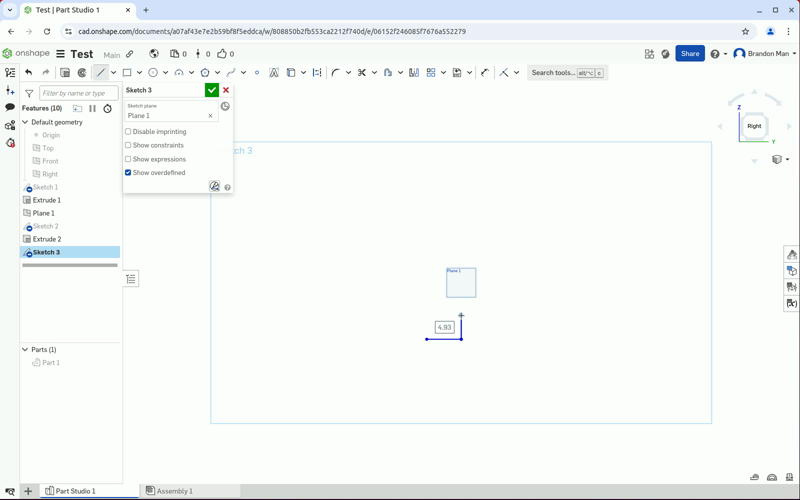
mouse_move(491, 315)
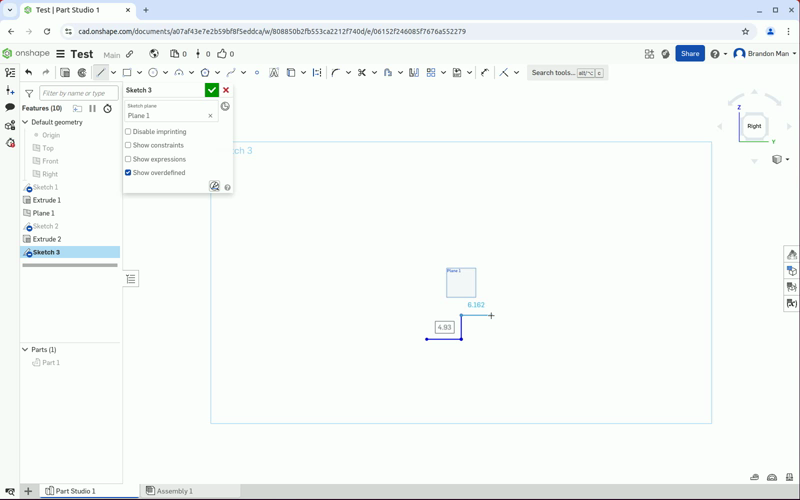
mouse_move(426, 315)
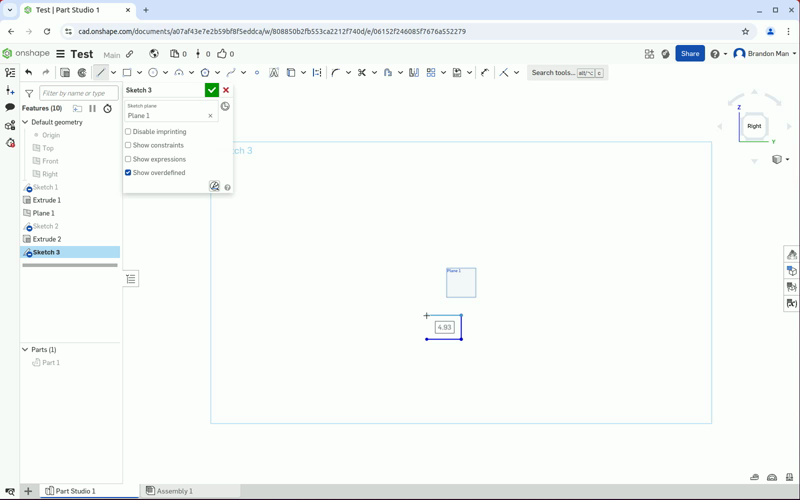
click(426, 315)
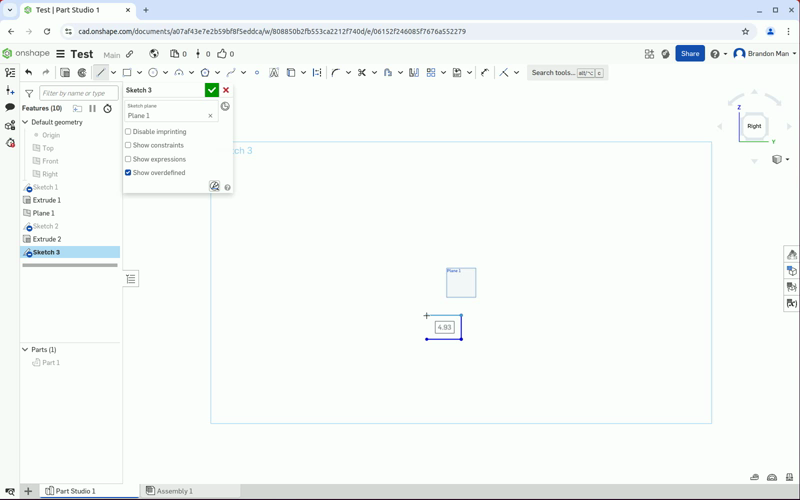
key_up(shift)
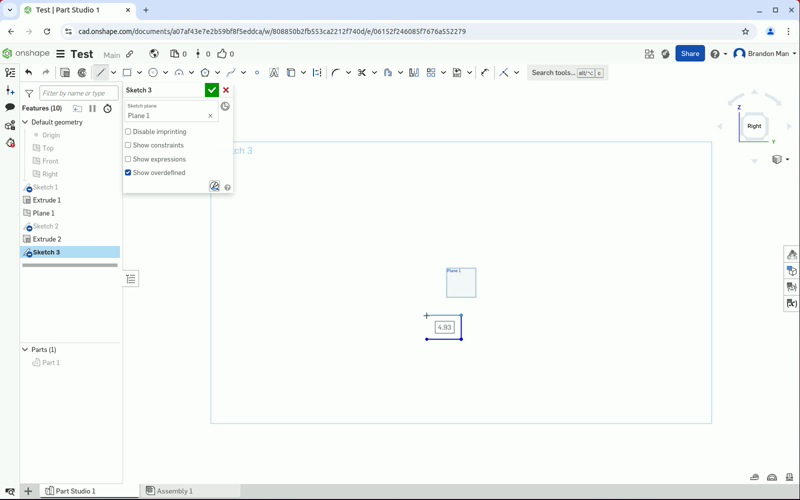
mouse_move(456, 315)
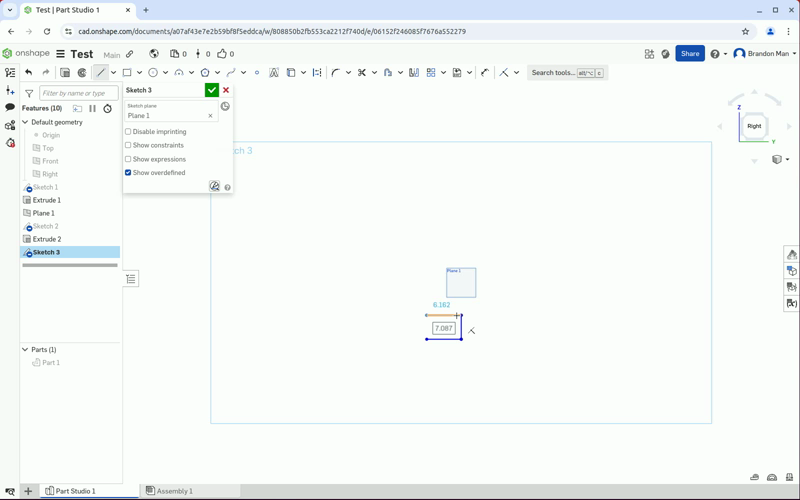
key_down(shift)
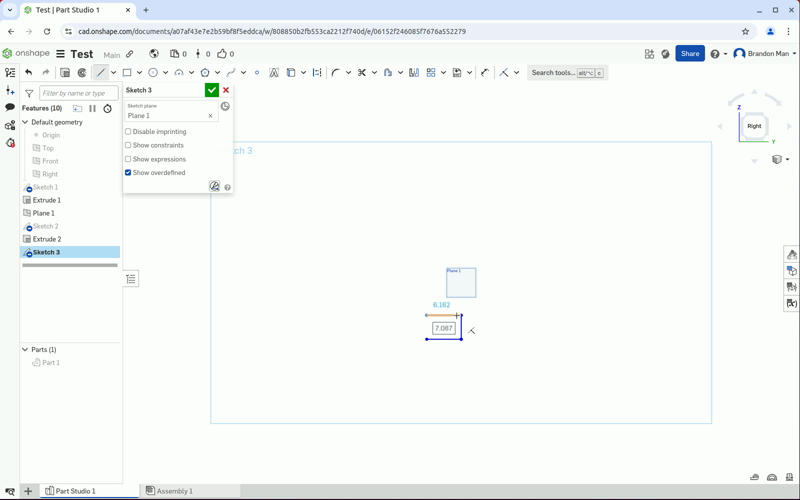
mouse_move(426, 339)
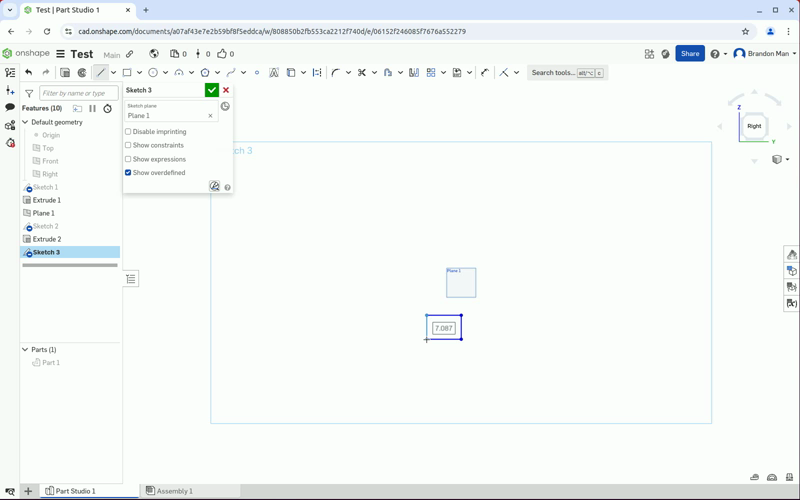
key_up(shift)
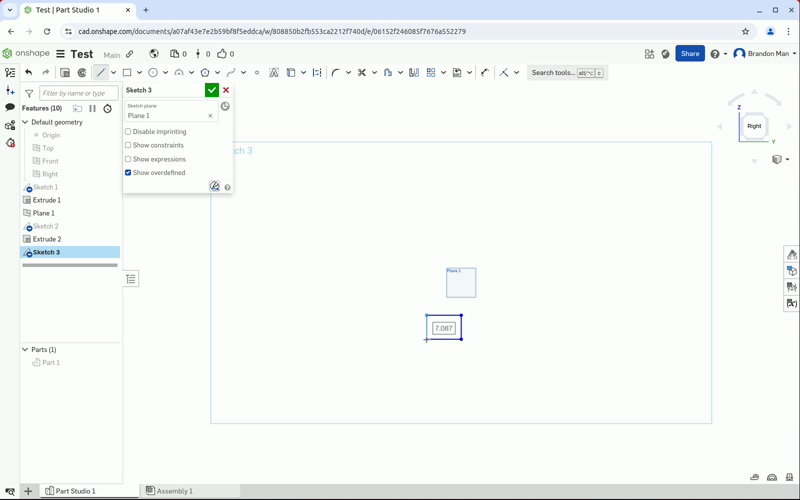
click(426, 339)
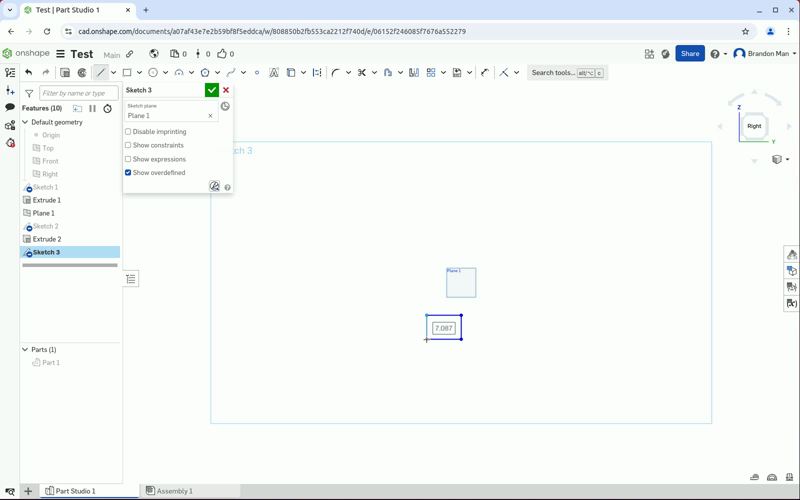
key(esc)
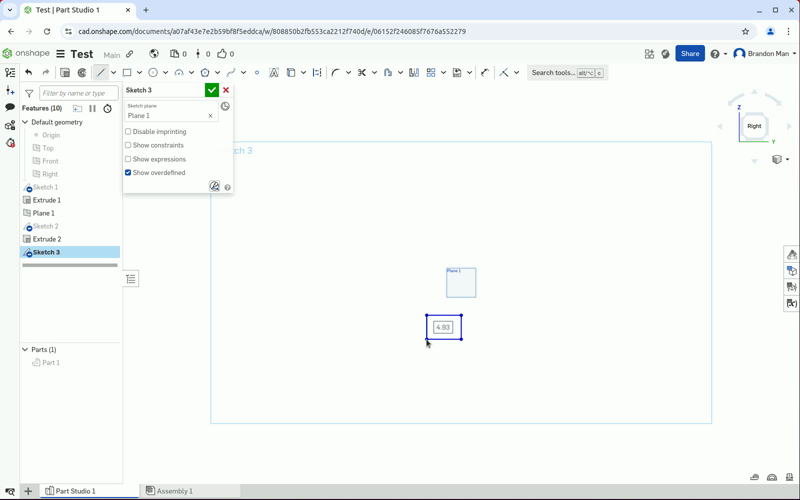
key(c)
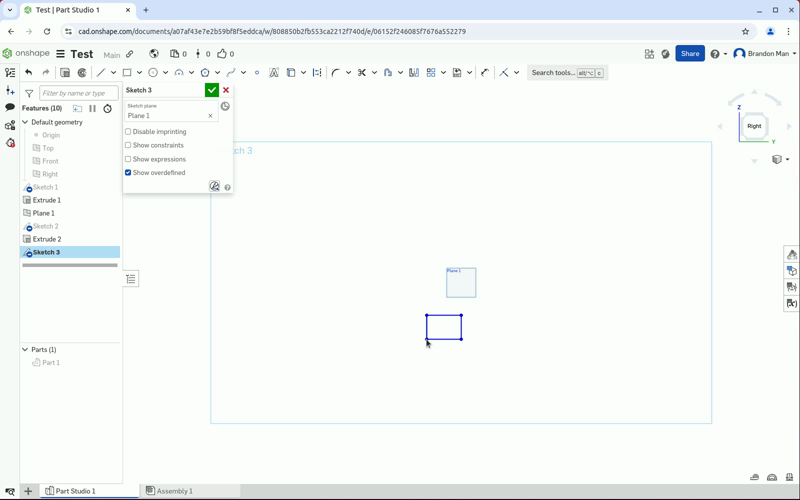
key_down(shift)
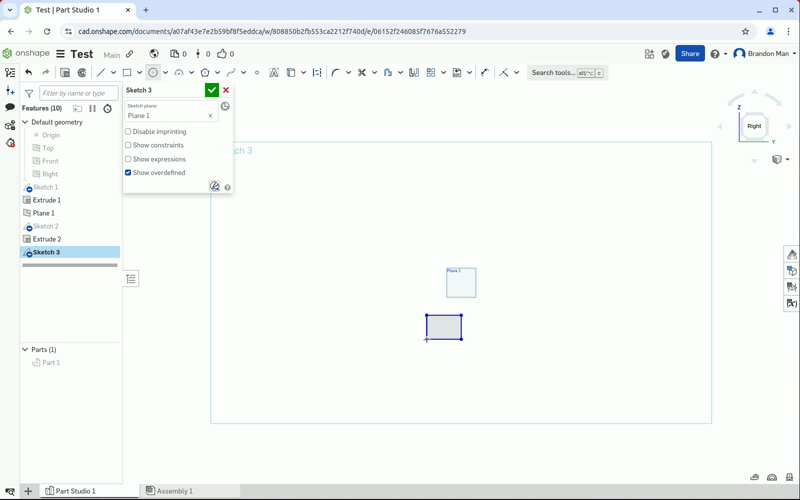
mouse_move(444, 320)
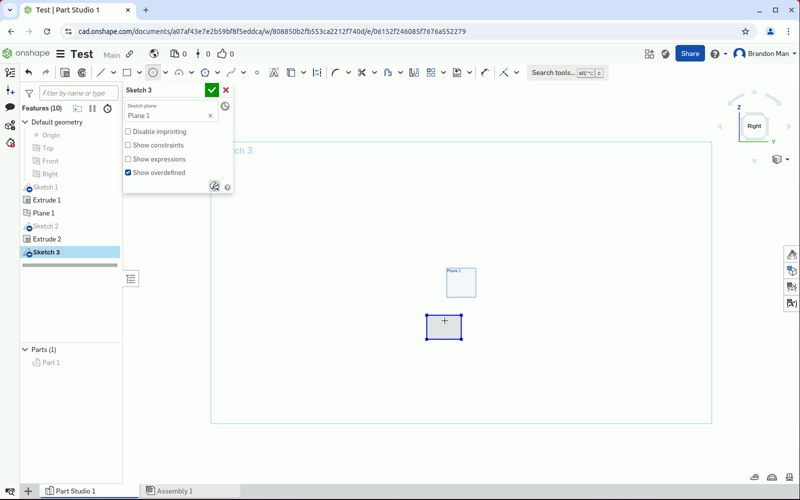
click(444, 320)
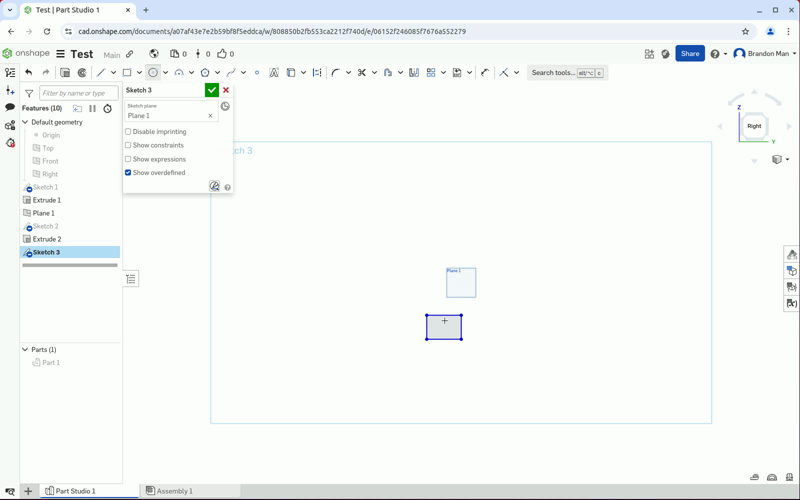
key_up(shift)
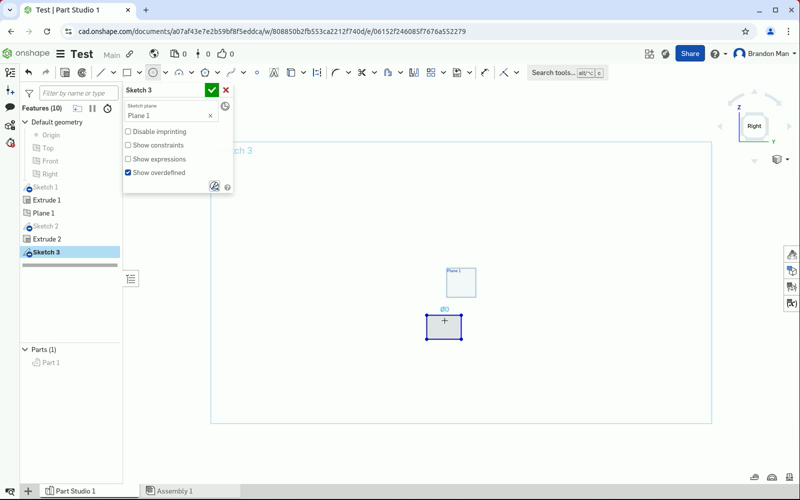
mouse_move(446, 320)
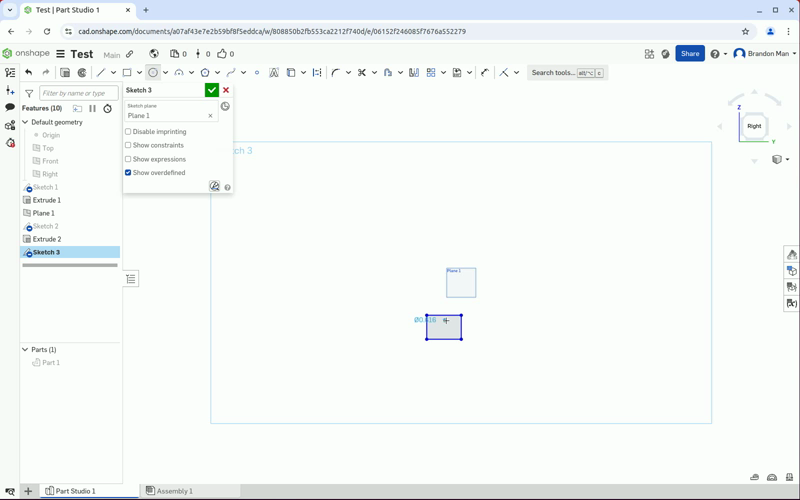
scroll(6)
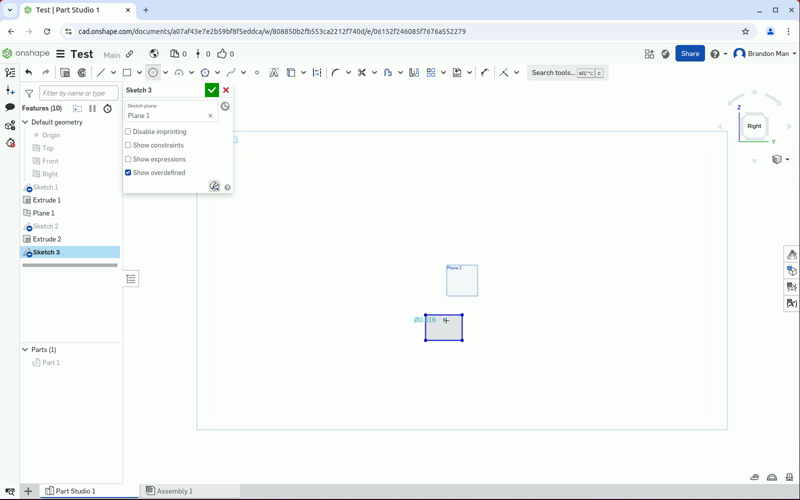
scroll(6)
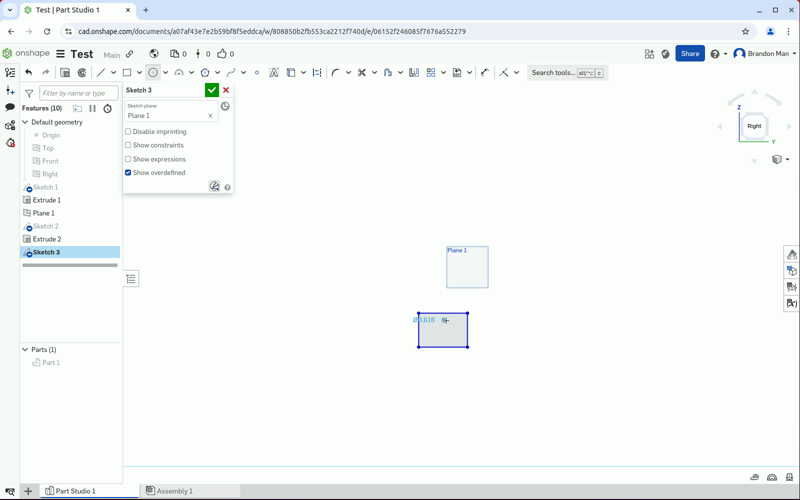
scroll(6)
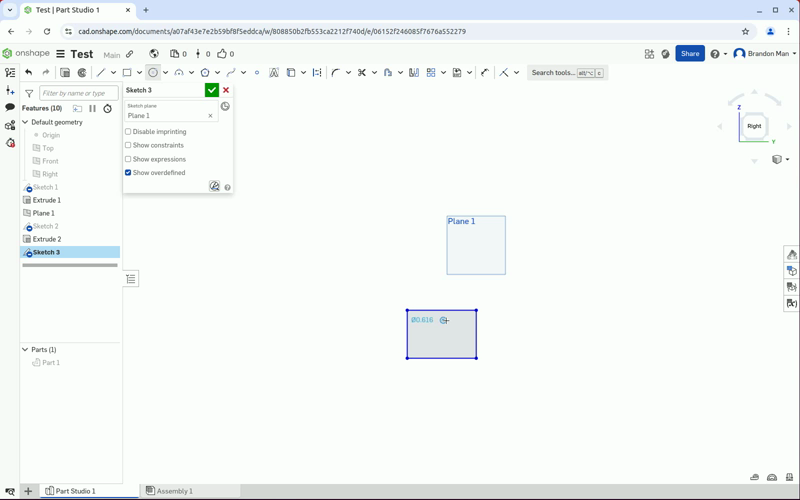
scroll(6)
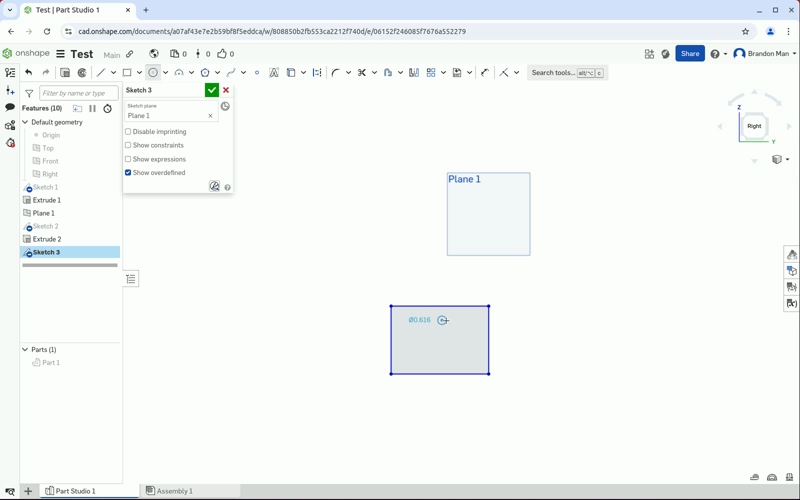
scroll(6)
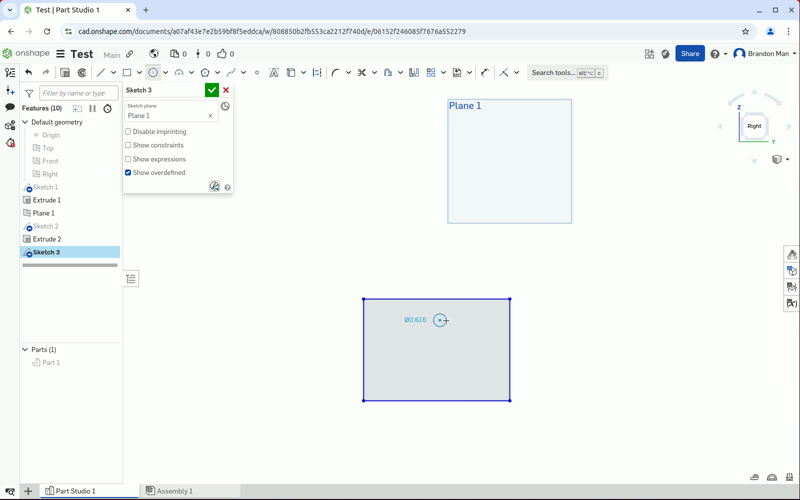
scroll(6)
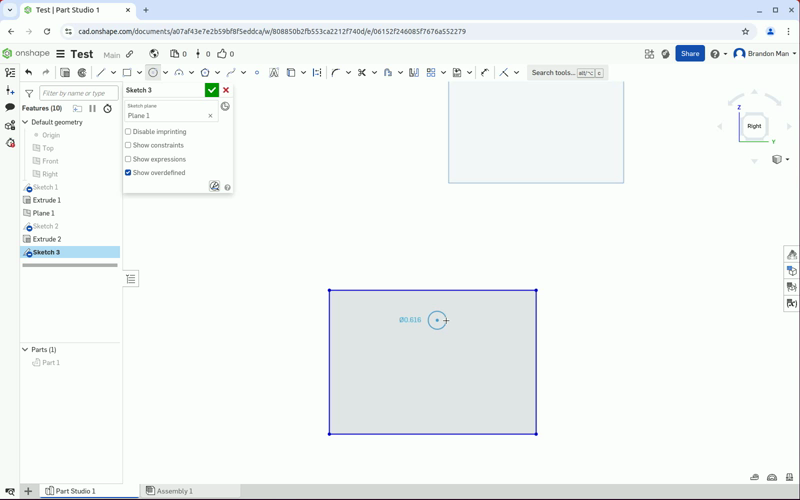
scroll(6)
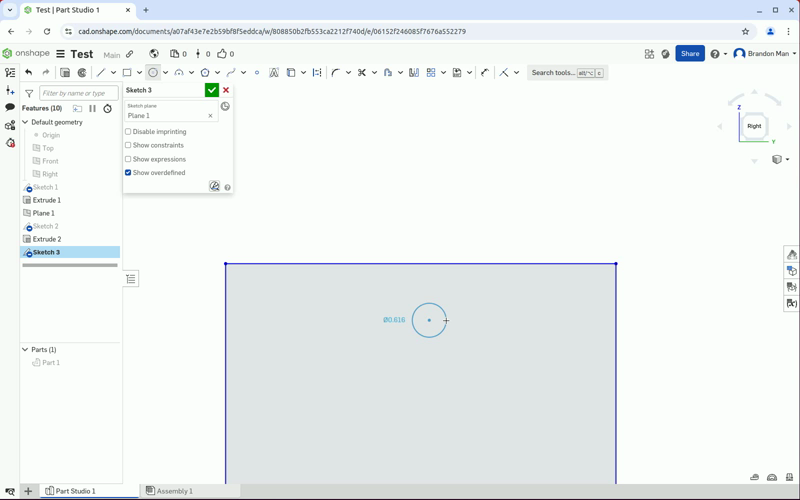
click(446, 320)
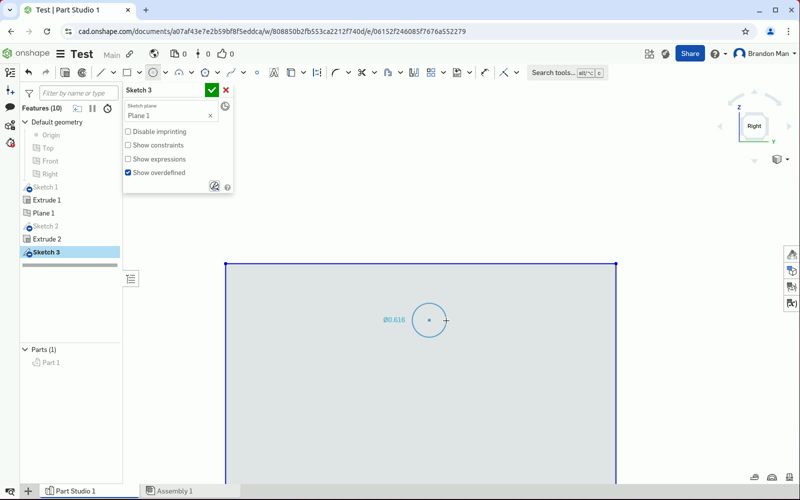
scroll(-6)
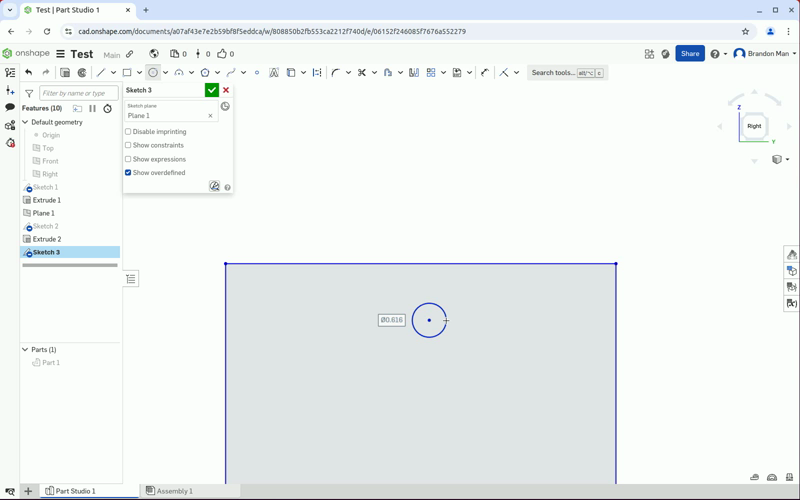
scroll(-6)
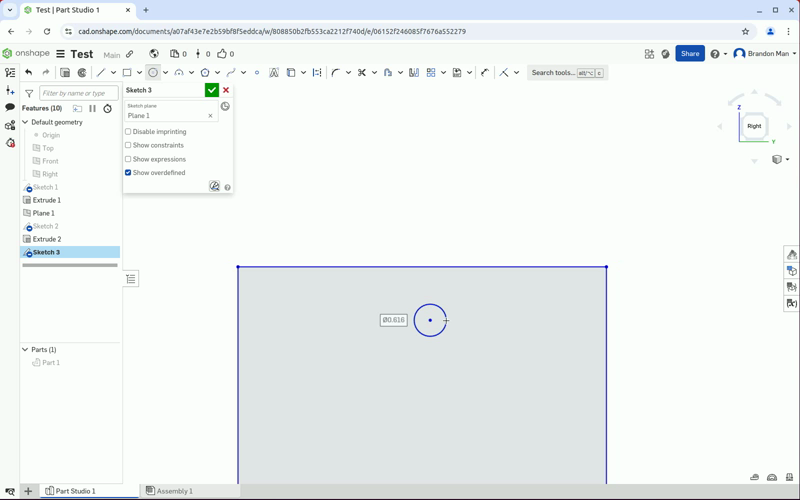
scroll(-6)
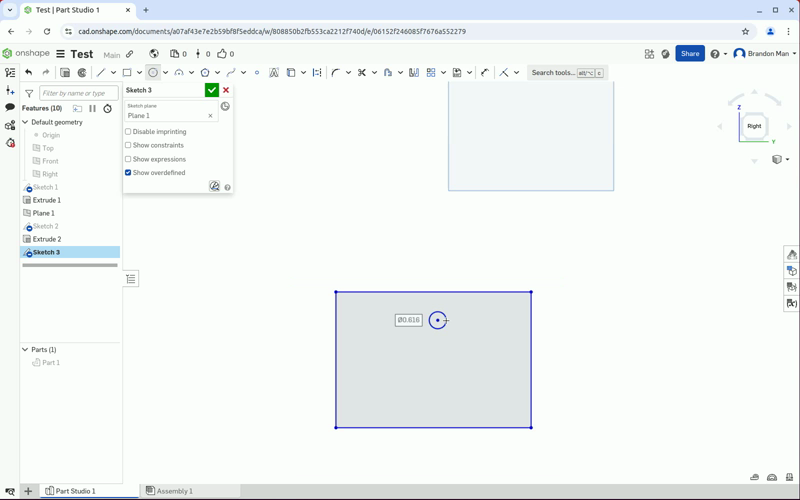
scroll(-6)
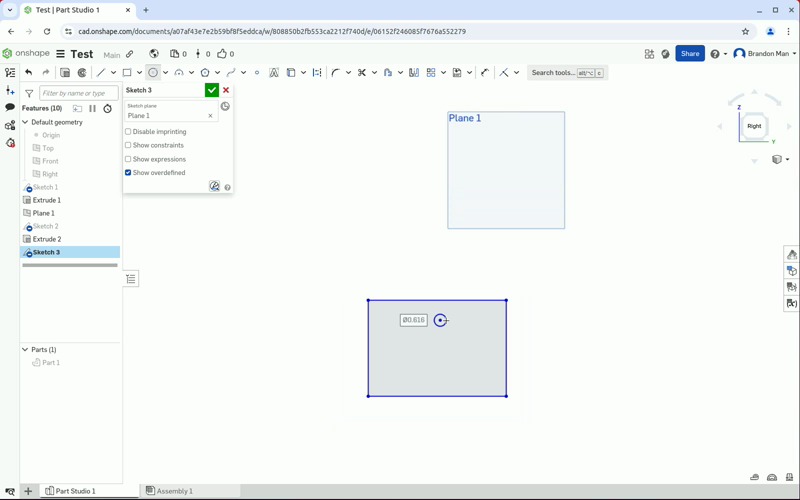
scroll(-6)
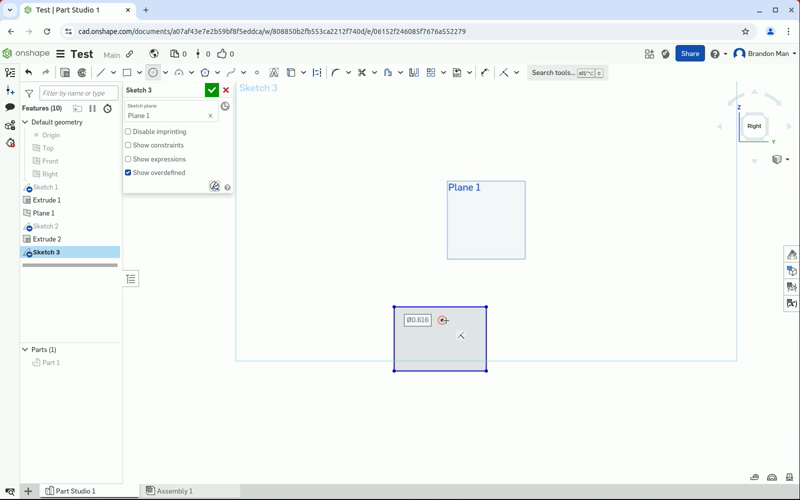
scroll(-6)
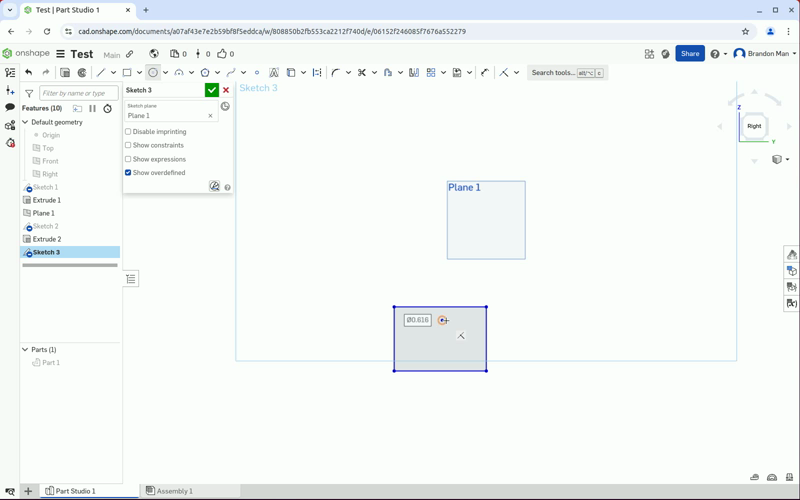
scroll(-6)
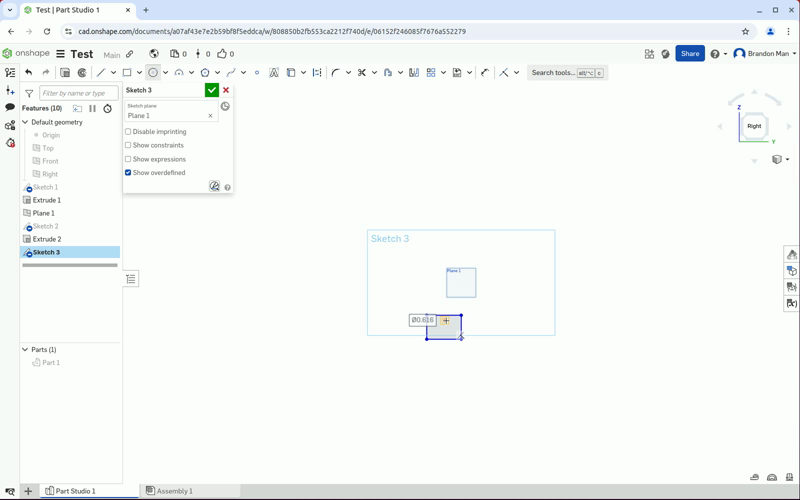
key(esc)
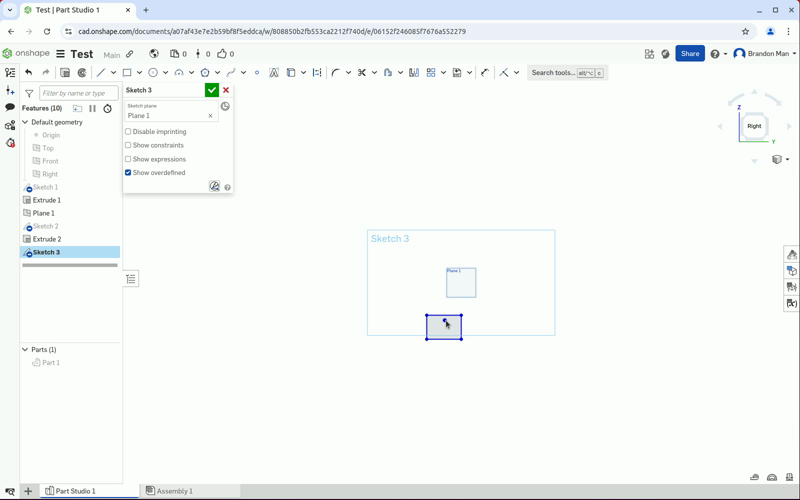
mouse_move(457, 329)
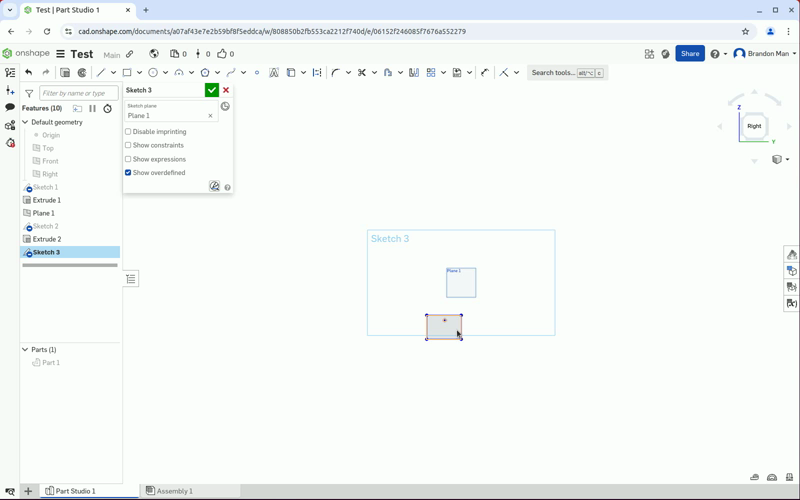
scroll(6)
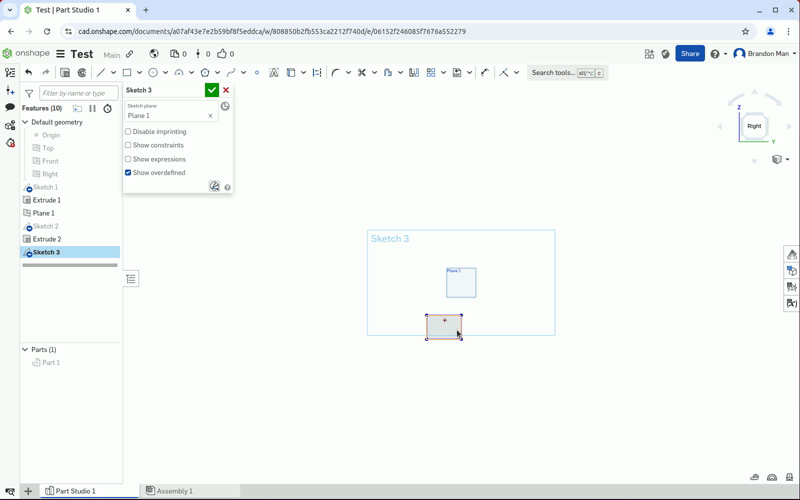
scroll(6)
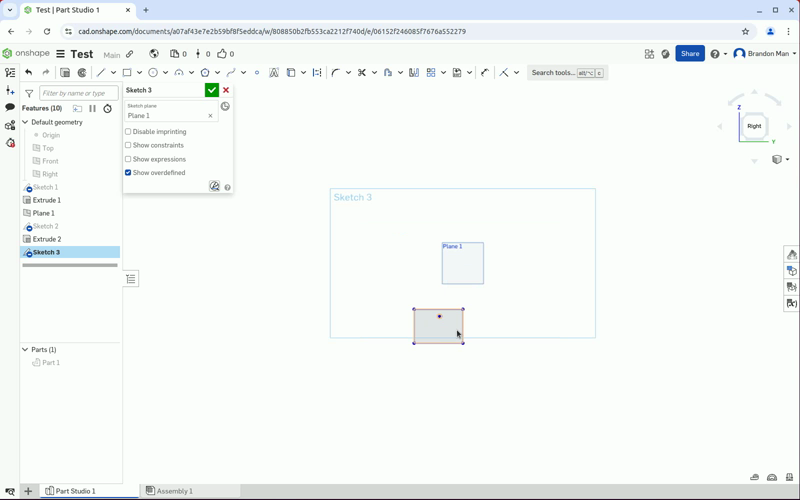
scroll(6)
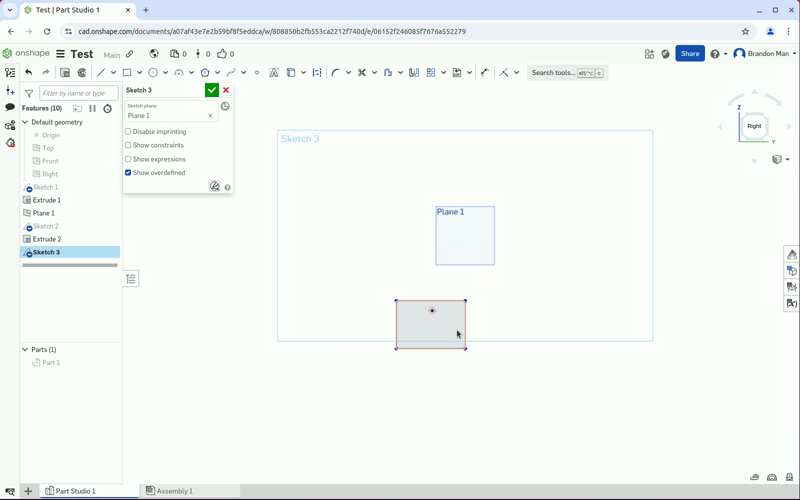
scroll(6)
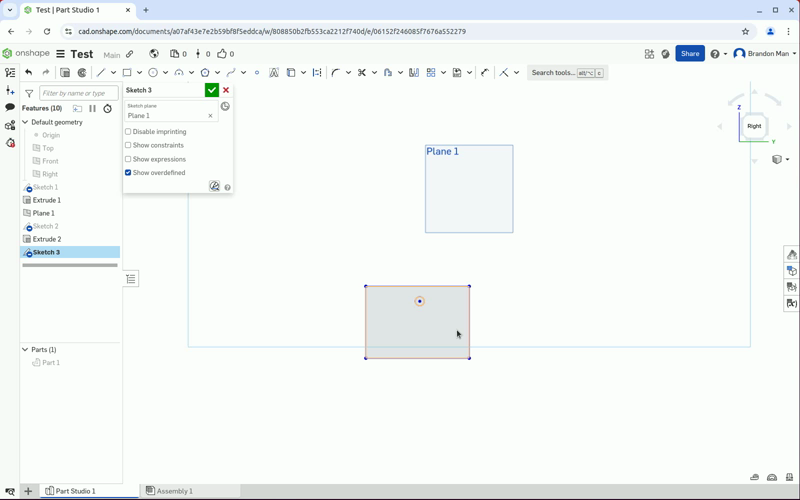
scroll(6)
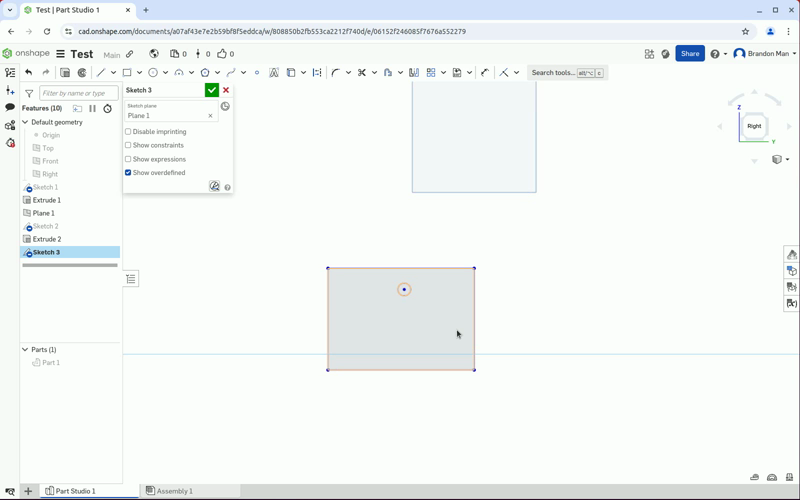
scroll(6)
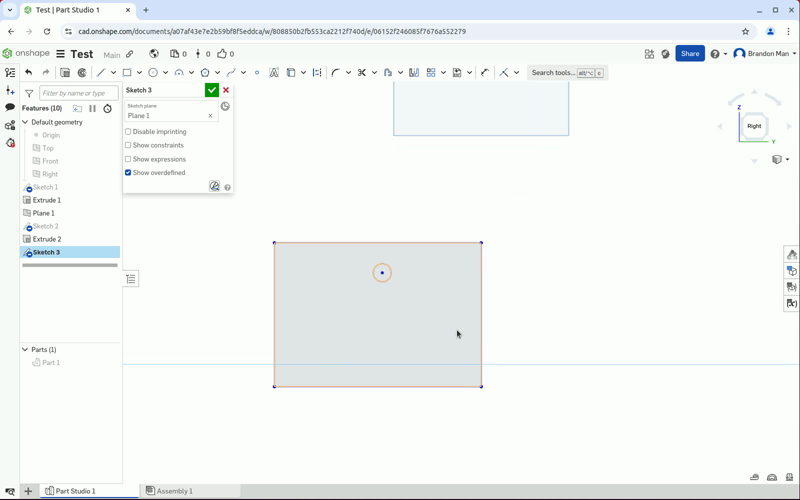
scroll(6)
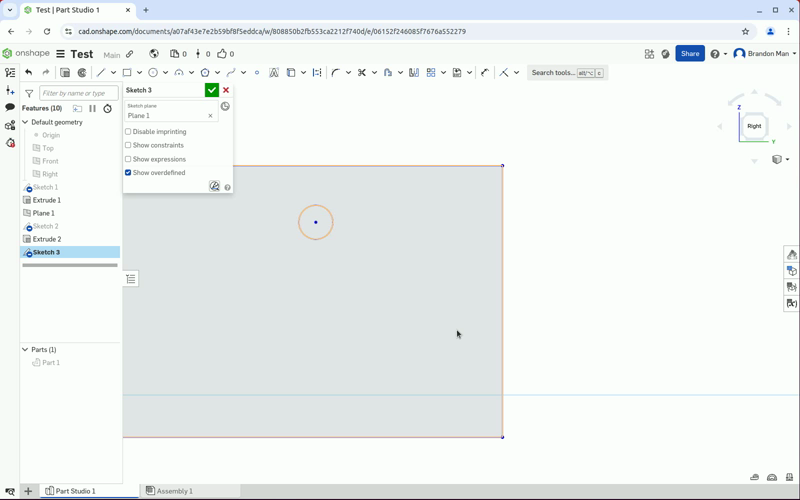
click(457, 329)
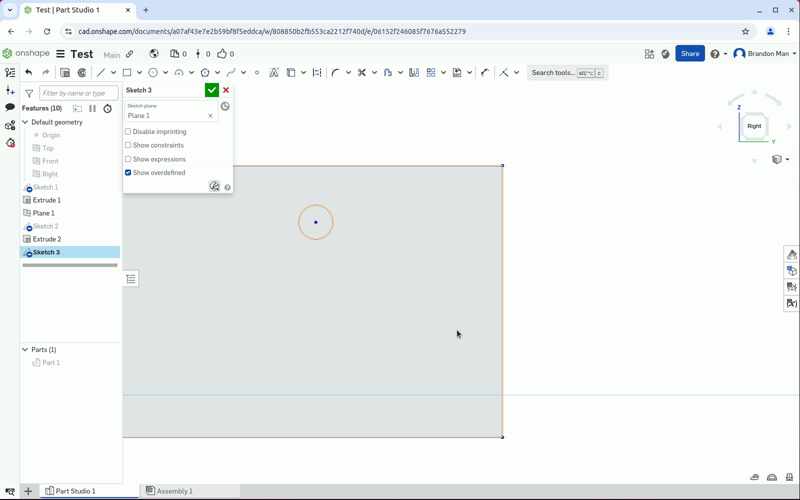
scroll(-6)
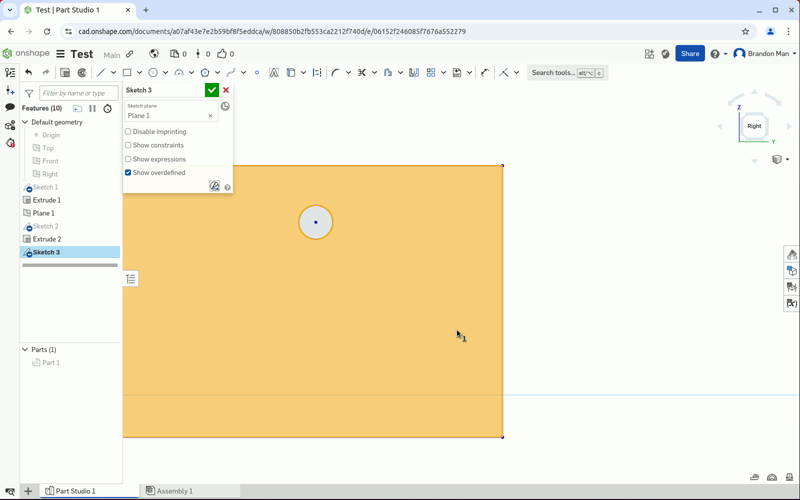
scroll(-6)
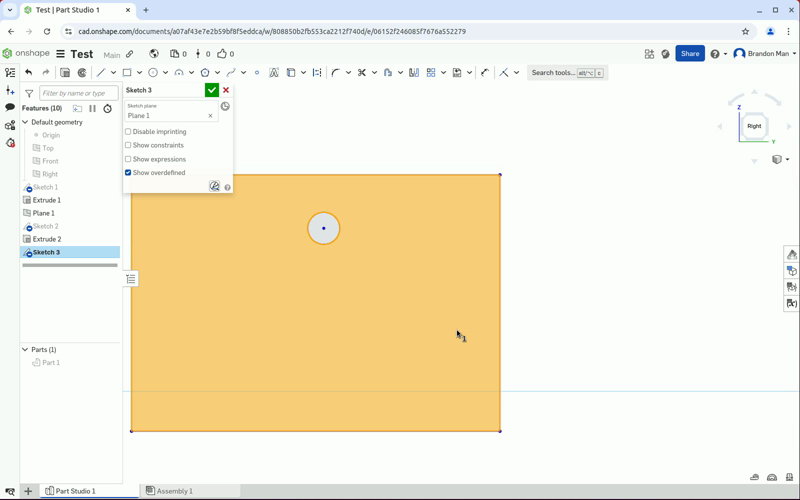
scroll(-6)
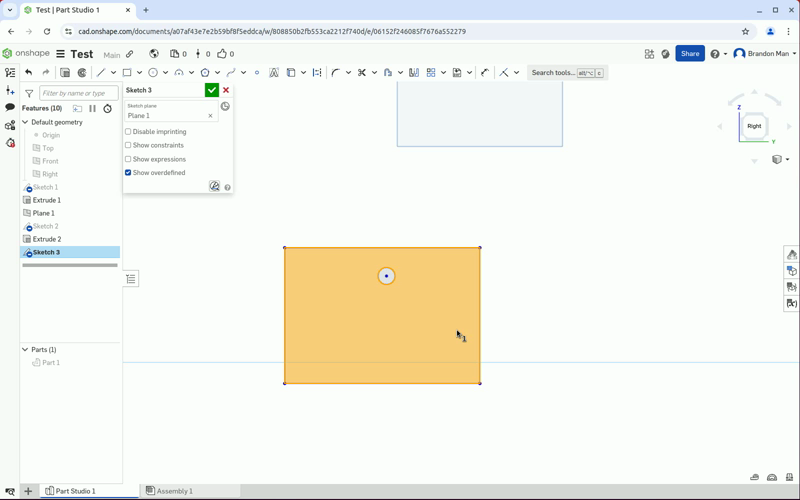
scroll(-6)
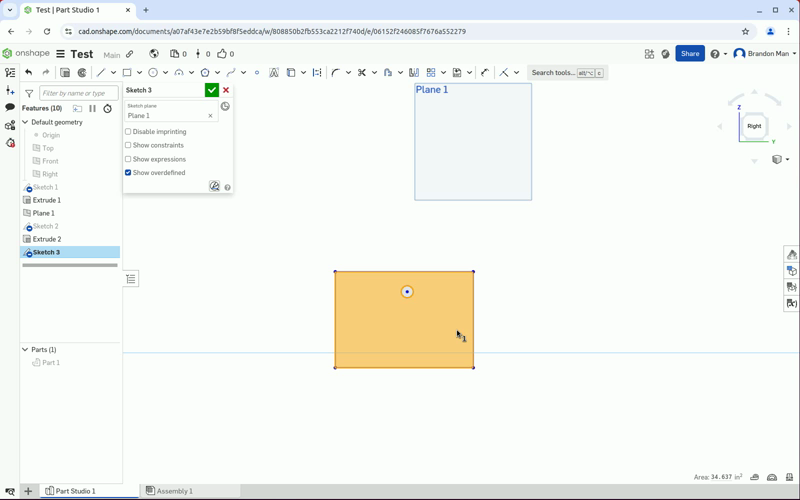
scroll(-6)
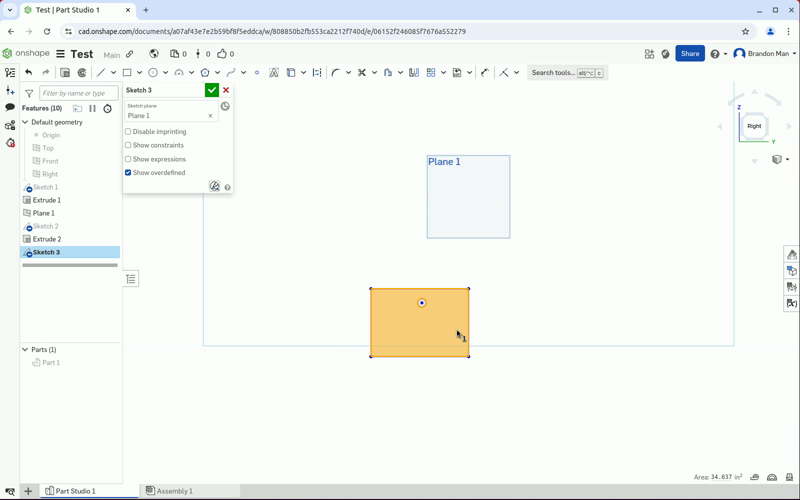
scroll(-6)
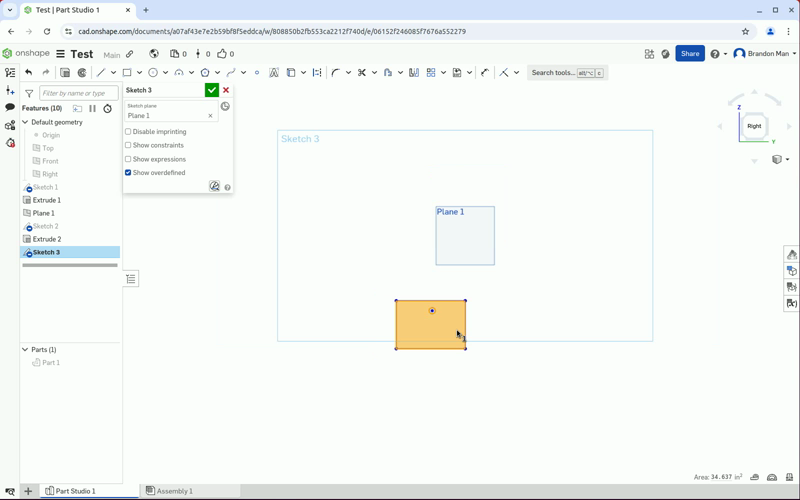
scroll(-6)
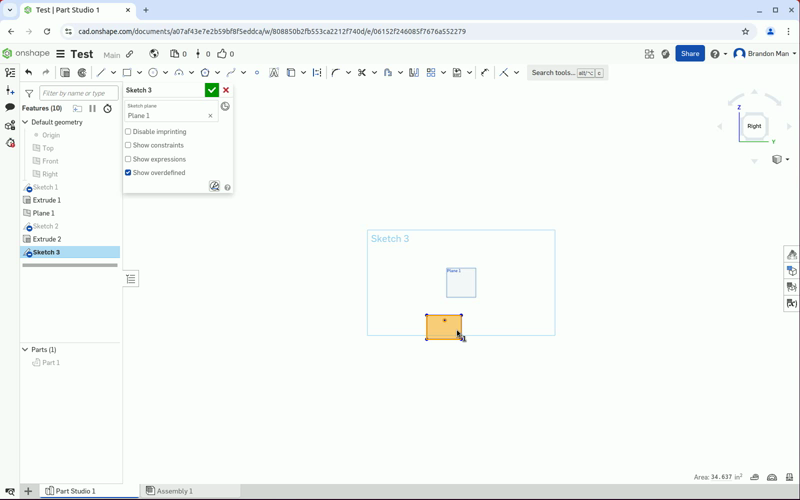
mouse_move(73, 352)
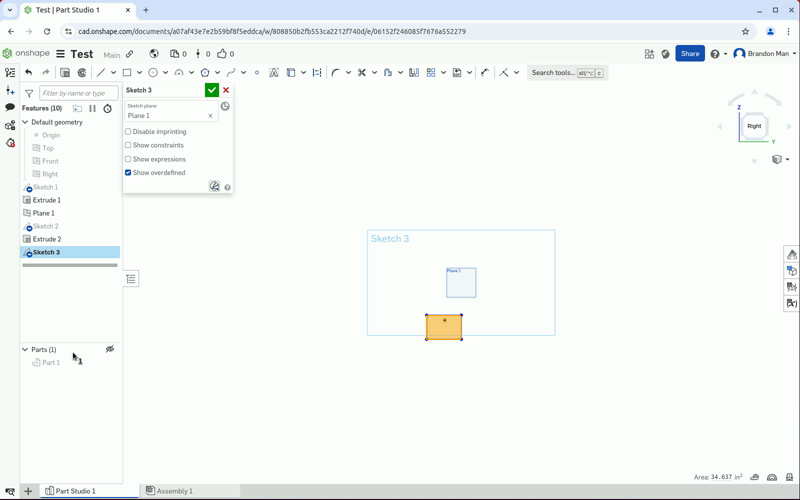
key(shift+y)
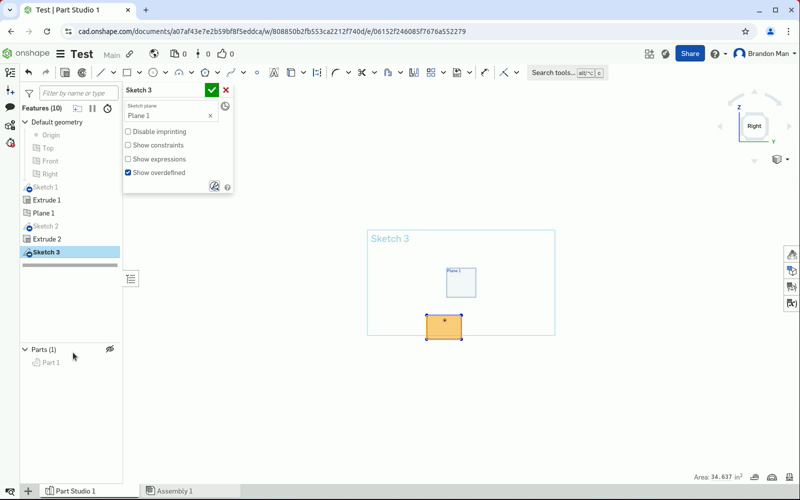
key(shift+e)
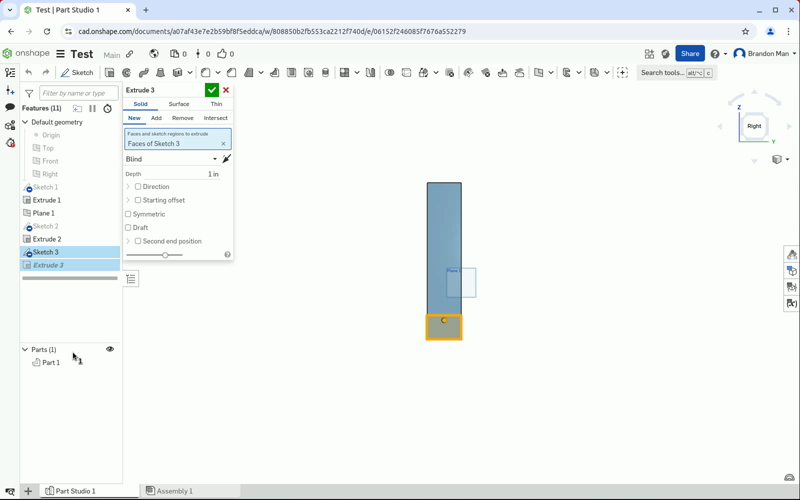
mouse_move(143, 106)
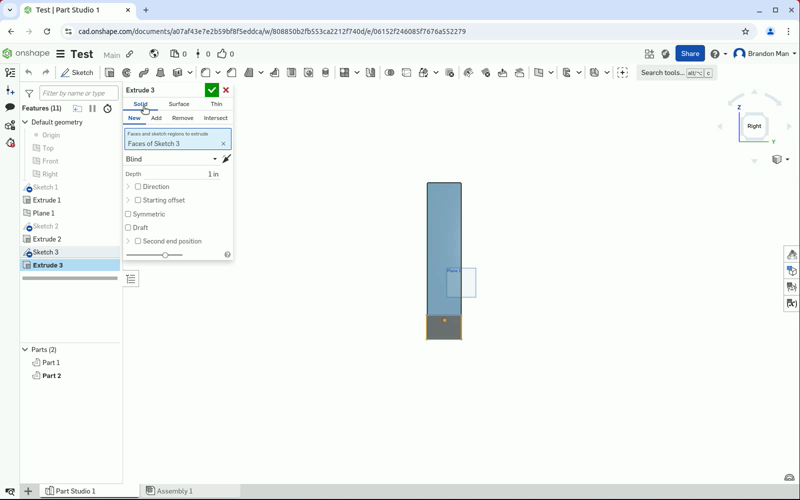
click(143, 106)
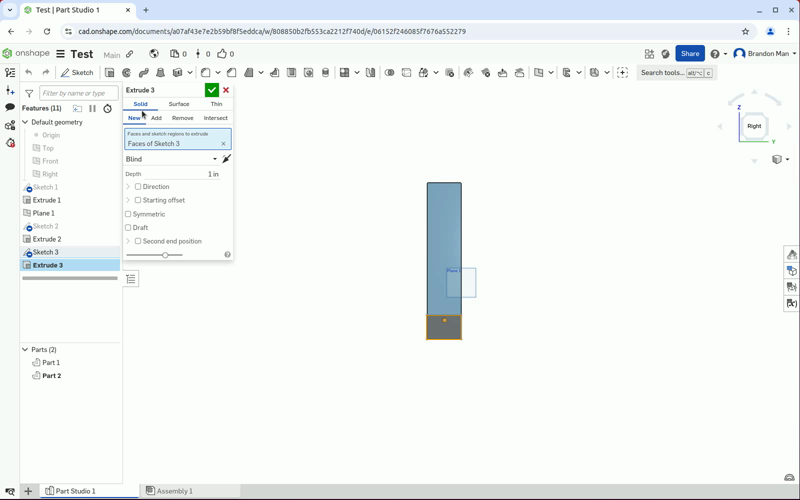
mouse_move(137, 120)
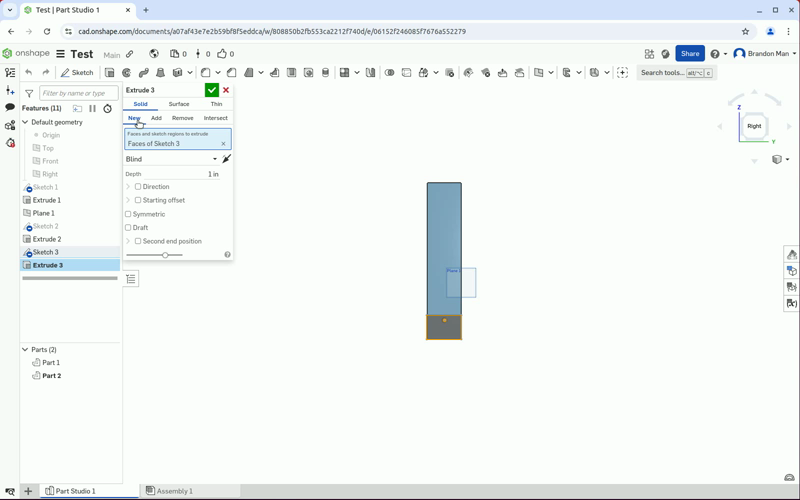
click(137, 120)
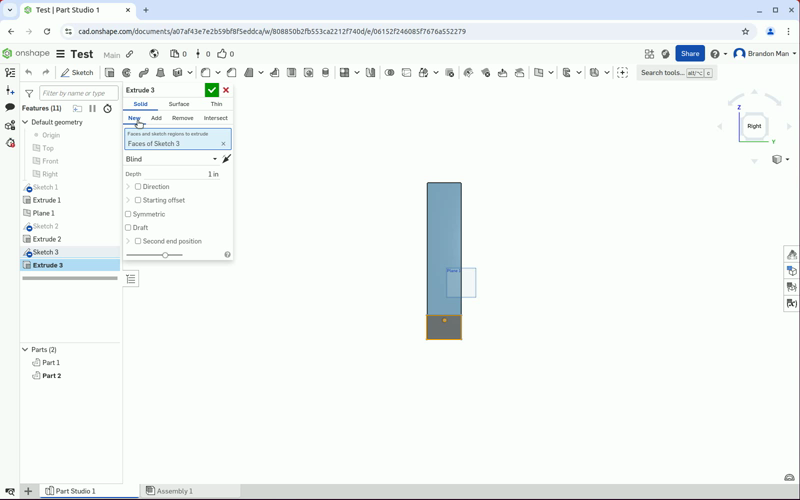
key(tab, 4)
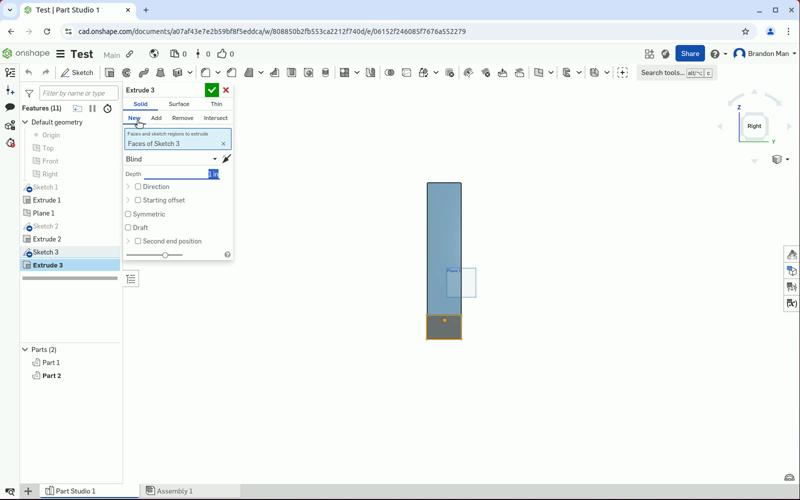
text(0.722)
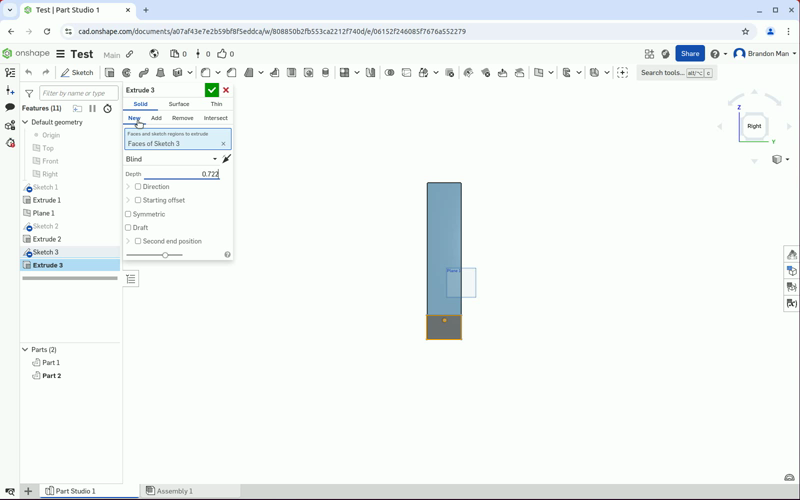
key(enter)
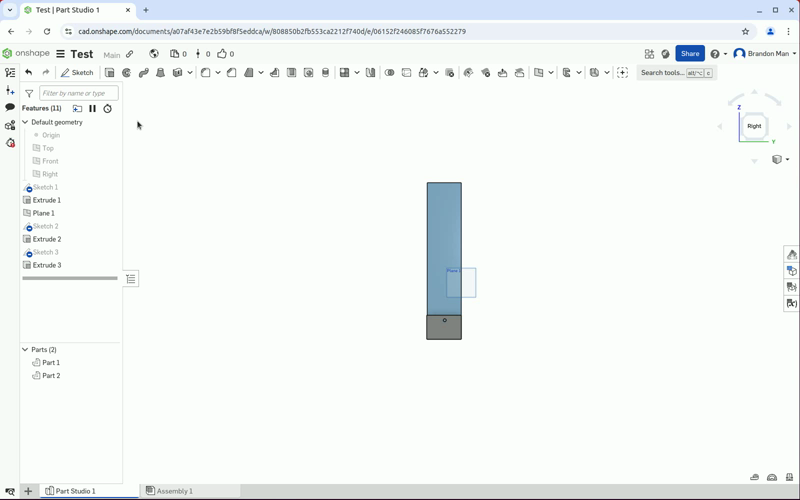
key(shift+h)
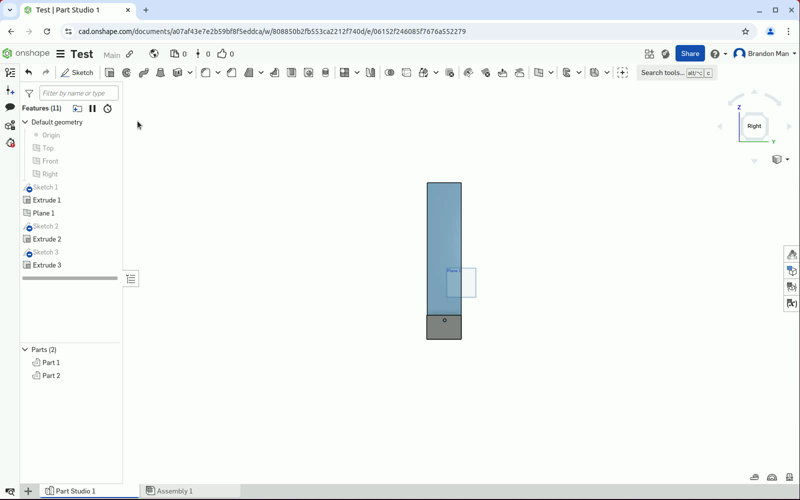
key(shift+h)
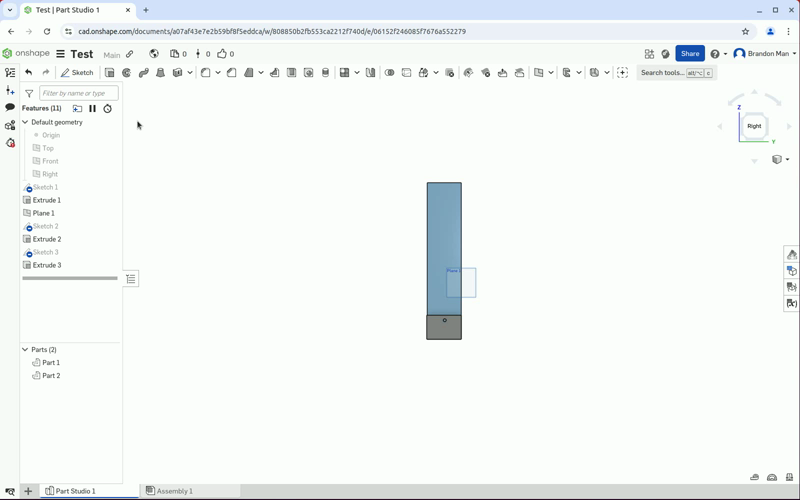
mouse_move(73, 189)
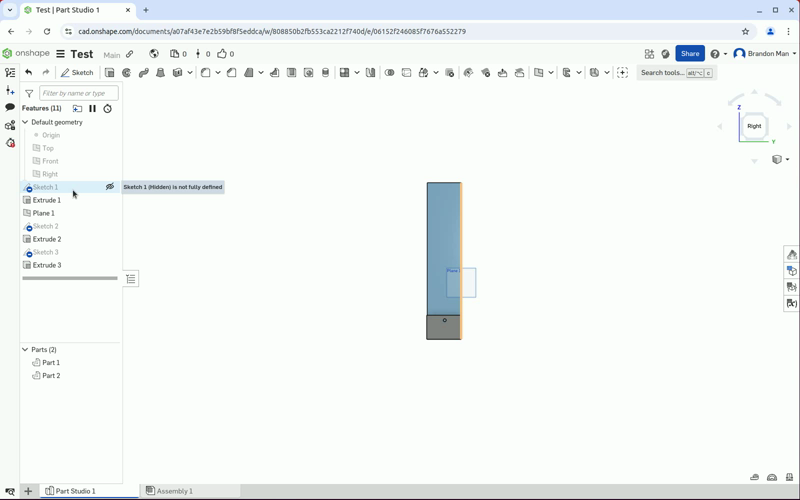
click(73, 189)
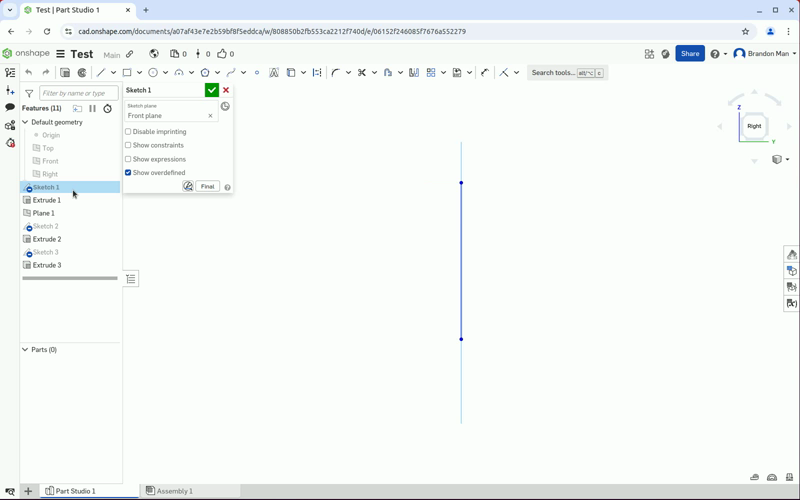
mouse_move(229, 92)
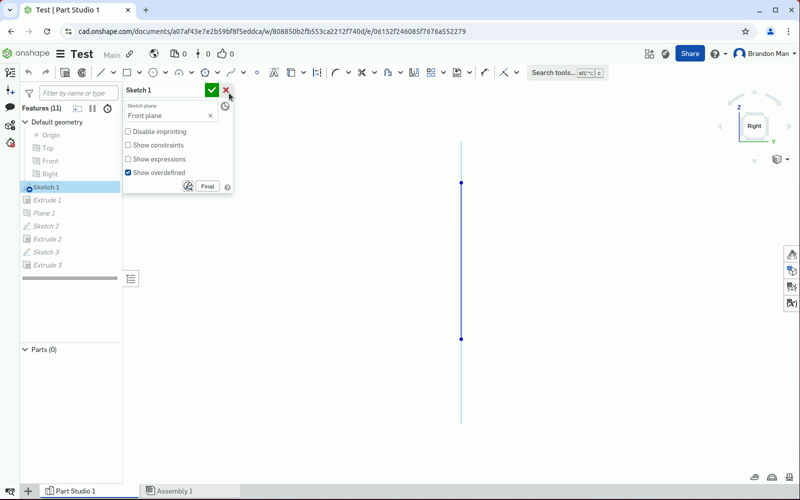
click(229, 92)
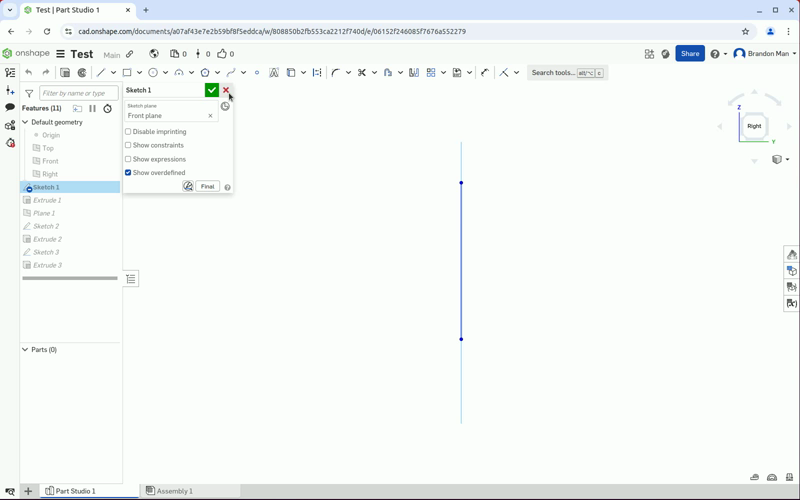
key(shift+s)
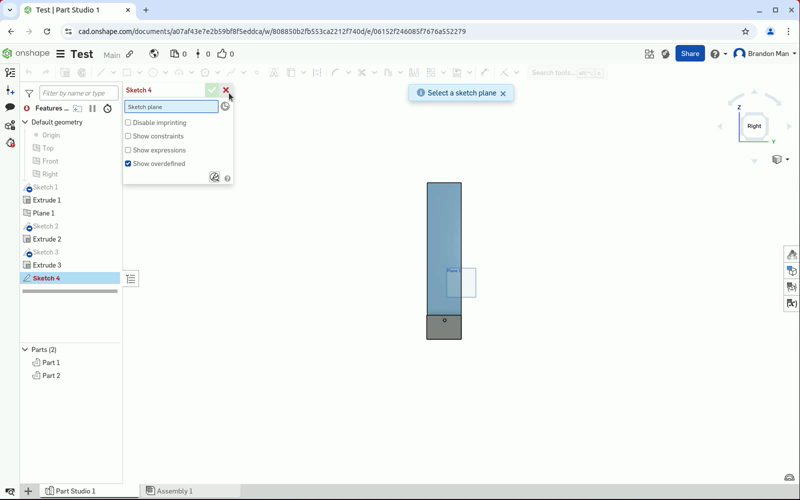
mouse_move(73, 215)
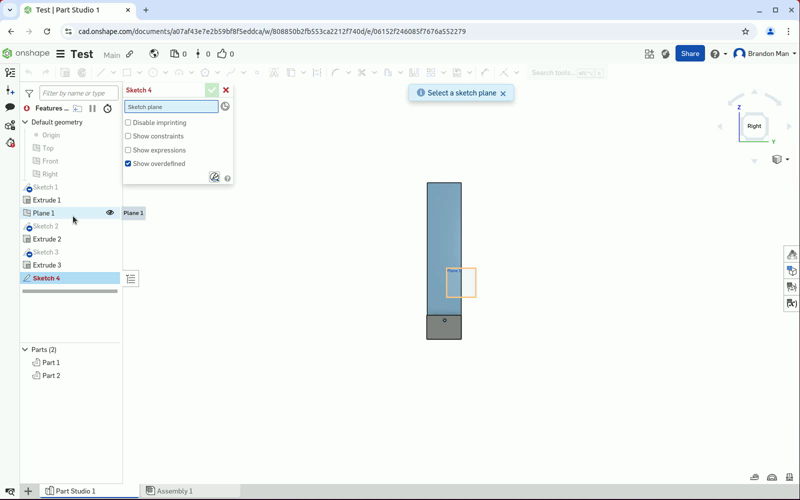
click(73, 215)
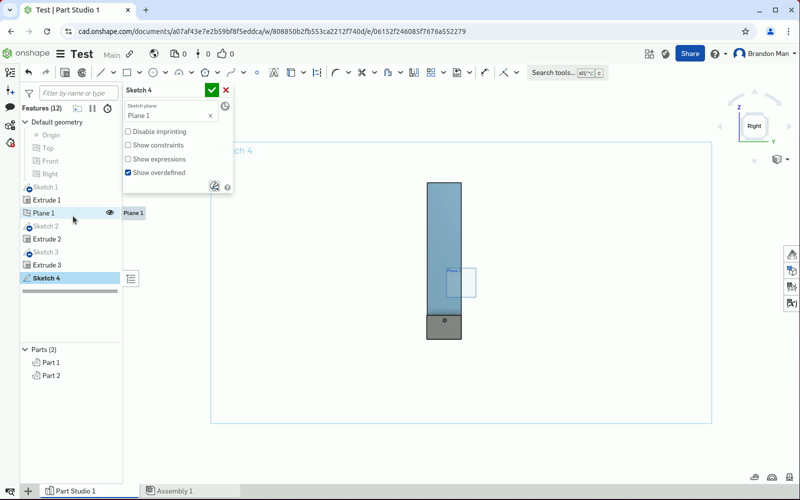
mouse_move(73, 352)
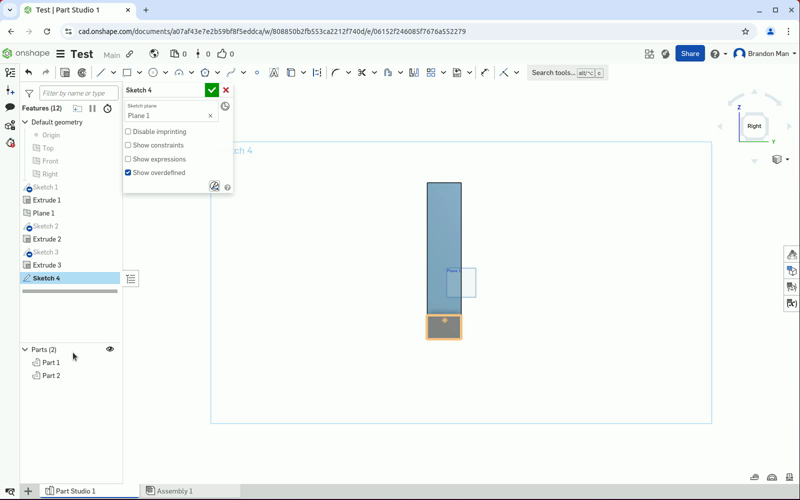
key(y)
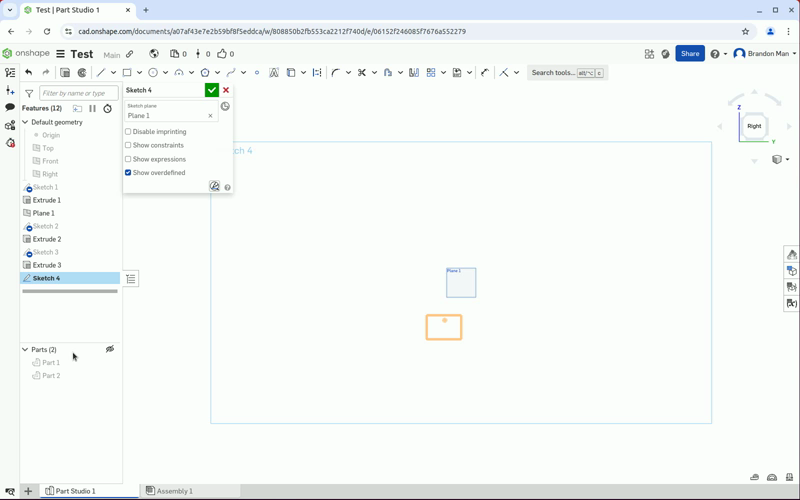
key(l)
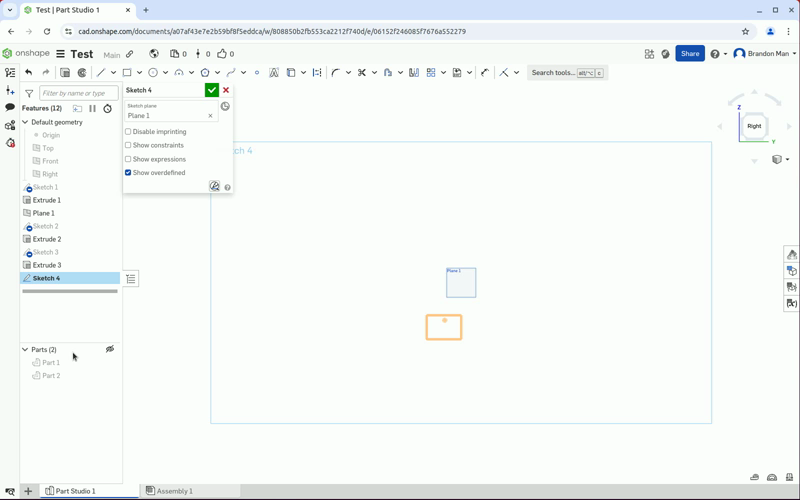
key_down(shift)
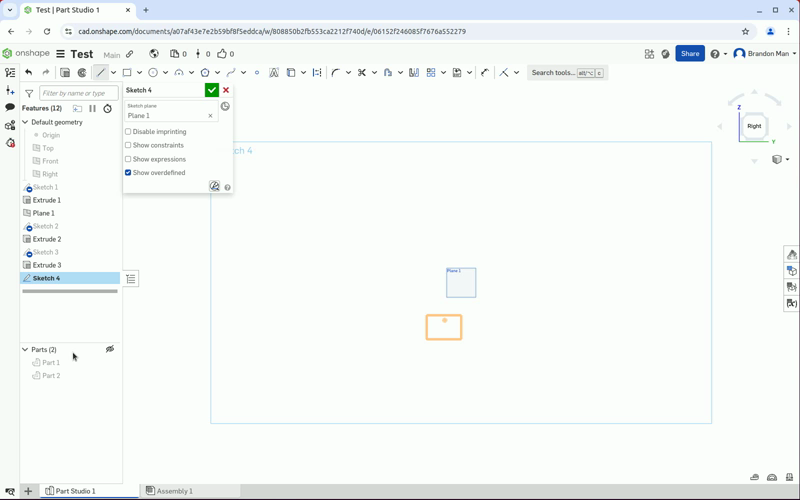
mouse_move(414, 395)
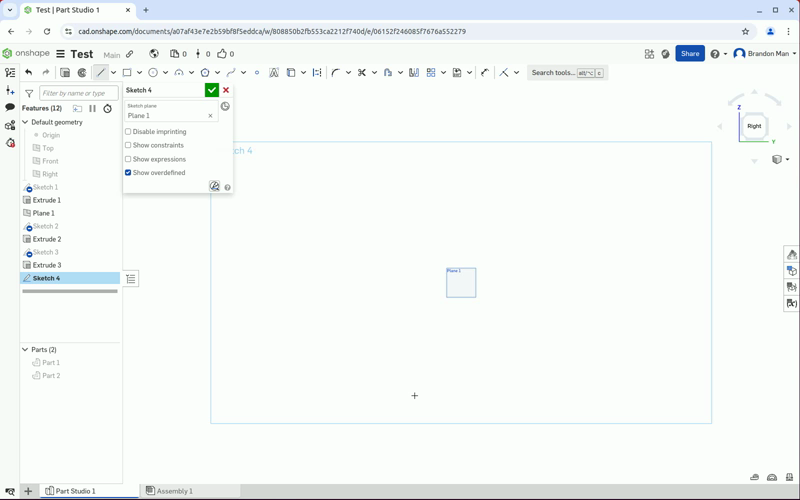
click(414, 395)
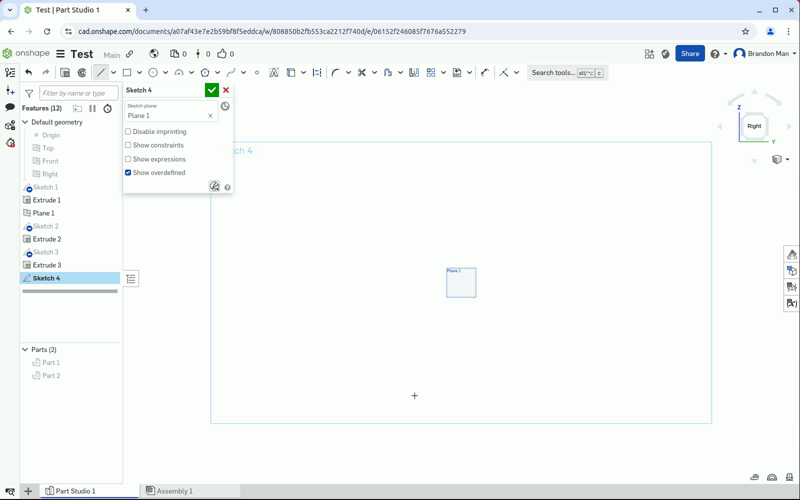
key_up(shift)
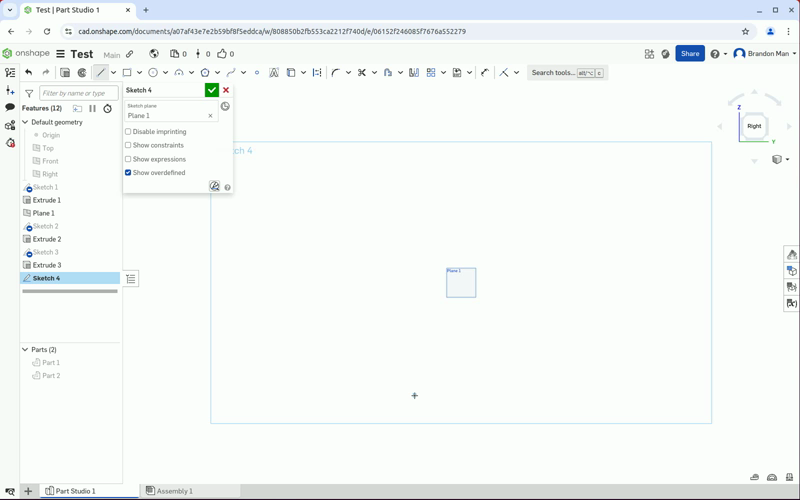
key_down(shift)
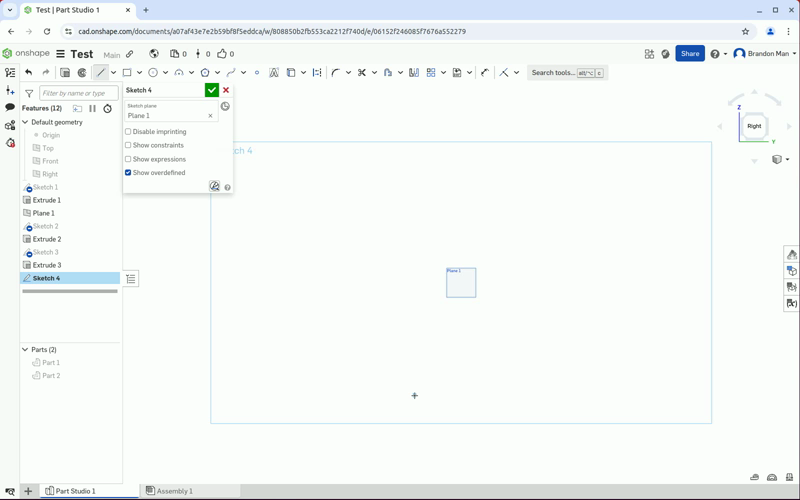
mouse_move(444, 395)
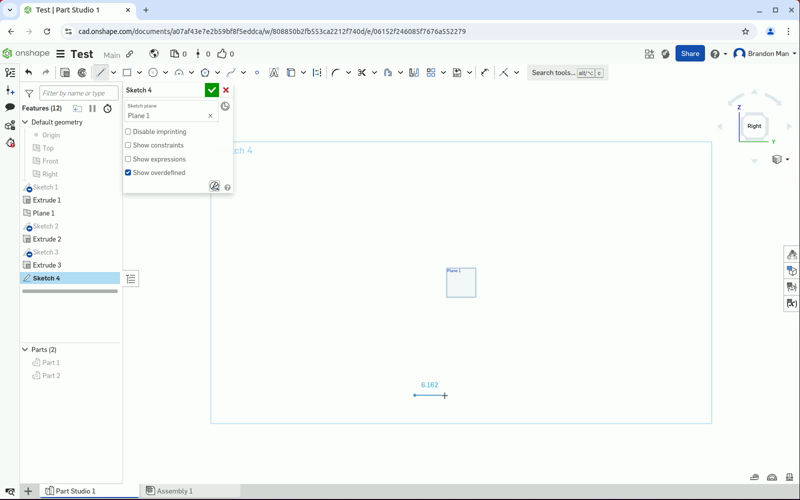
mouse_move(423, 395)
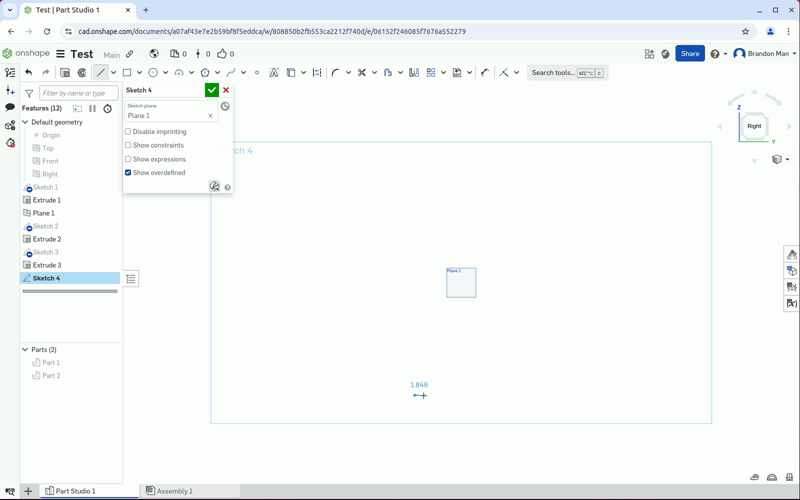
click(423, 395)
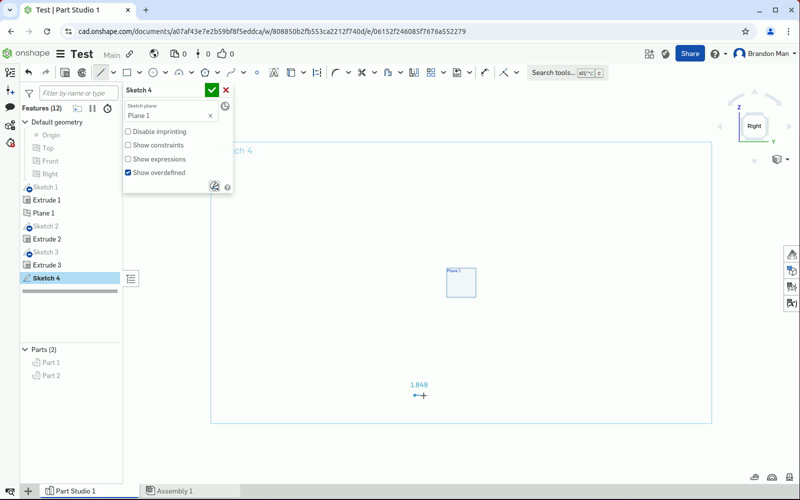
key_up(shift)
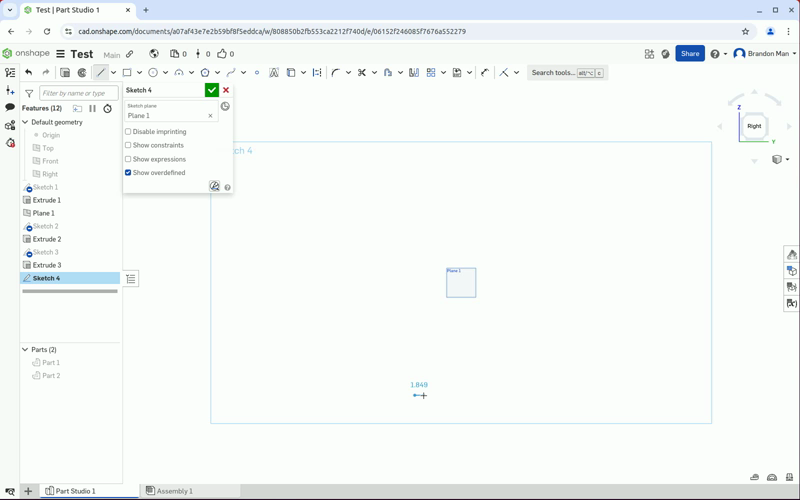
key_down(shift)
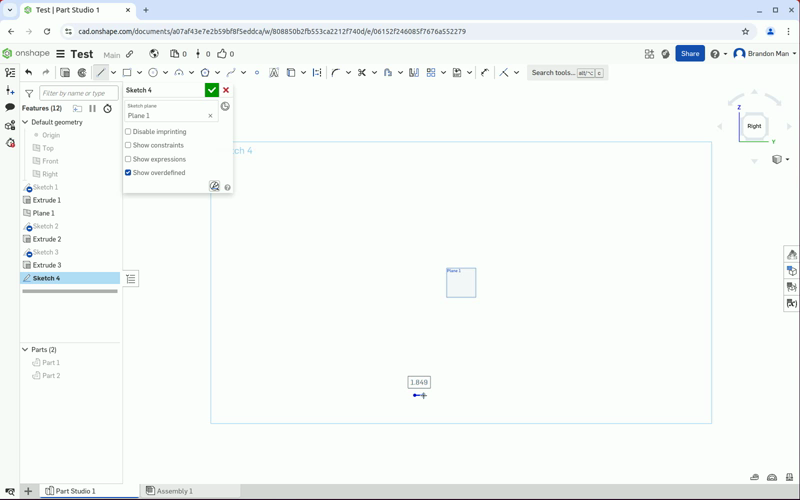
mouse_move(453, 395)
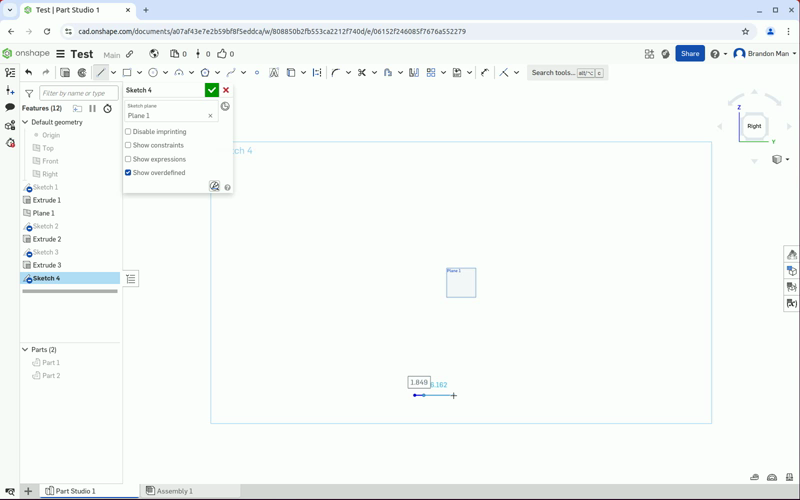
mouse_move(461, 395)
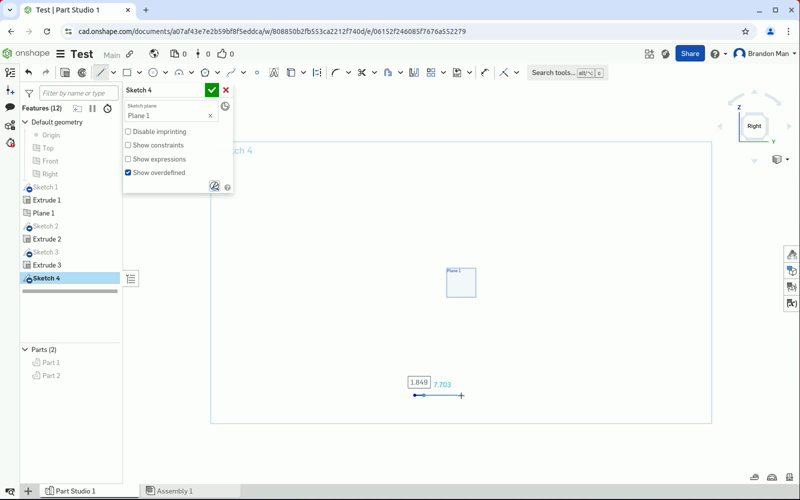
click(461, 395)
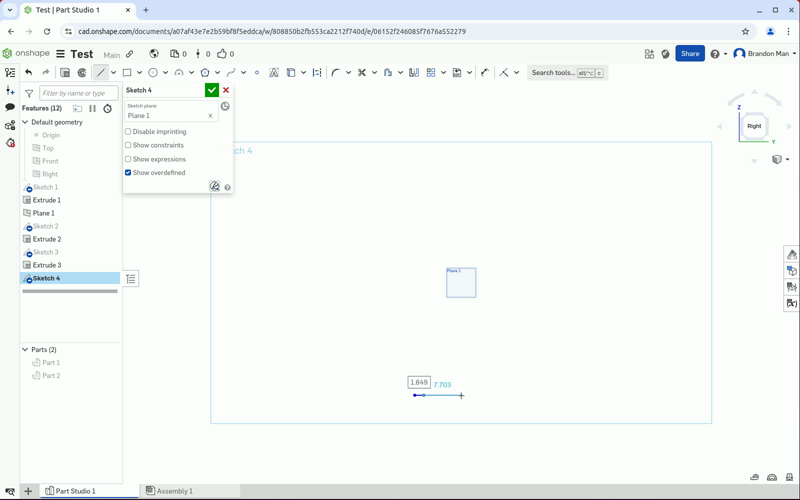
key_up(shift)
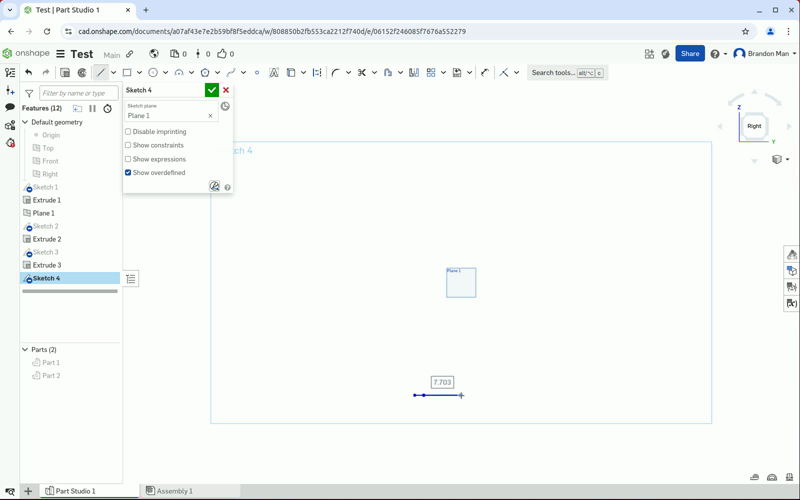
key_down(shift)
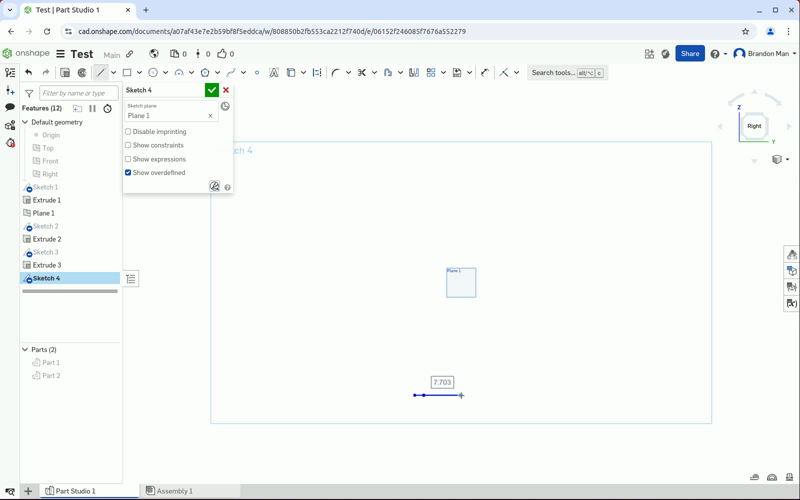
mouse_move(491, 395)
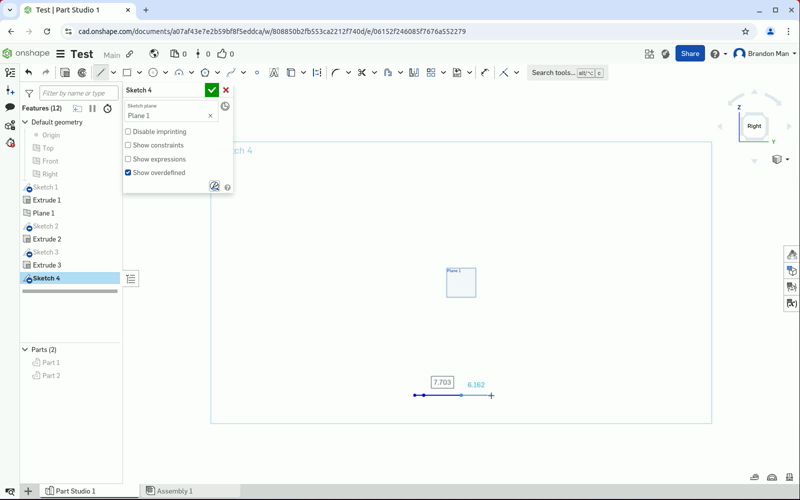
mouse_move(461, 339)
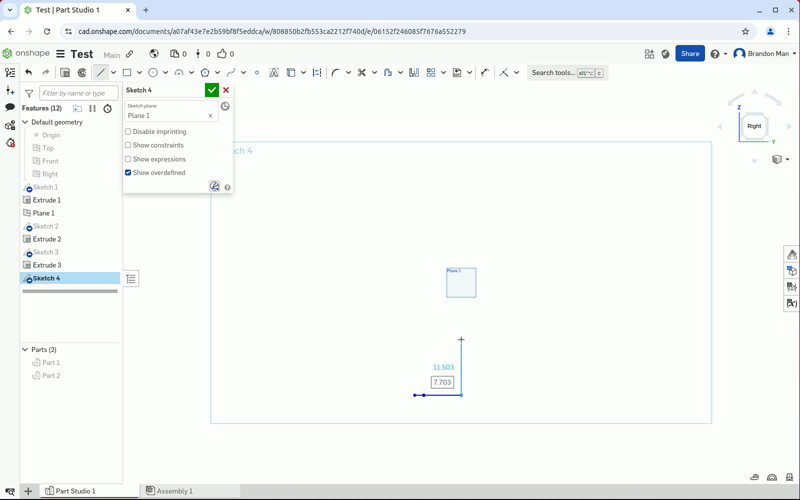
click(461, 339)
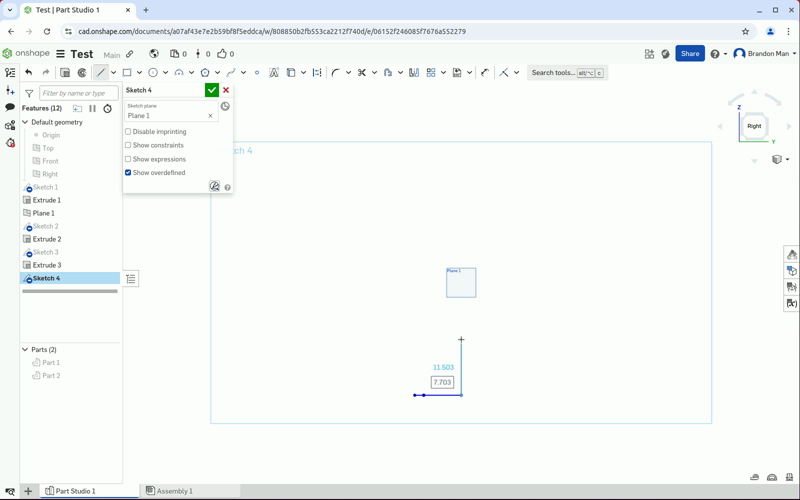
key_up(shift)
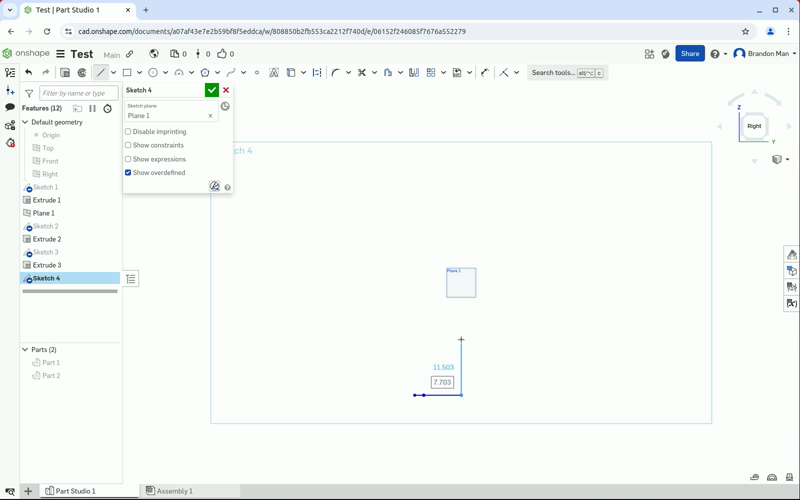
key_down(shift)
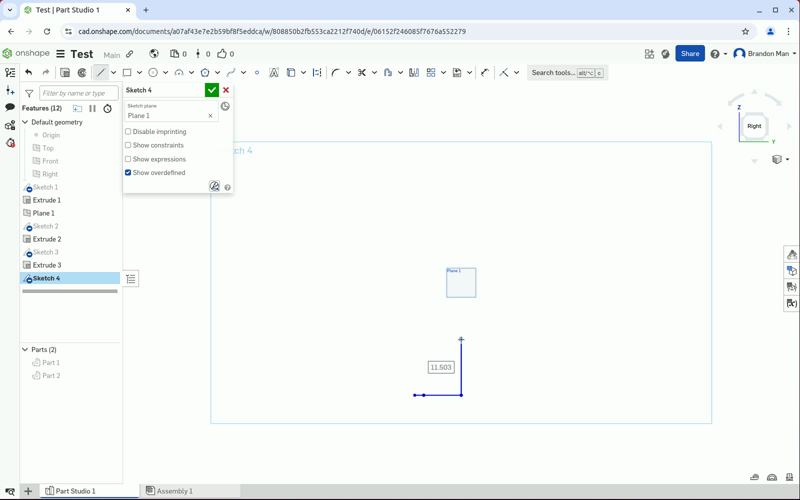
mouse_move(491, 339)
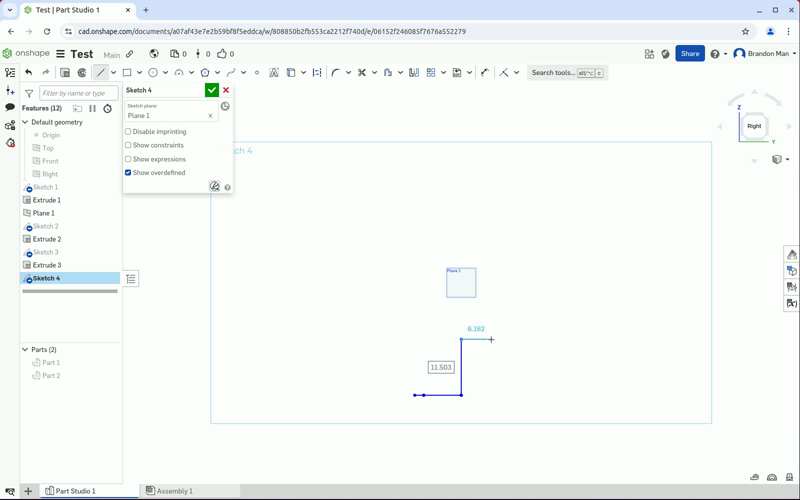
mouse_move(426, 339)
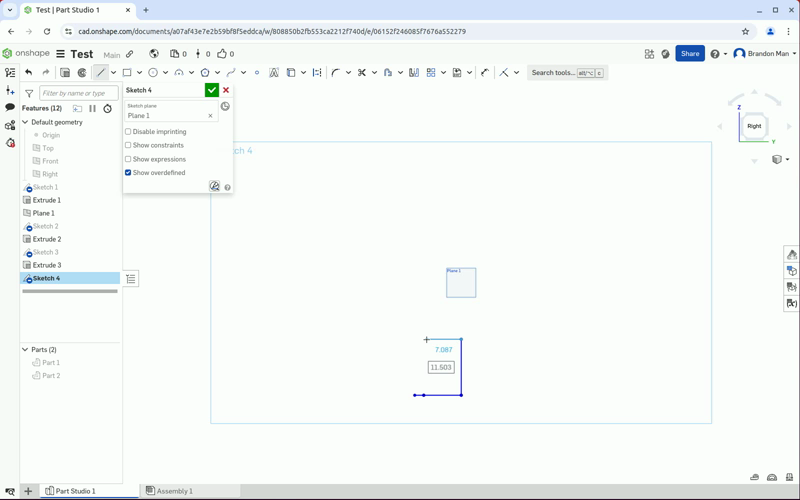
click(426, 339)
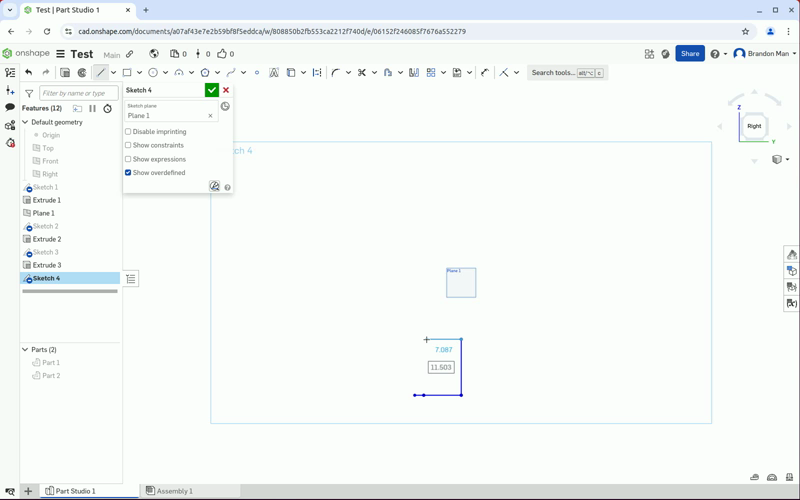
key_up(shift)
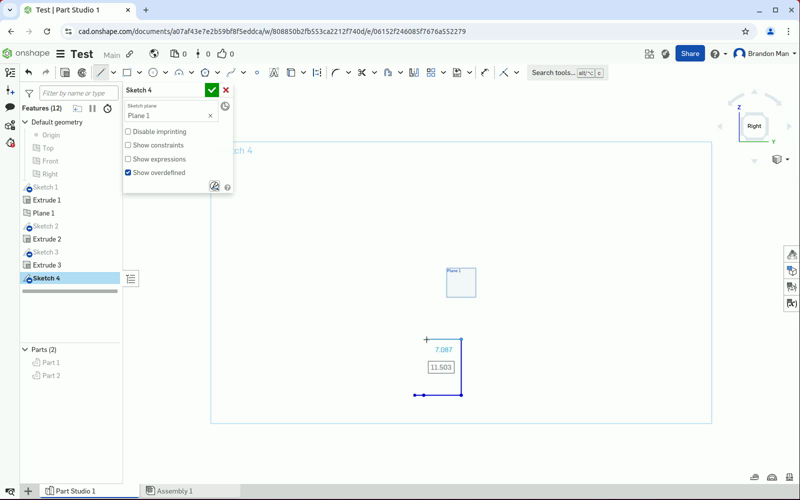
key_down(shift)
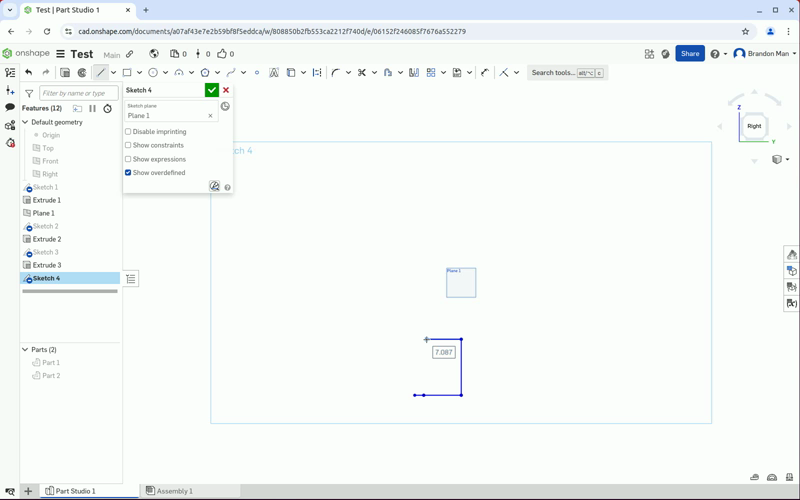
mouse_move(456, 339)
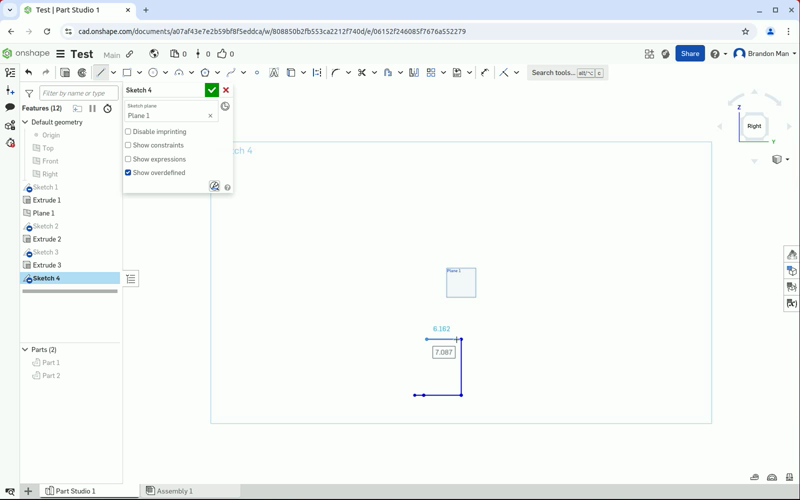
mouse_move(426, 315)
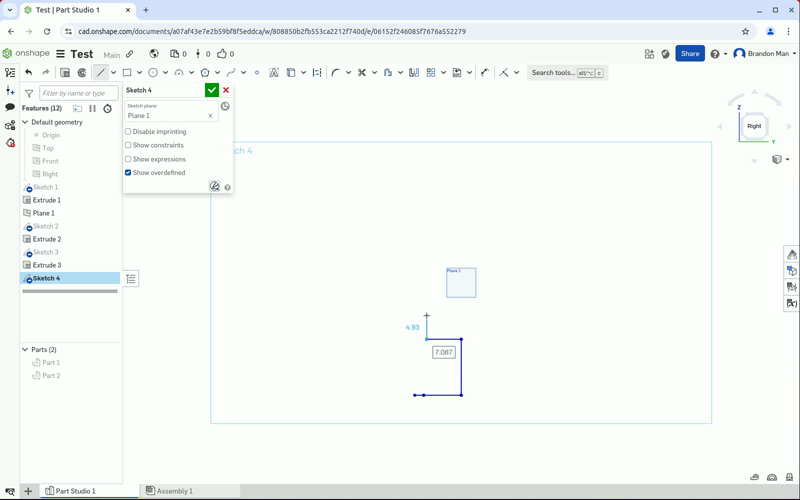
click(426, 315)
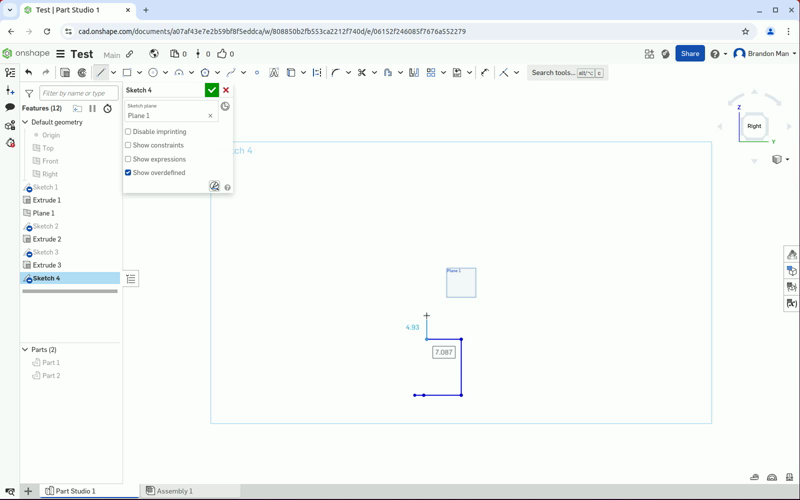
key_up(shift)
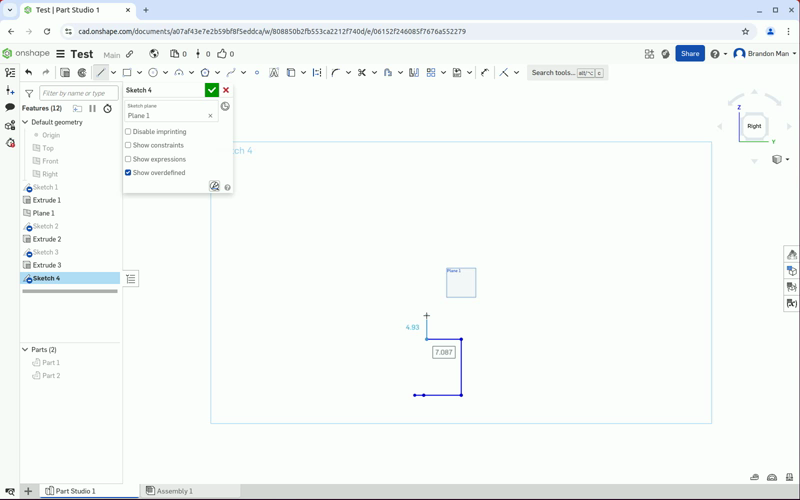
key_down(shift)
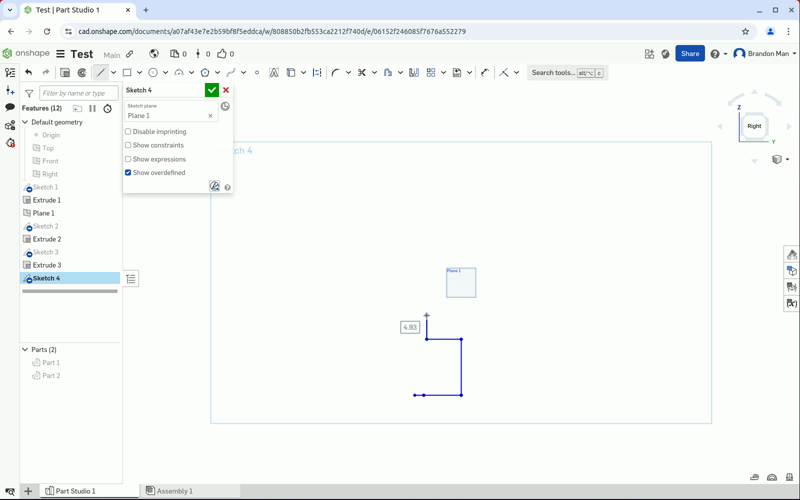
mouse_move(456, 315)
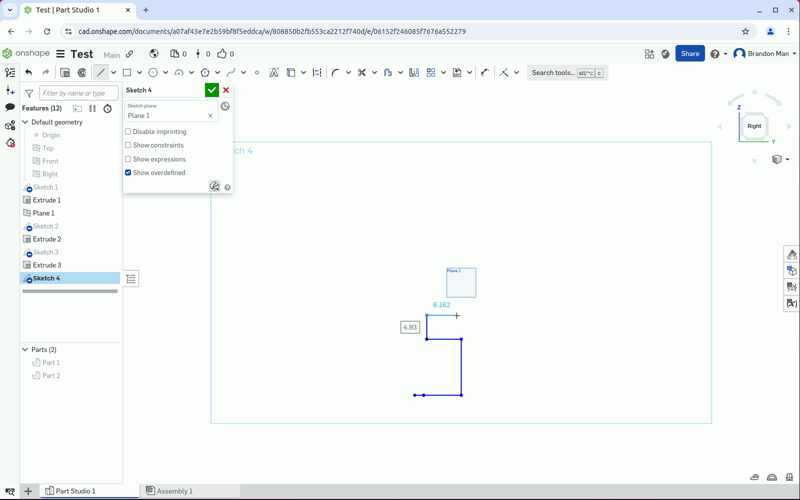
mouse_move(423, 315)
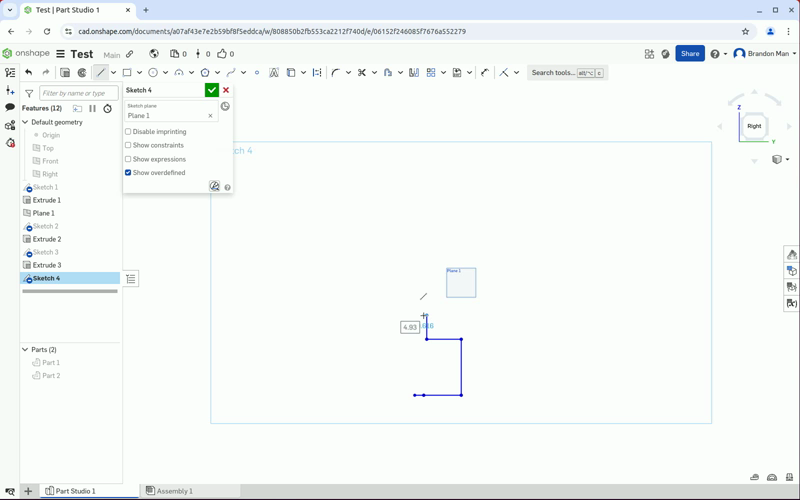
scroll(6)
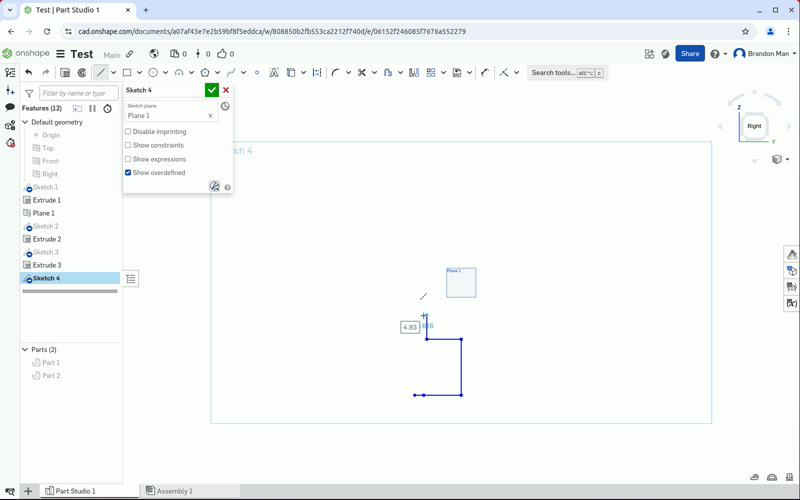
scroll(6)
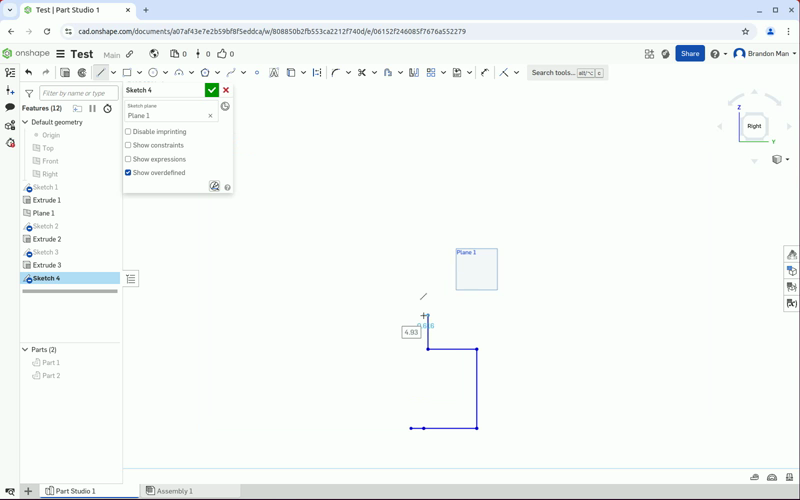
scroll(6)
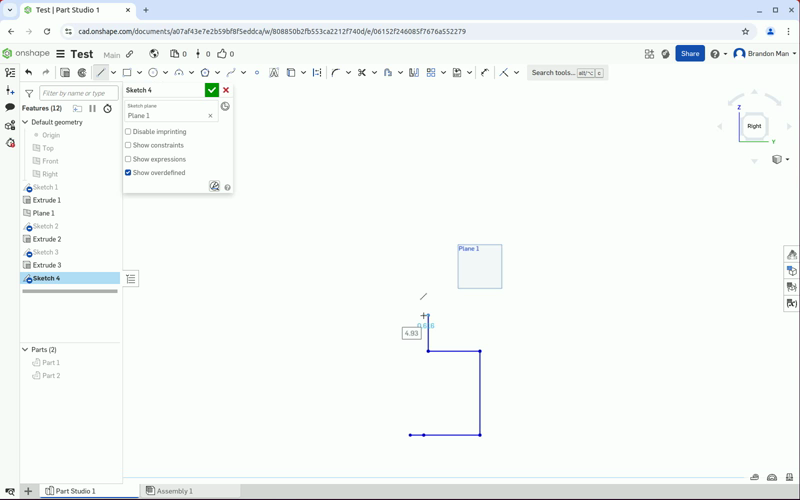
scroll(6)
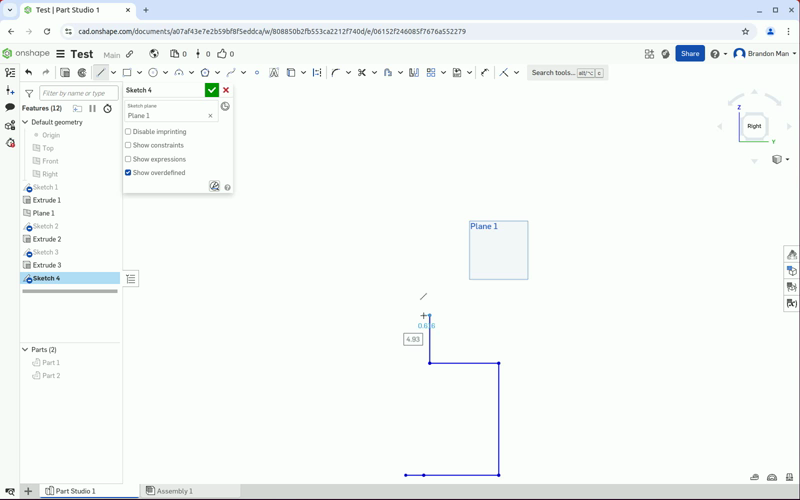
scroll(6)
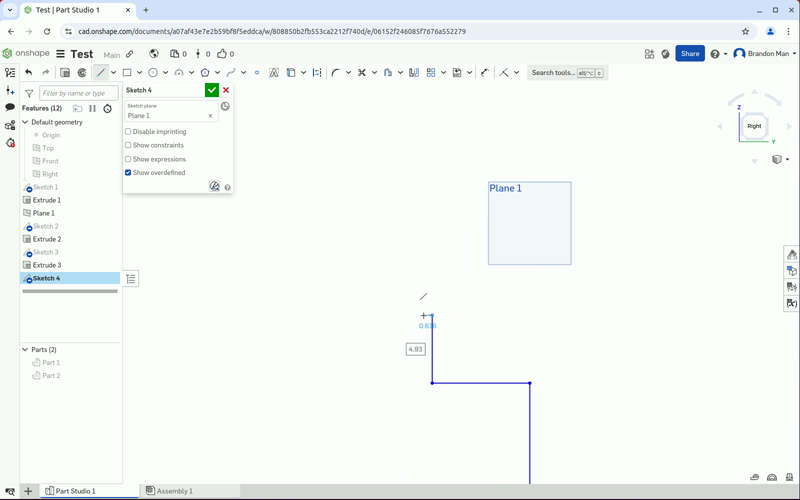
scroll(6)
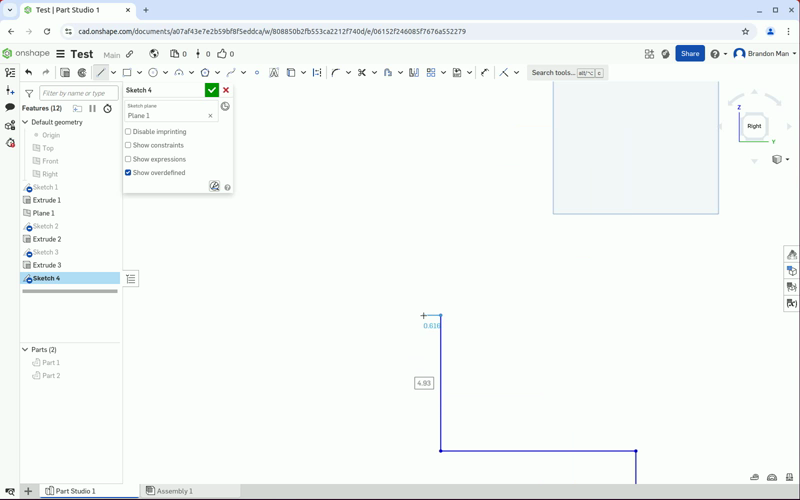
scroll(6)
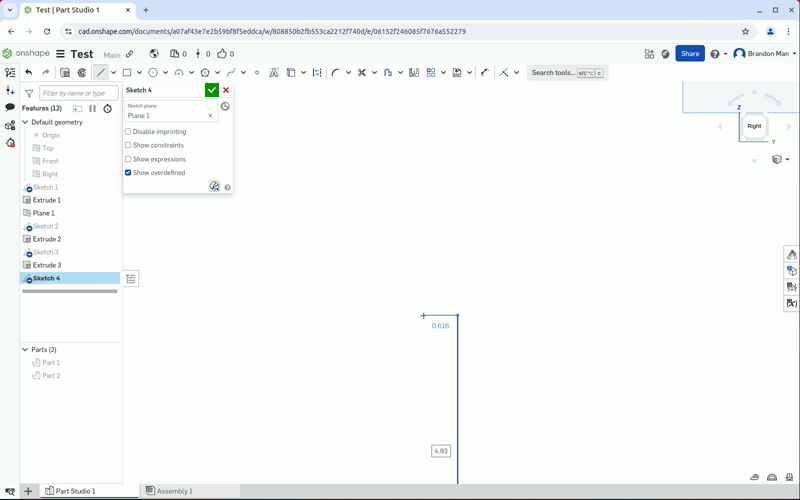
click(423, 315)
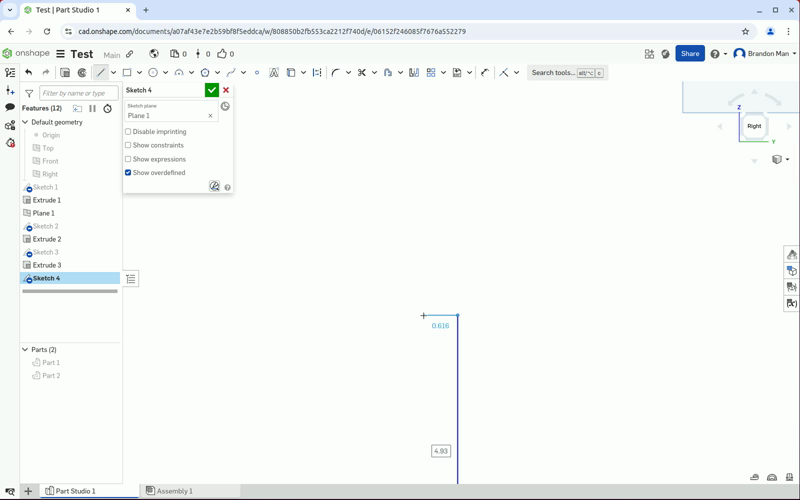
scroll(-6)
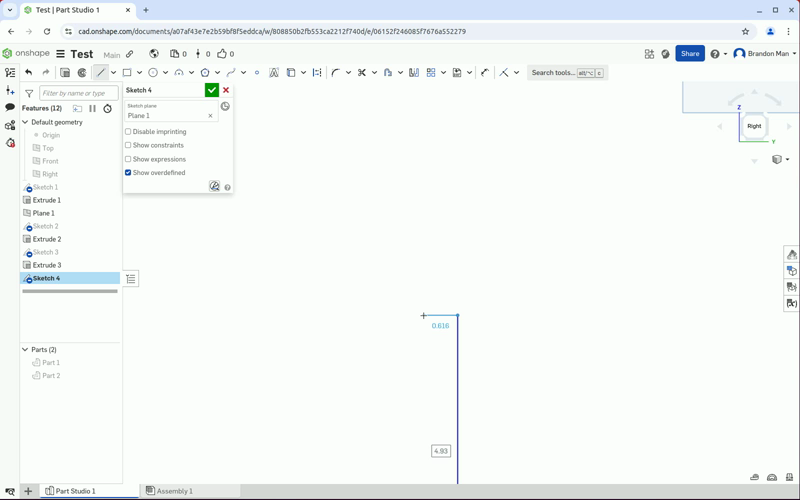
scroll(-6)
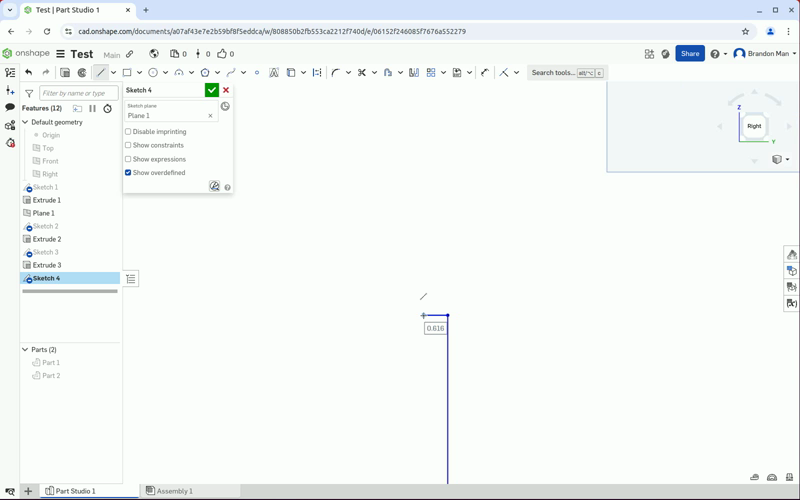
scroll(-6)
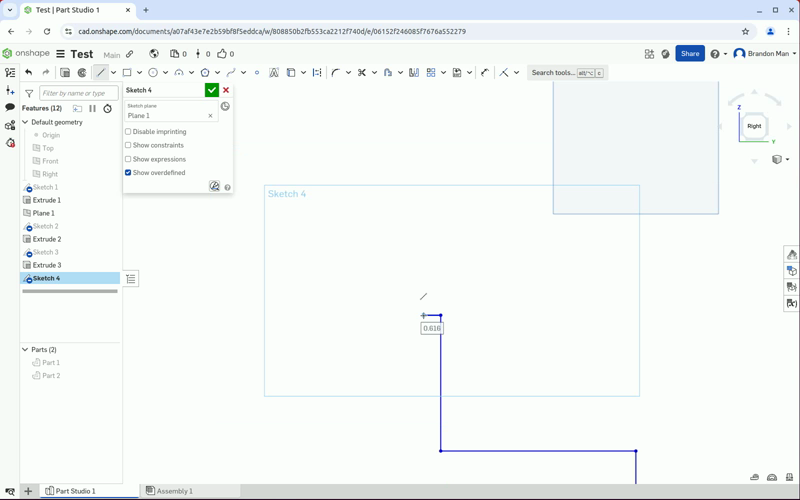
scroll(-6)
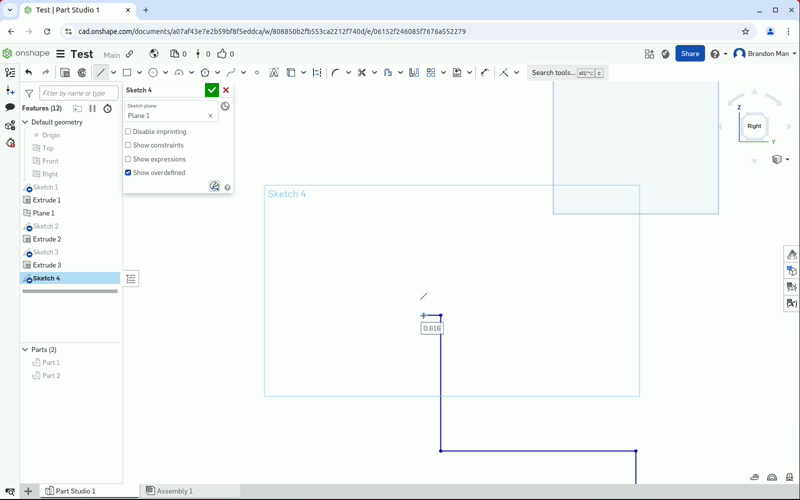
scroll(-6)
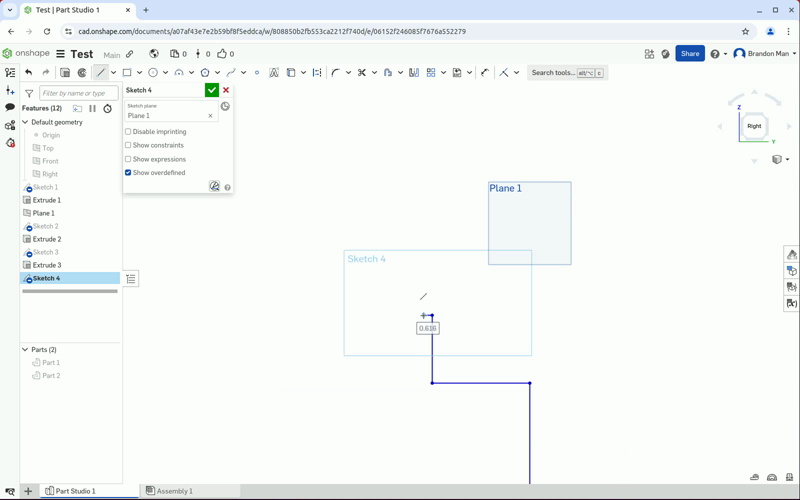
scroll(-6)
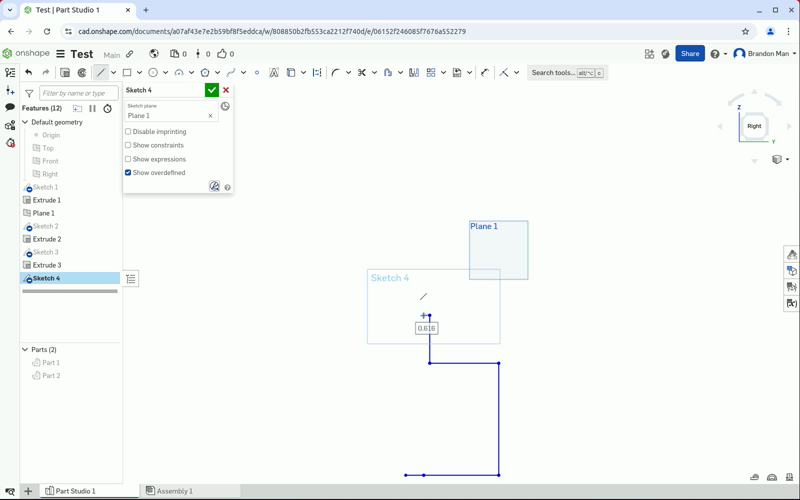
scroll(-6)
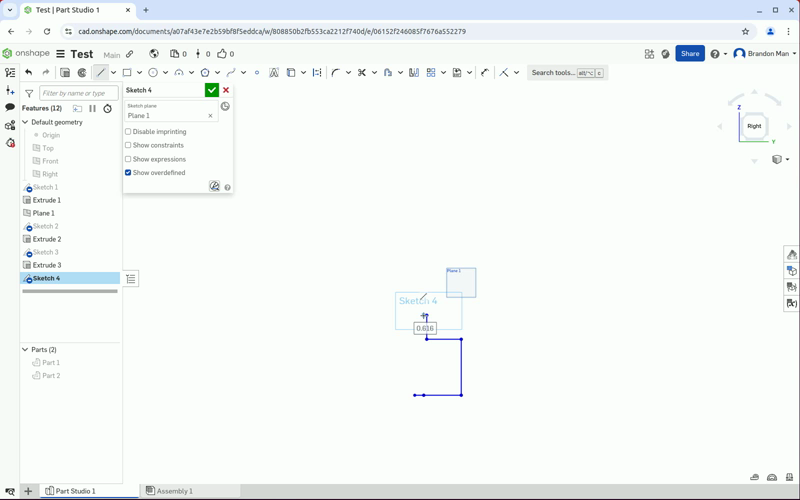
key_up(shift)
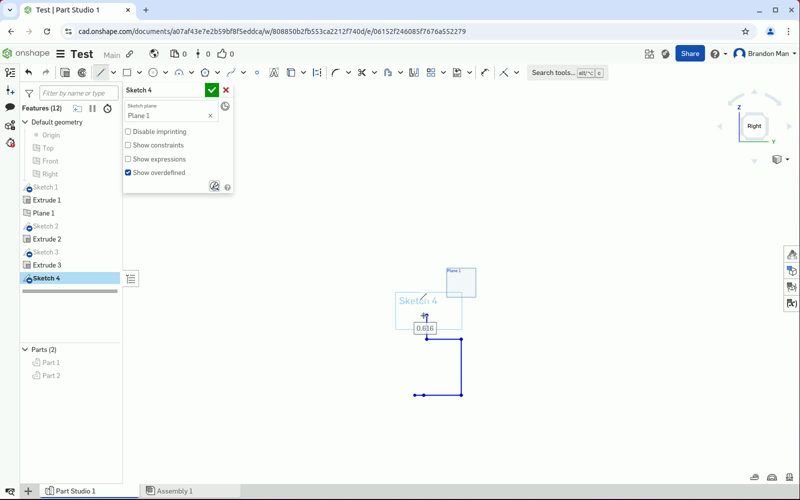
key_down(shift)
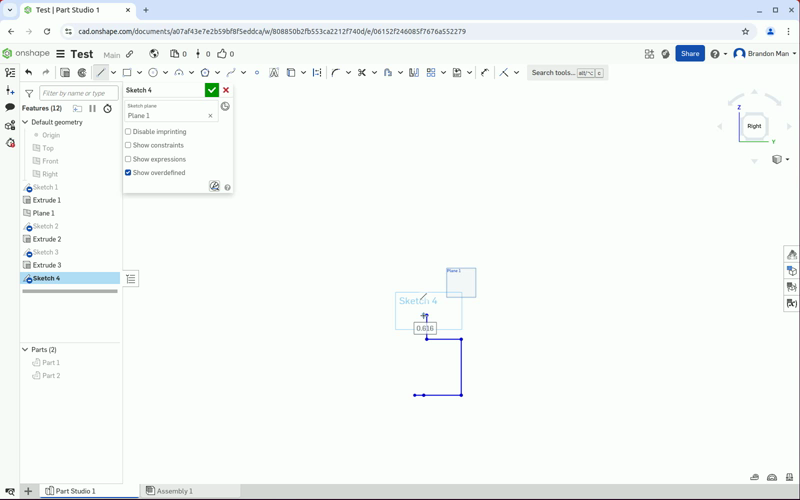
mouse_move(453, 315)
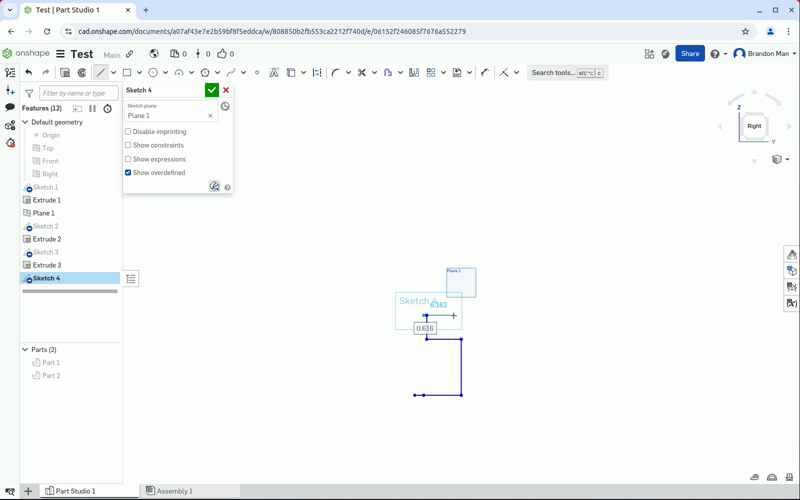
mouse_move(423, 336)
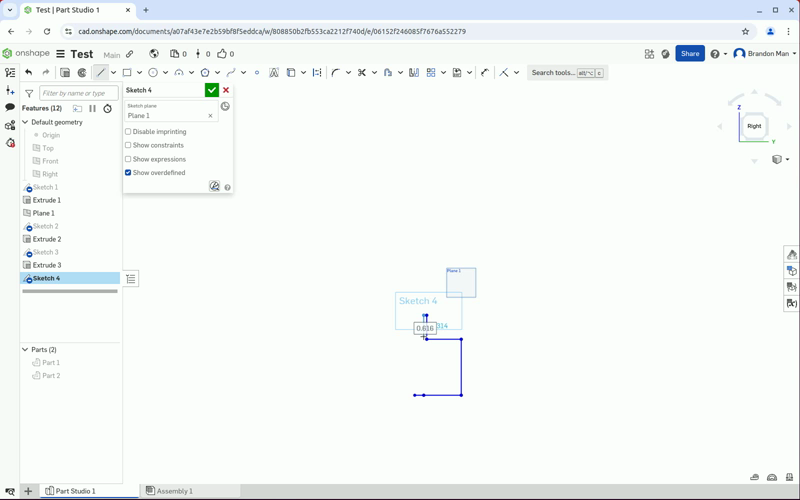
scroll(6)
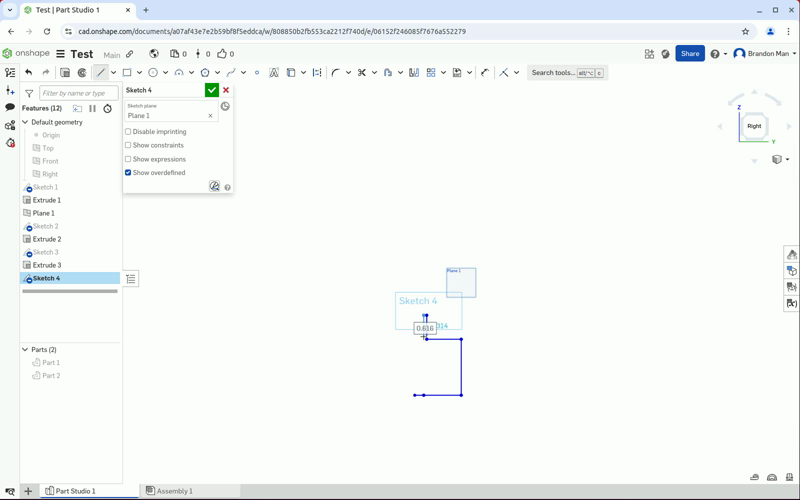
scroll(6)
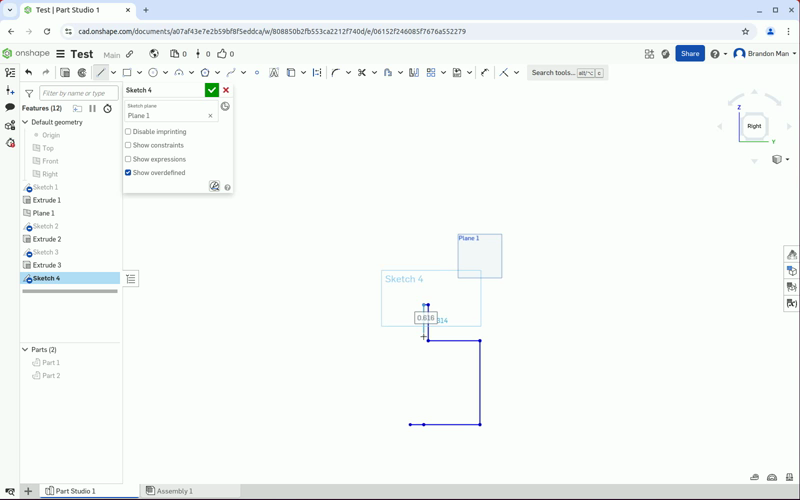
scroll(6)
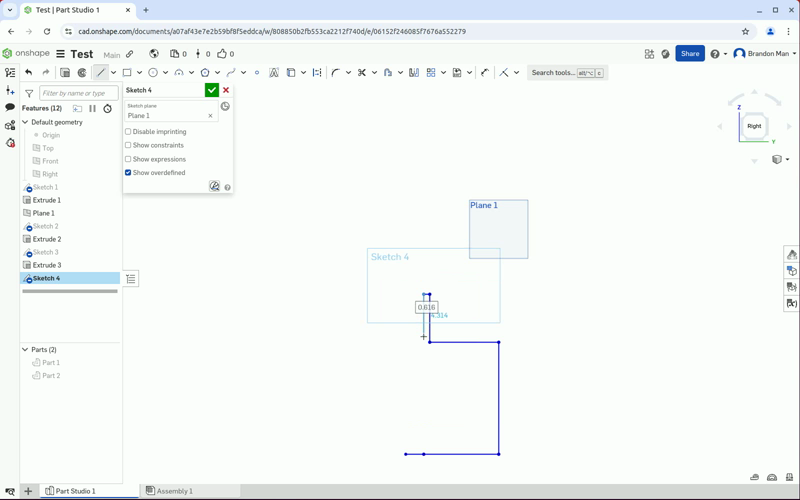
scroll(6)
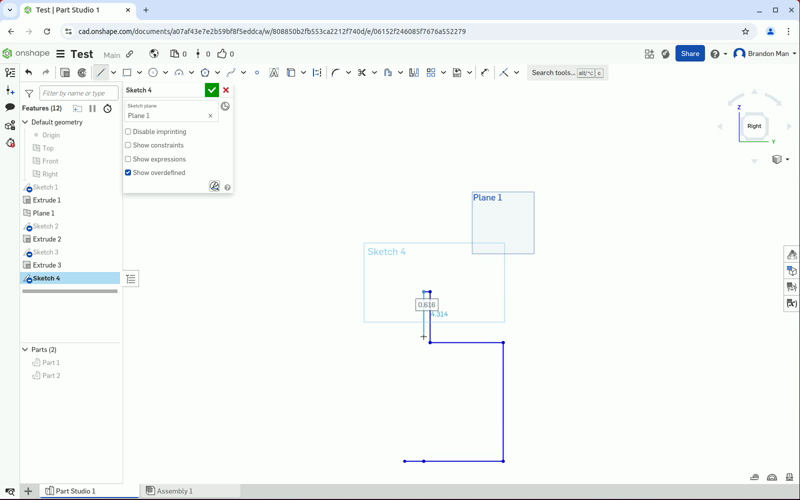
scroll(6)
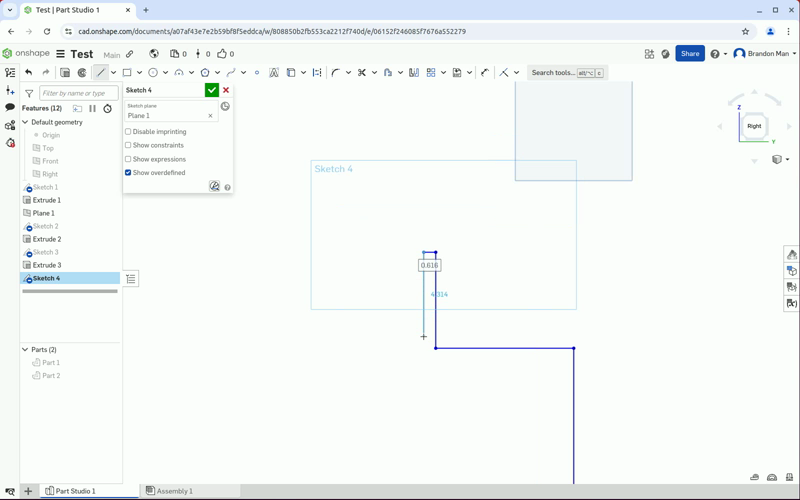
scroll(6)
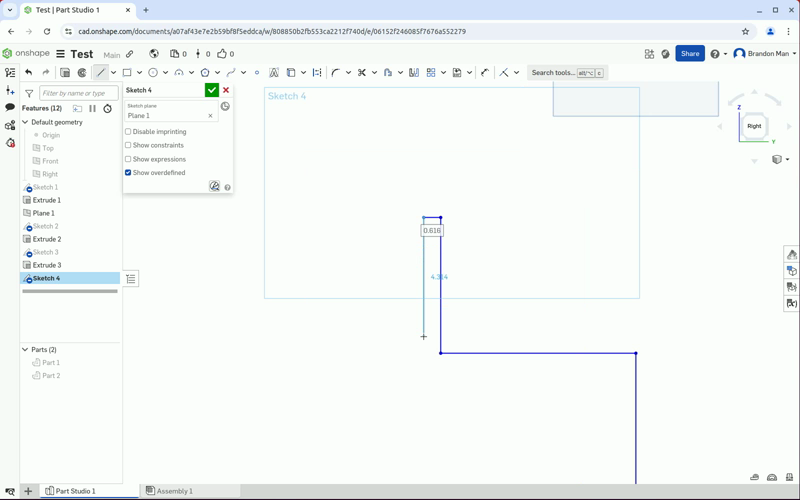
scroll(6)
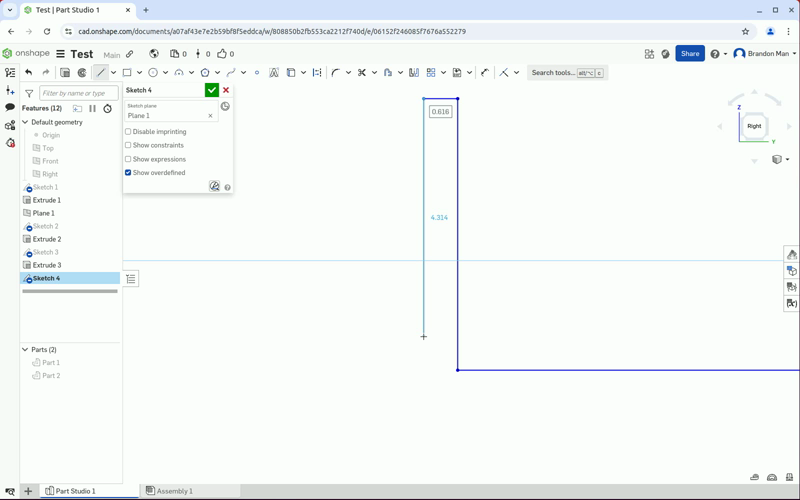
click(423, 336)
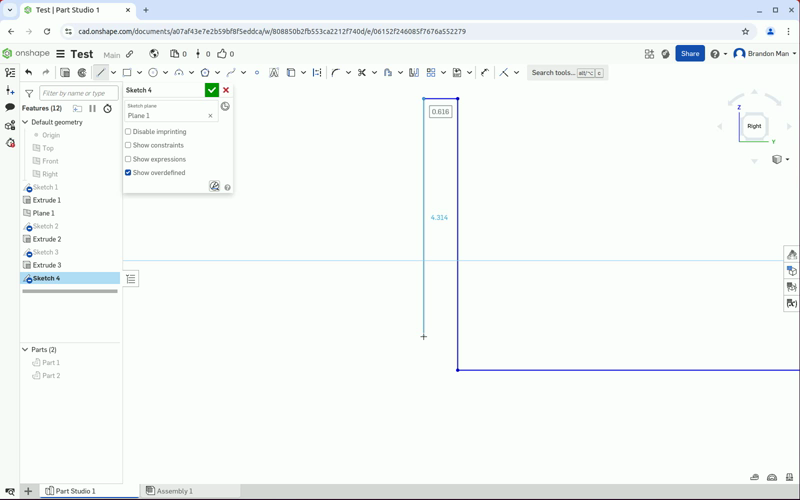
scroll(-6)
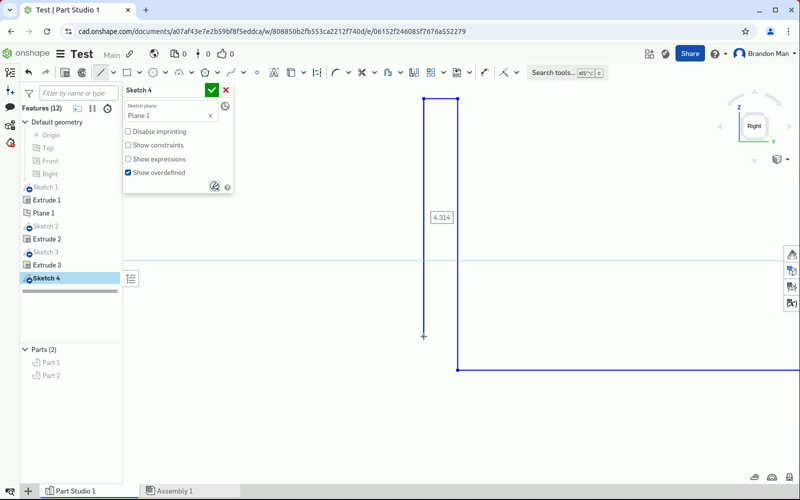
scroll(-6)
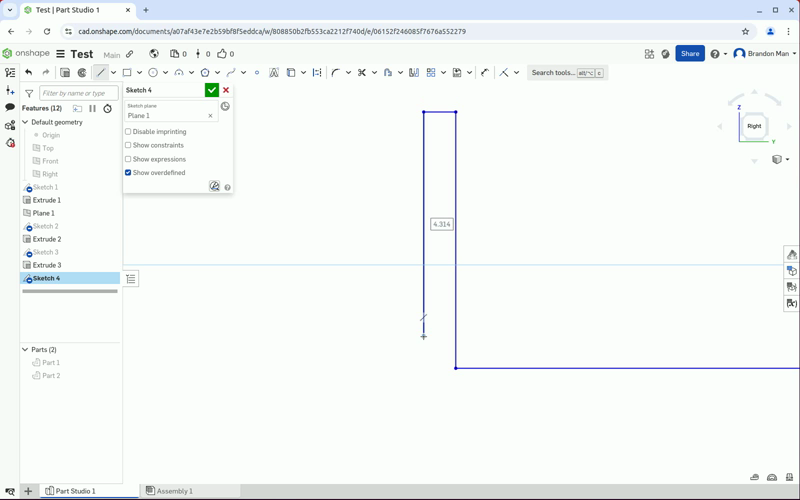
scroll(-6)
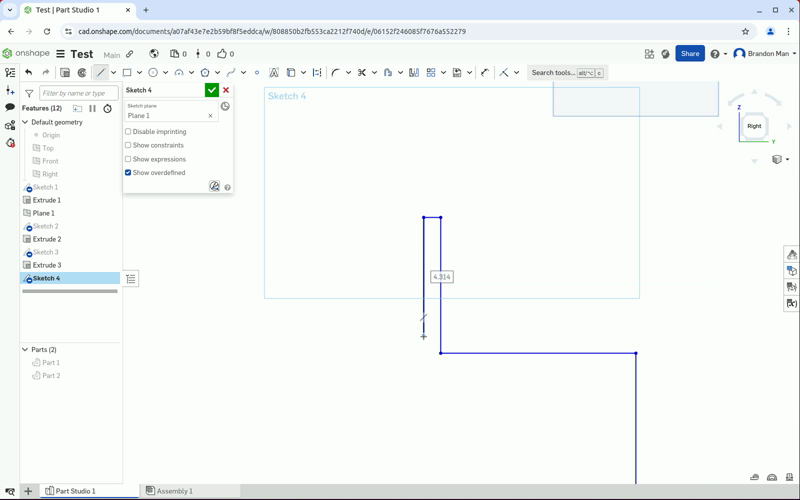
scroll(-6)
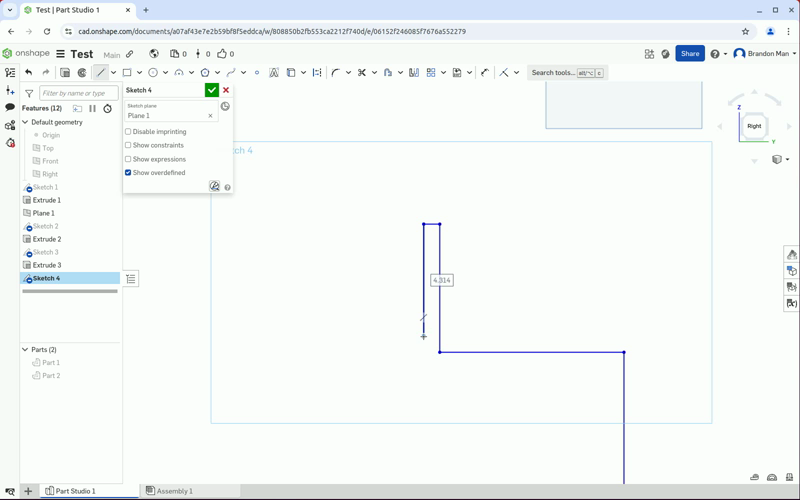
scroll(-6)
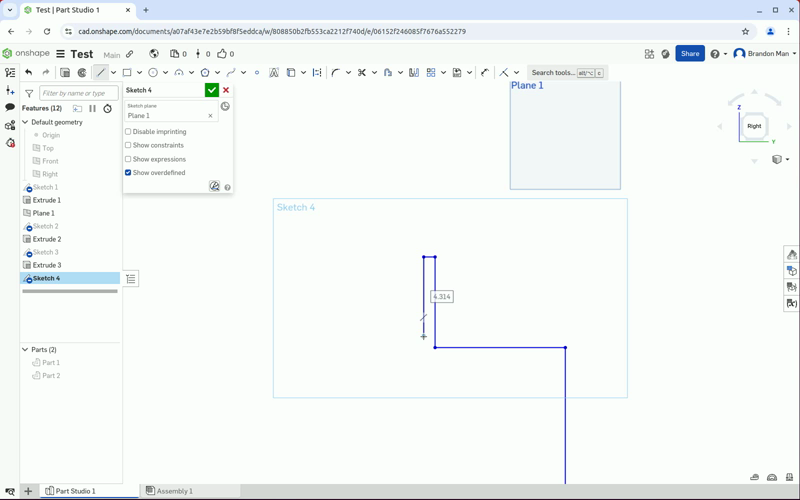
scroll(-6)
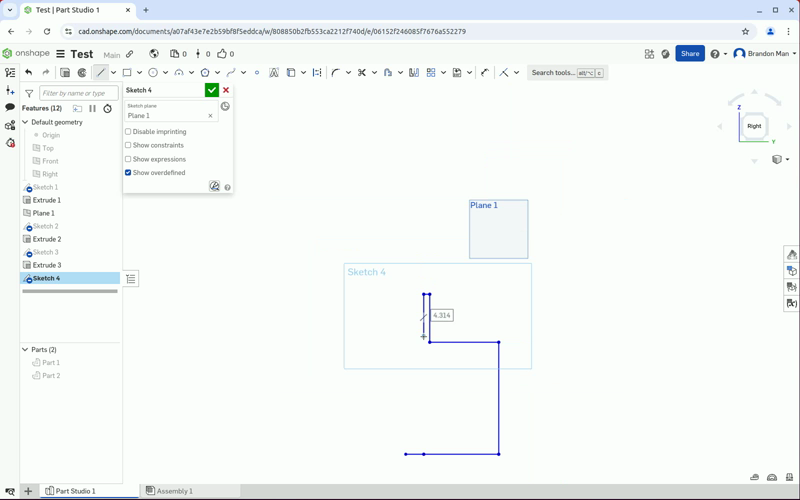
scroll(-6)
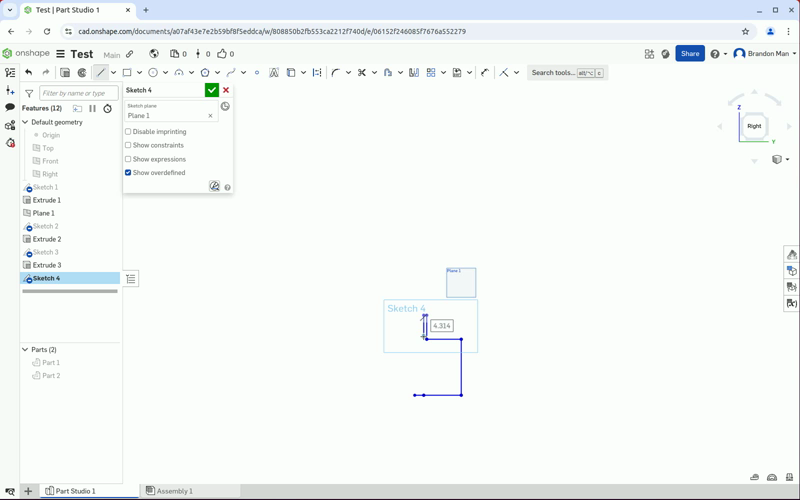
key_up(shift)
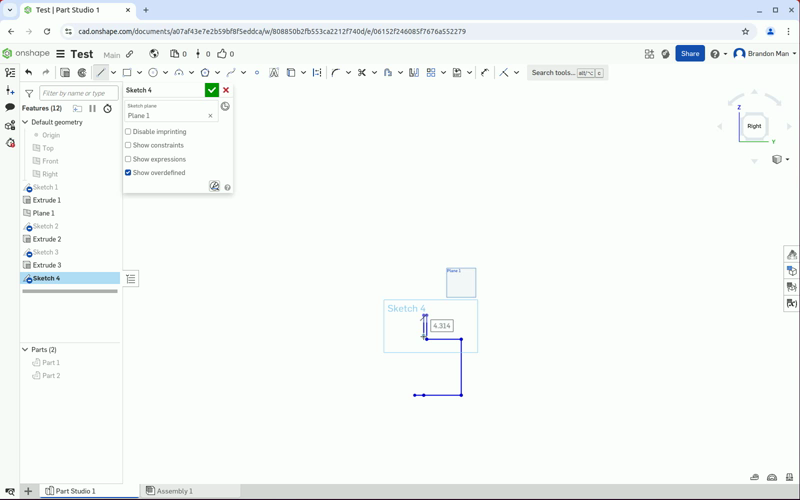
key_down(shift)
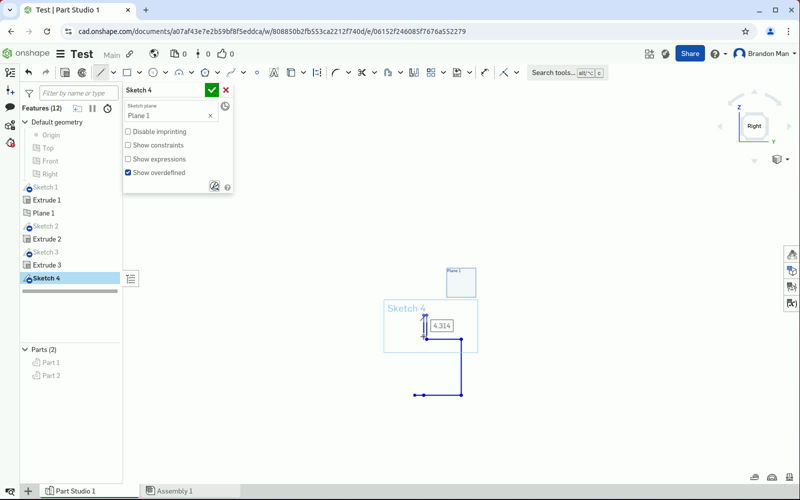
mouse_move(453, 336)
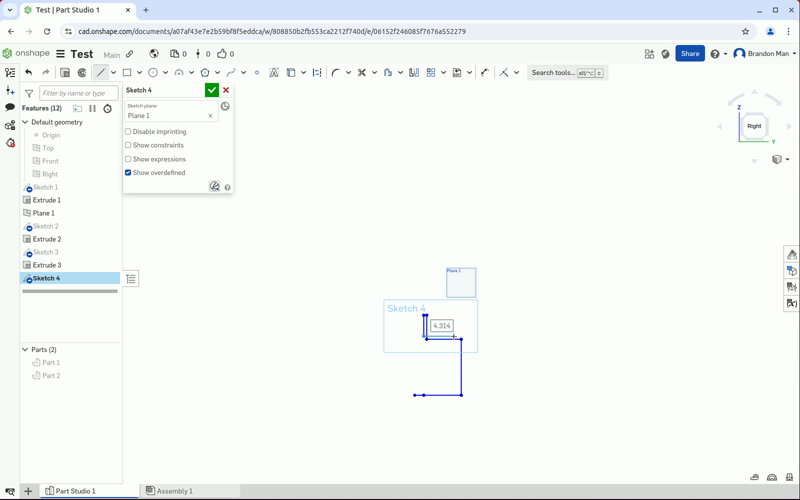
mouse_move(414, 336)
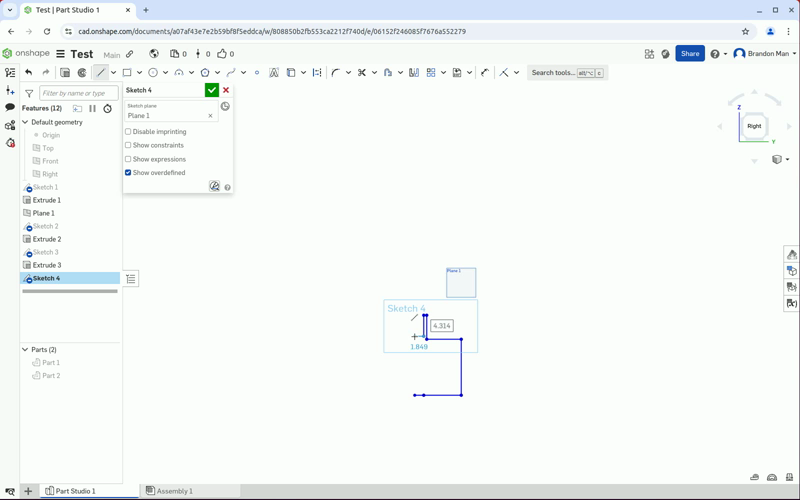
click(414, 336)
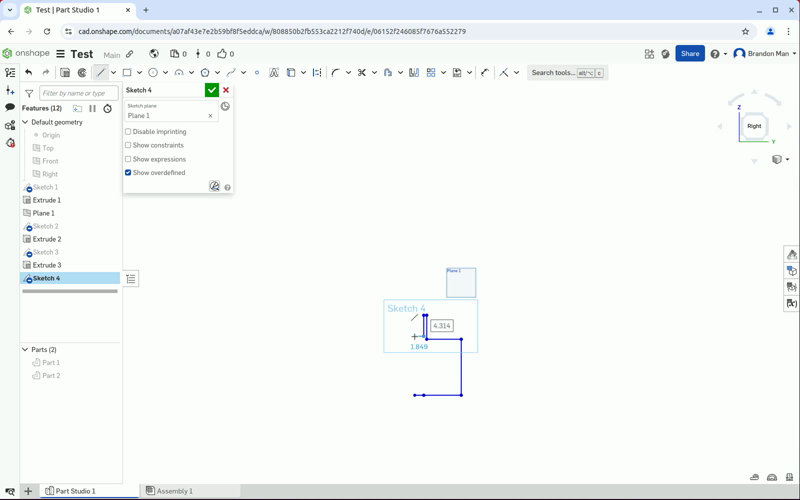
key_up(shift)
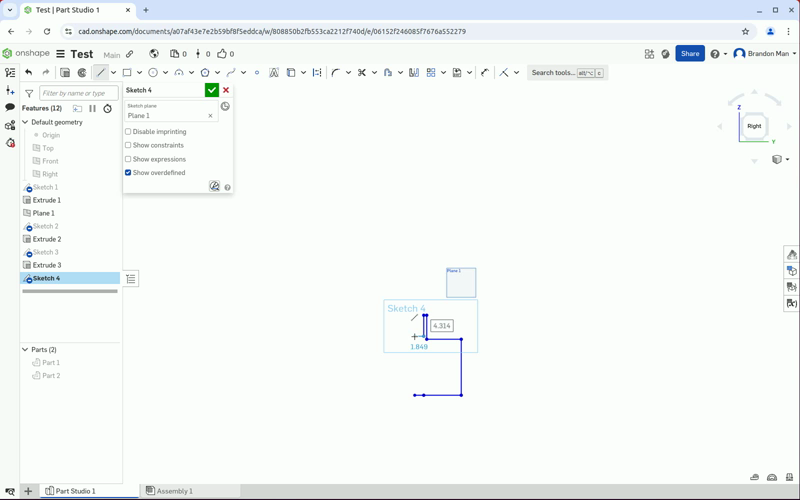
mouse_move(444, 336)
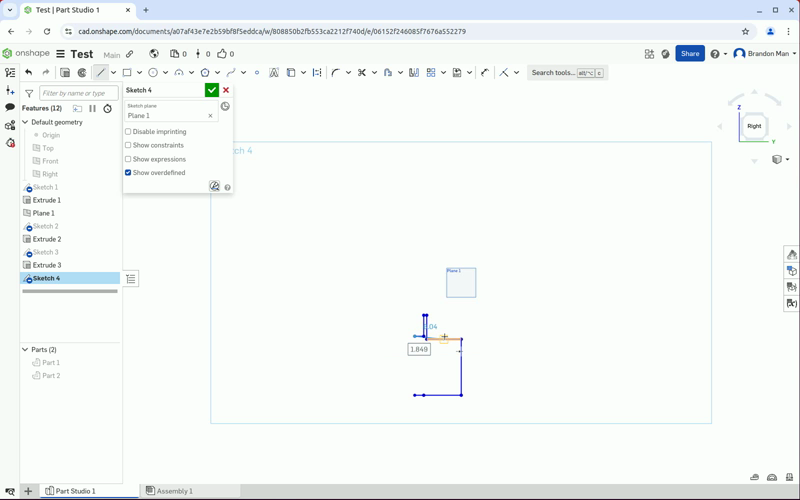
key_down(shift)
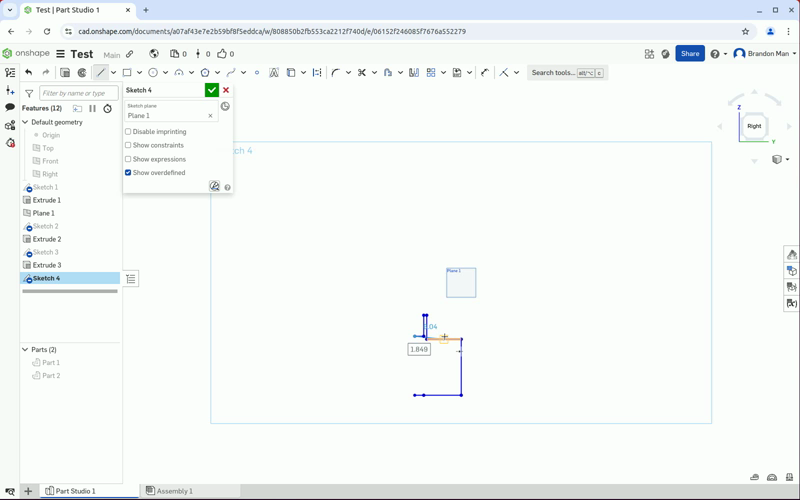
mouse_move(414, 395)
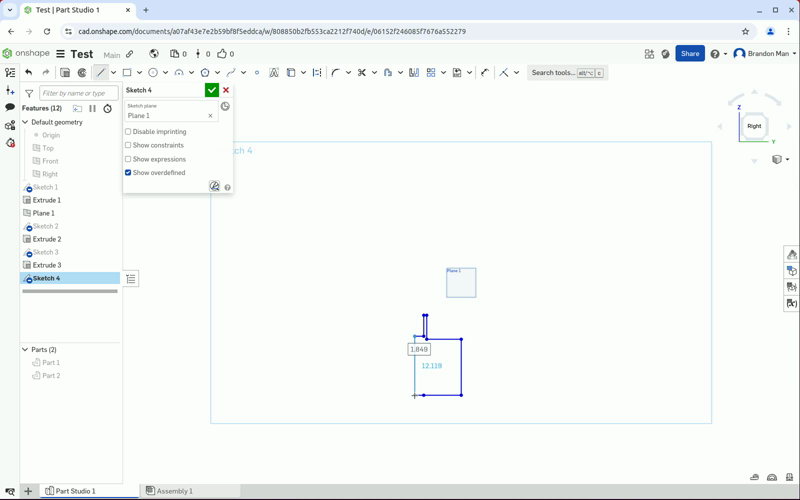
key_up(shift)
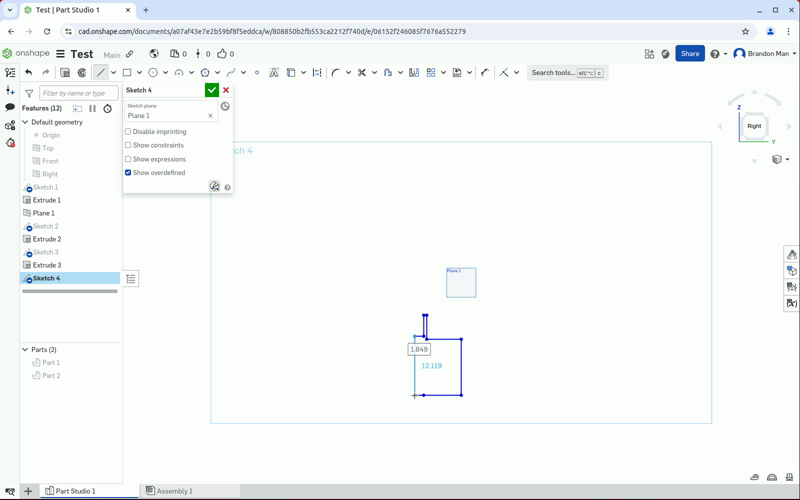
click(414, 395)
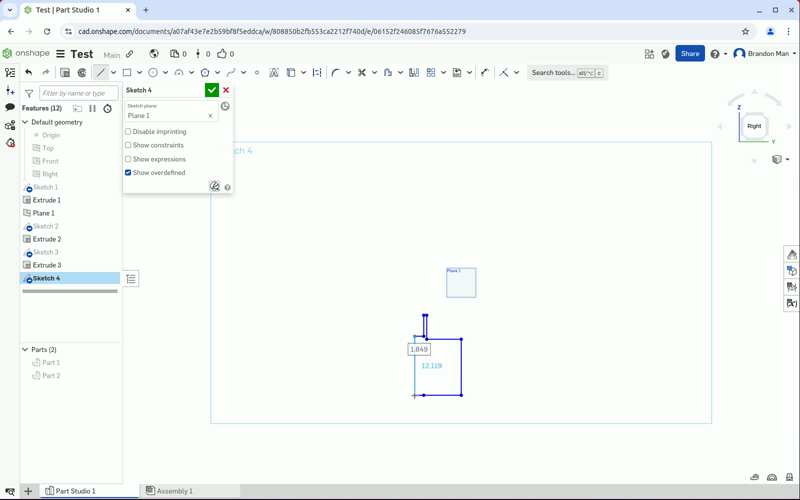
key(esc)
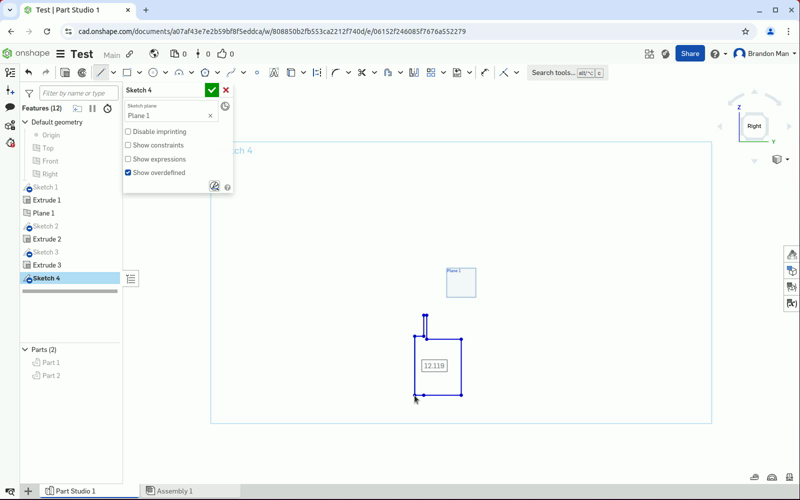
mouse_move(417, 380)
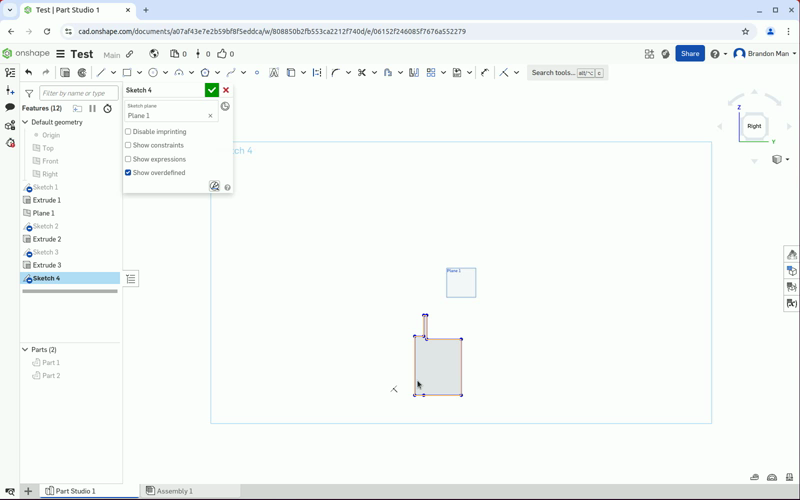
click(417, 380)
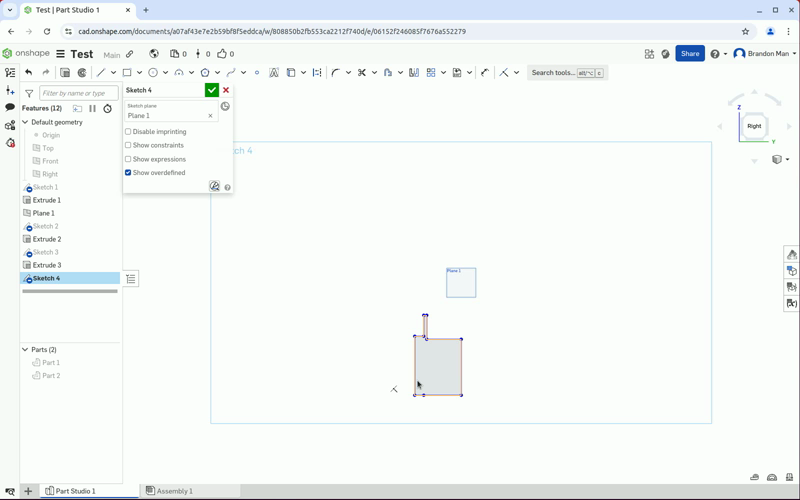
mouse_move(73, 352)
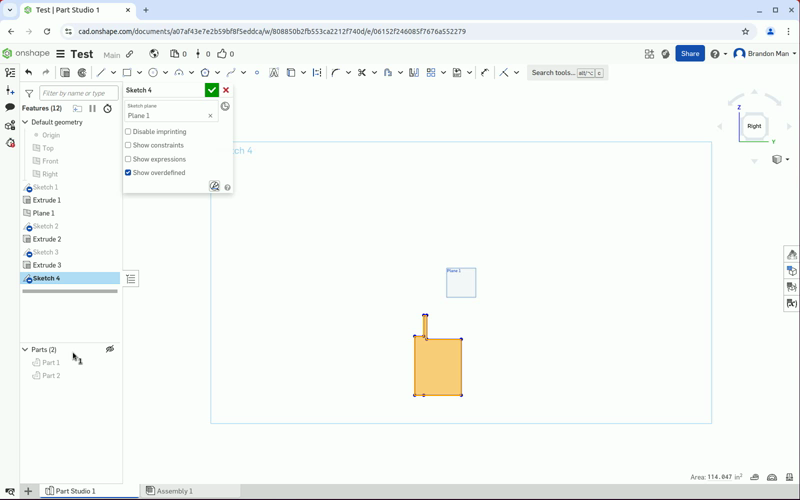
key(shift+y)
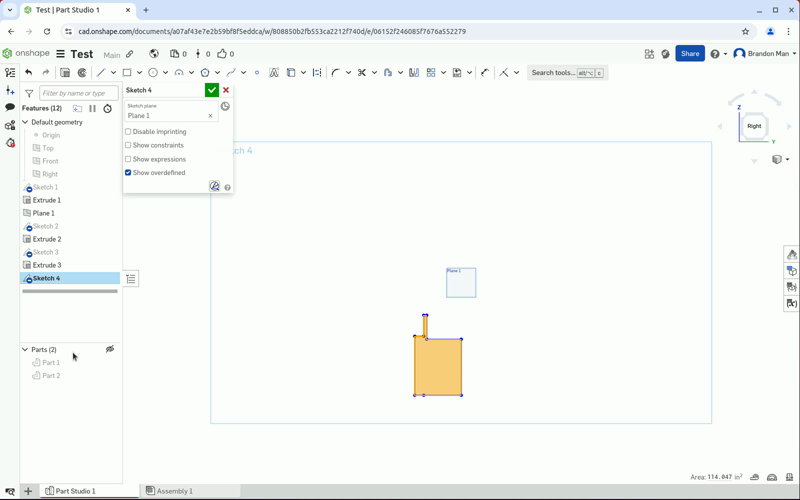
key(shift+e)
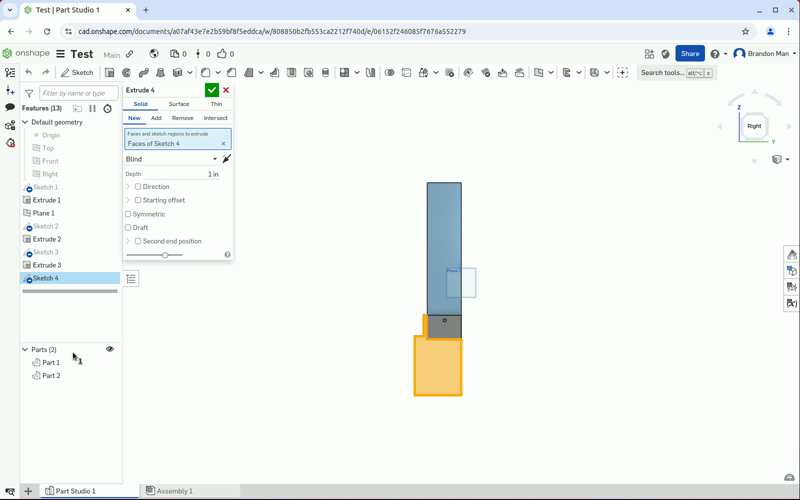
mouse_move(143, 106)
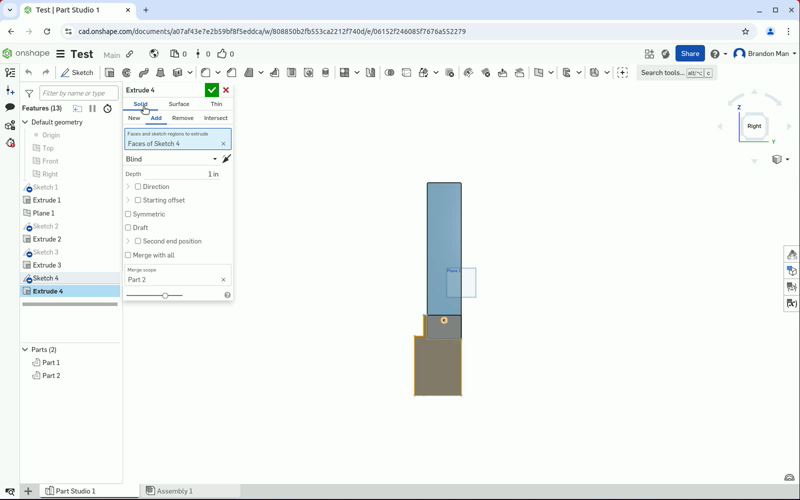
click(143, 106)
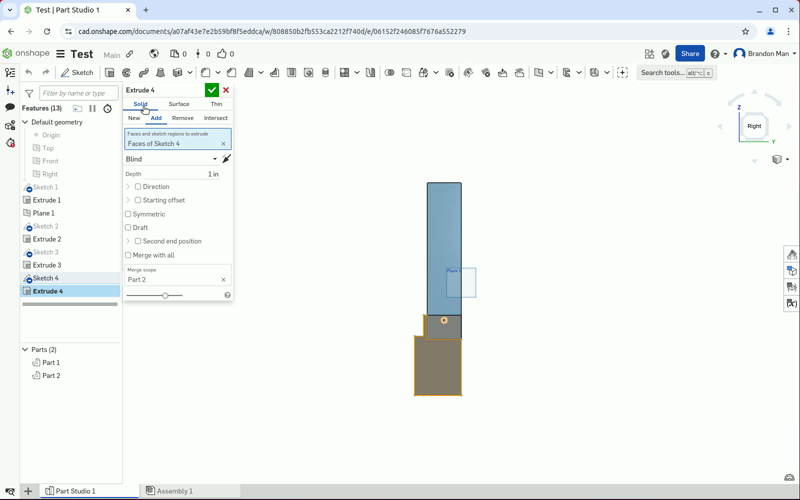
mouse_move(137, 120)
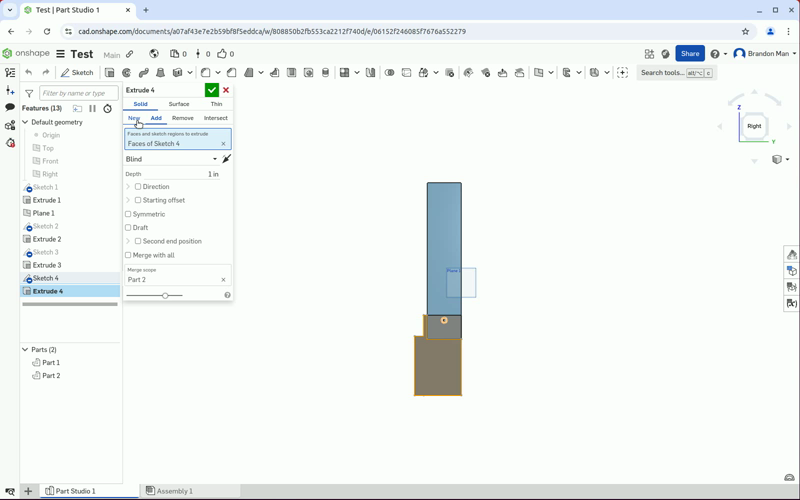
click(137, 120)
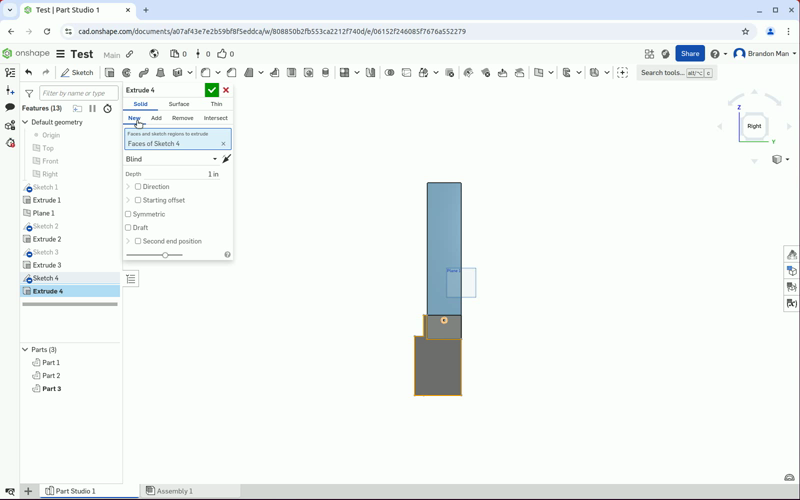
key(tab, 4)
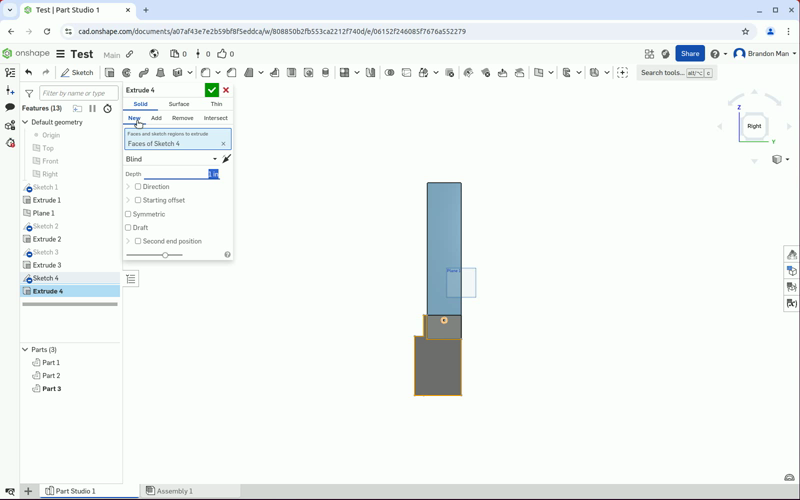
text(0.722)
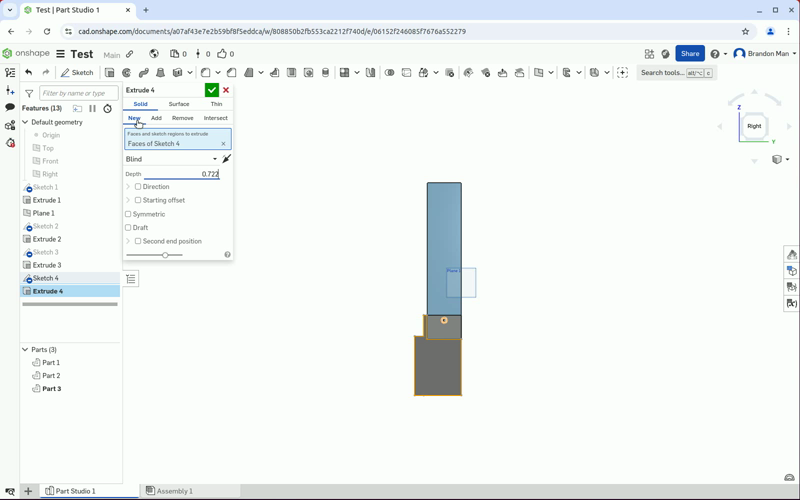
key(enter)
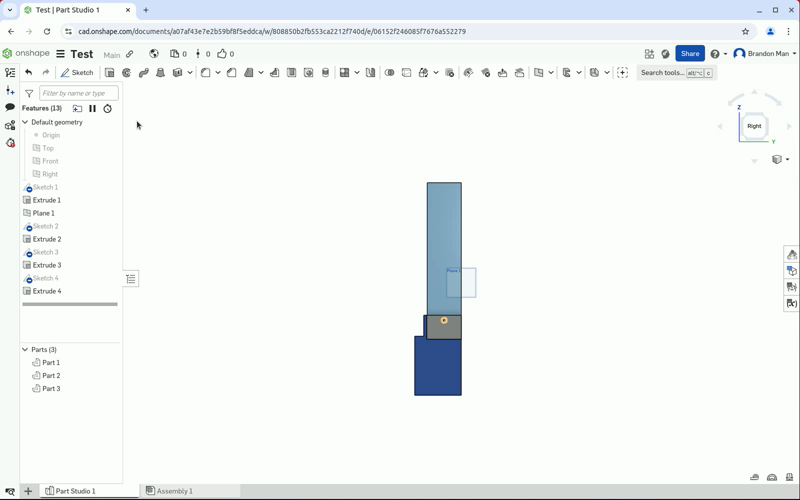
key(shift+h)
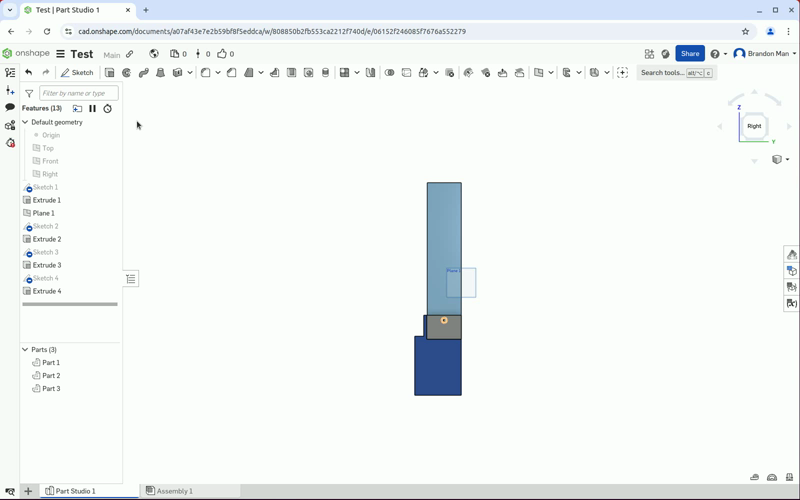
key(shift+h)
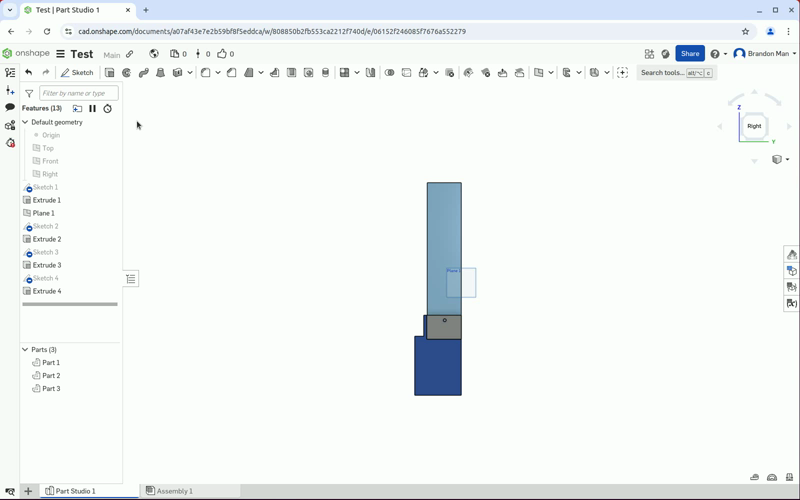
mouse_move(73, 189)
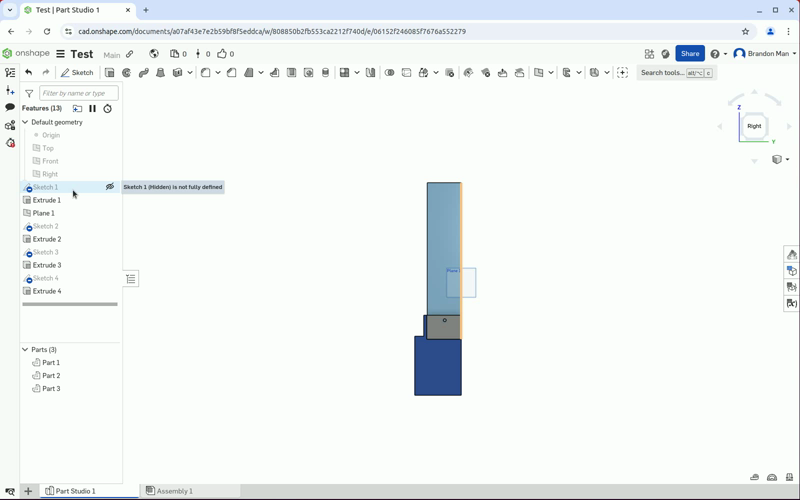
click(73, 189)
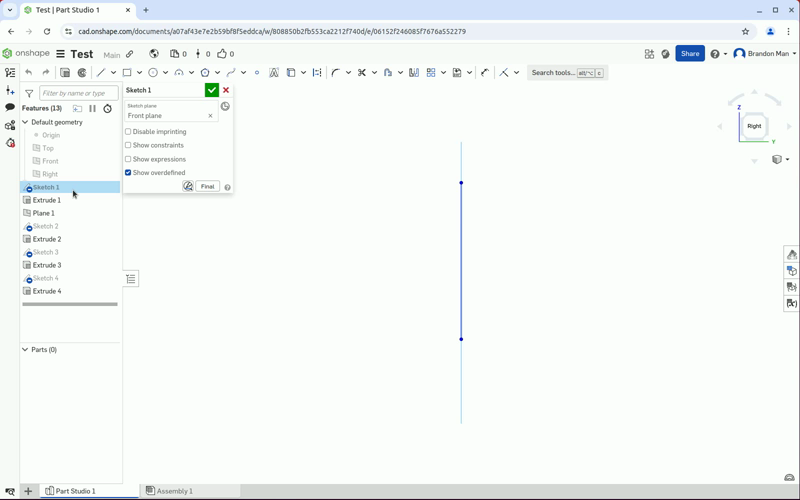
mouse_move(229, 92)
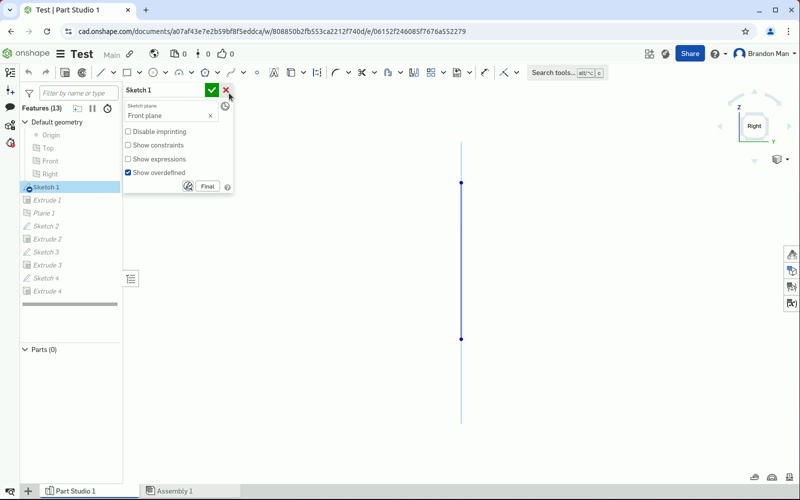
click(229, 92)
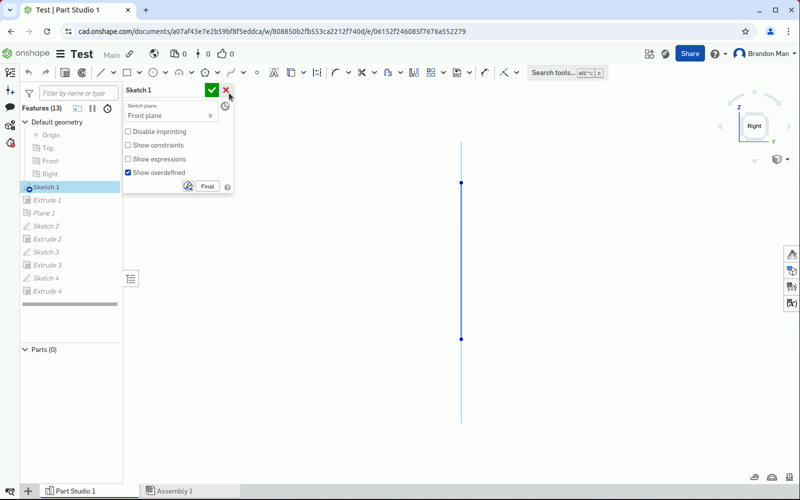
key(shift+s)
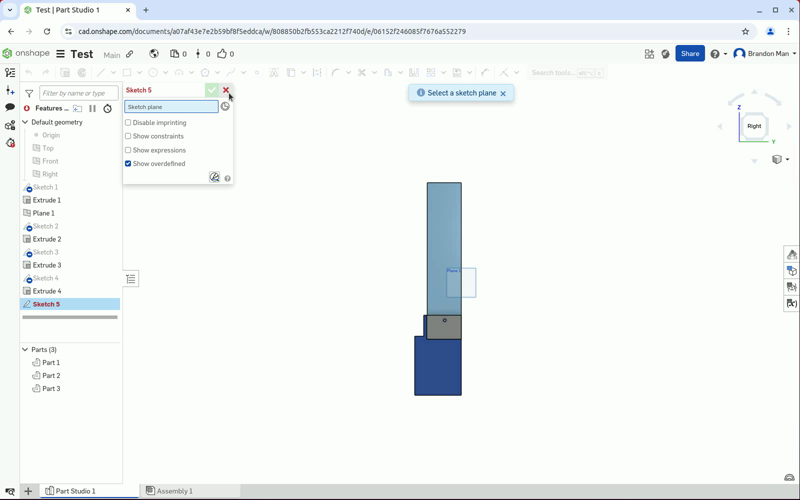
mouse_move(73, 215)
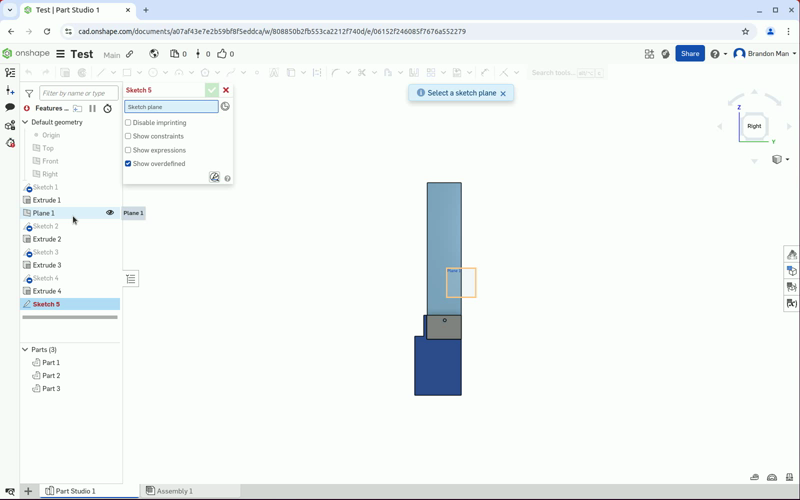
click(73, 215)
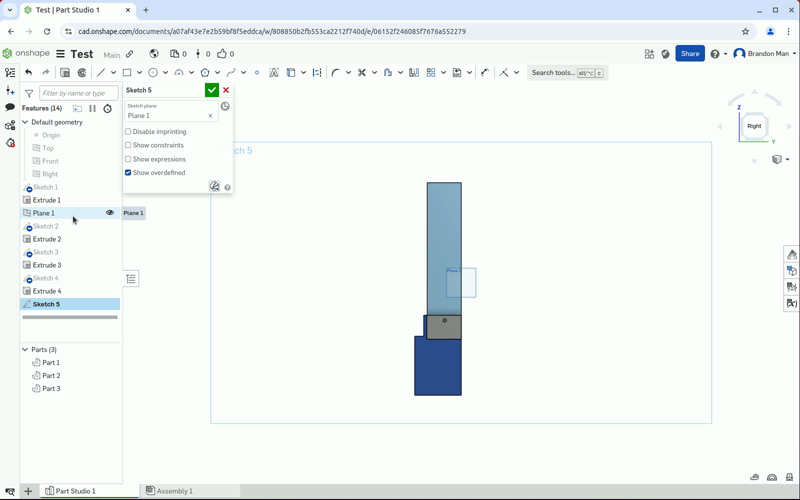
mouse_move(73, 352)
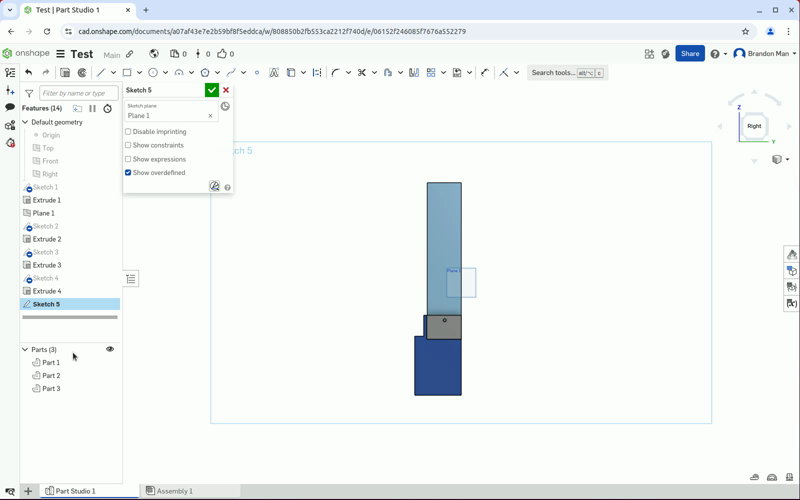
key(y)
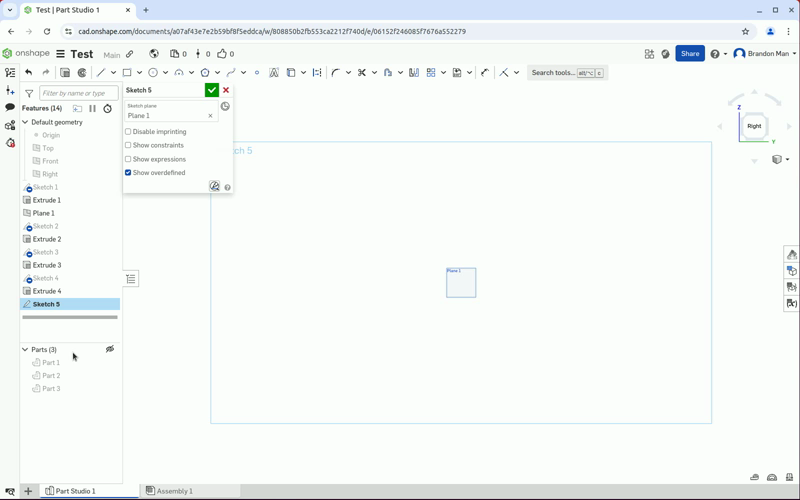
key(l)
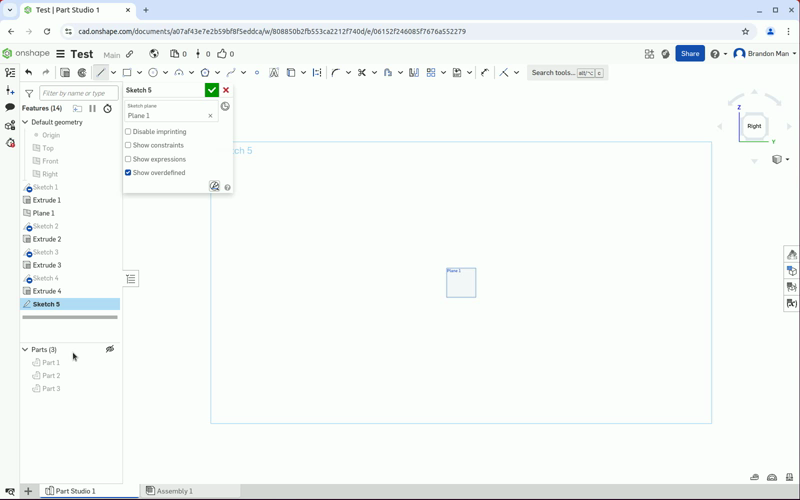
key_down(shift)
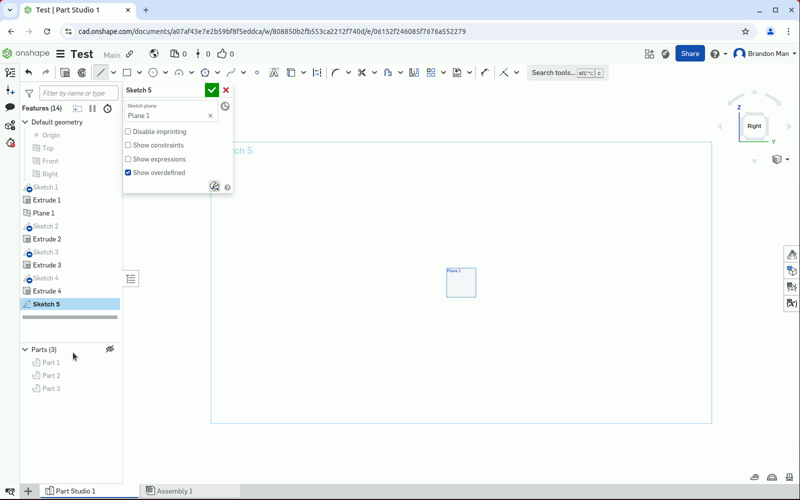
mouse_move(417, 395)
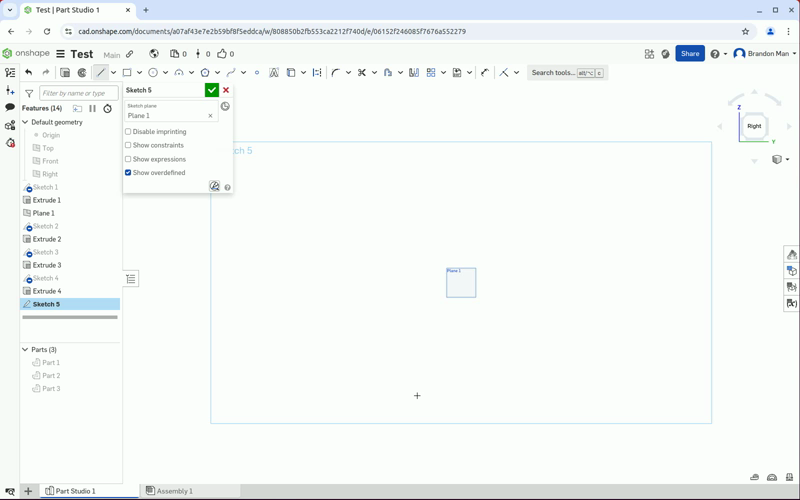
click(417, 395)
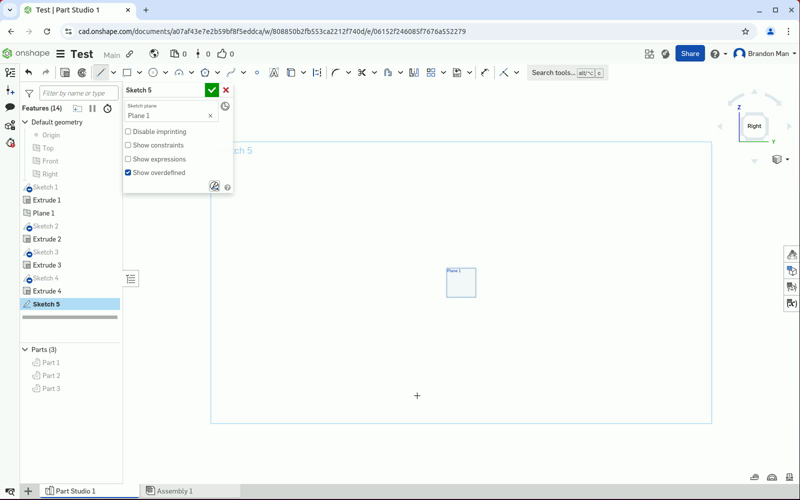
key_up(shift)
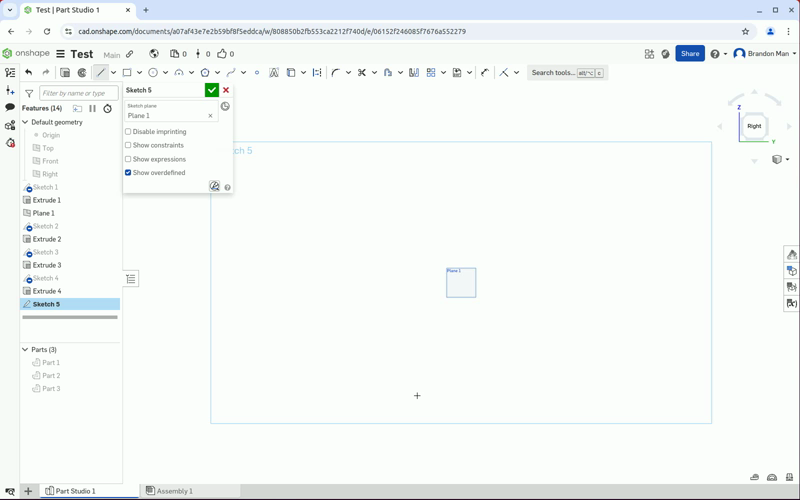
key_down(shift)
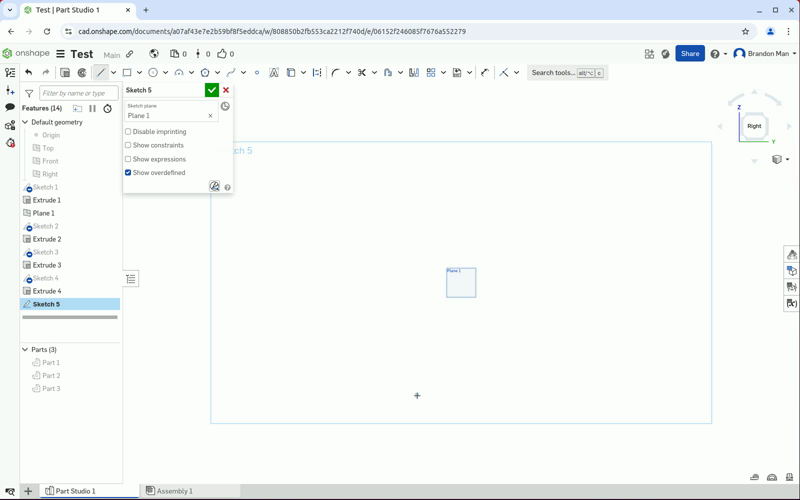
mouse_move(447, 395)
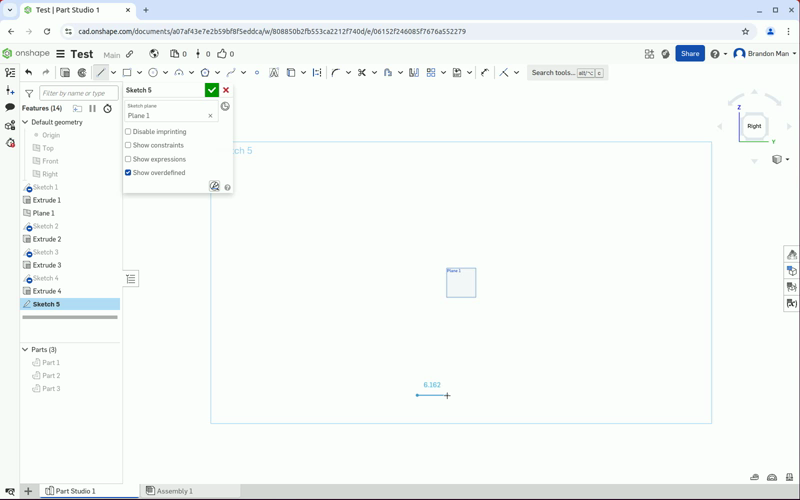
mouse_move(463, 395)
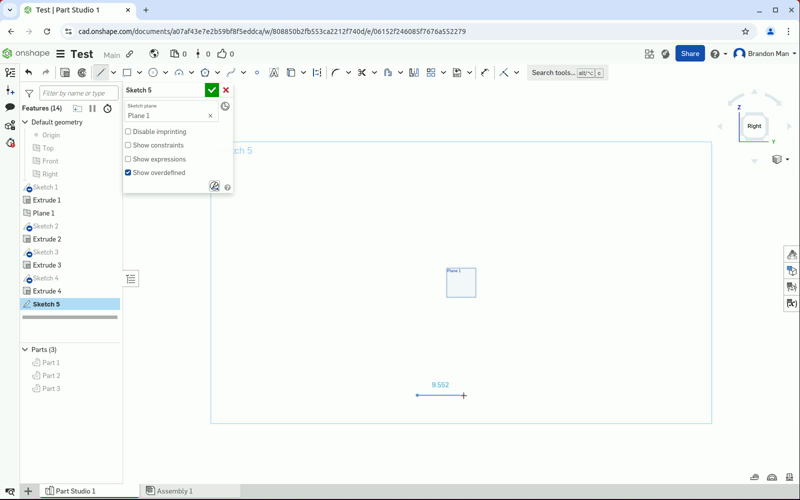
click(463, 395)
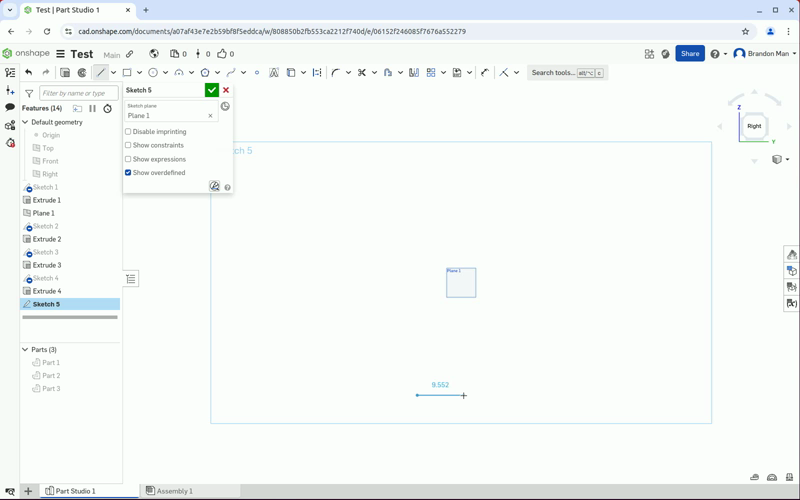
key_up(shift)
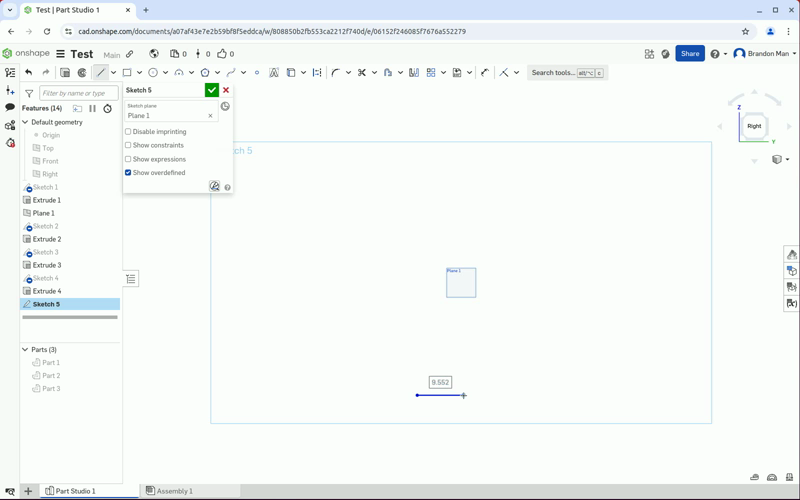
key_down(shift)
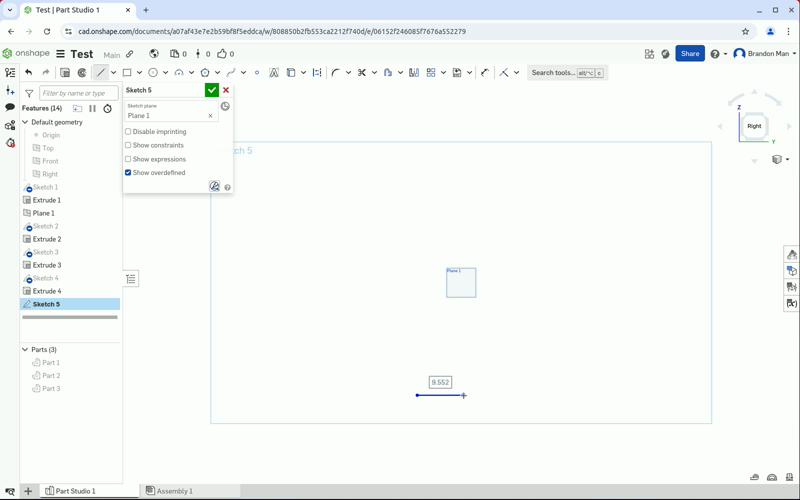
mouse_move(493, 395)
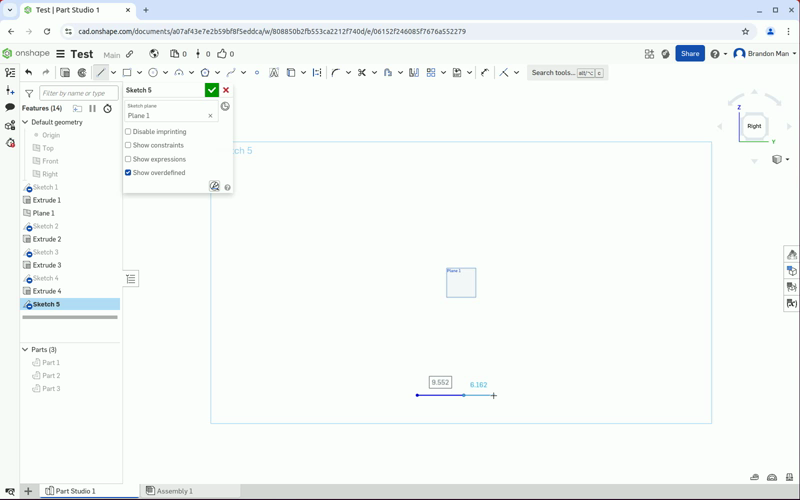
mouse_move(463, 336)
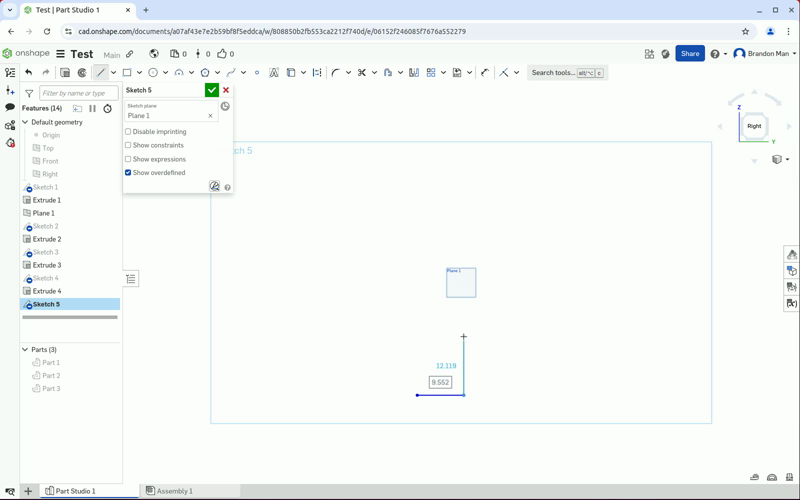
click(463, 336)
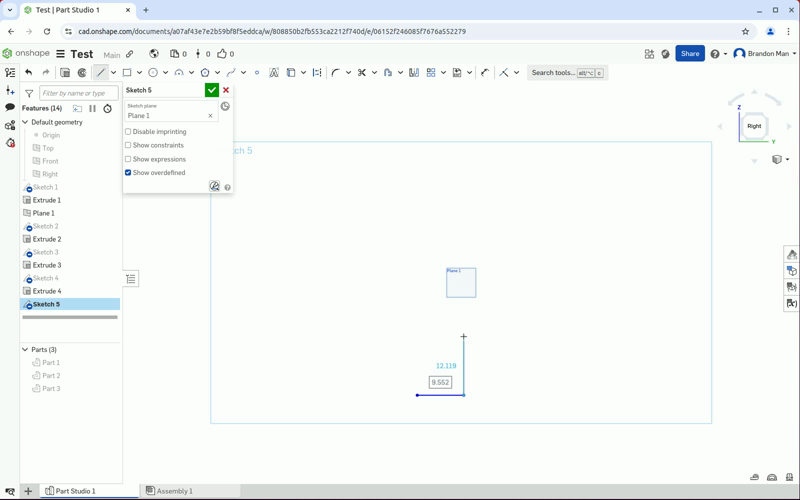
key_up(shift)
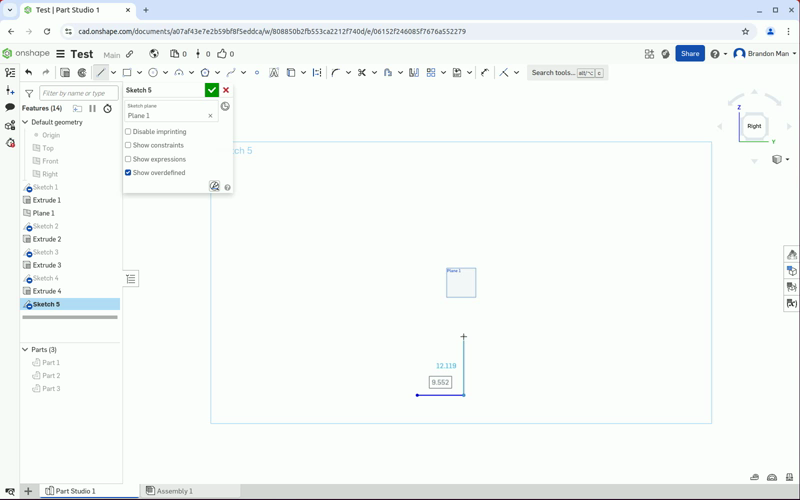
key_down(shift)
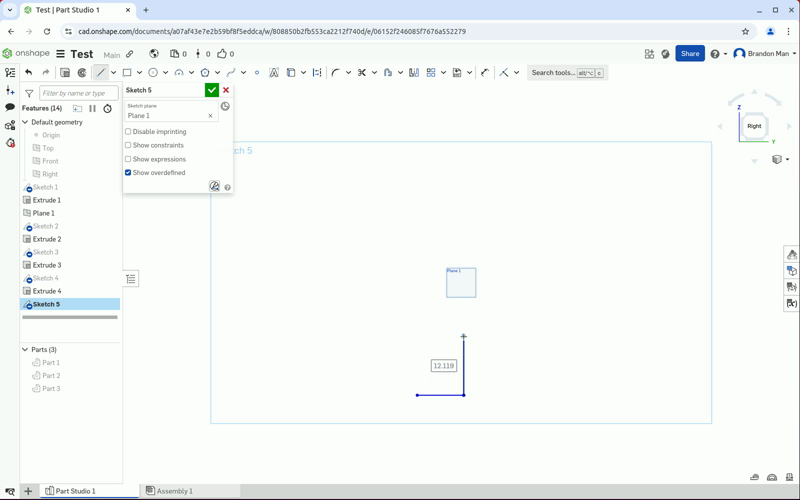
mouse_move(493, 336)
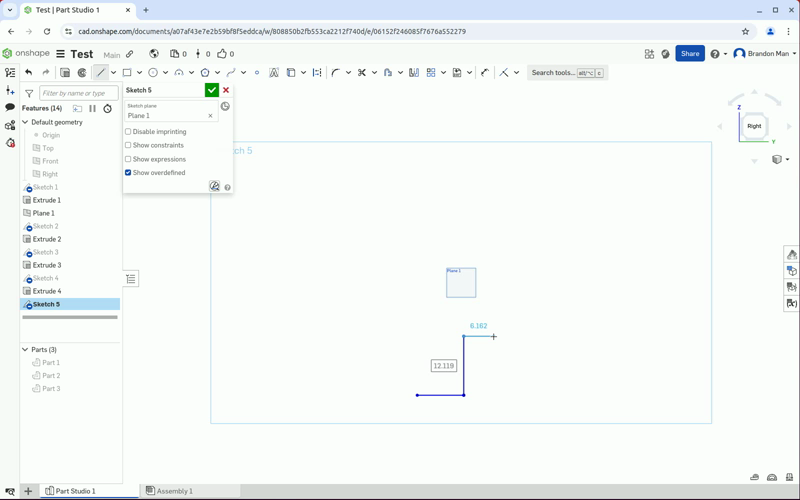
mouse_move(455, 336)
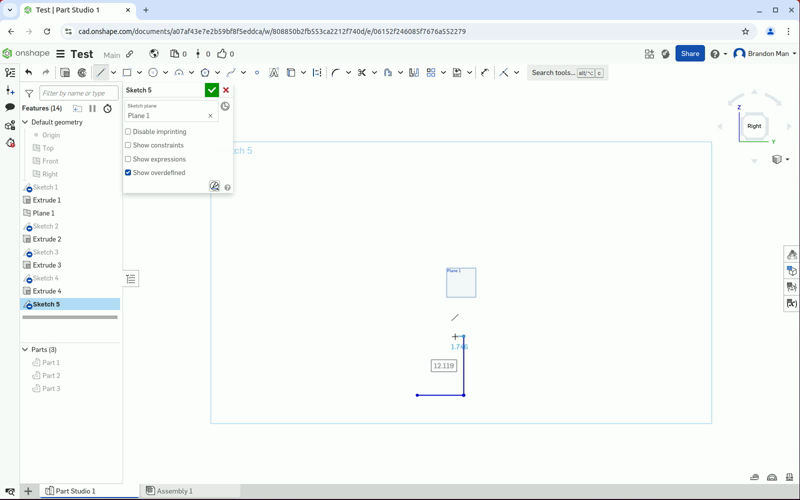
click(455, 336)
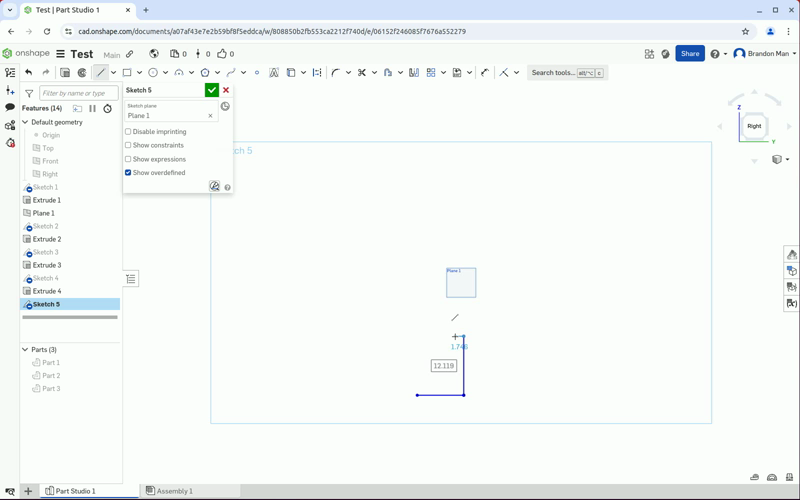
key_up(shift)
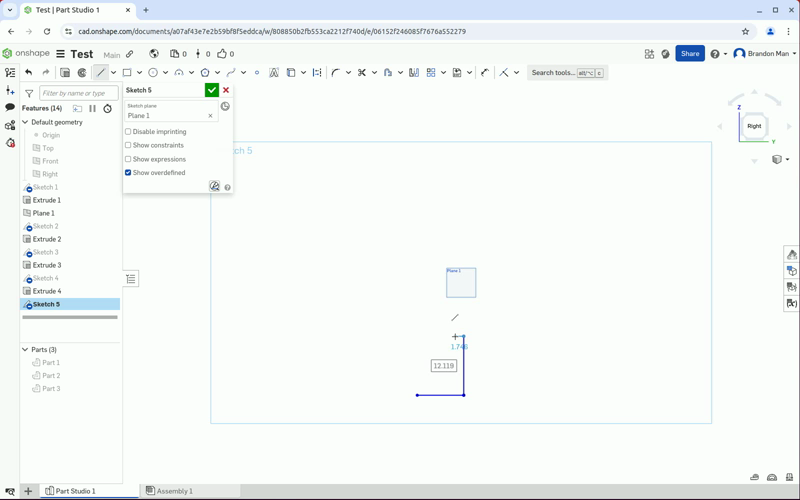
key_down(shift)
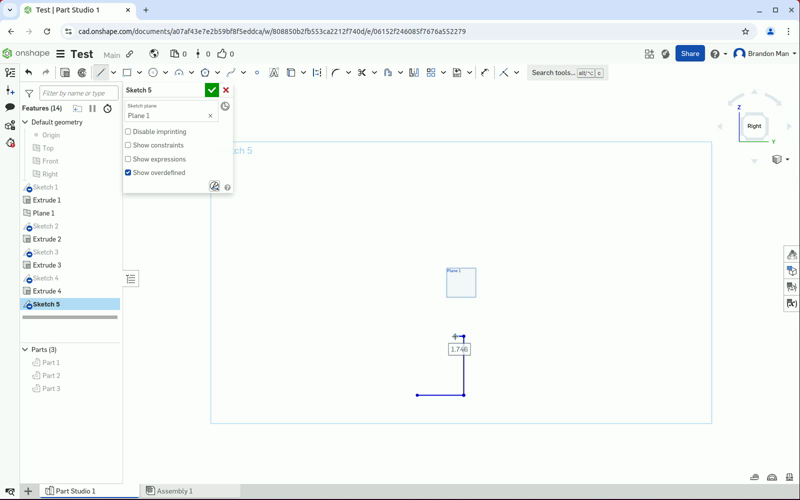
mouse_move(485, 336)
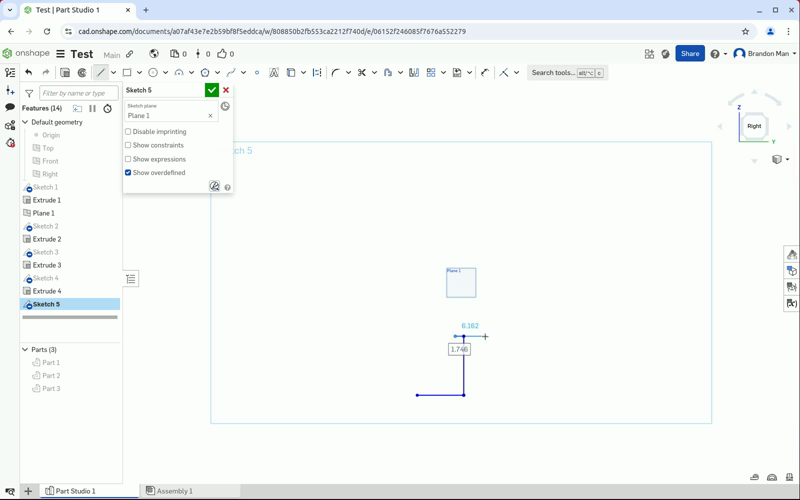
mouse_move(455, 315)
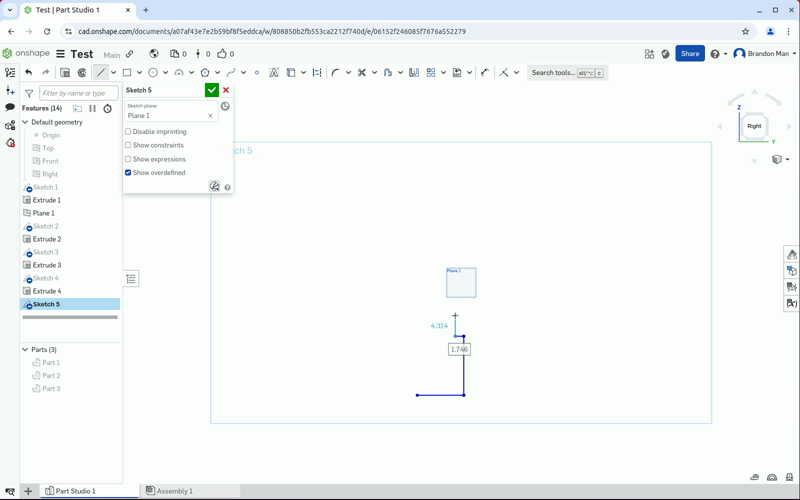
click(455, 315)
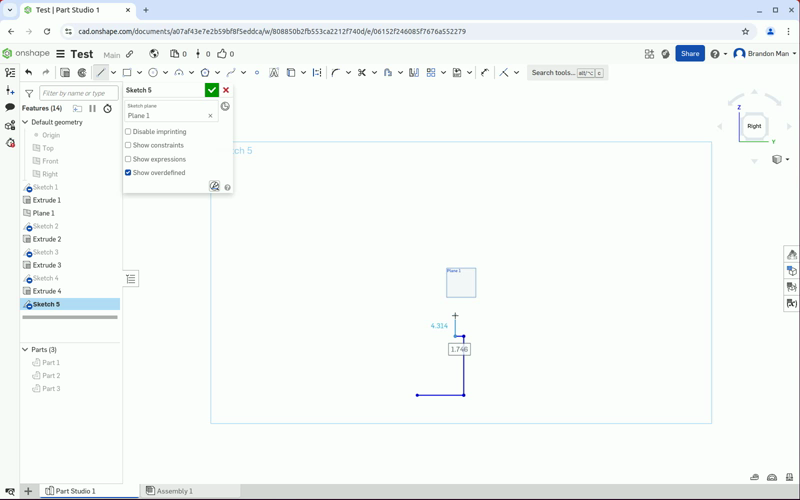
key_up(shift)
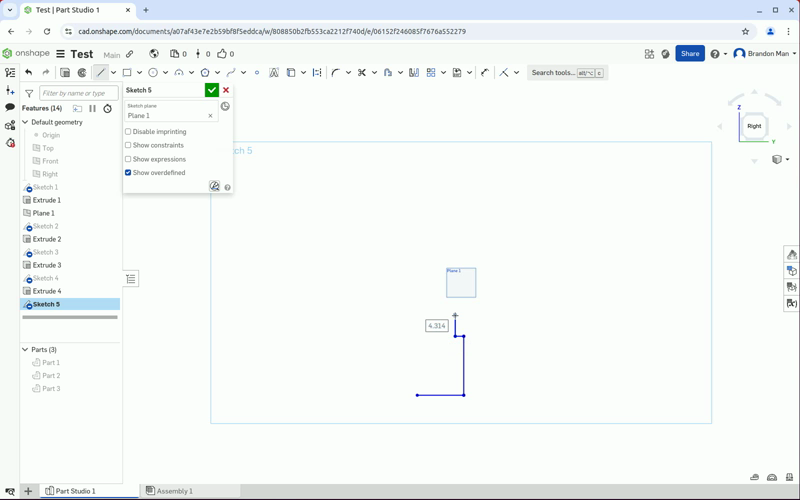
key_down(shift)
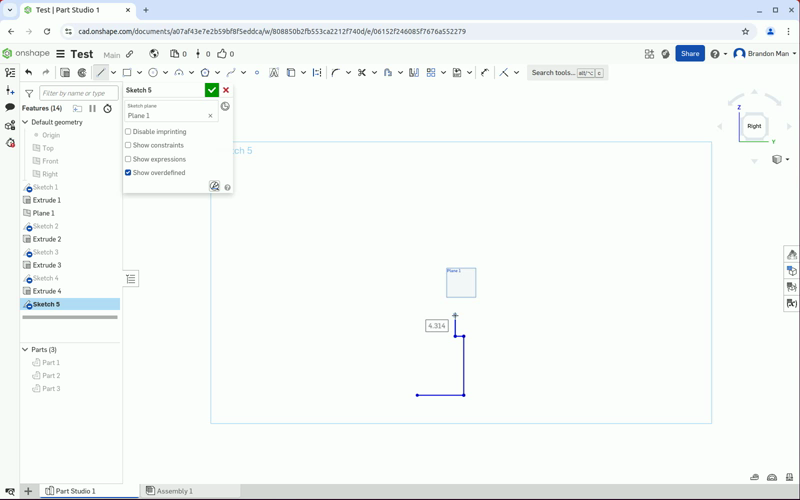
mouse_move(485, 315)
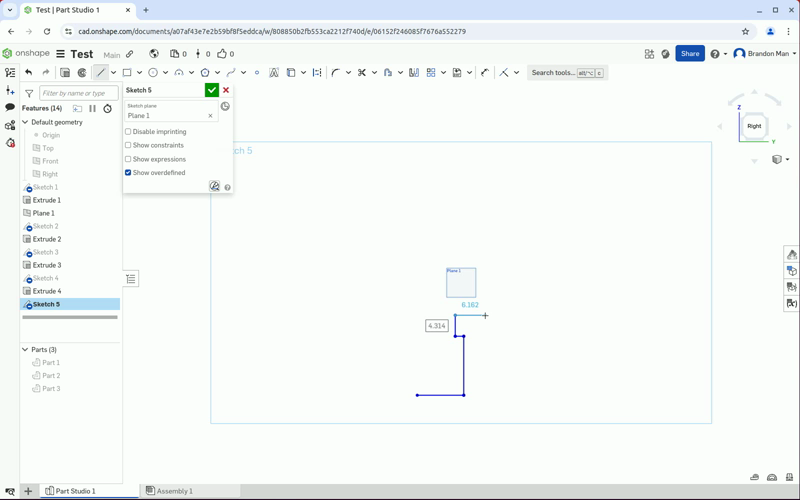
mouse_move(452, 315)
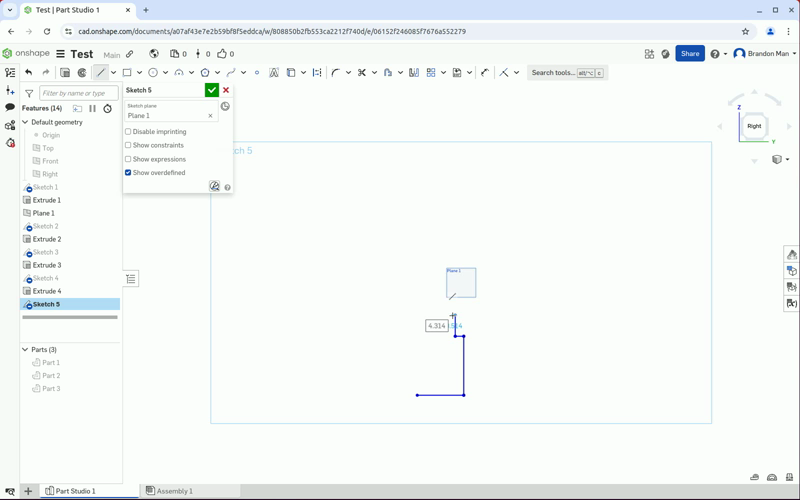
scroll(6)
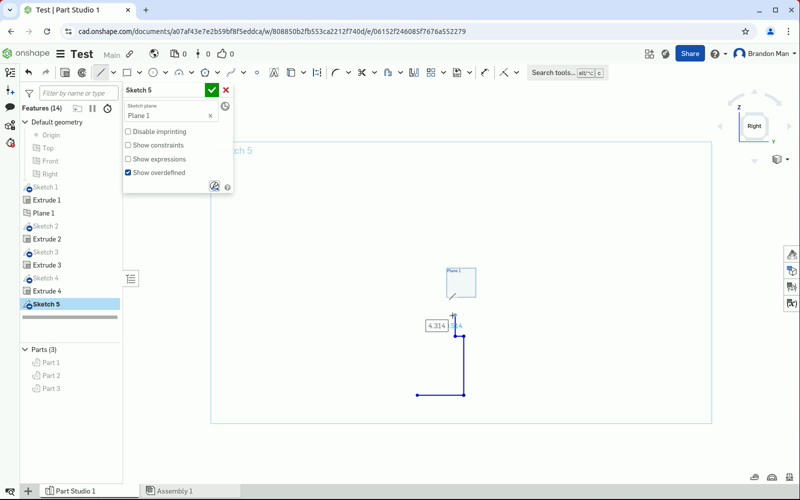
scroll(6)
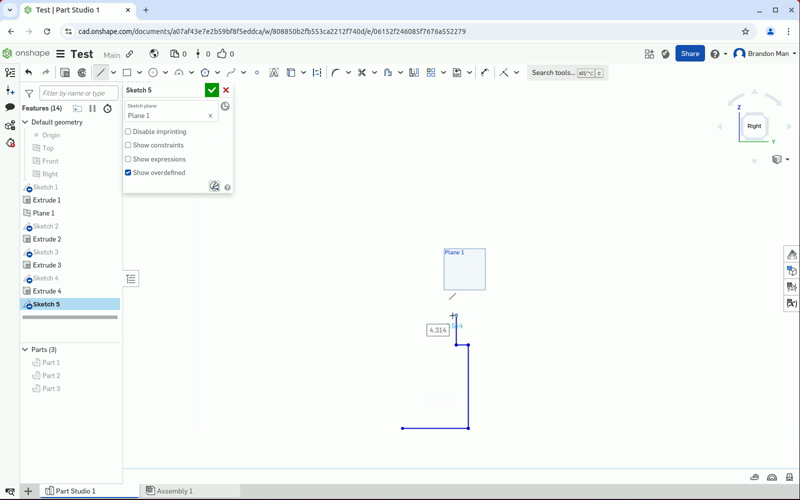
scroll(6)
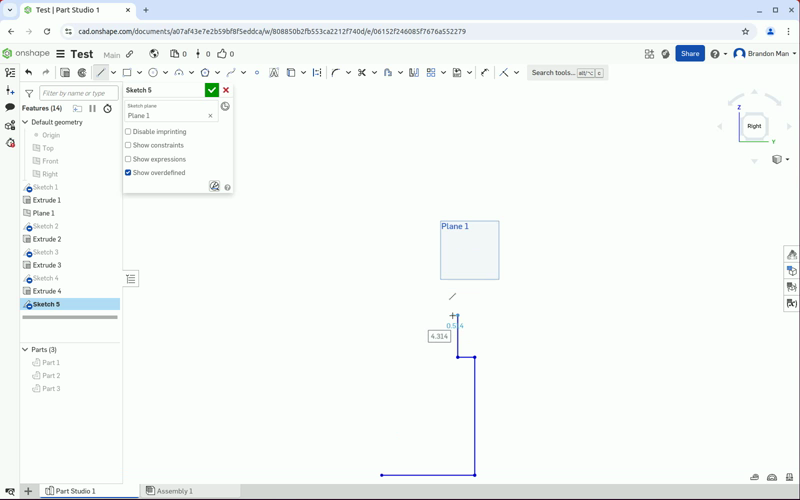
scroll(6)
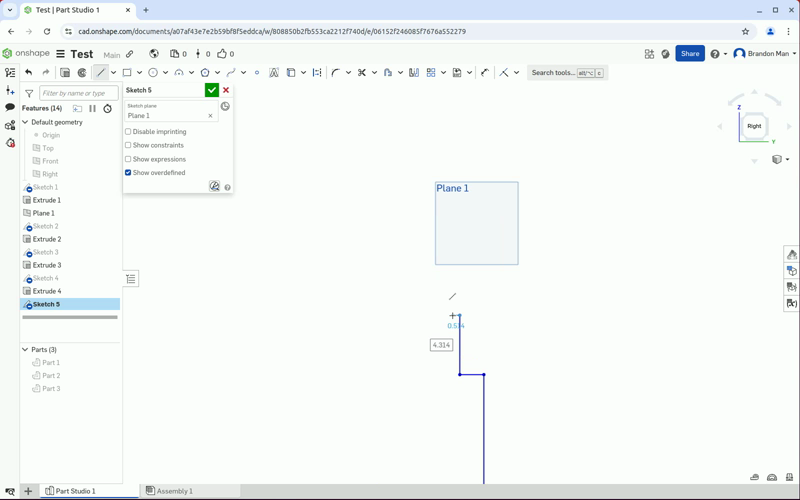
scroll(6)
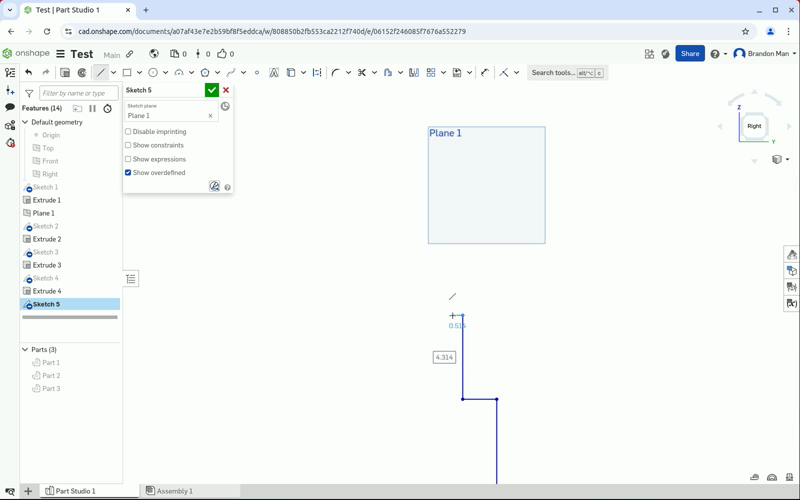
scroll(6)
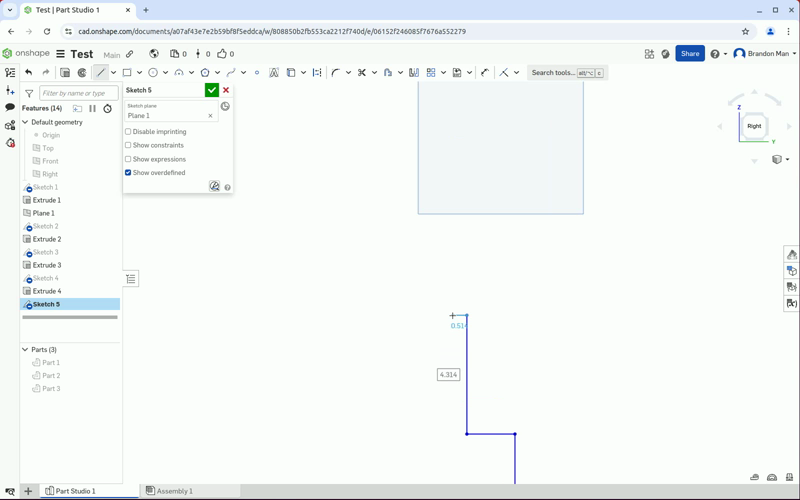
scroll(6)
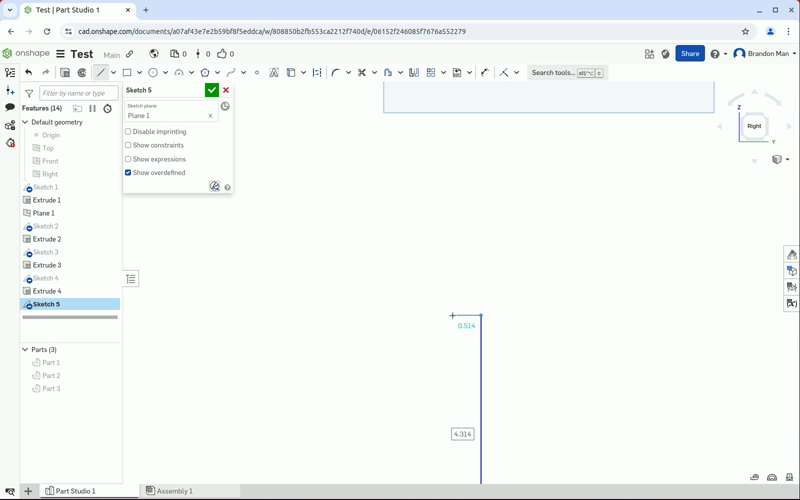
click(452, 315)
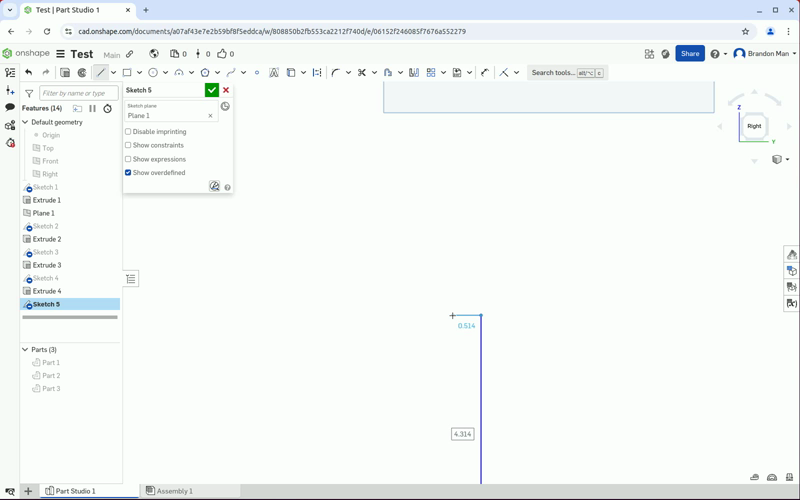
scroll(-6)
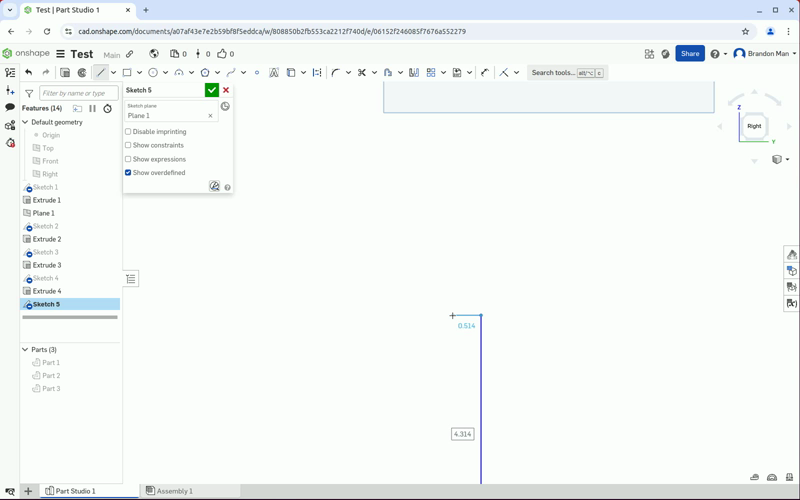
scroll(-6)
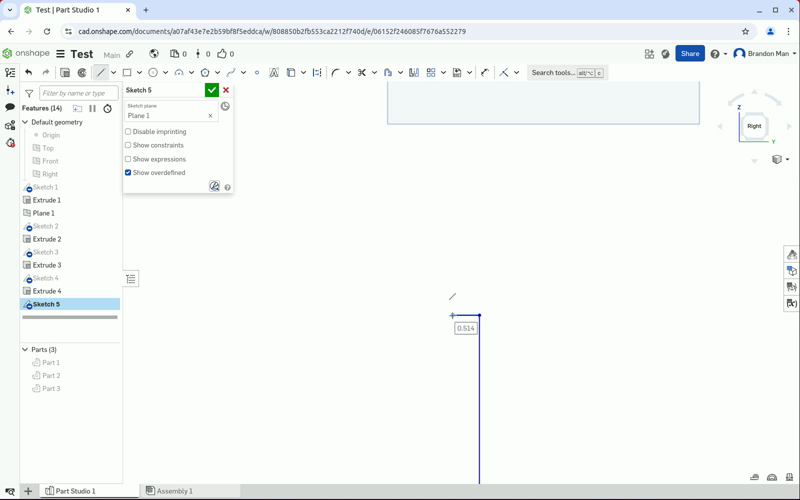
scroll(-6)
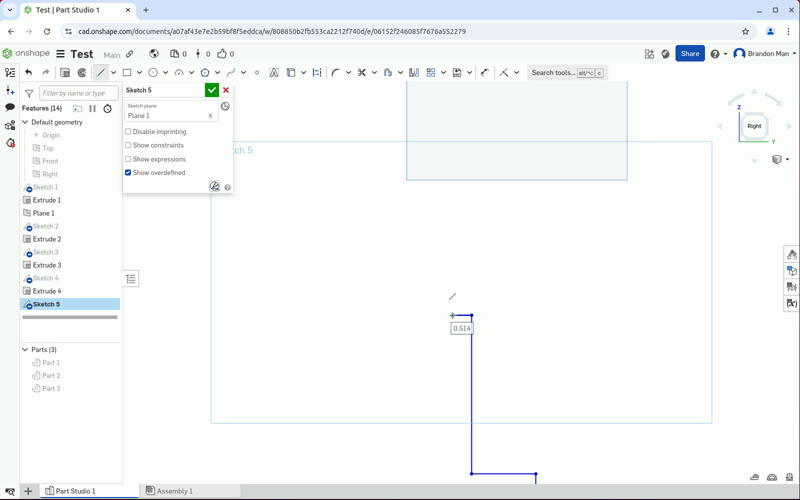
scroll(-6)
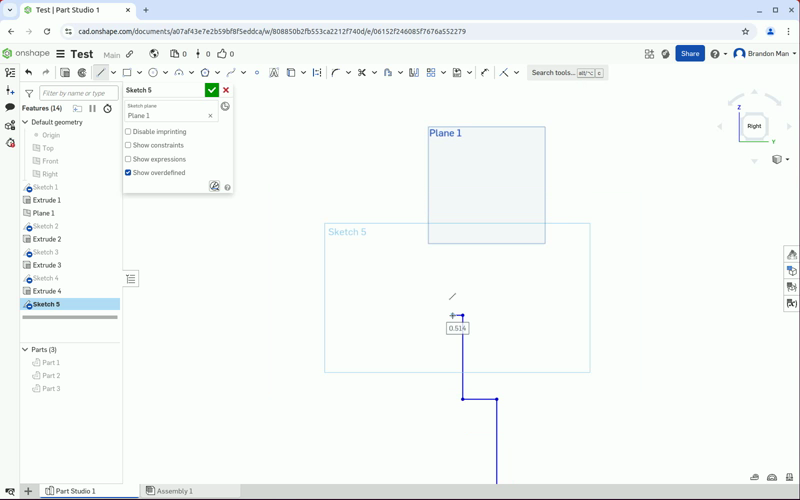
scroll(-6)
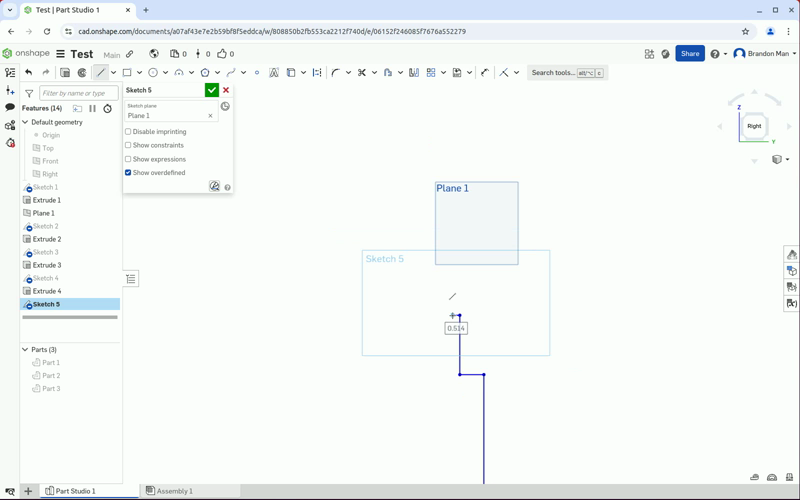
scroll(-6)
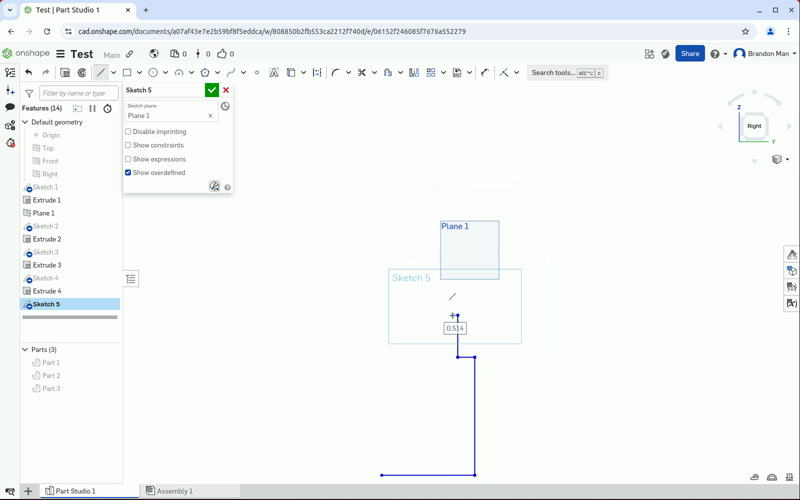
scroll(-6)
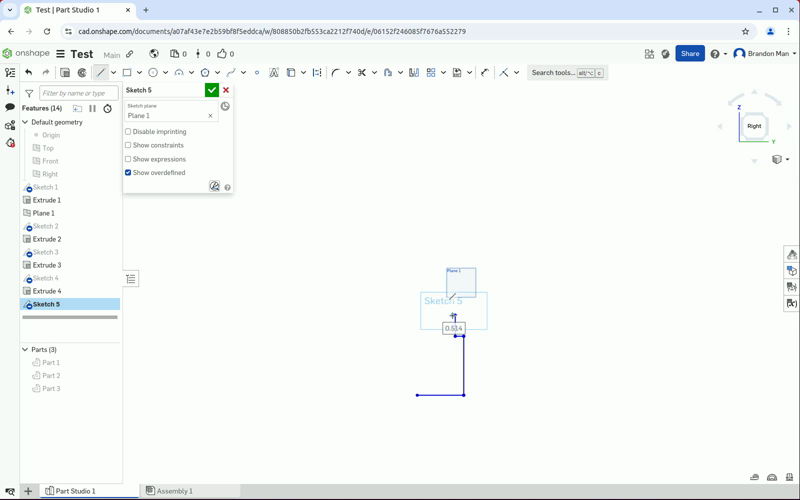
key_up(shift)
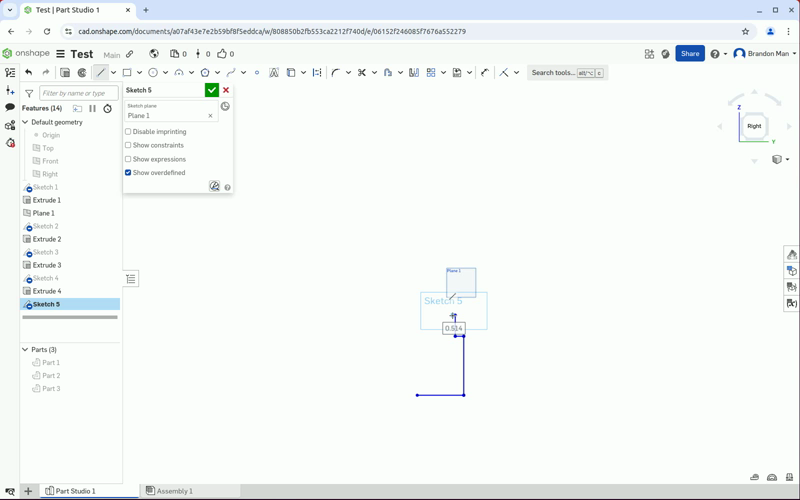
key_down(shift)
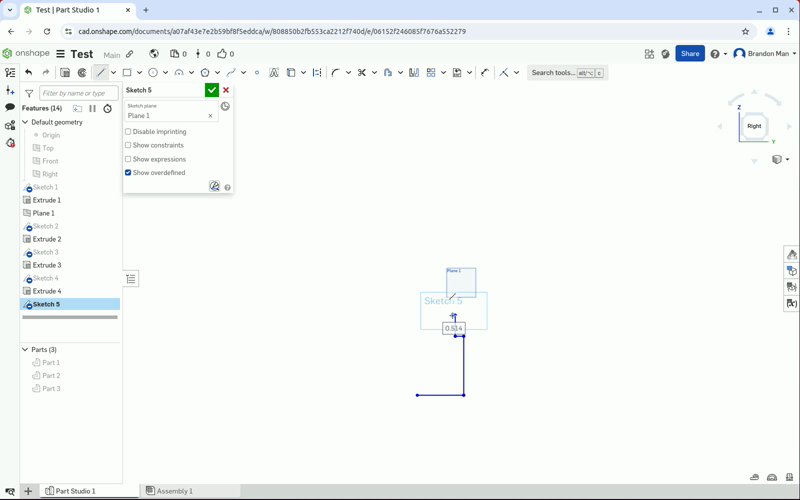
mouse_move(482, 315)
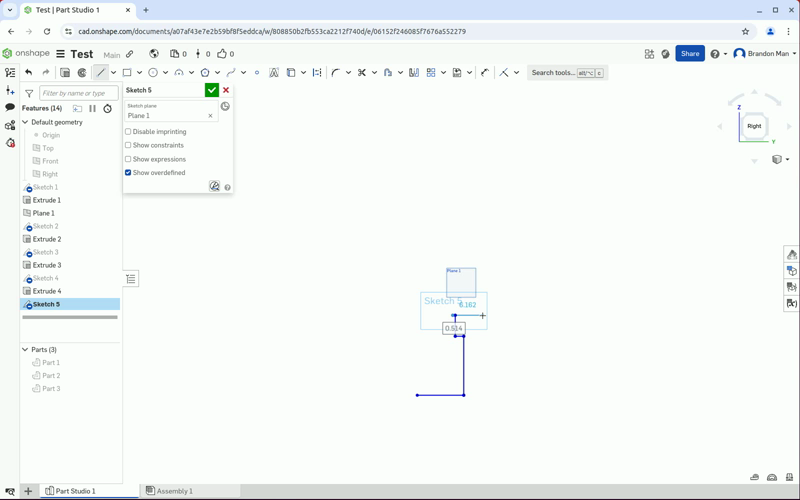
mouse_move(452, 318)
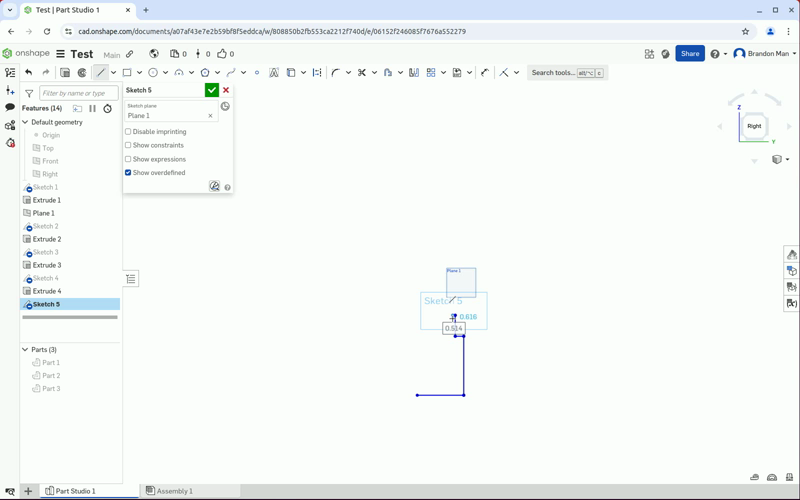
scroll(6)
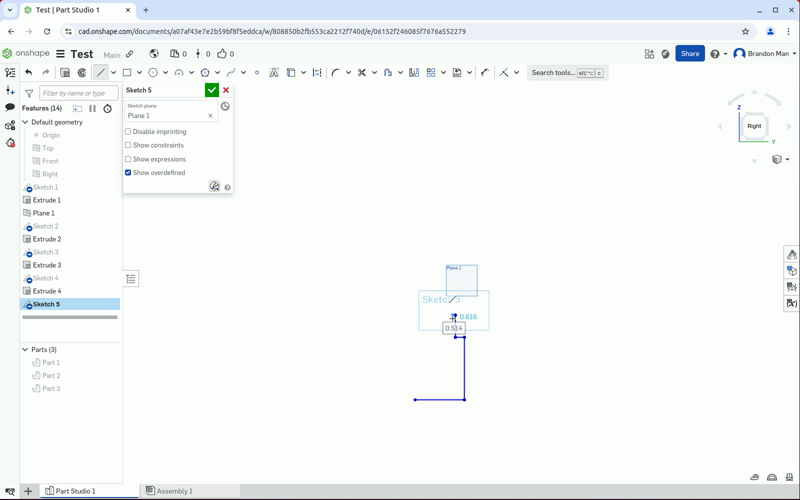
scroll(6)
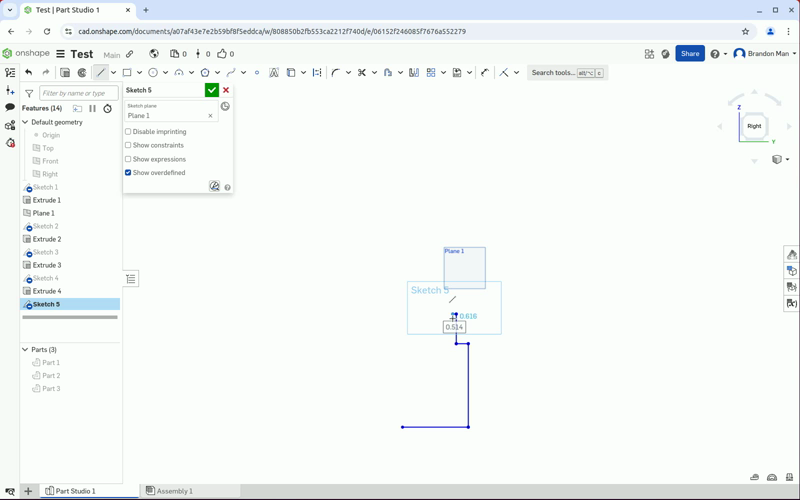
scroll(6)
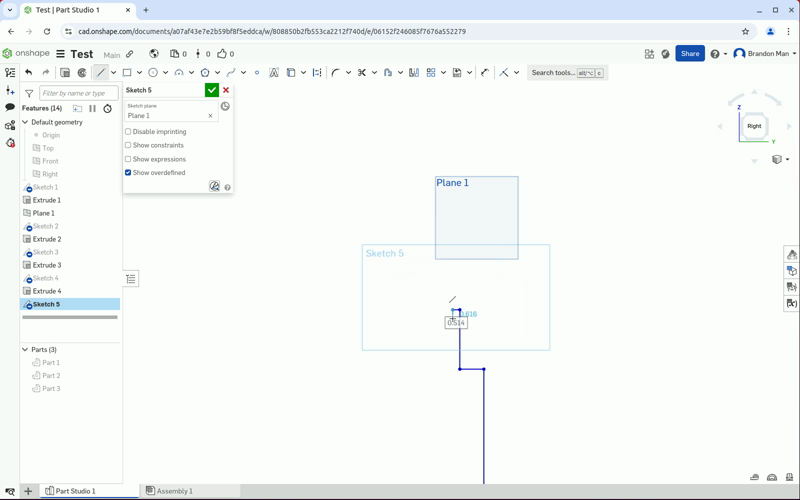
scroll(6)
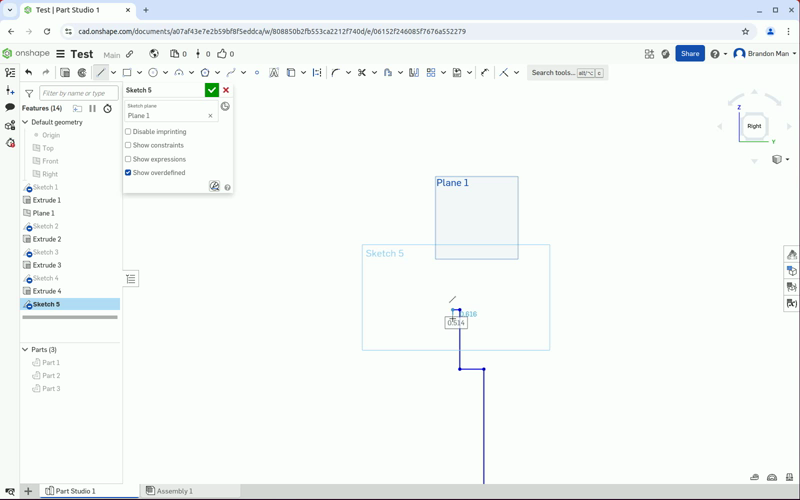
scroll(6)
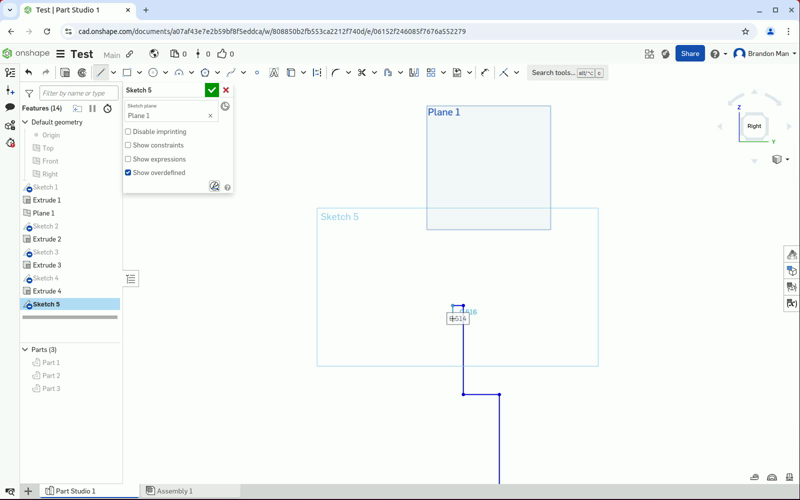
scroll(6)
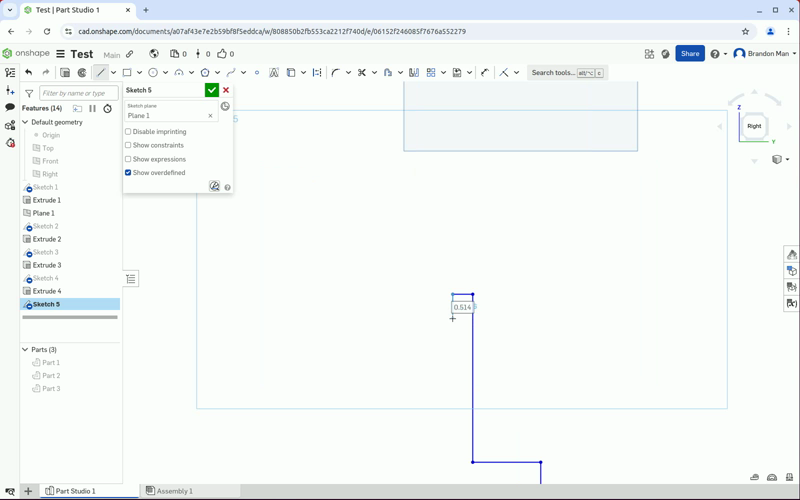
scroll(6)
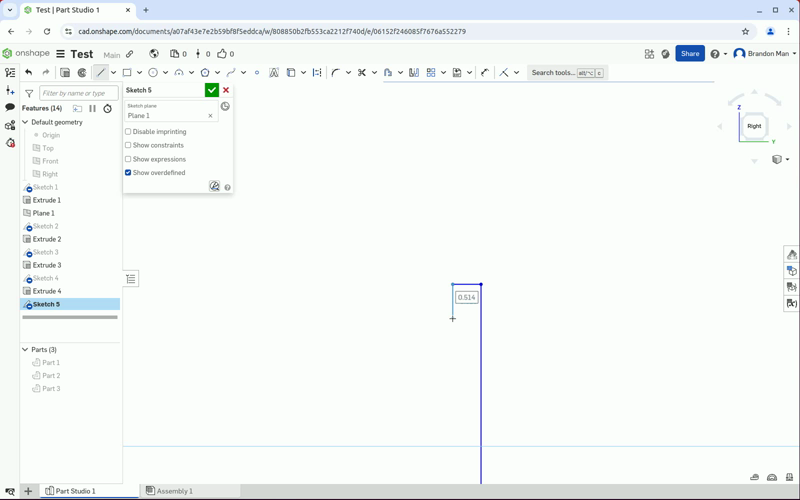
click(452, 318)
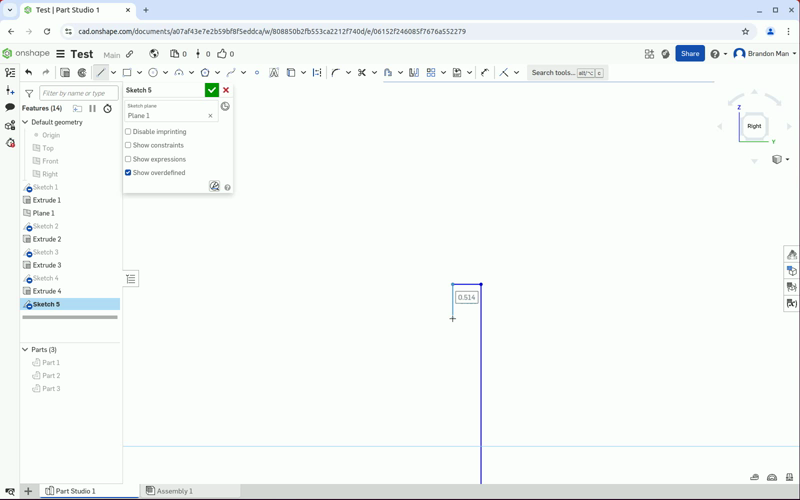
scroll(-6)
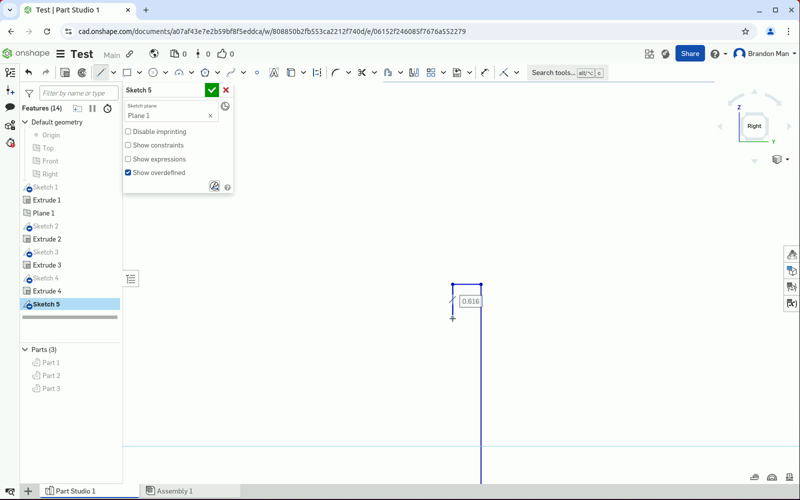
scroll(-6)
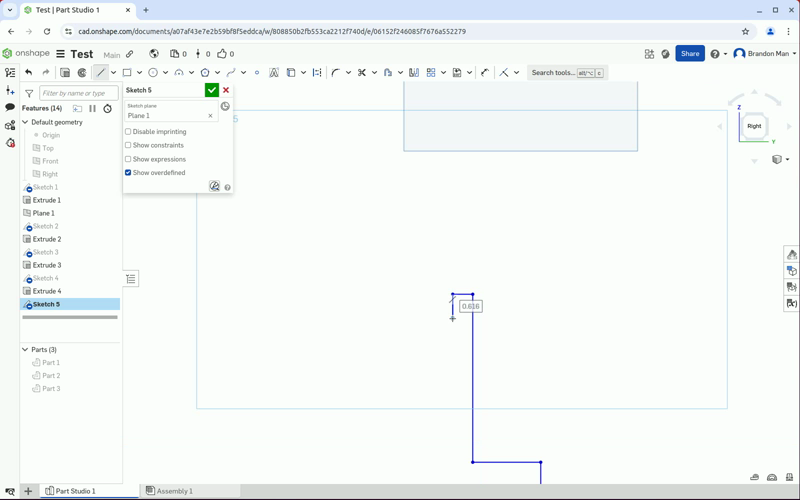
scroll(-6)
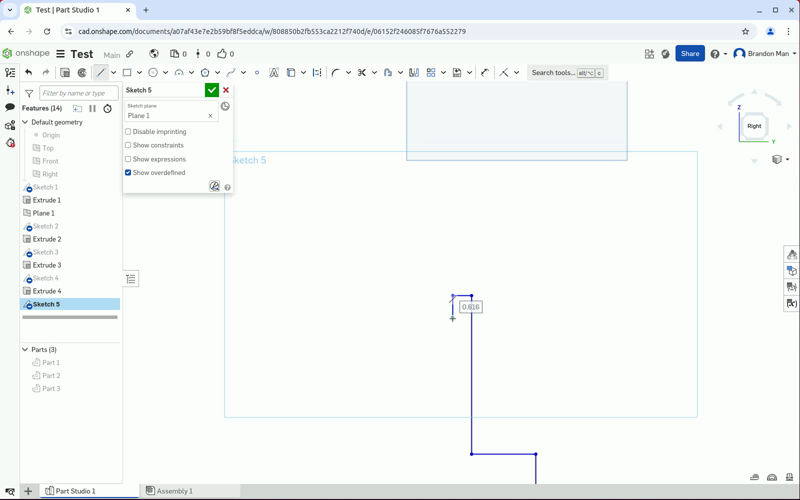
scroll(-6)
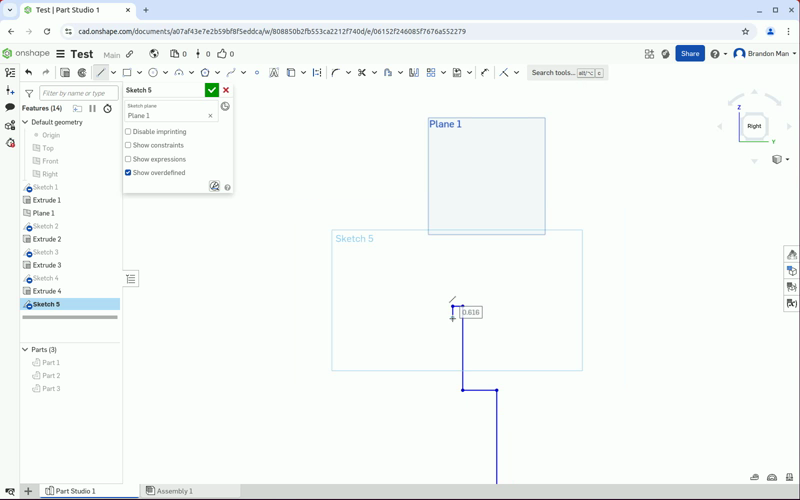
scroll(-6)
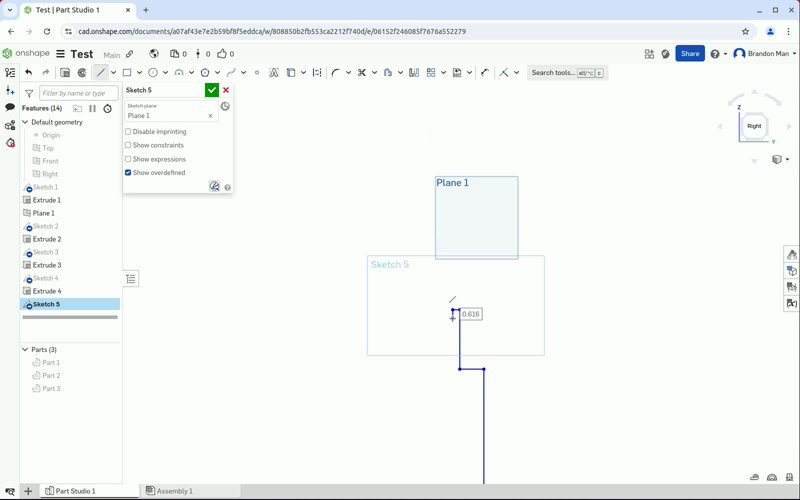
scroll(-6)
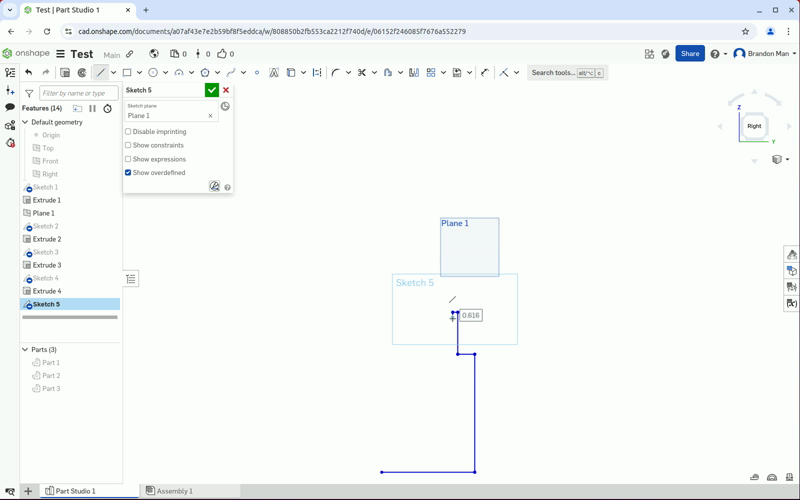
scroll(-6)
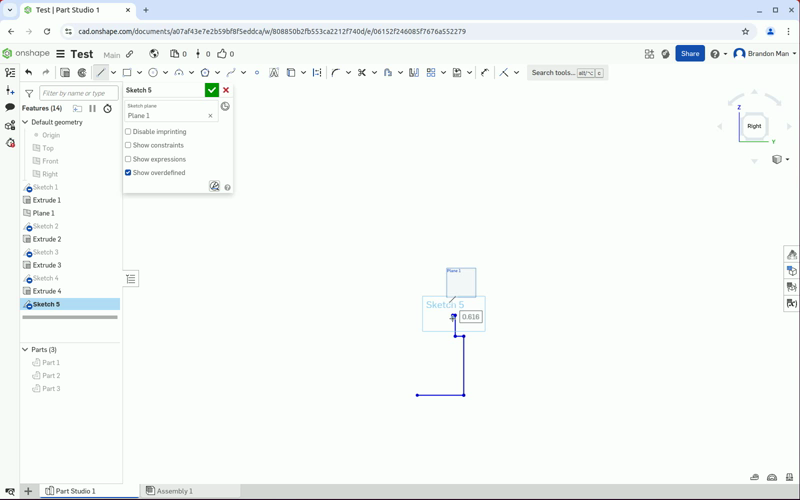
key_up(shift)
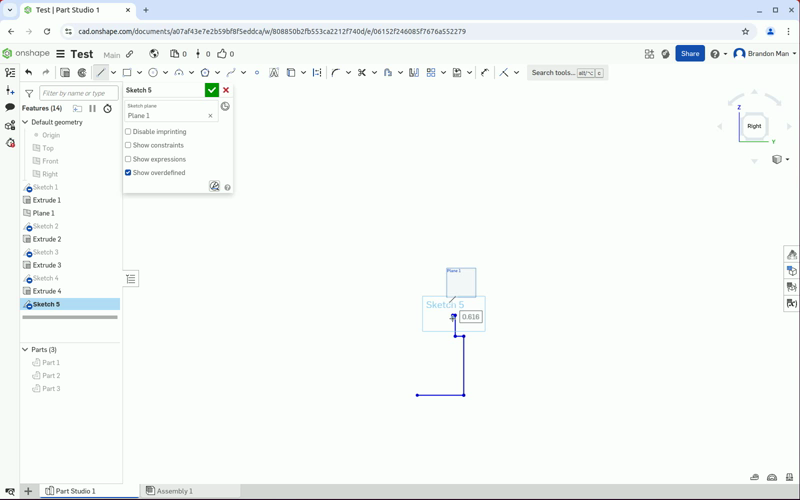
key_down(shift)
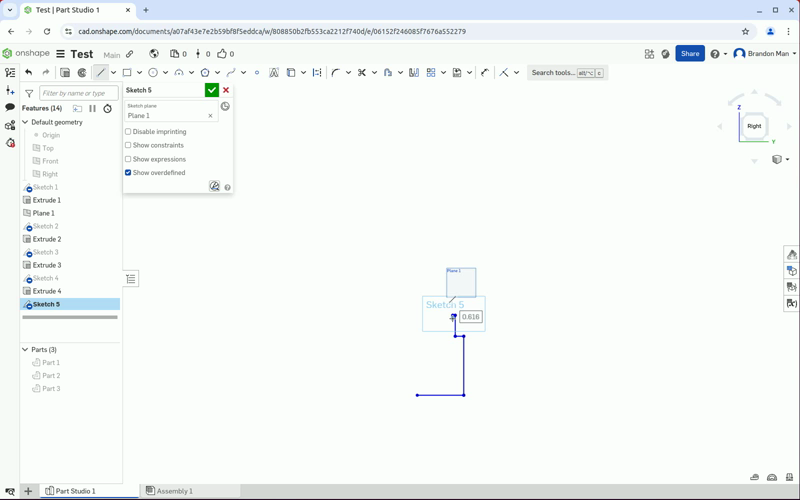
mouse_move(482, 318)
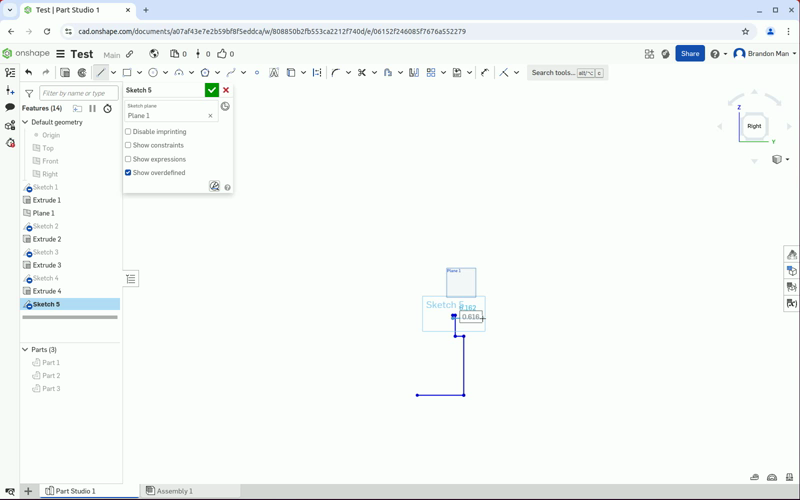
mouse_move(452, 339)
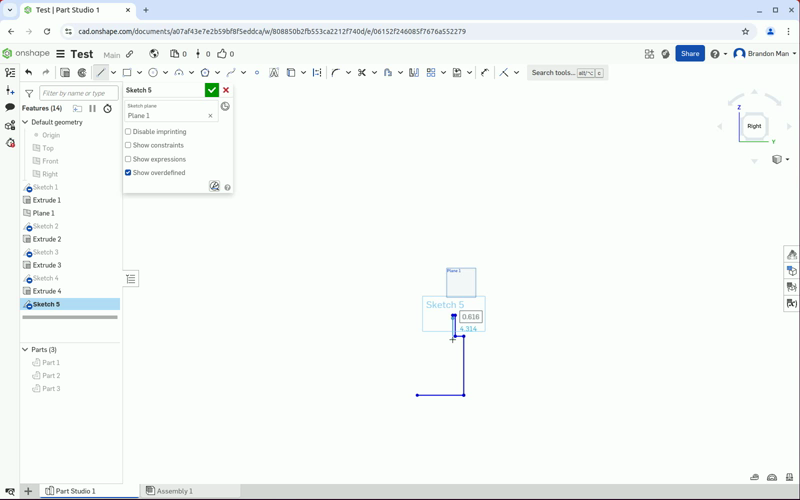
scroll(6)
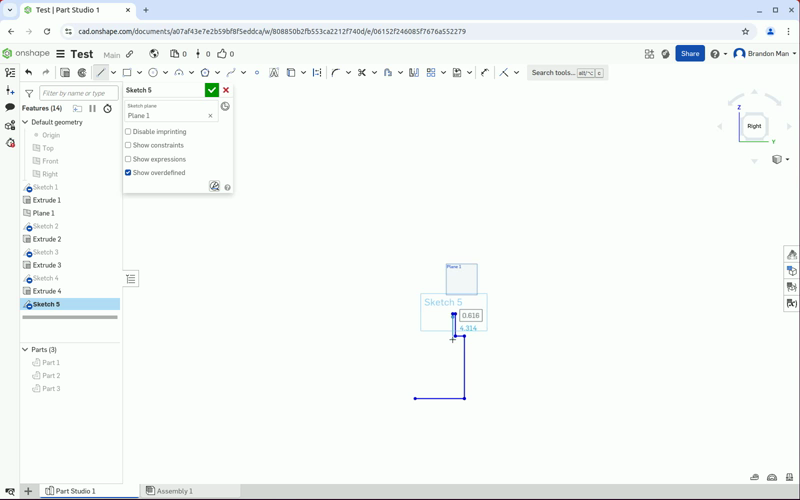
scroll(6)
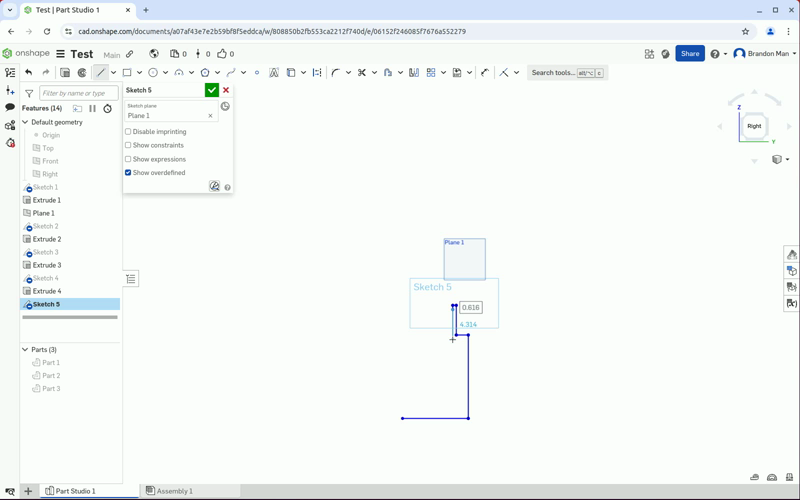
scroll(6)
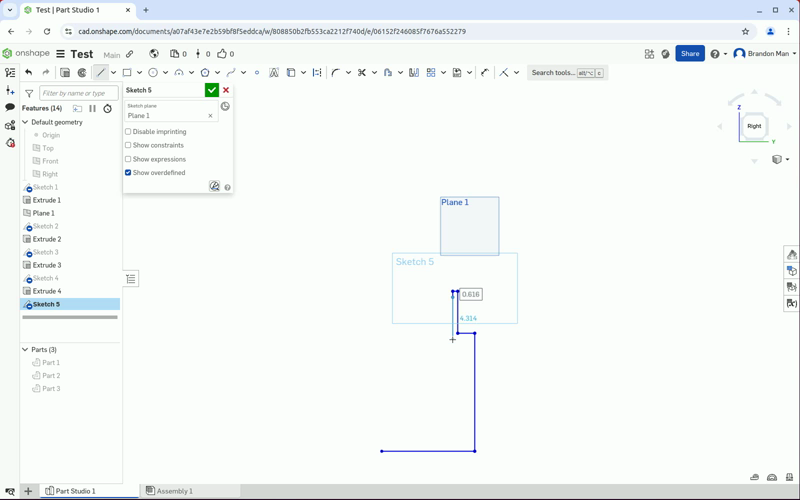
scroll(6)
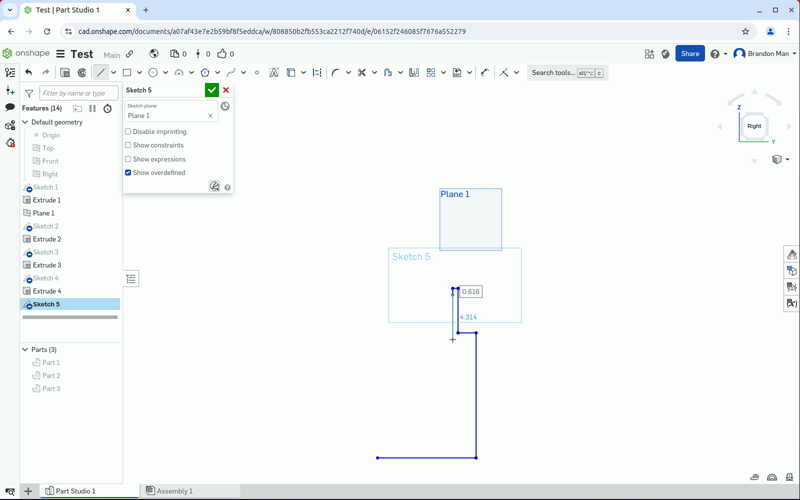
scroll(6)
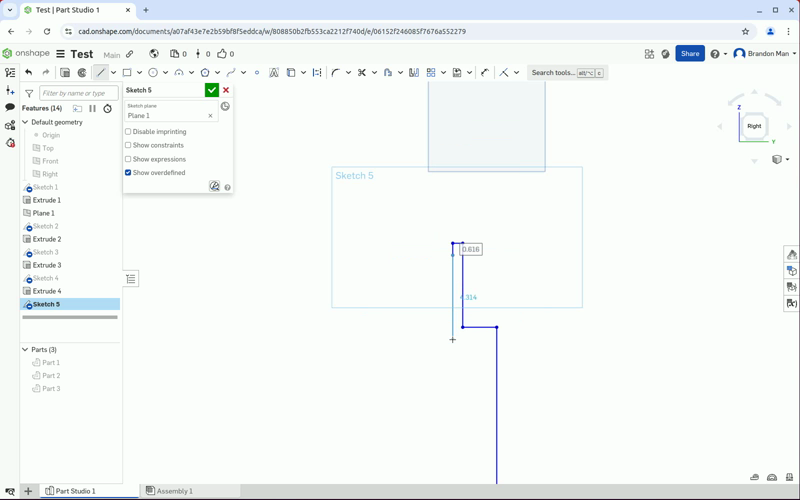
scroll(6)
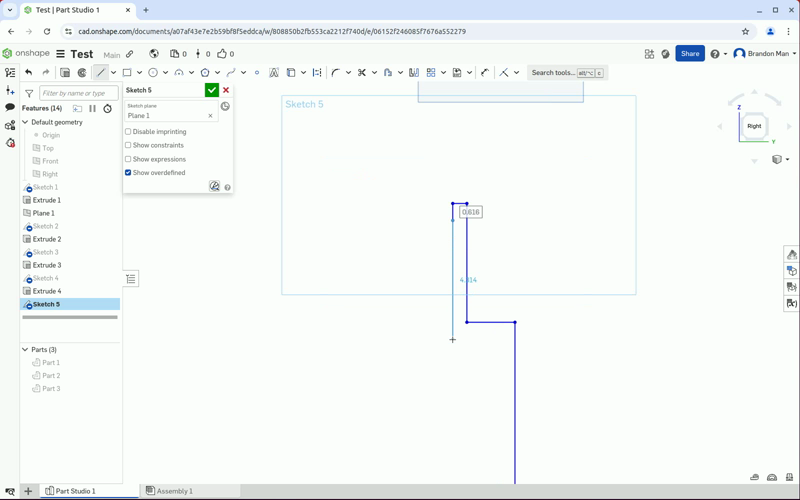
scroll(6)
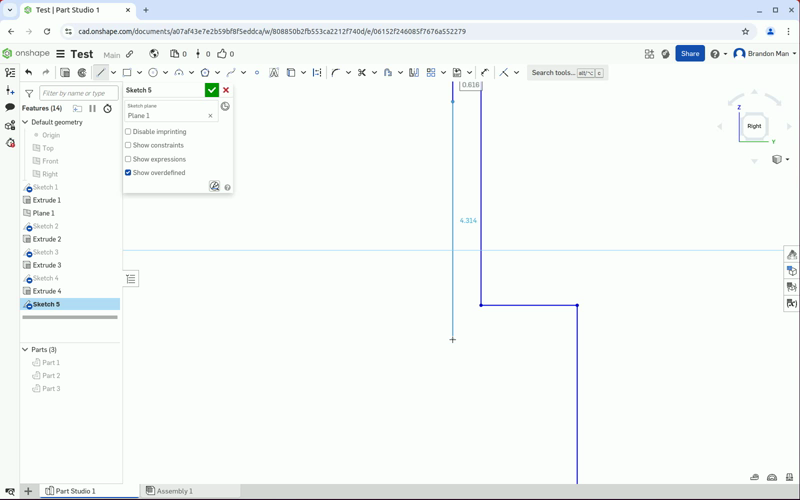
click(452, 339)
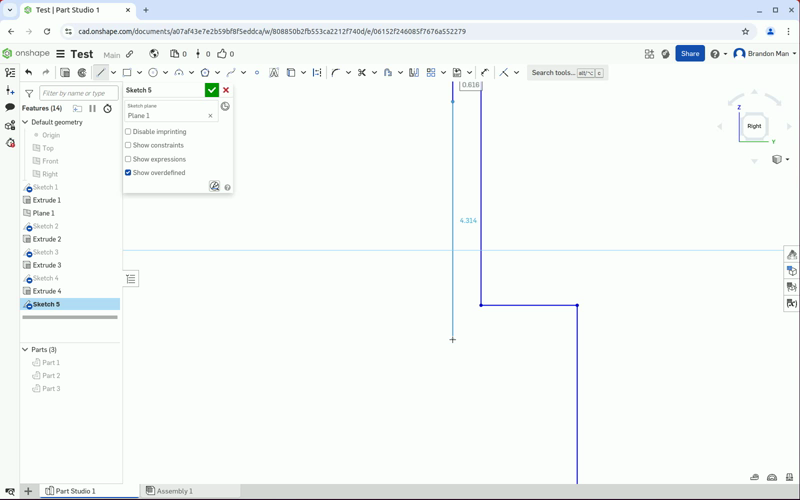
scroll(-6)
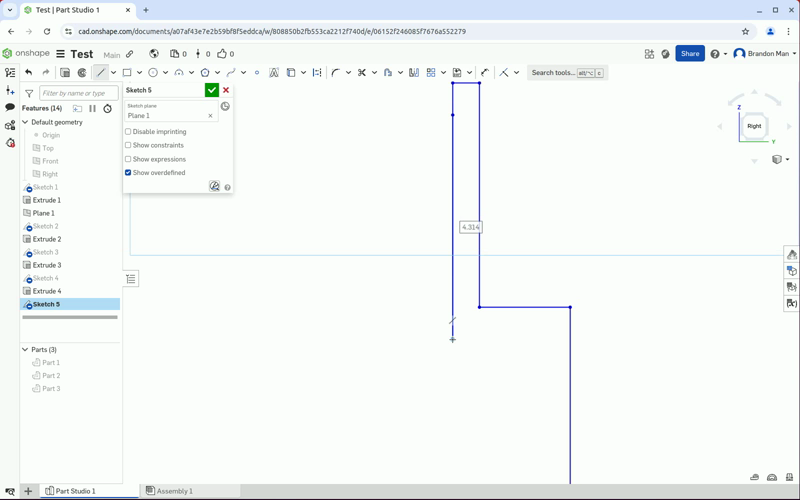
scroll(-6)
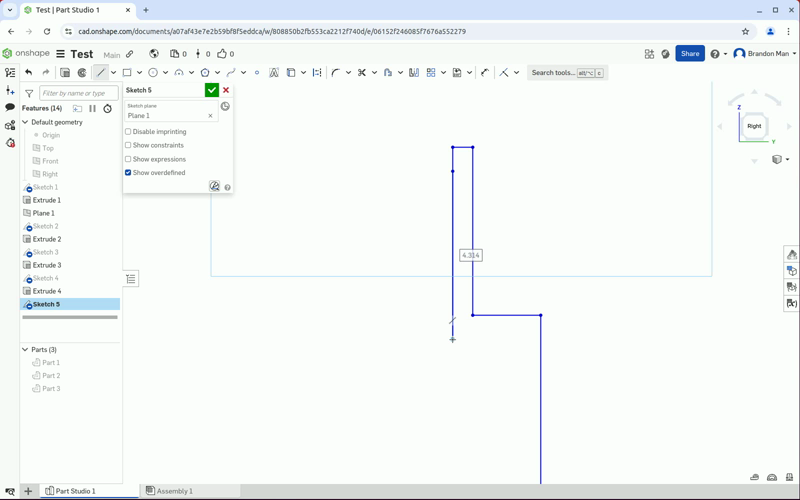
scroll(-6)
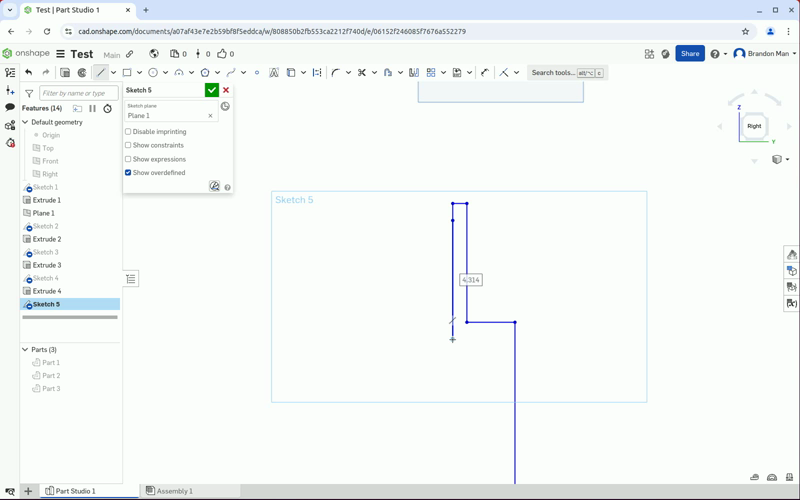
scroll(-6)
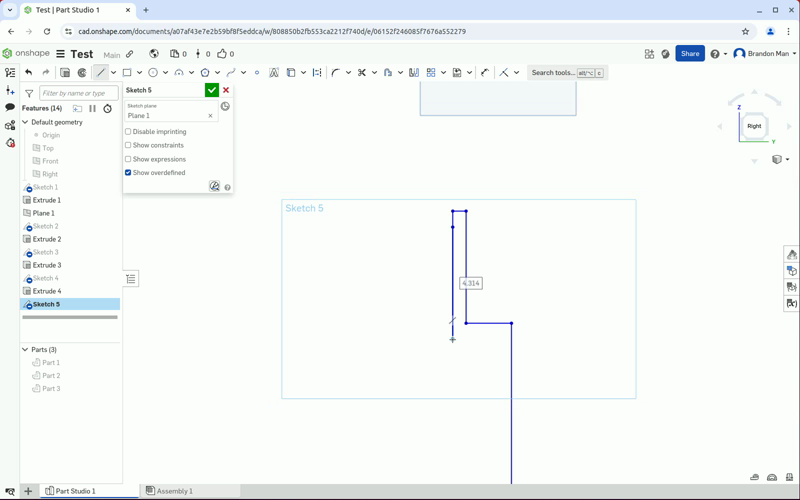
scroll(-6)
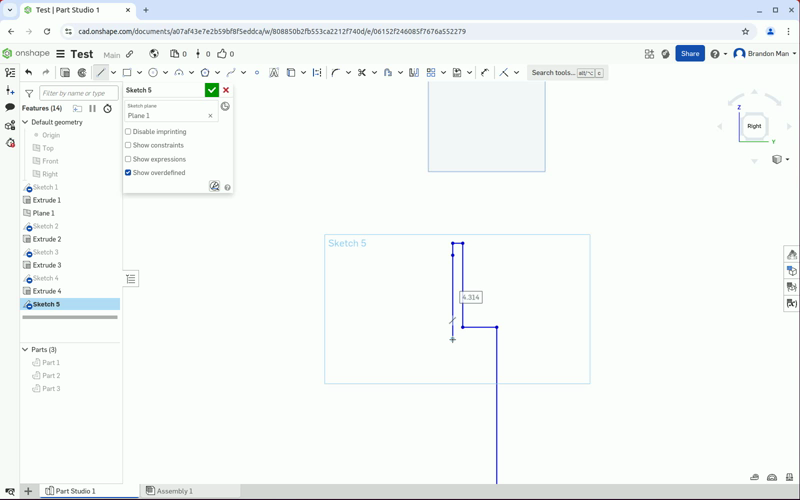
scroll(-6)
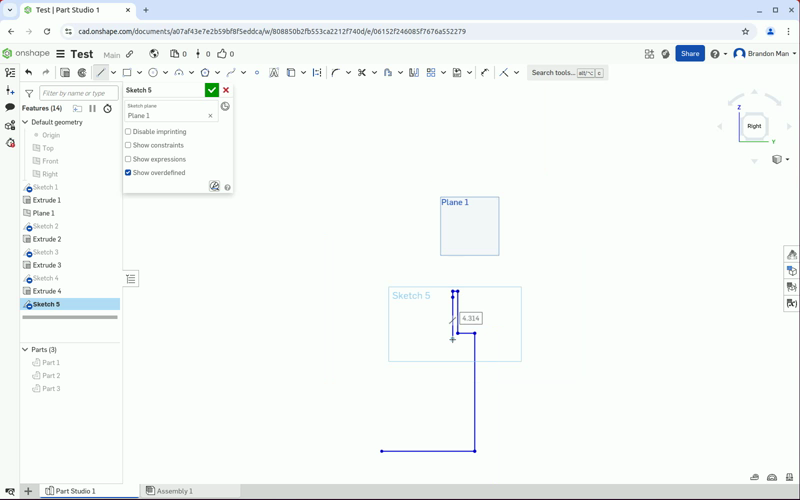
scroll(-6)
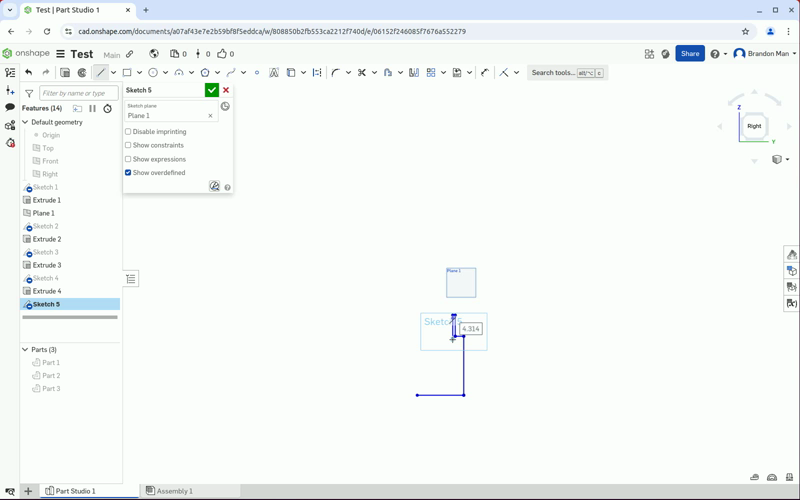
key_up(shift)
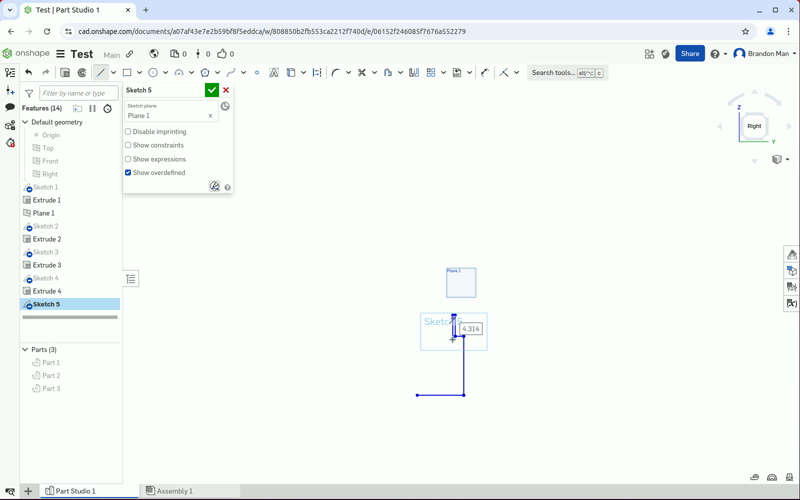
key_down(shift)
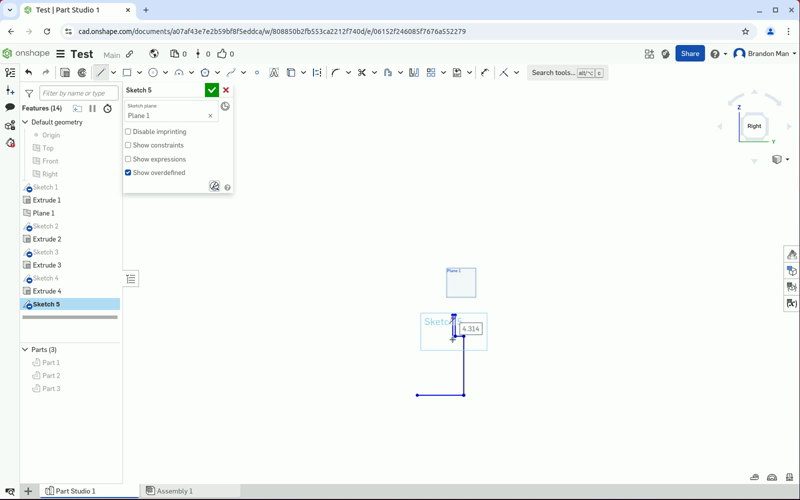
mouse_move(482, 339)
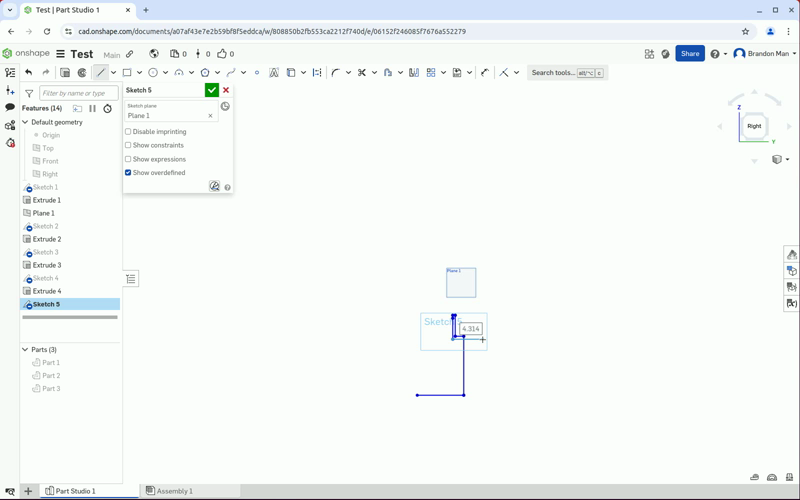
mouse_move(460, 339)
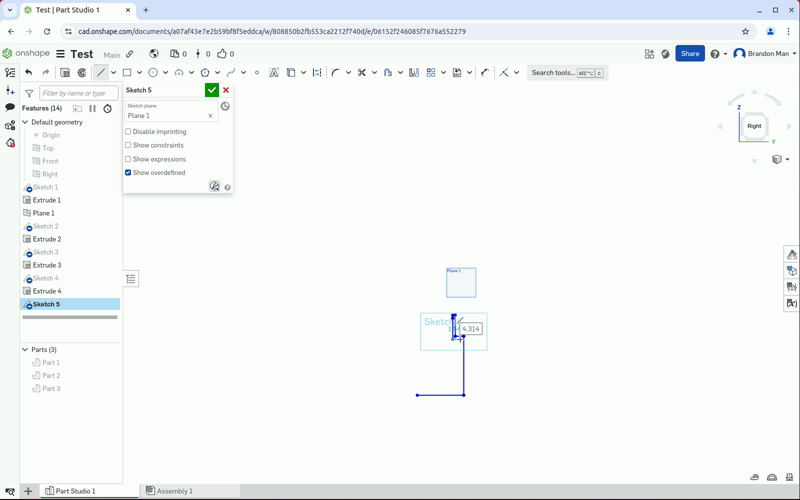
scroll(6)
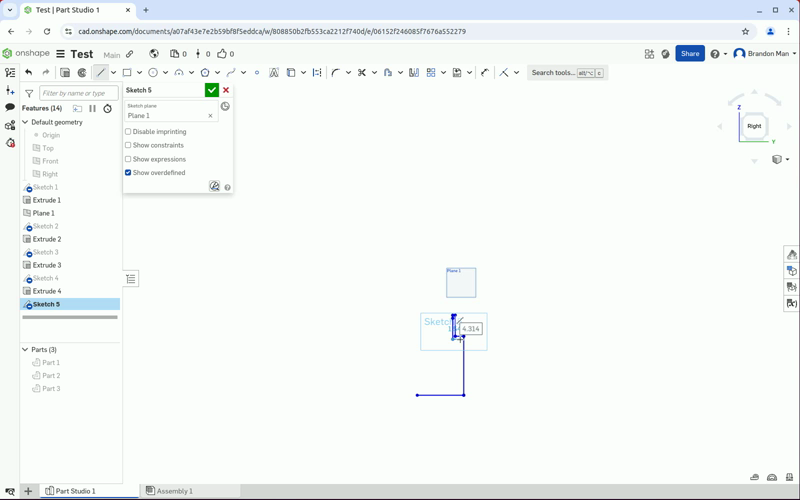
scroll(6)
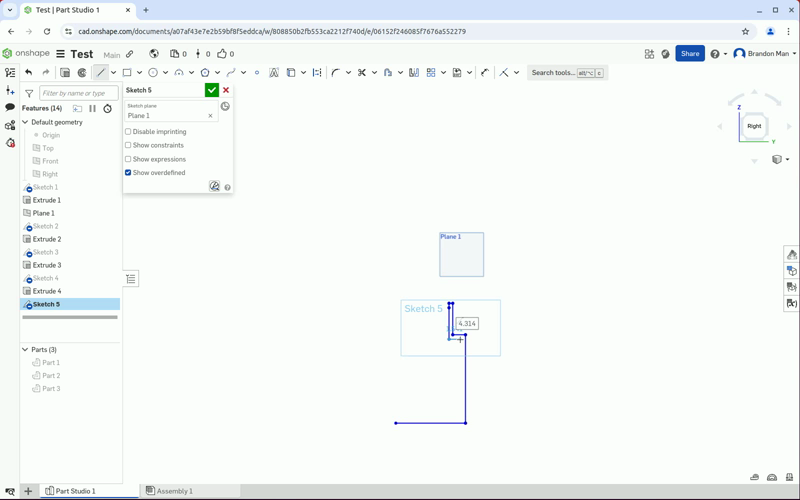
scroll(6)
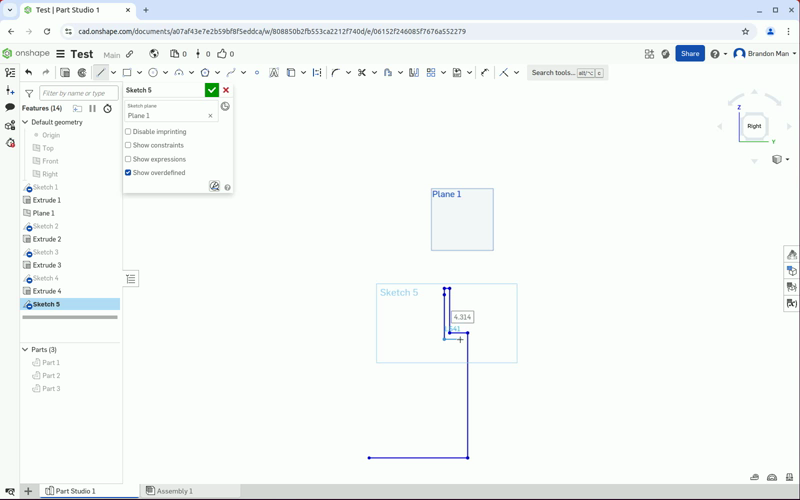
scroll(6)
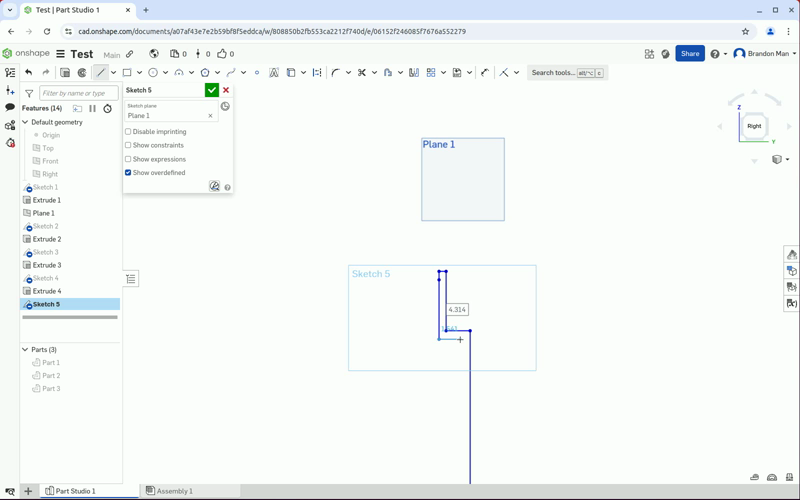
scroll(6)
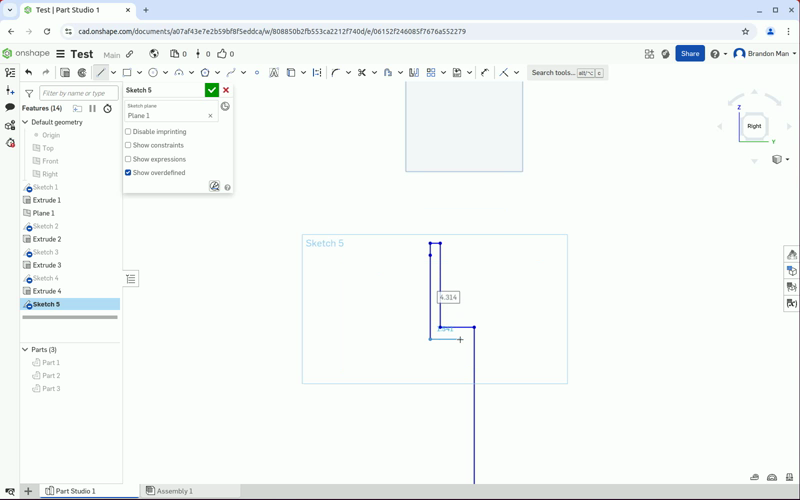
scroll(6)
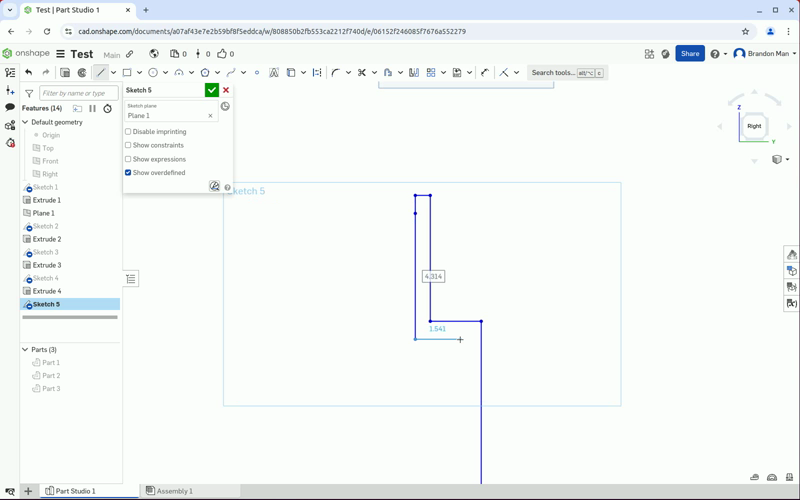
scroll(6)
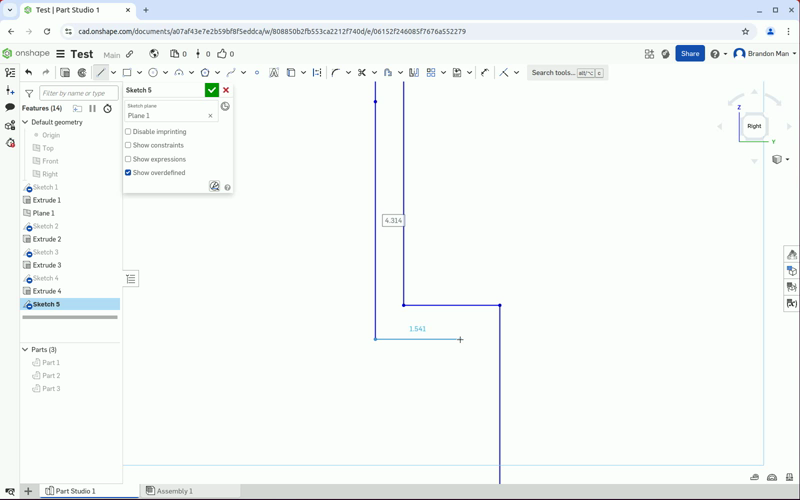
click(460, 339)
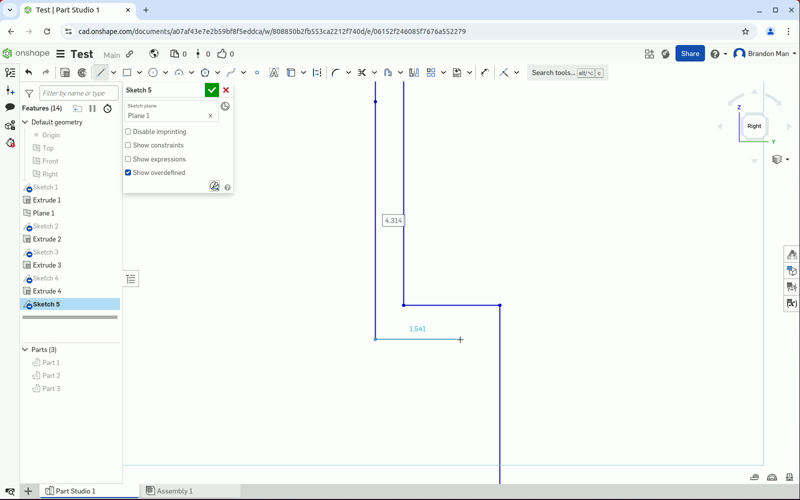
scroll(-6)
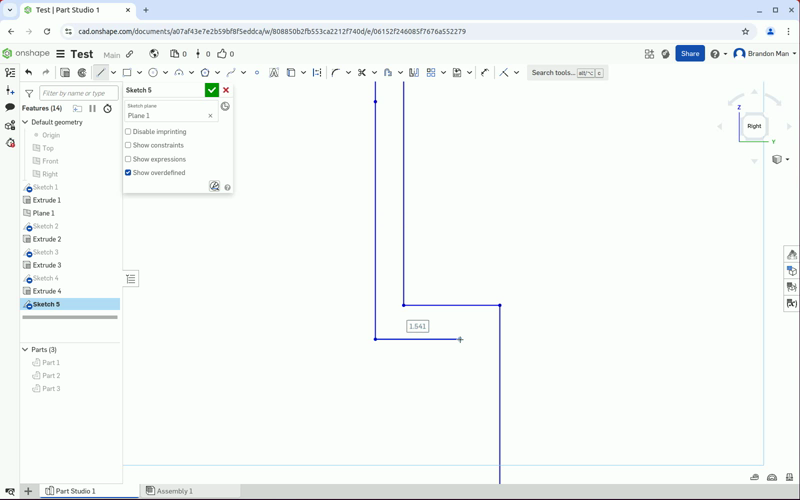
scroll(-6)
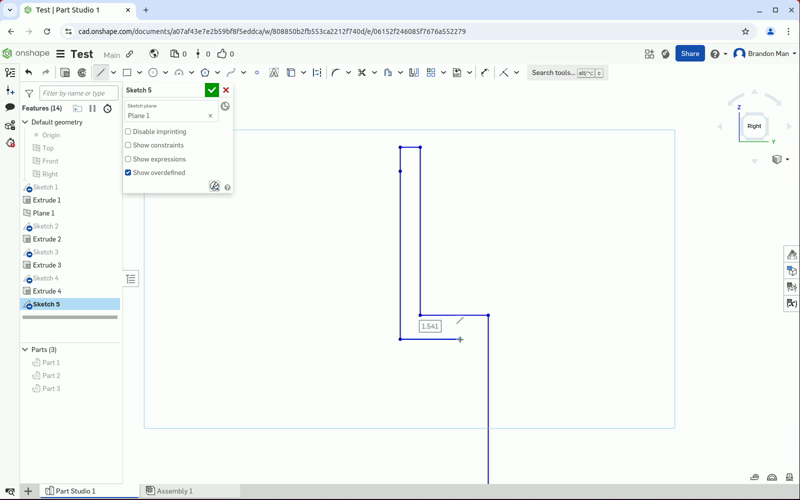
scroll(-6)
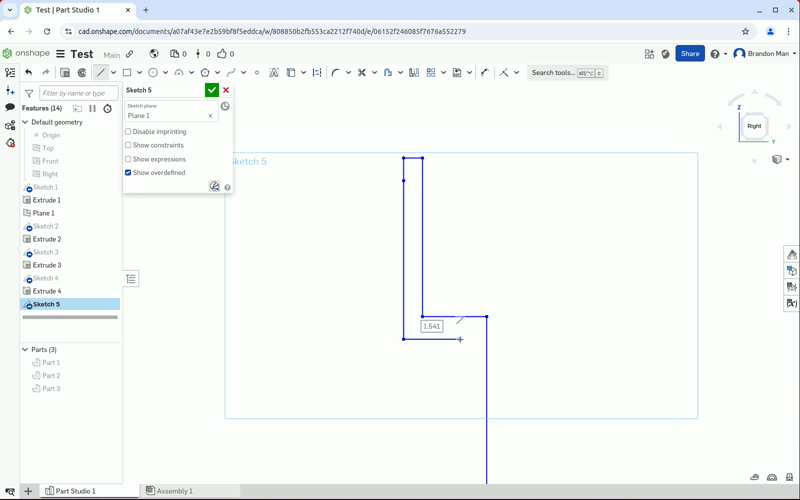
scroll(-6)
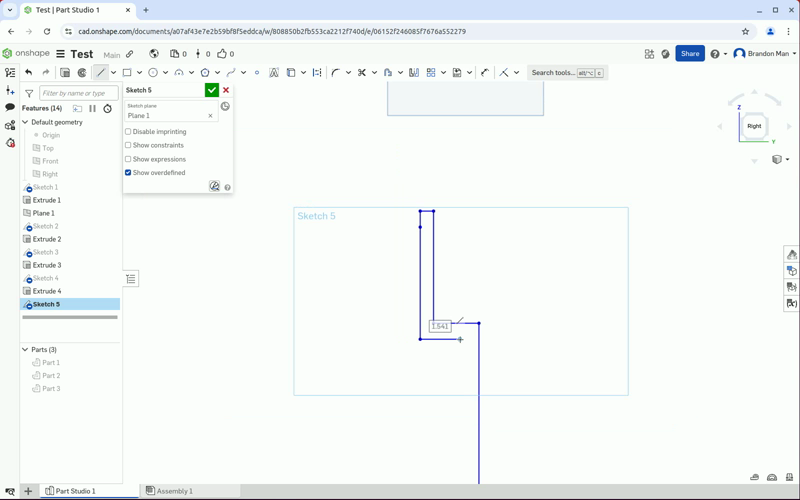
scroll(-6)
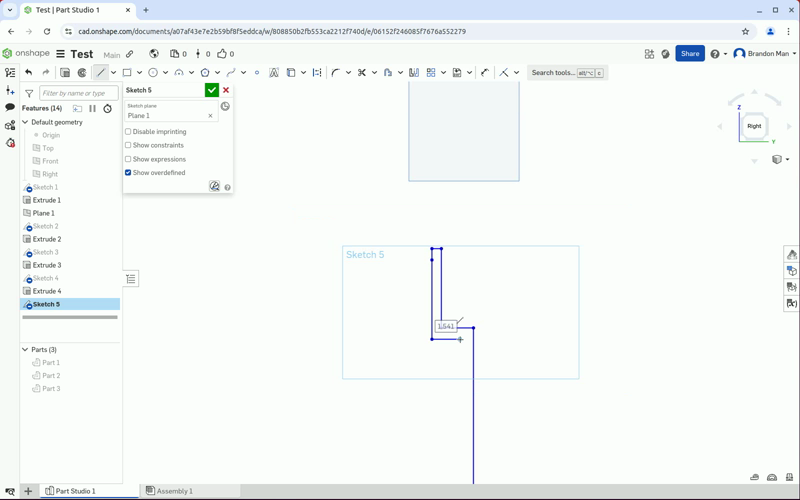
scroll(-6)
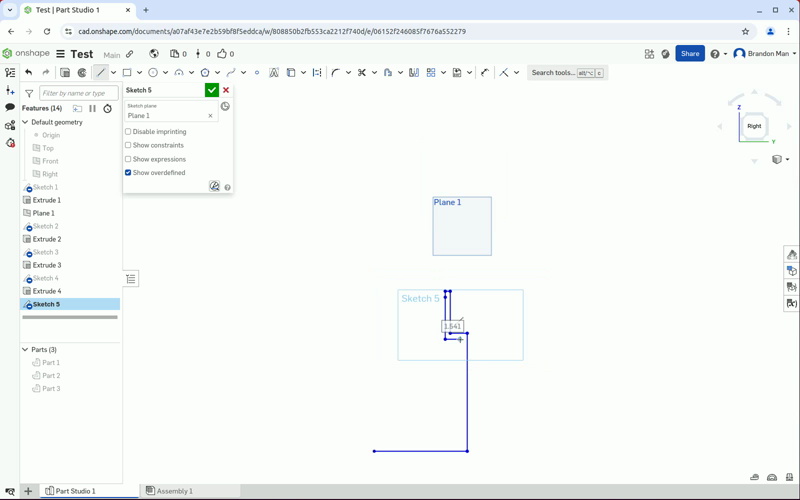
scroll(-6)
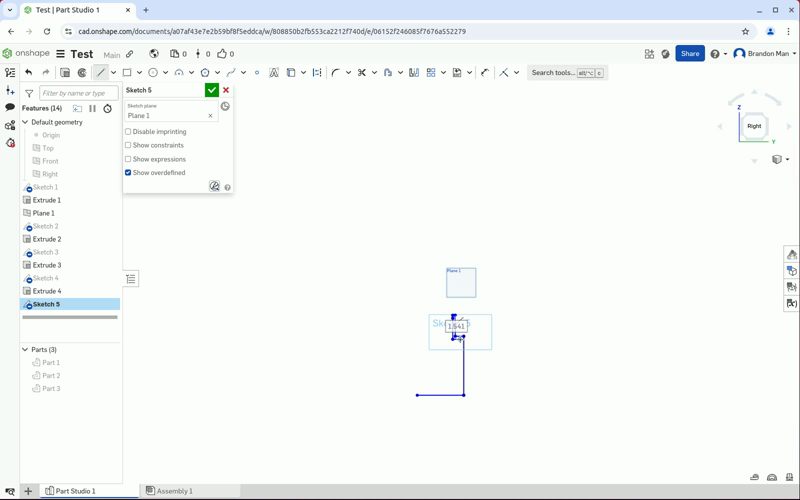
key_up(shift)
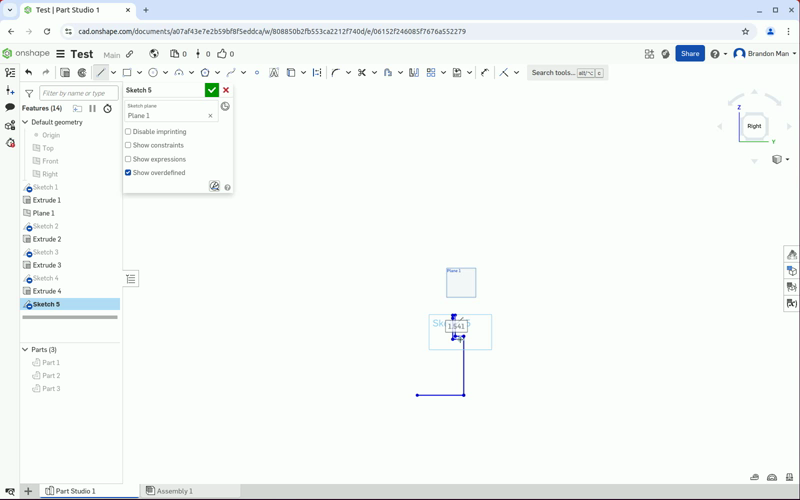
key_down(shift)
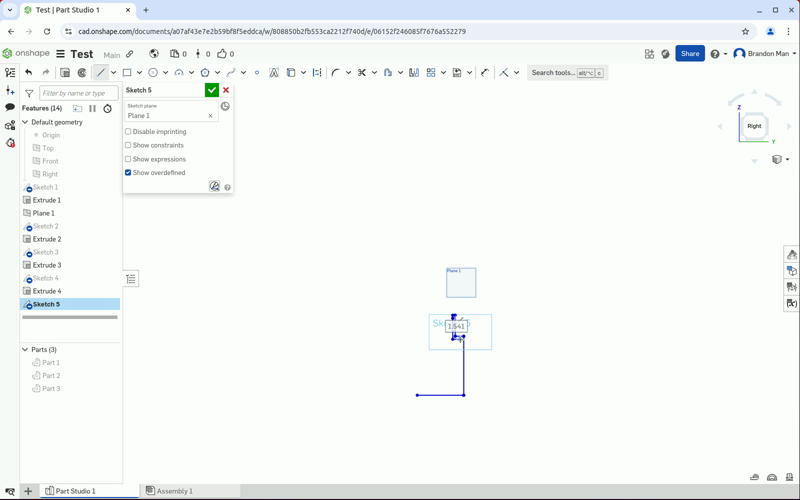
mouse_move(490, 339)
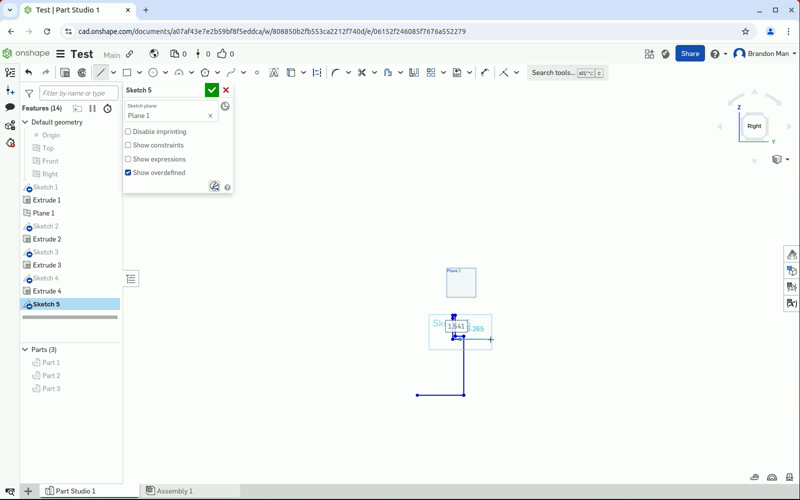
mouse_move(460, 393)
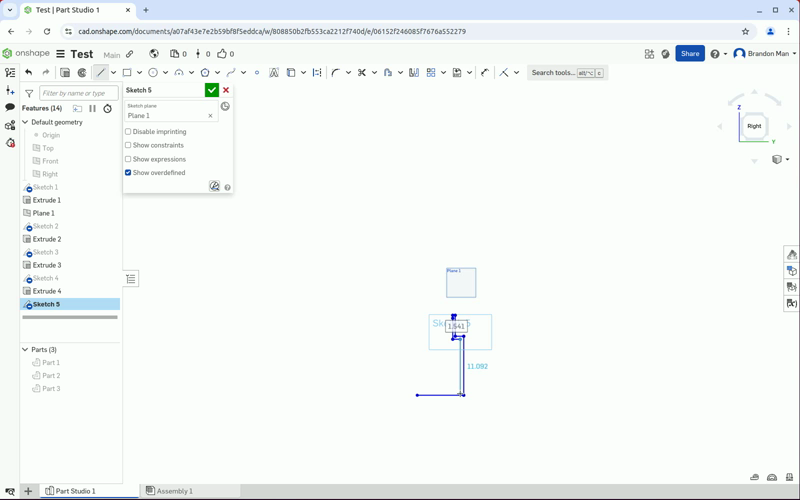
scroll(6)
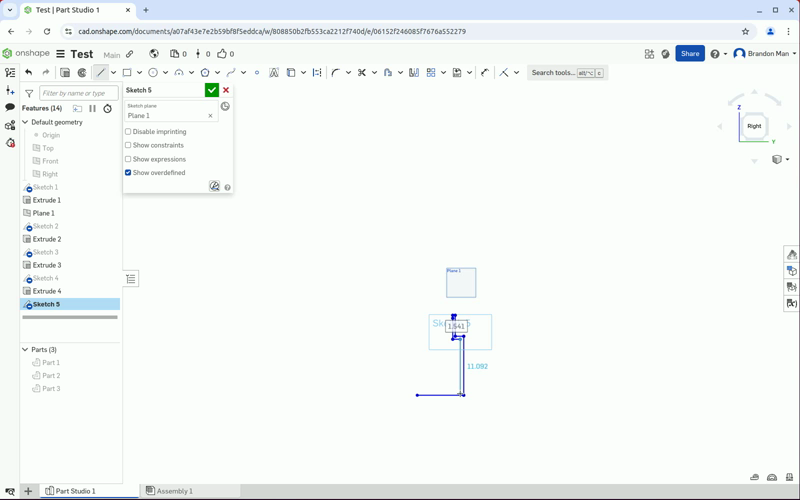
scroll(6)
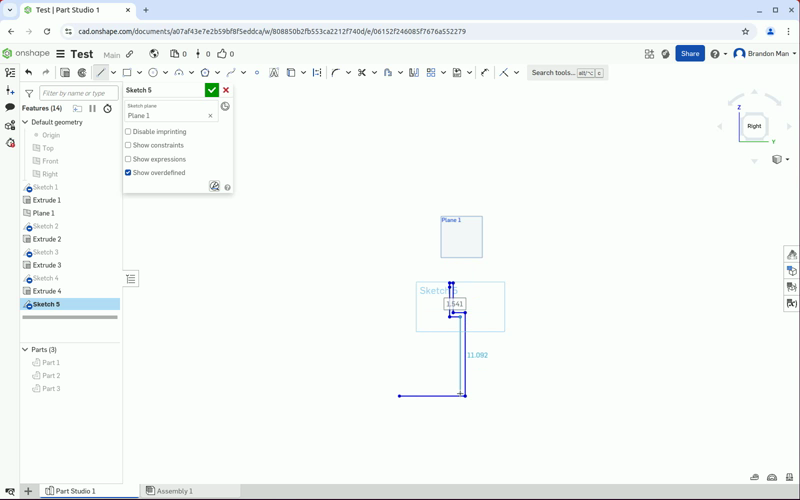
scroll(6)
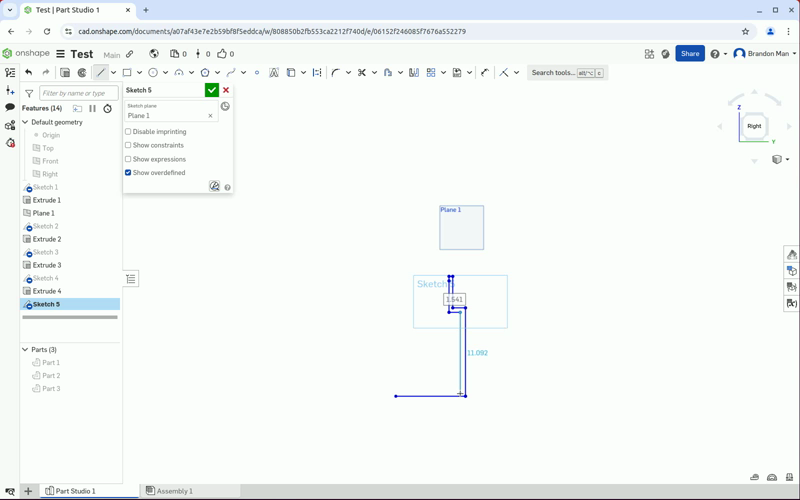
scroll(6)
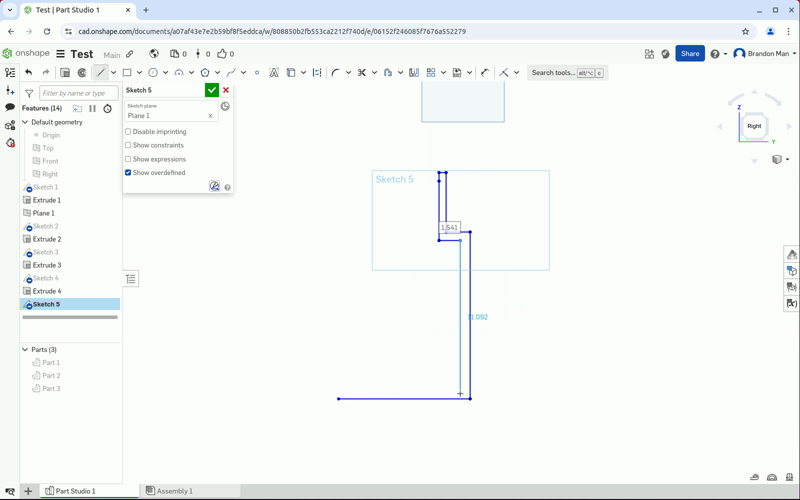
scroll(6)
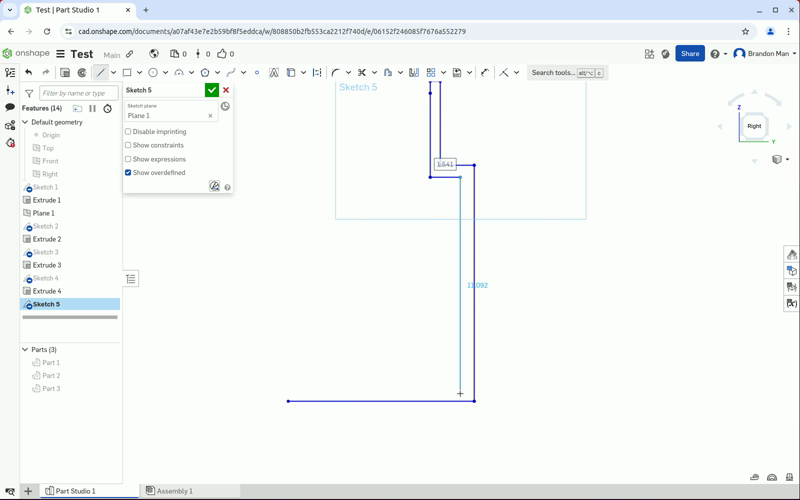
scroll(6)
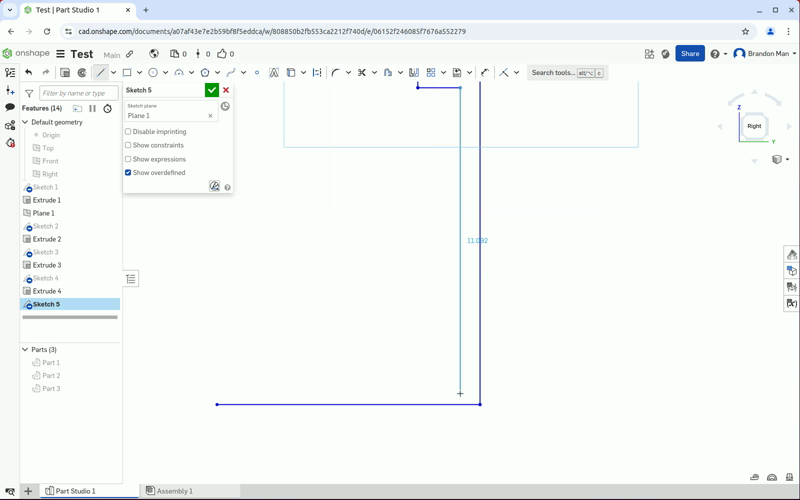
scroll(6)
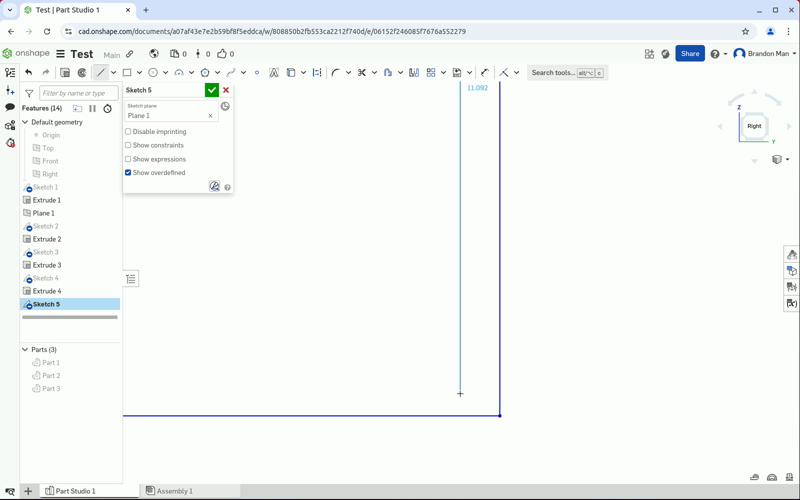
click(460, 393)
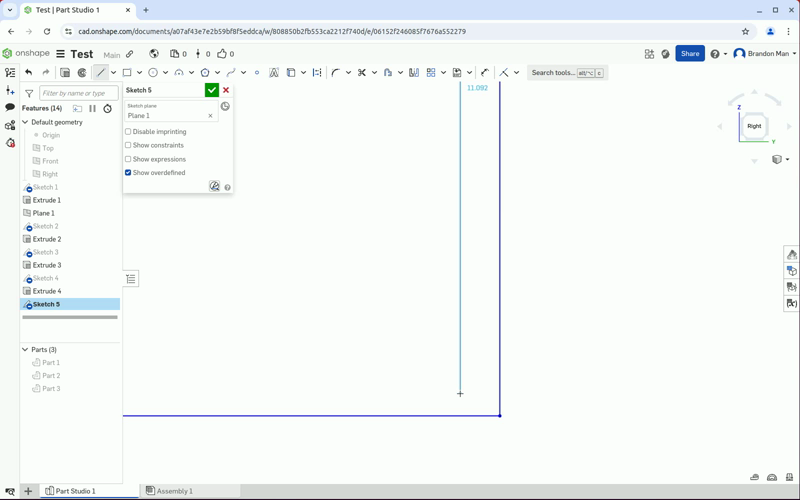
scroll(-6)
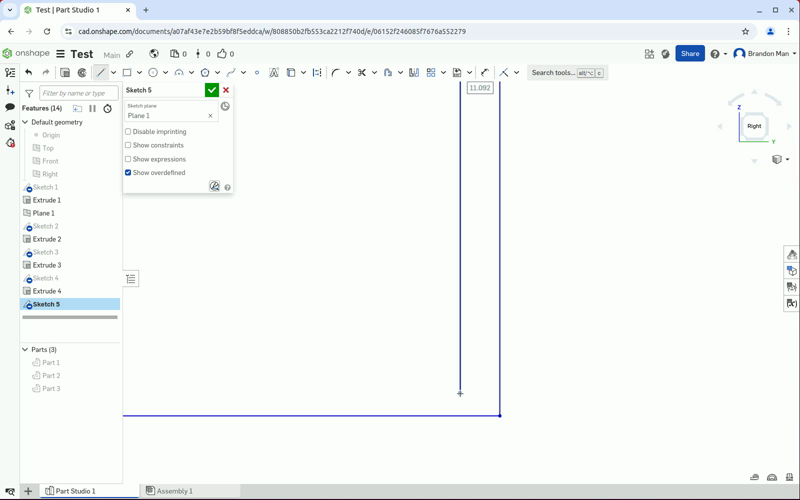
scroll(-6)
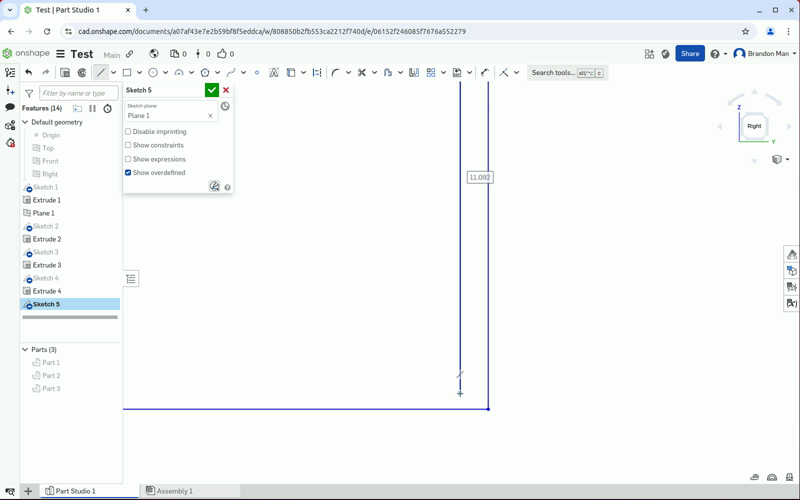
scroll(-6)
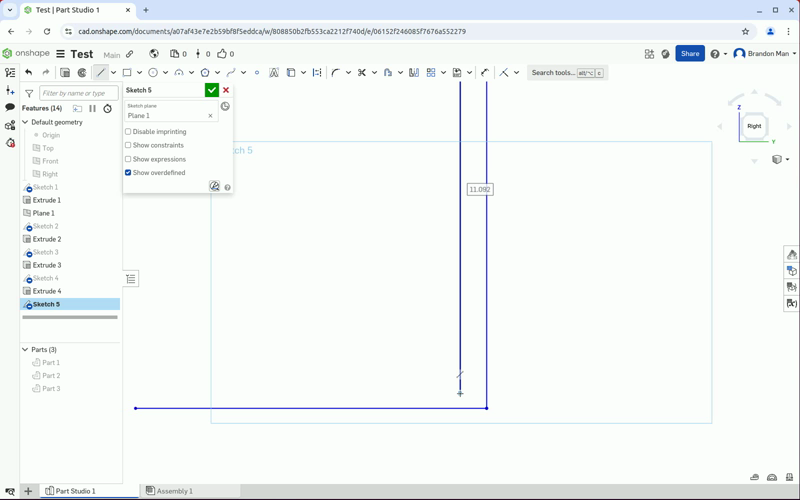
scroll(-6)
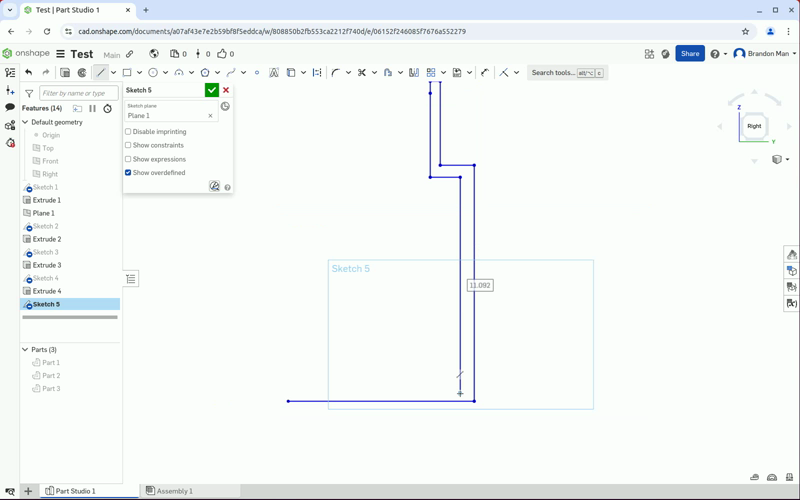
scroll(-6)
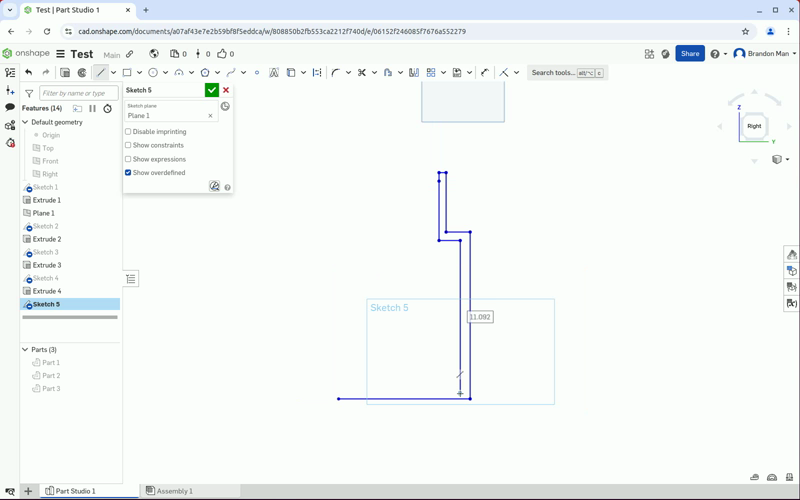
scroll(-6)
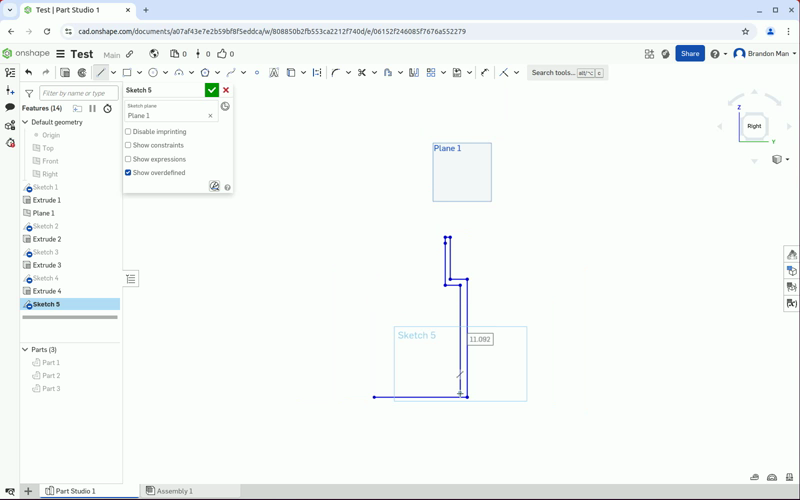
scroll(-6)
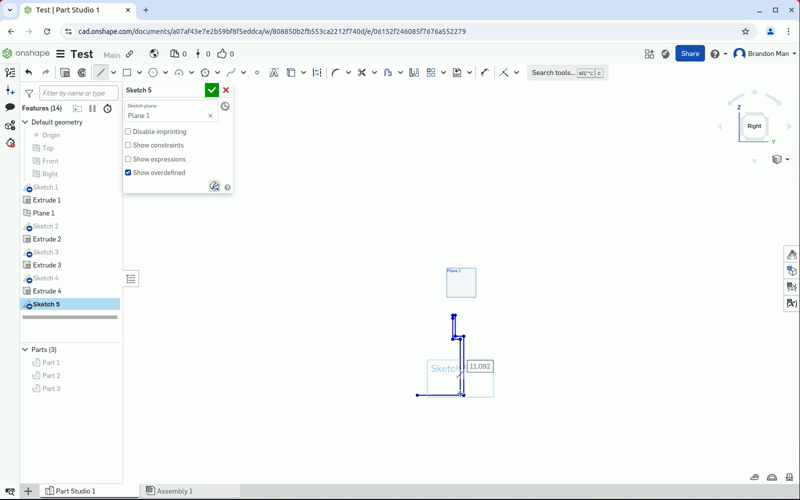
key_up(shift)
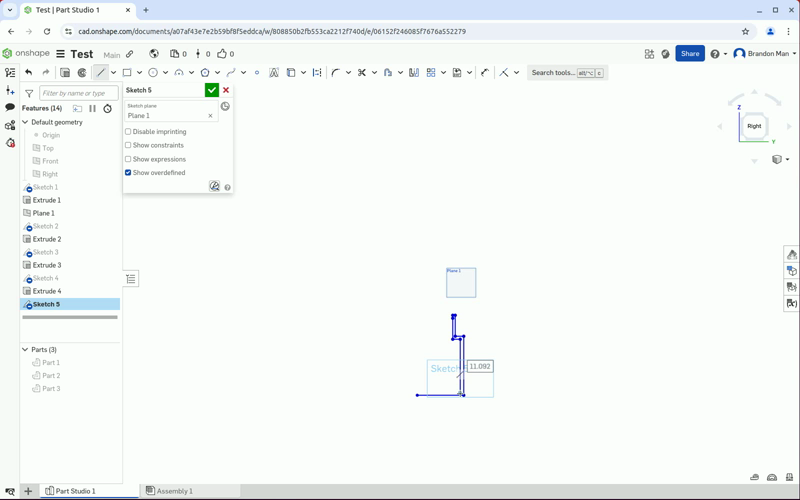
key_down(shift)
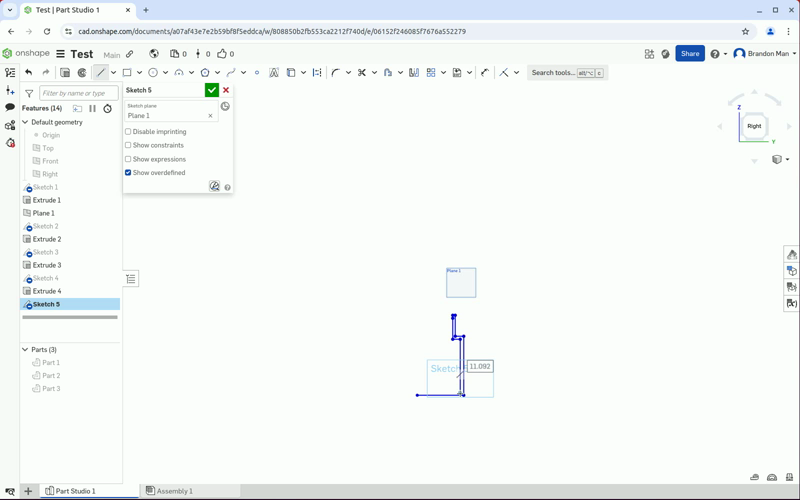
mouse_move(490, 393)
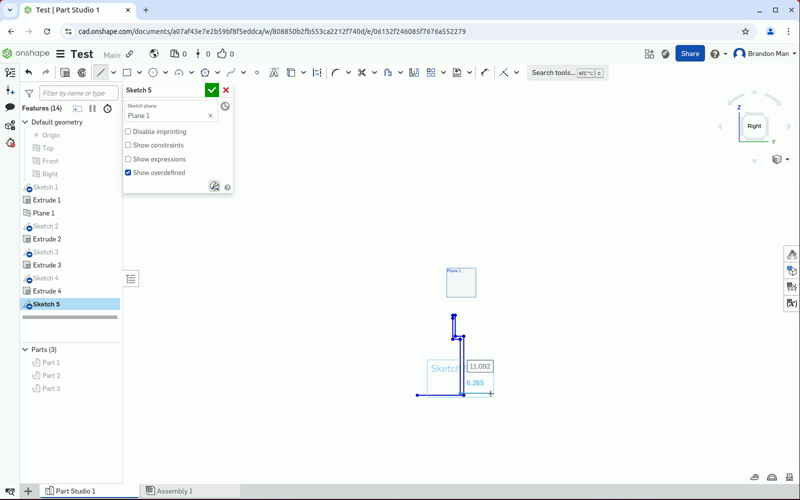
mouse_move(419, 393)
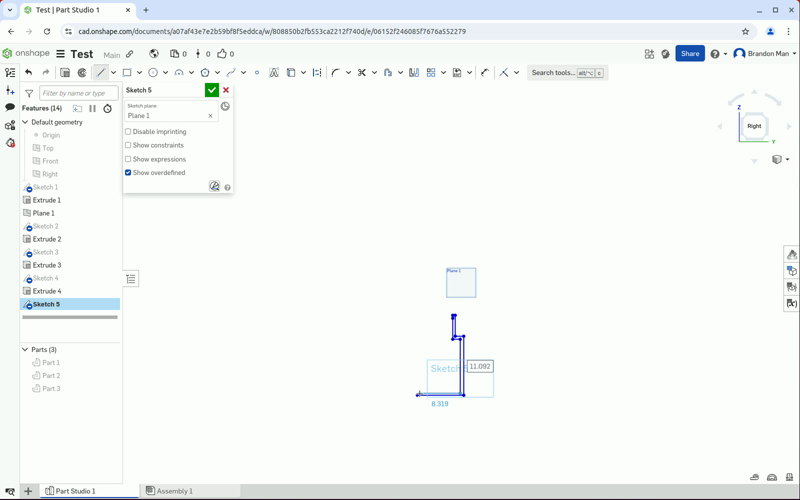
scroll(6)
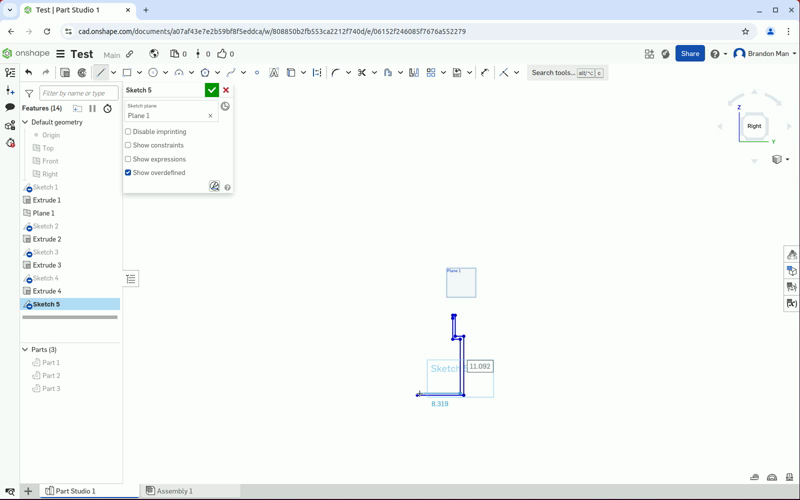
scroll(6)
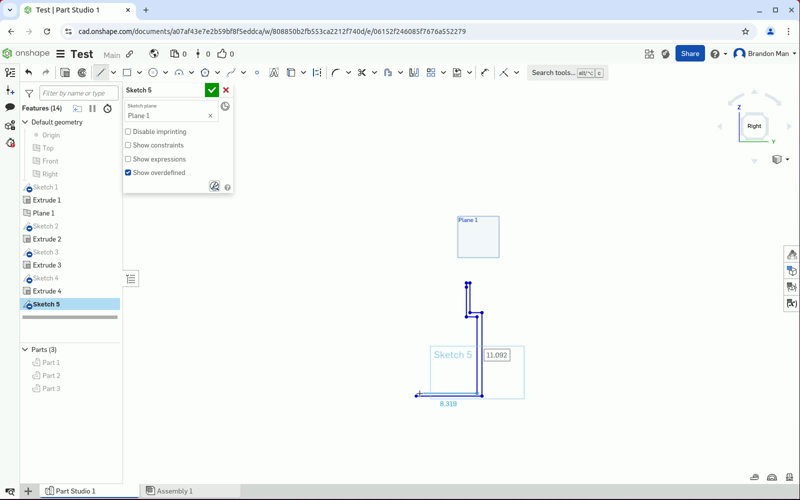
scroll(6)
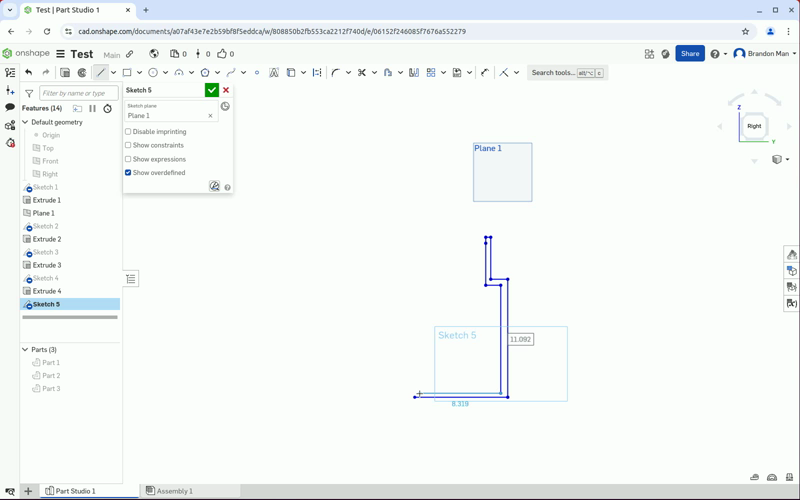
scroll(6)
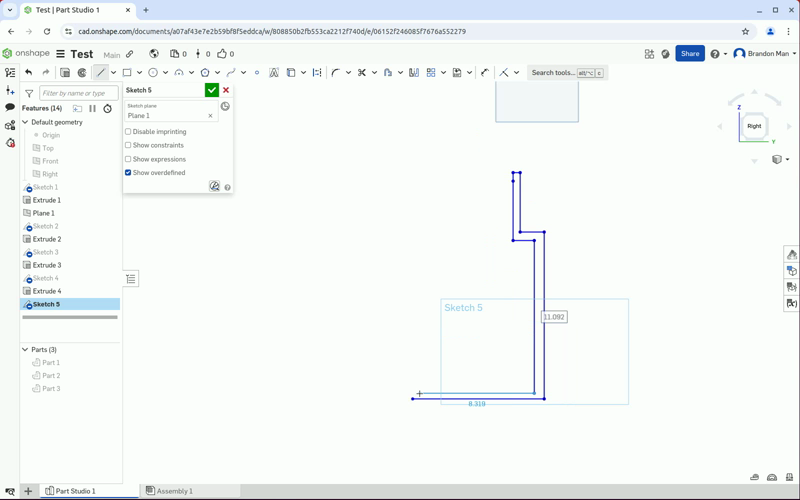
scroll(6)
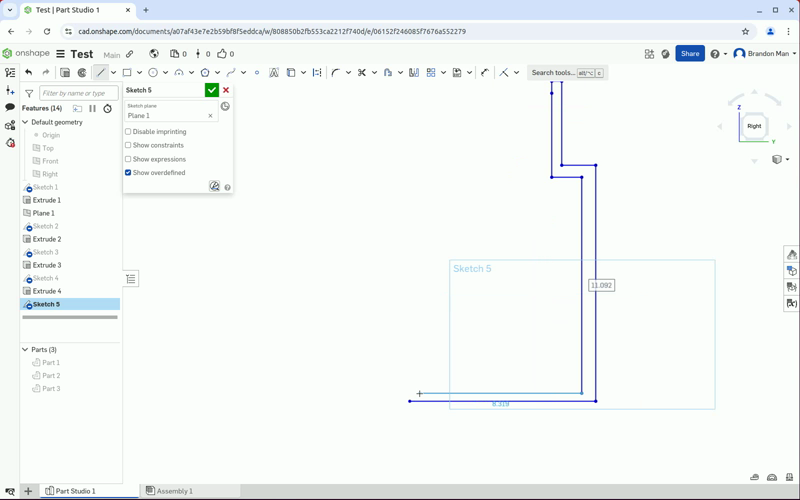
scroll(6)
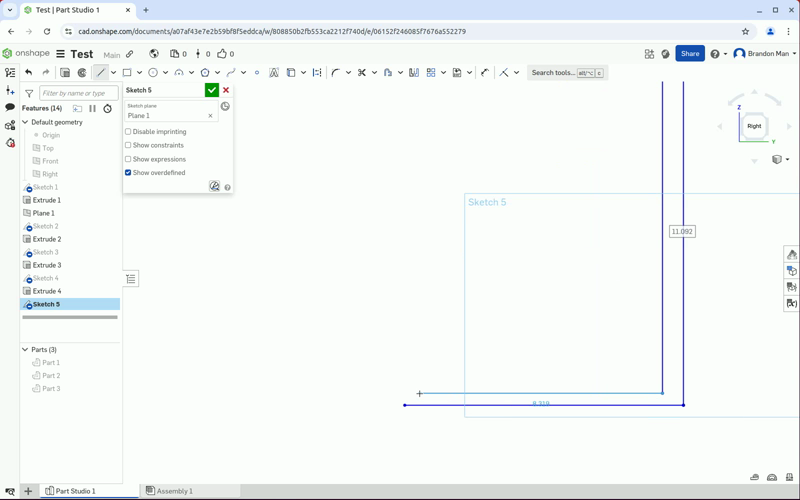
scroll(6)
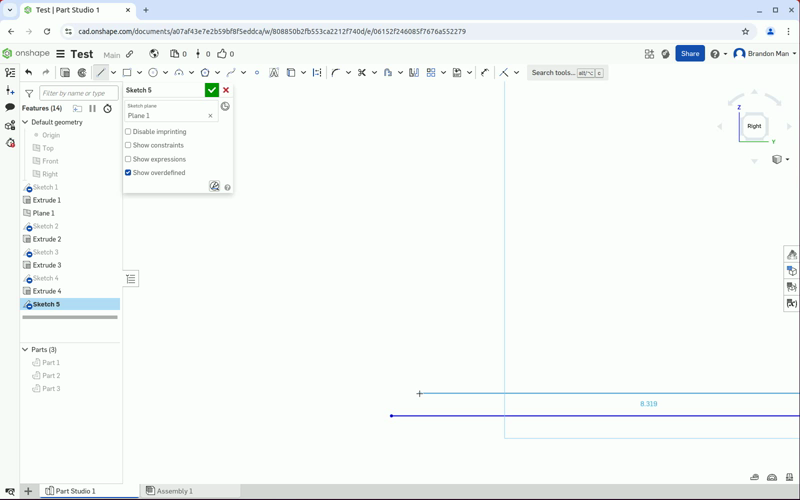
click(419, 393)
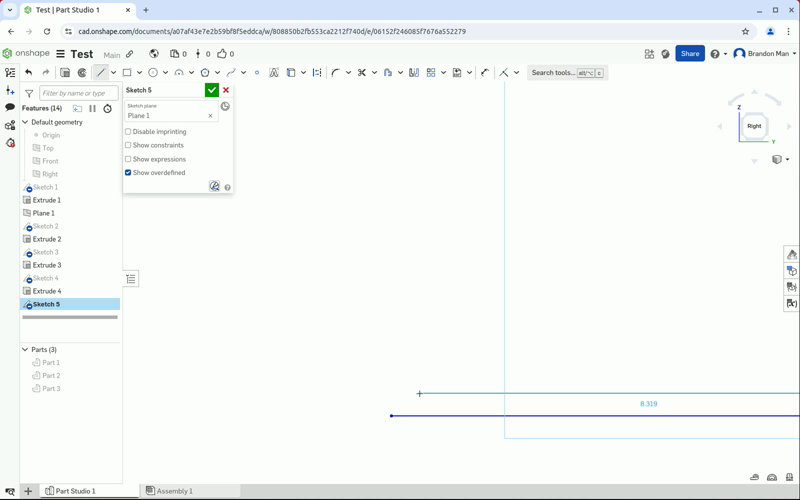
scroll(-6)
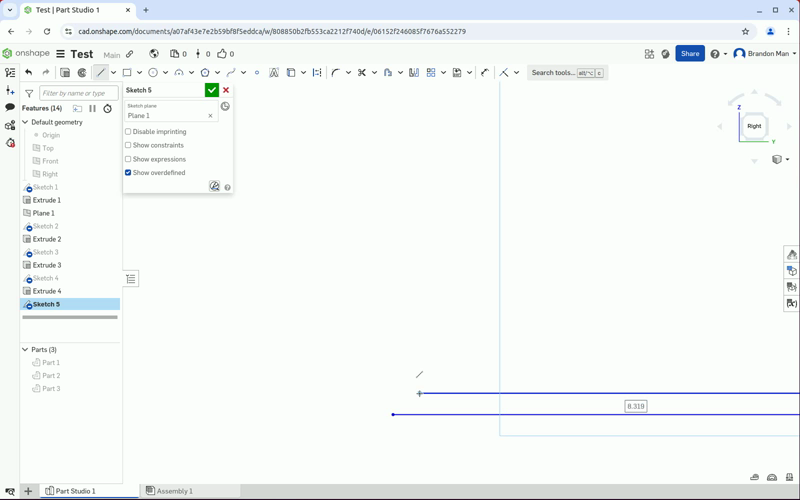
scroll(-6)
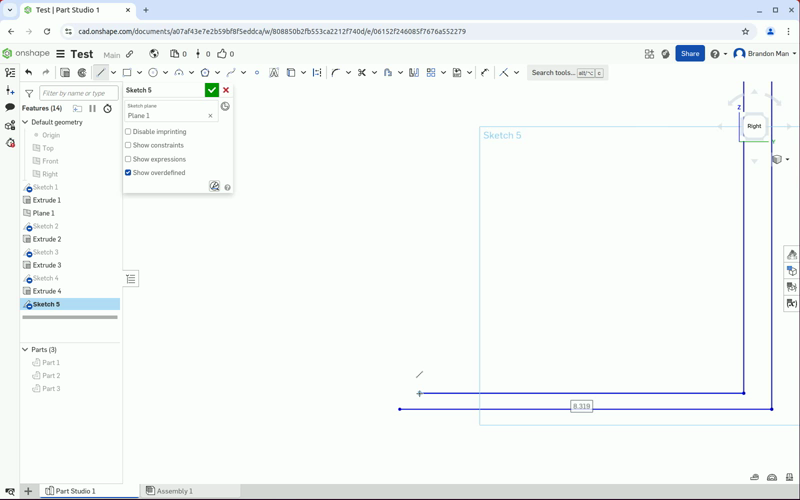
scroll(-6)
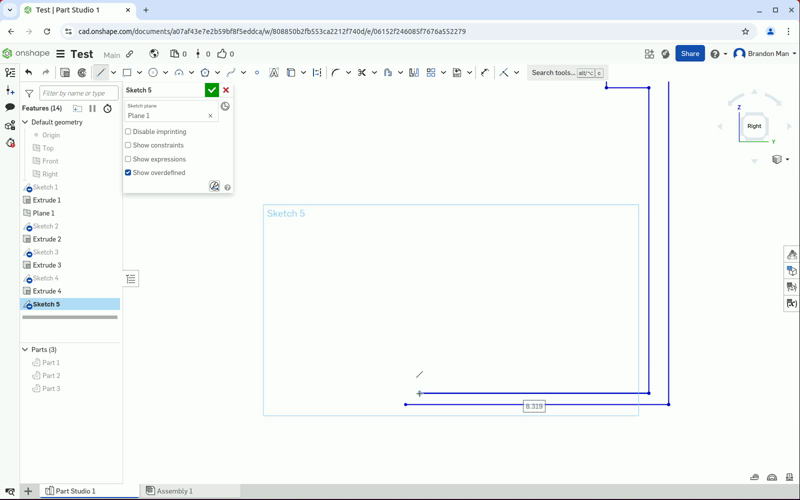
scroll(-6)
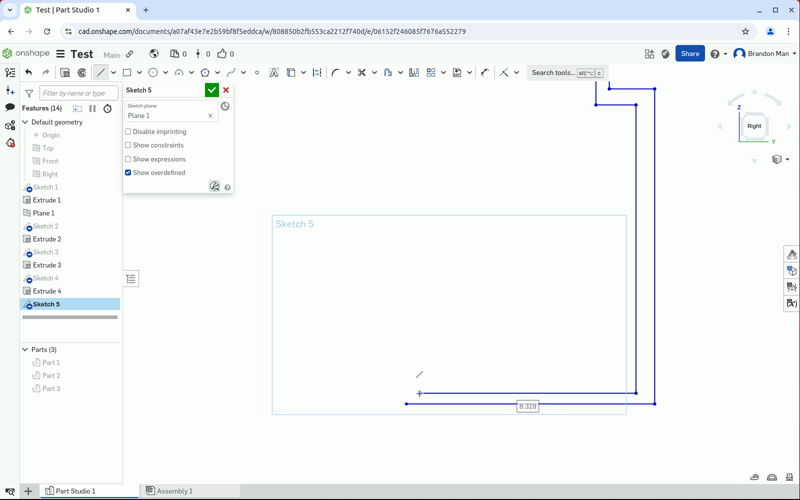
scroll(-6)
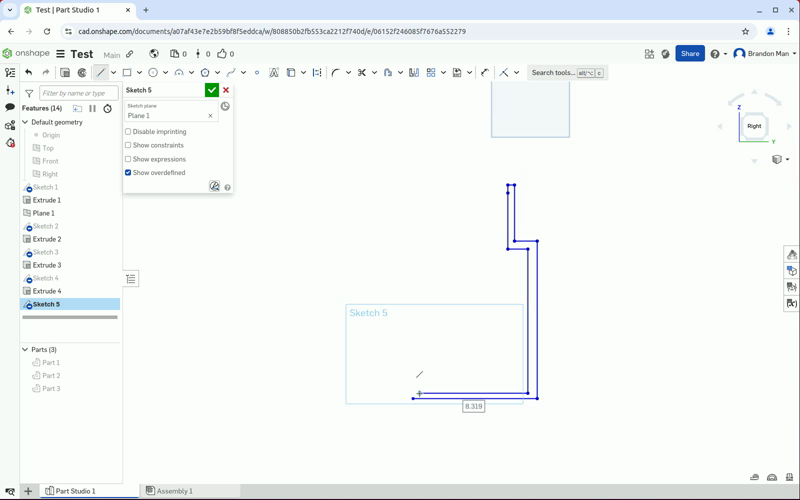
scroll(-6)
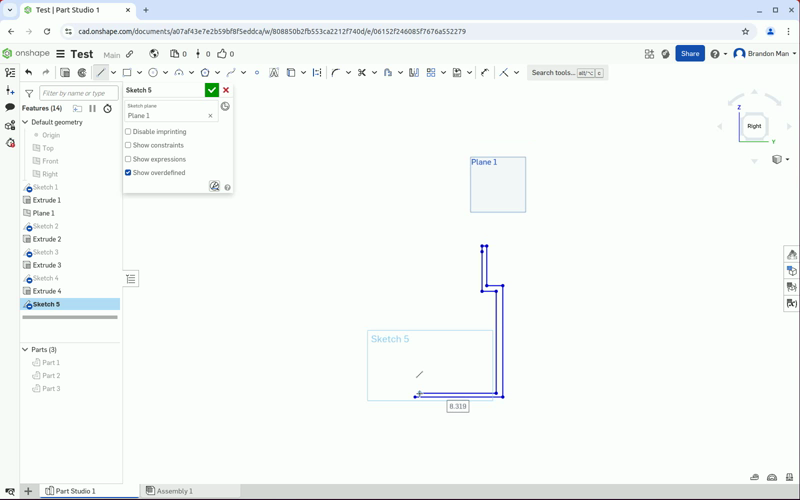
scroll(-6)
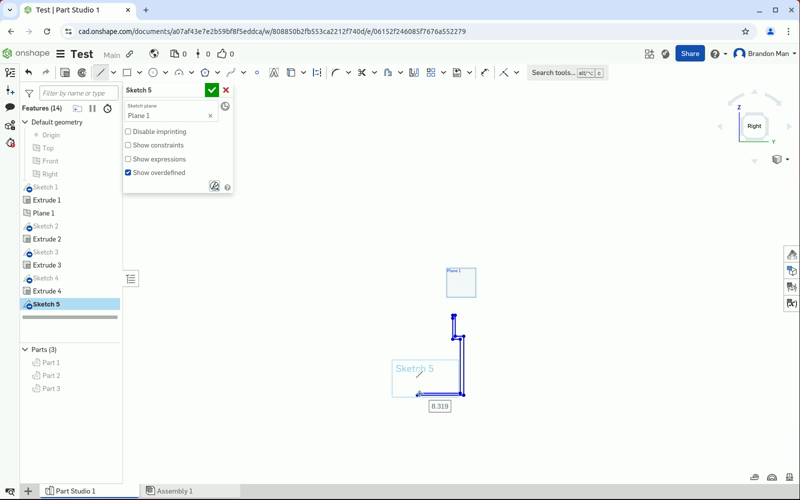
key_up(shift)
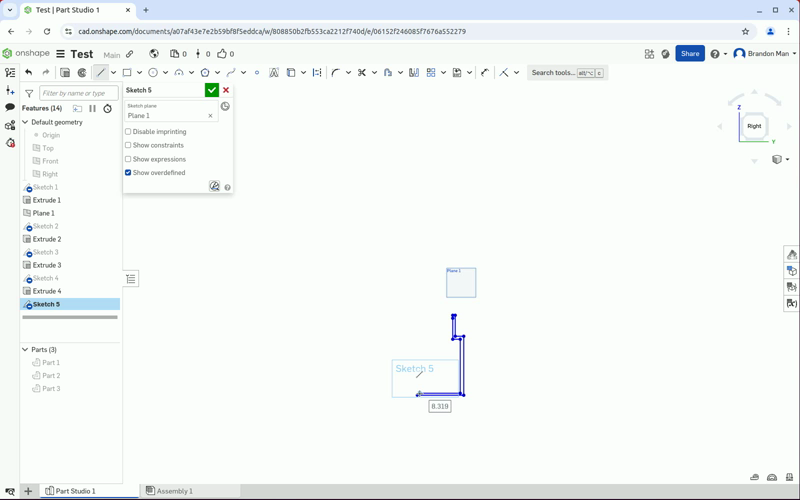
key_down(shift)
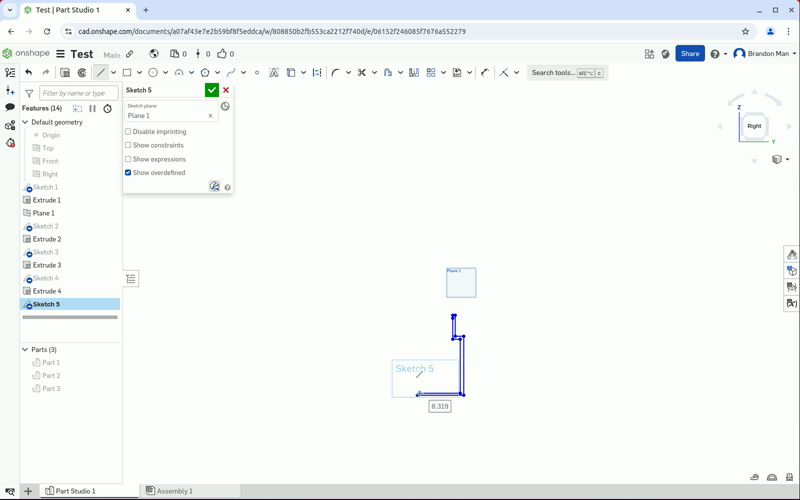
mouse_move(450, 393)
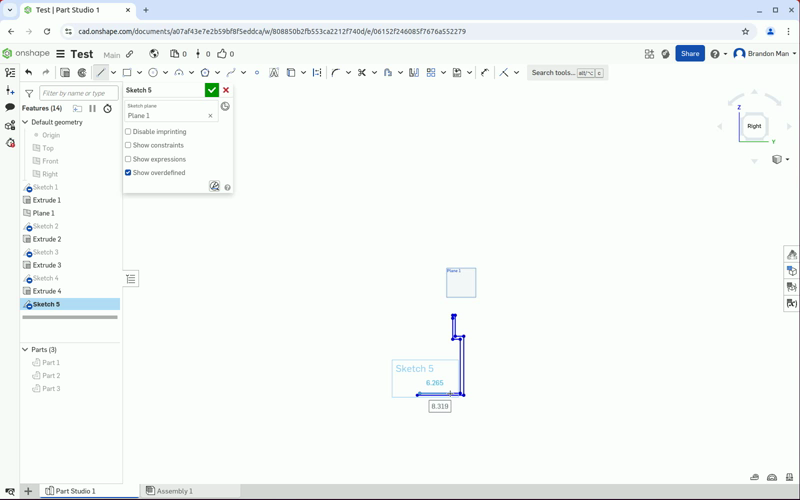
mouse_move(419, 339)
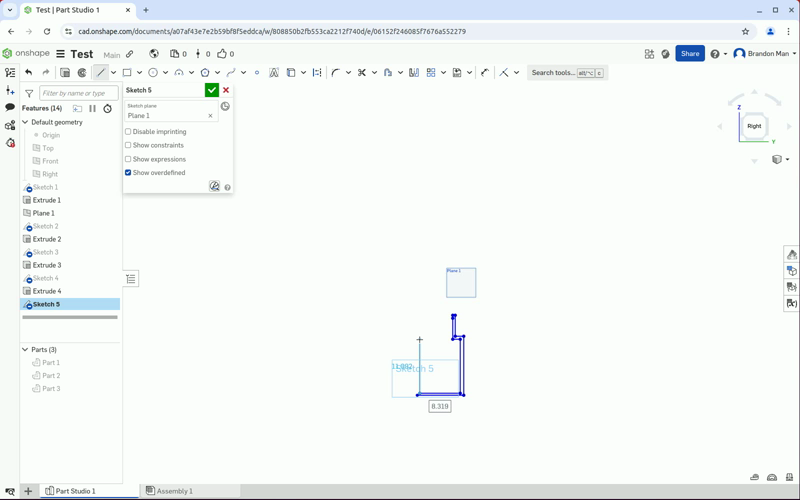
click(419, 339)
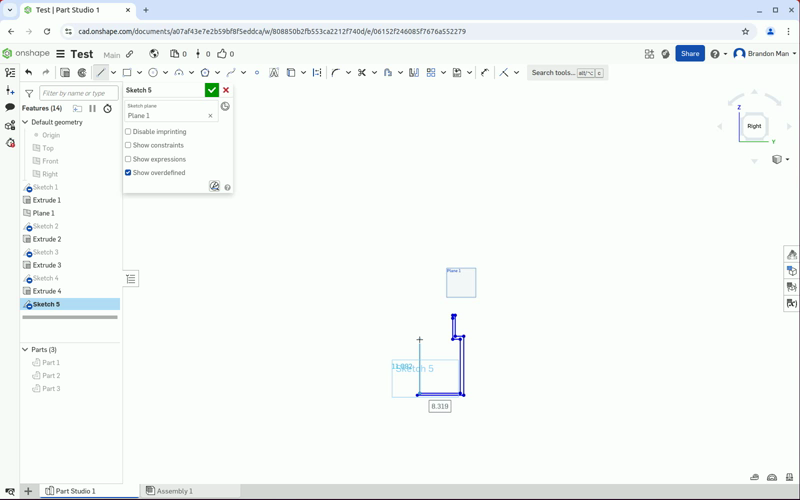
key_up(shift)
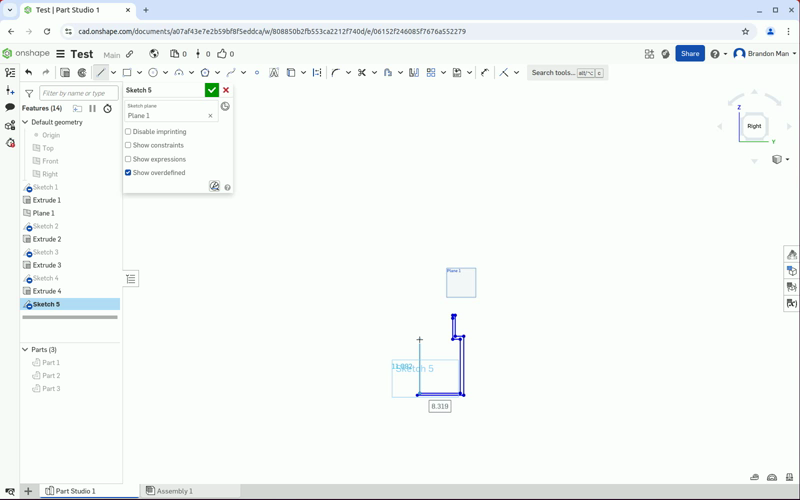
key_down(shift)
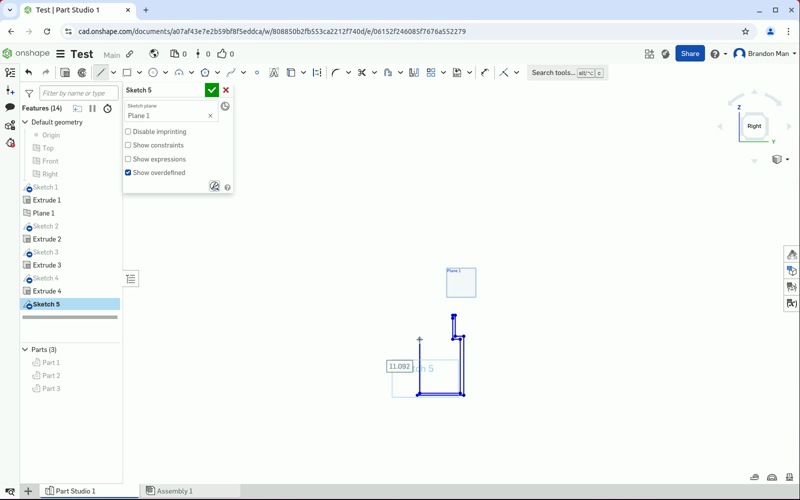
mouse_move(450, 339)
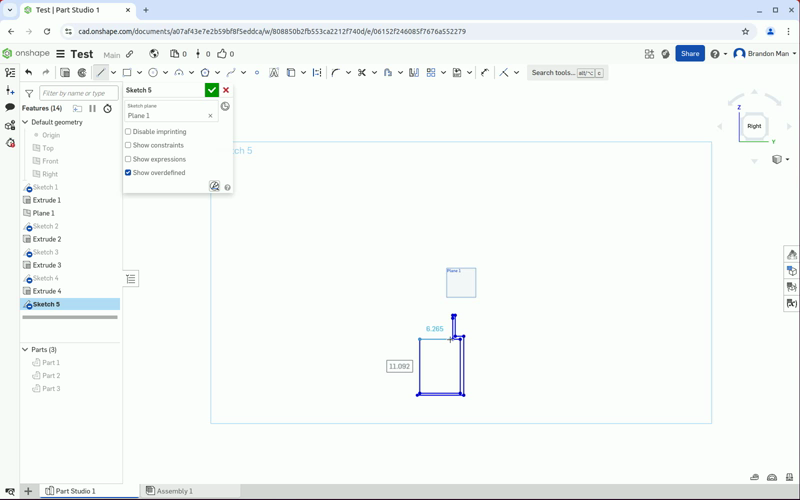
mouse_move(417, 339)
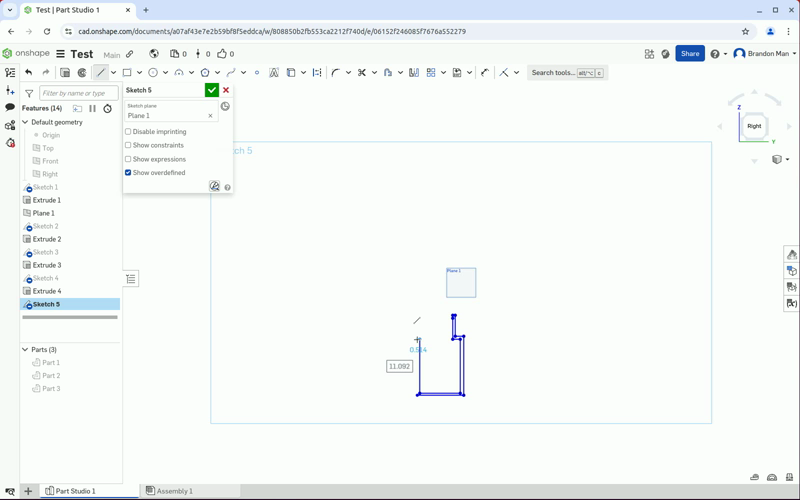
scroll(6)
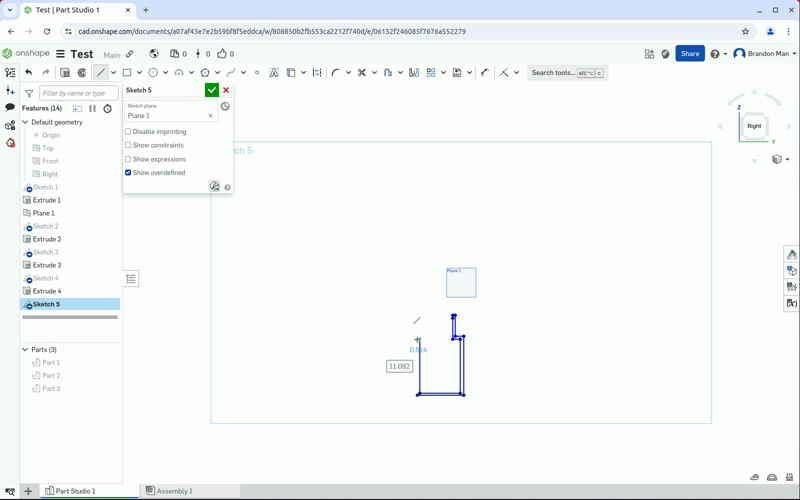
scroll(6)
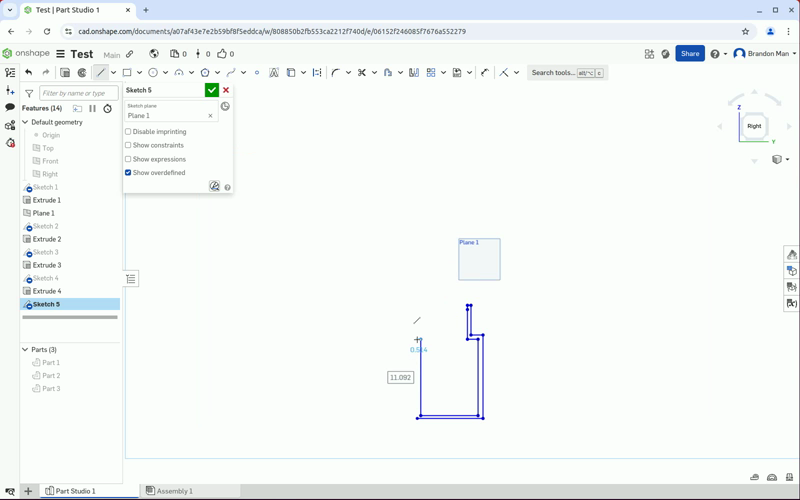
scroll(6)
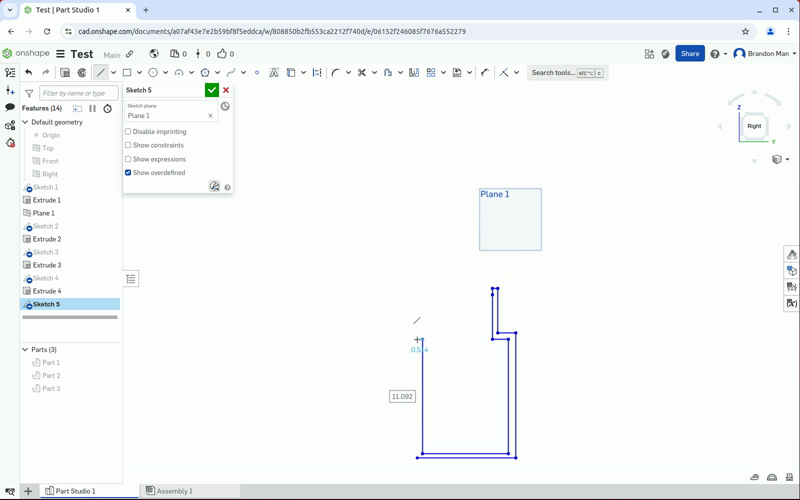
scroll(6)
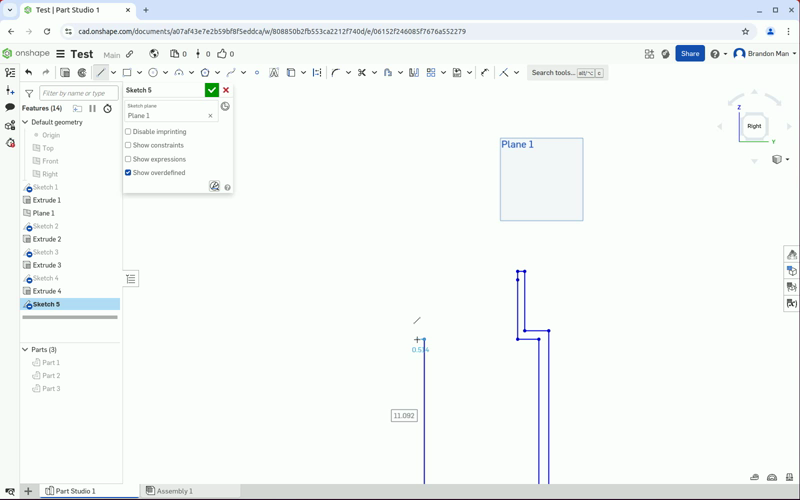
scroll(6)
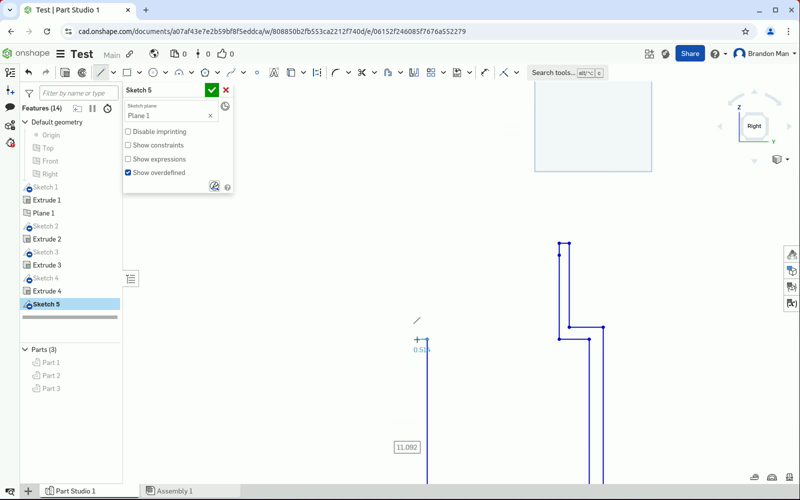
scroll(6)
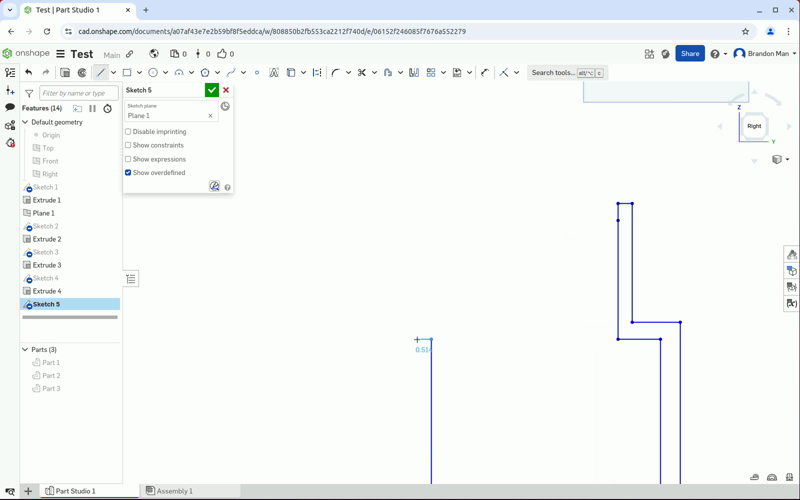
scroll(6)
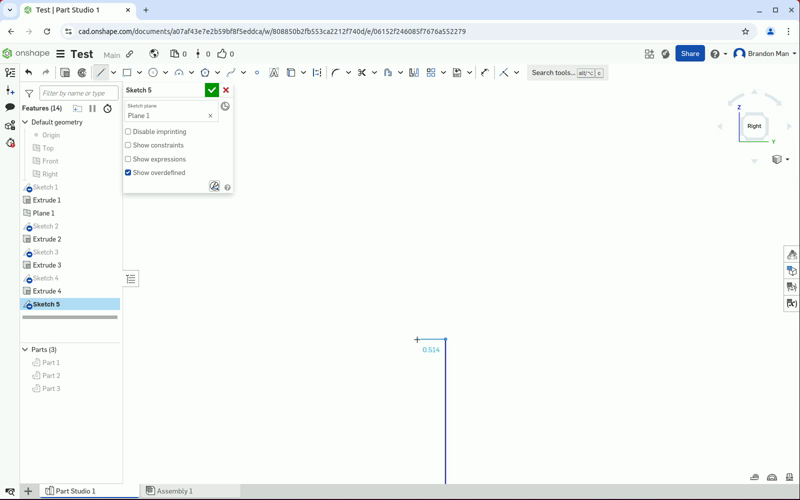
click(417, 339)
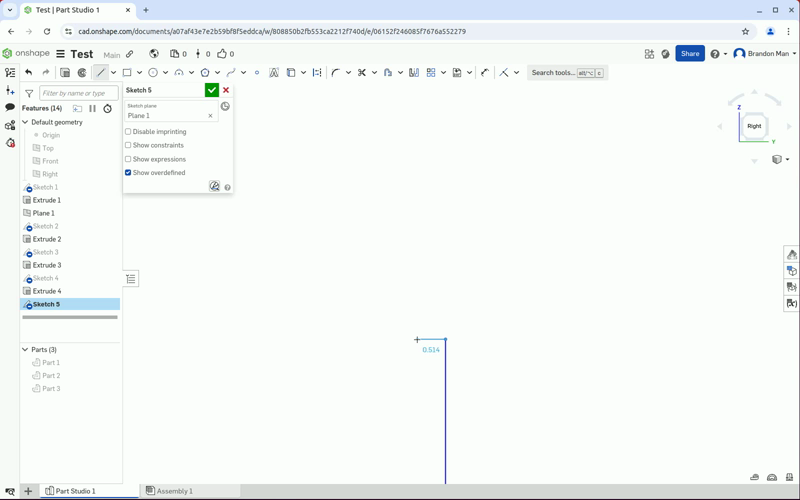
scroll(-6)
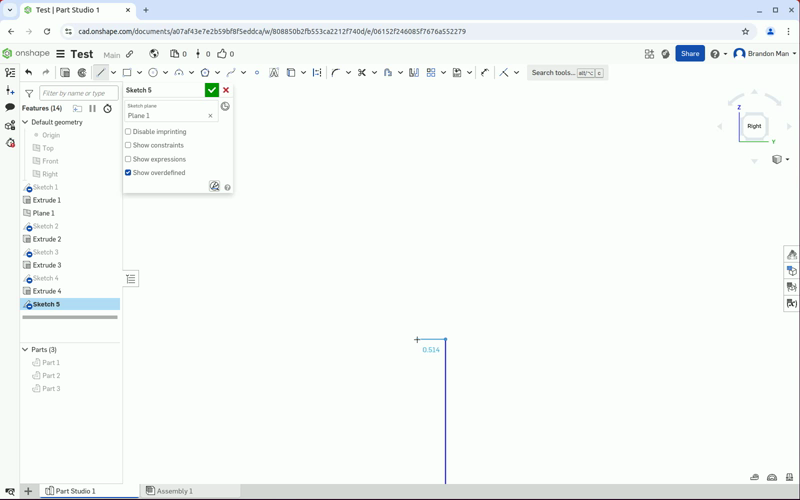
scroll(-6)
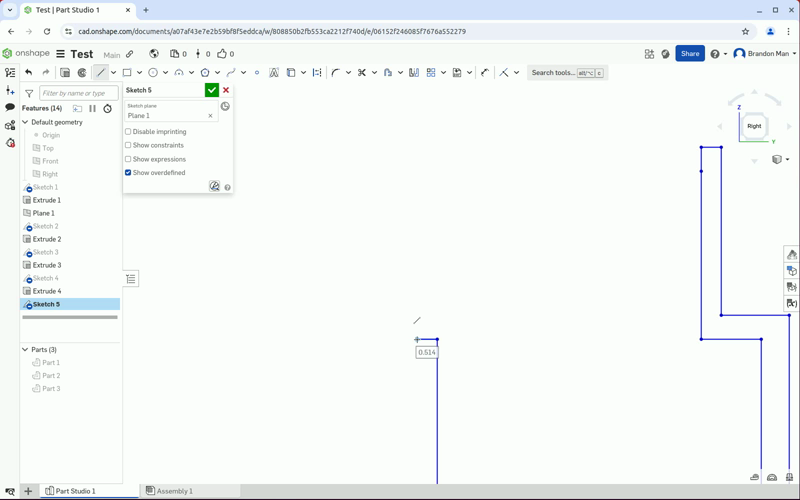
scroll(-6)
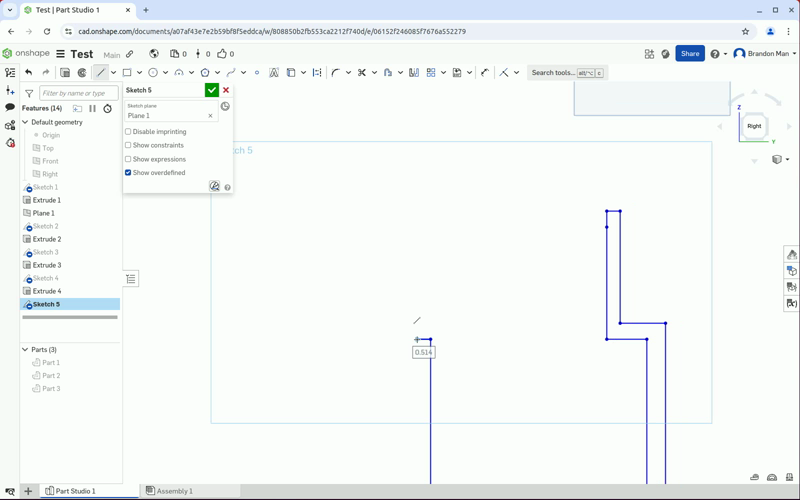
scroll(-6)
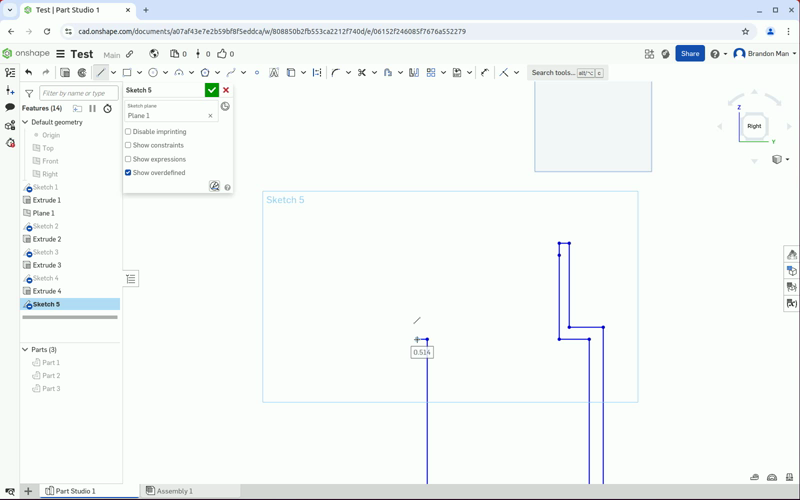
scroll(-6)
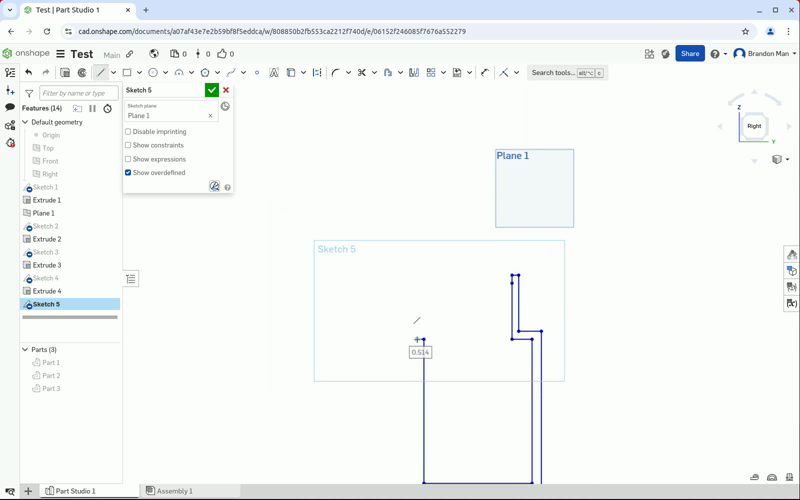
scroll(-6)
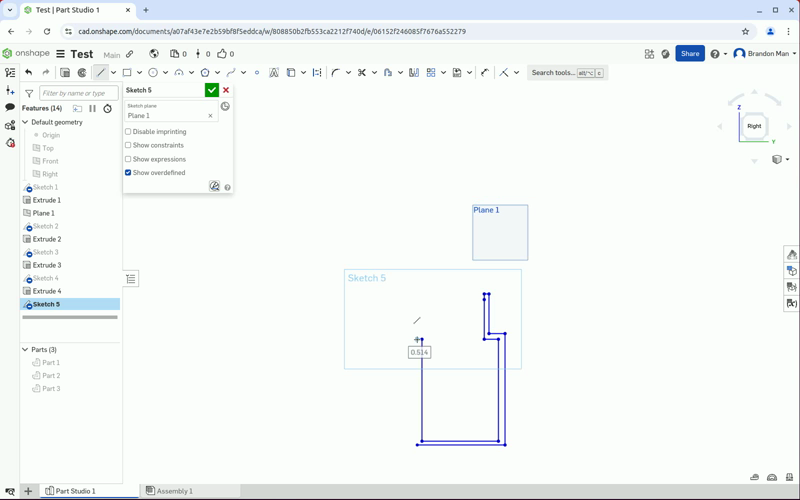
scroll(-6)
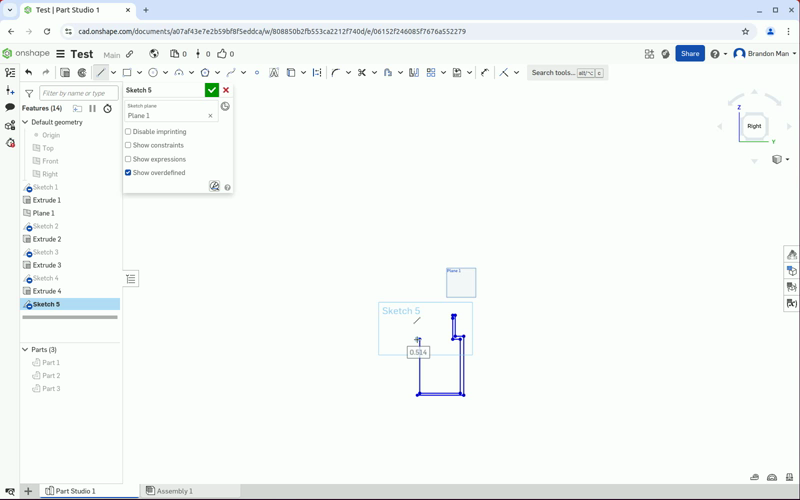
key_up(shift)
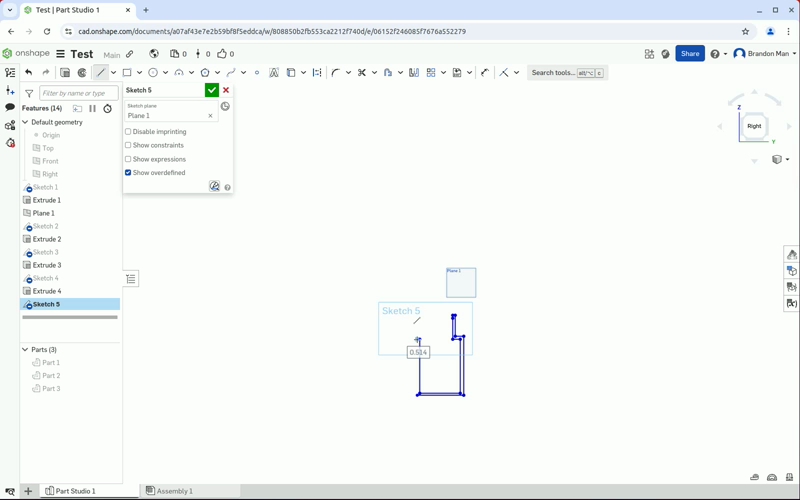
mouse_move(447, 339)
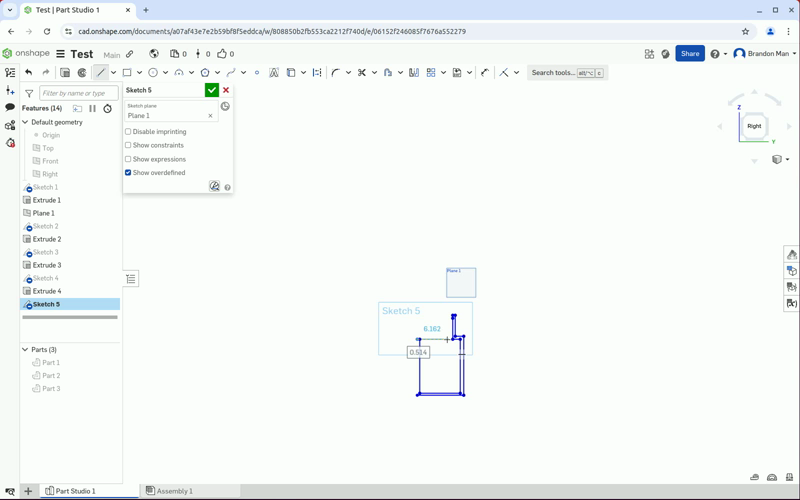
key_down(shift)
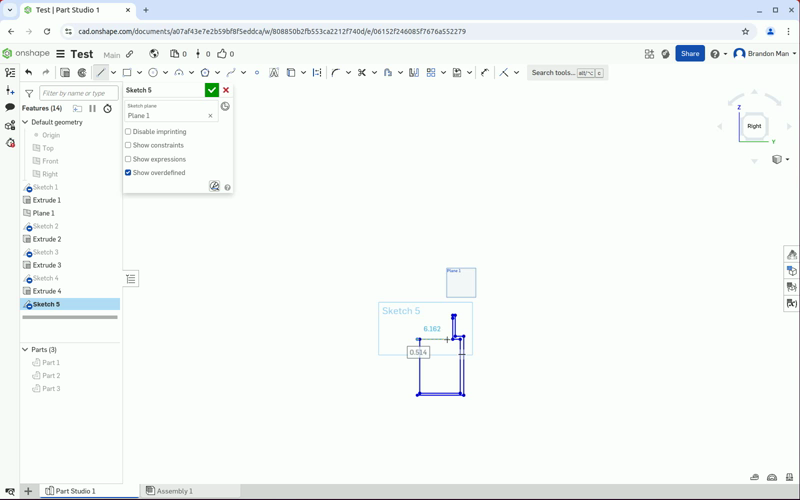
mouse_move(417, 395)
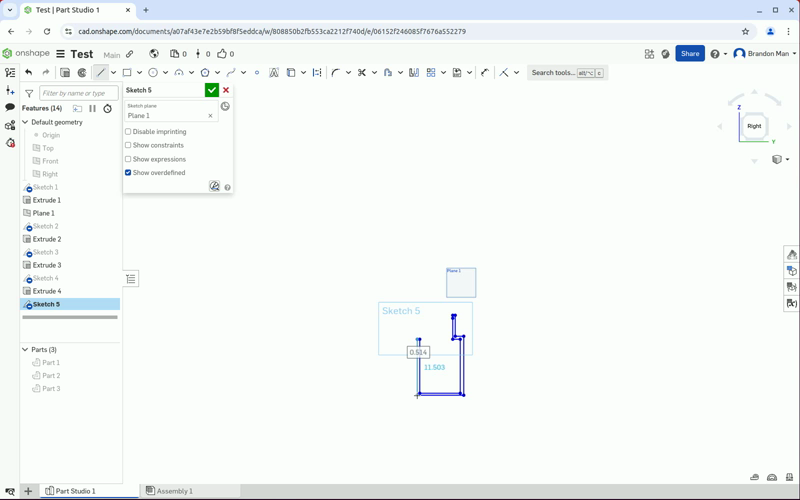
scroll(6)
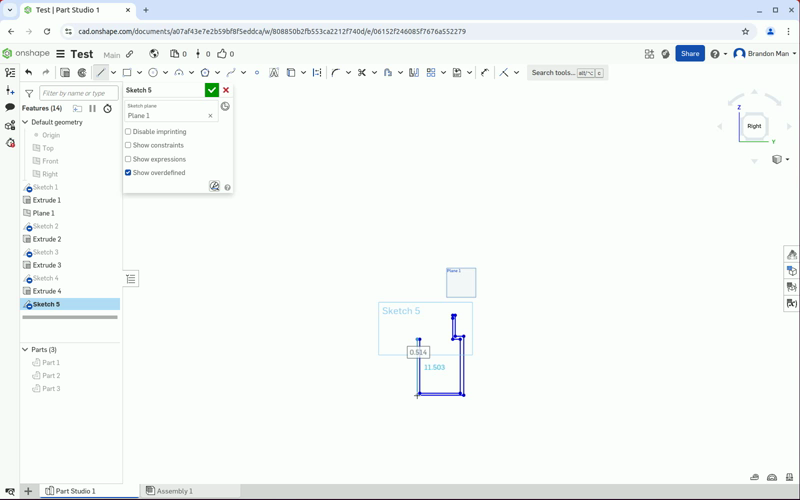
scroll(6)
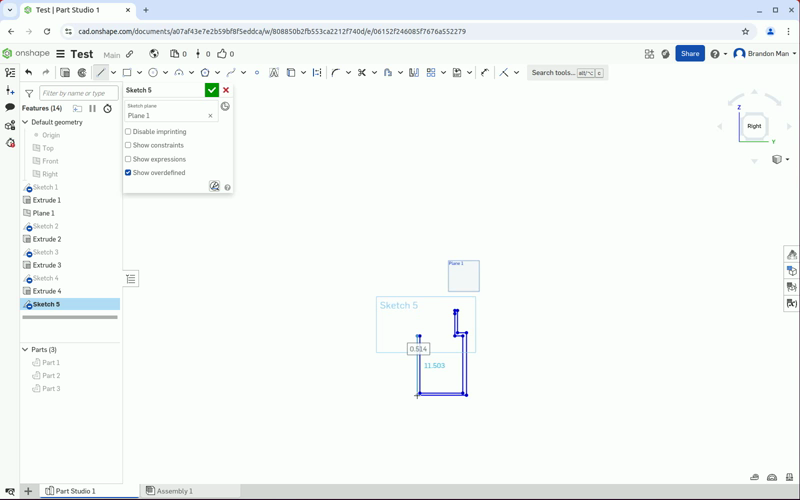
scroll(6)
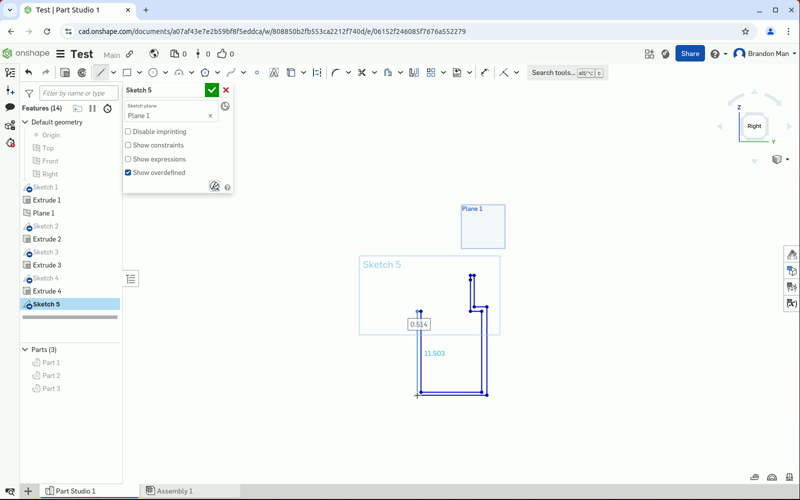
scroll(6)
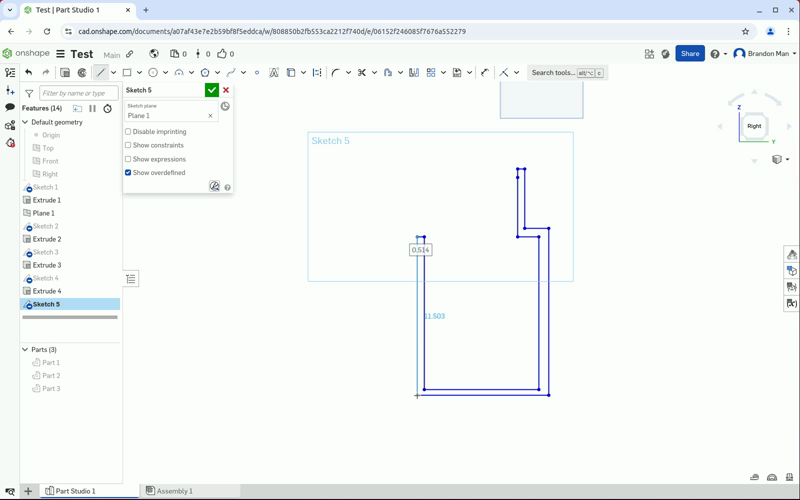
scroll(6)
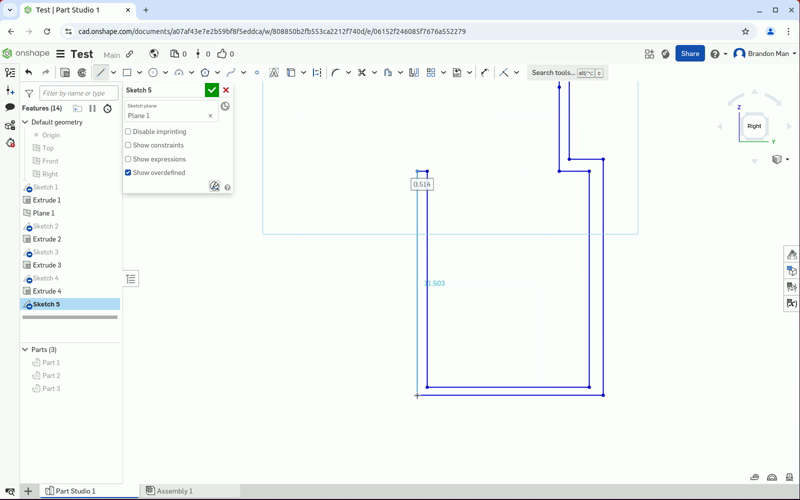
scroll(6)
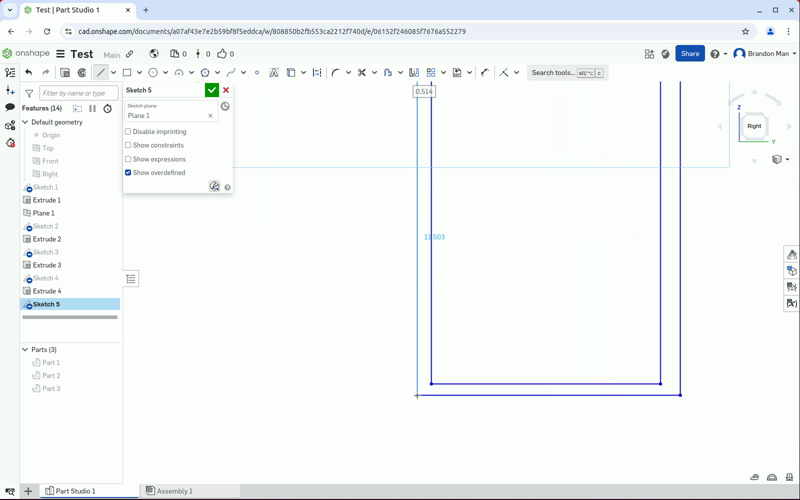
scroll(6)
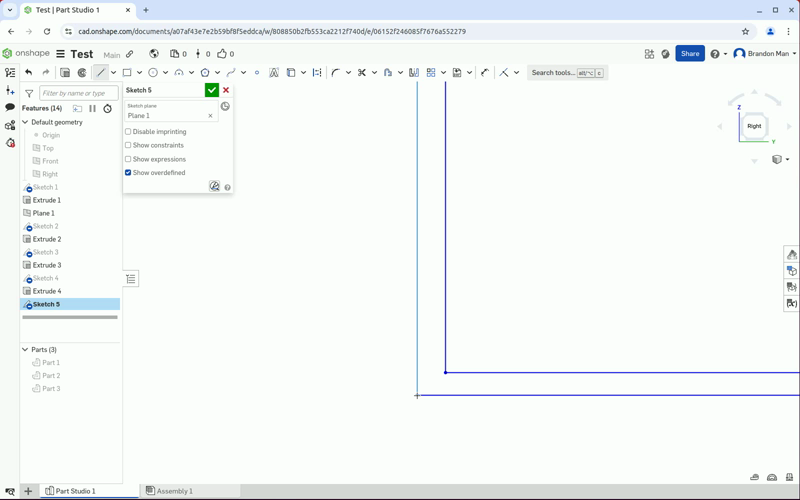
key_up(shift)
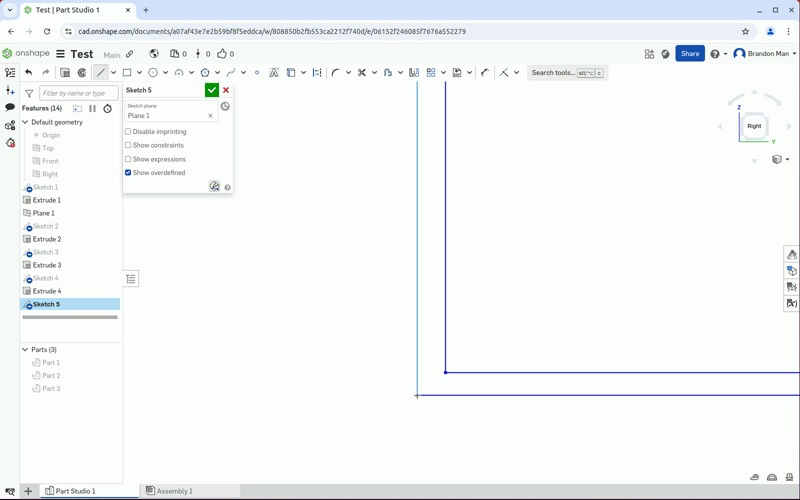
click(417, 395)
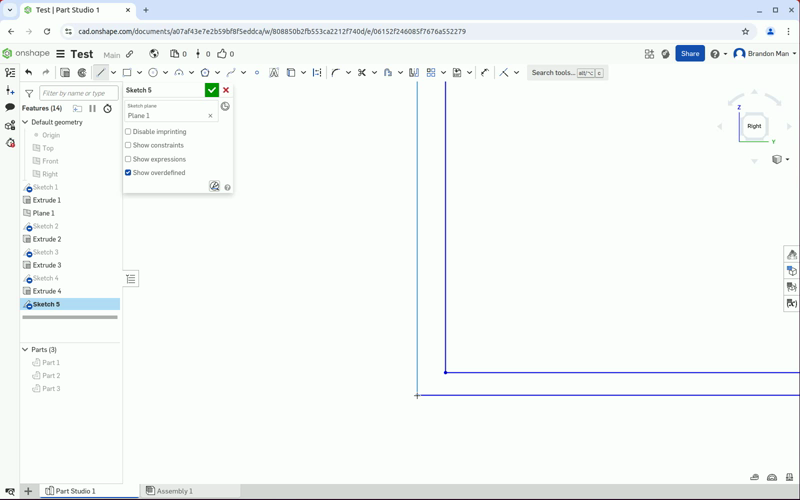
scroll(-6)
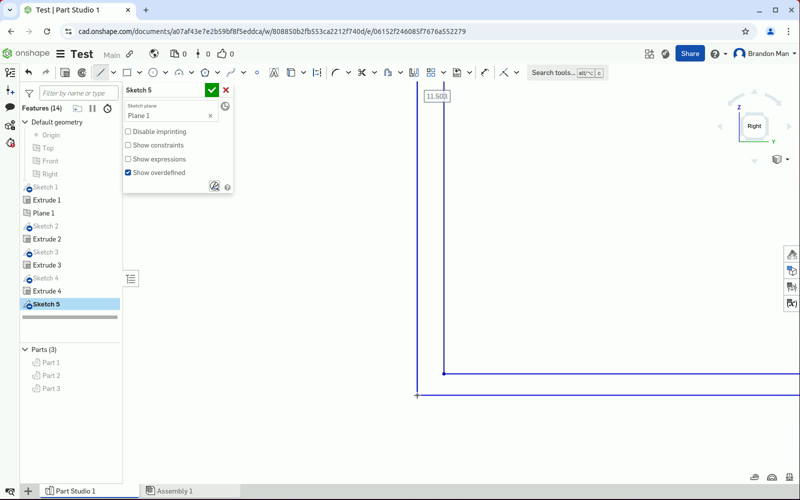
scroll(-6)
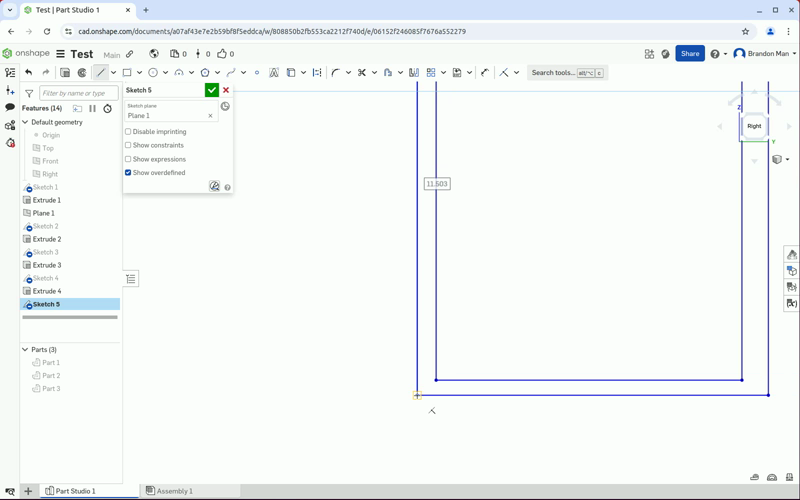
scroll(-6)
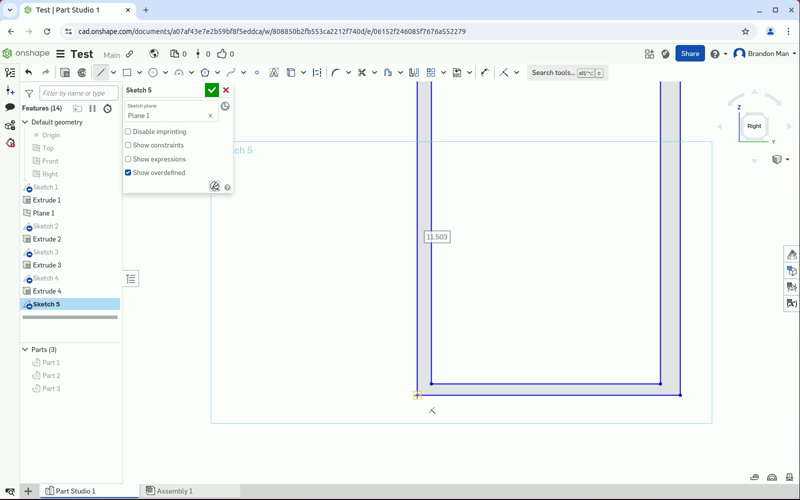
scroll(-6)
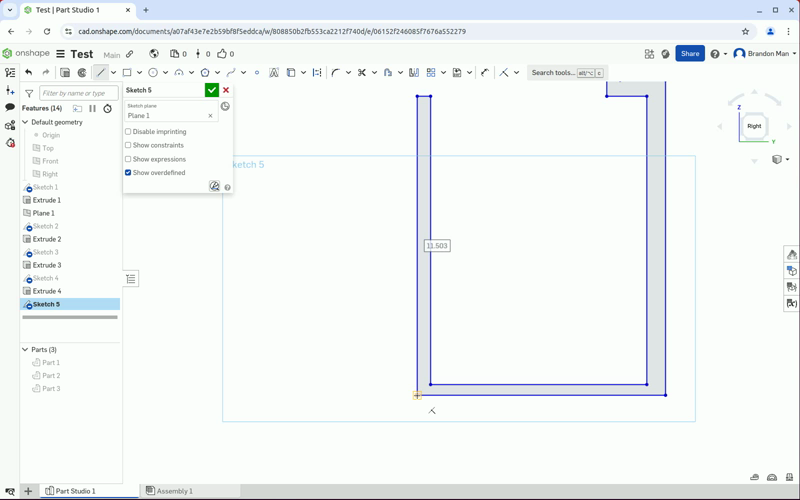
scroll(-6)
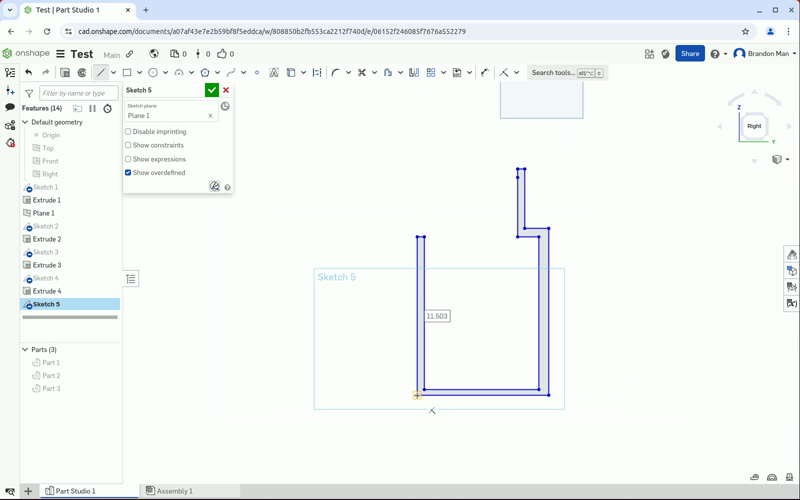
scroll(-6)
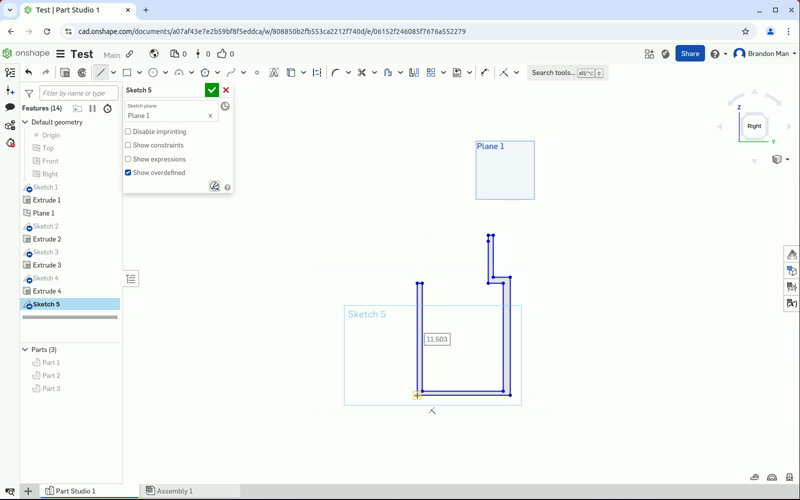
scroll(-6)
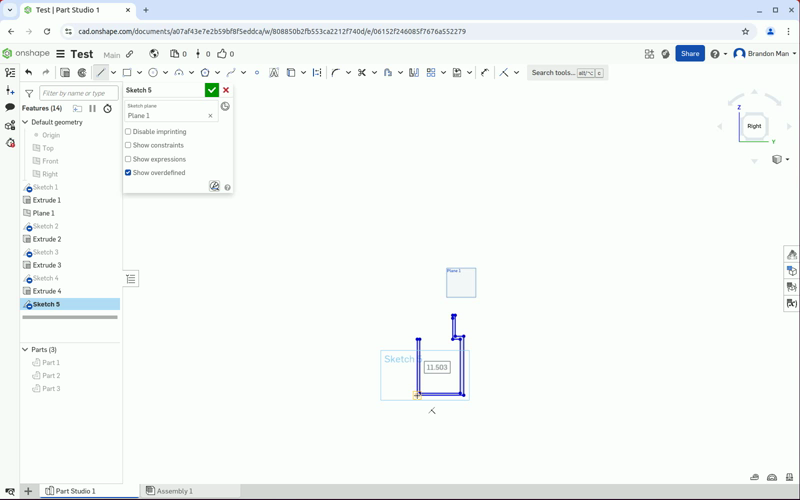
key(esc)
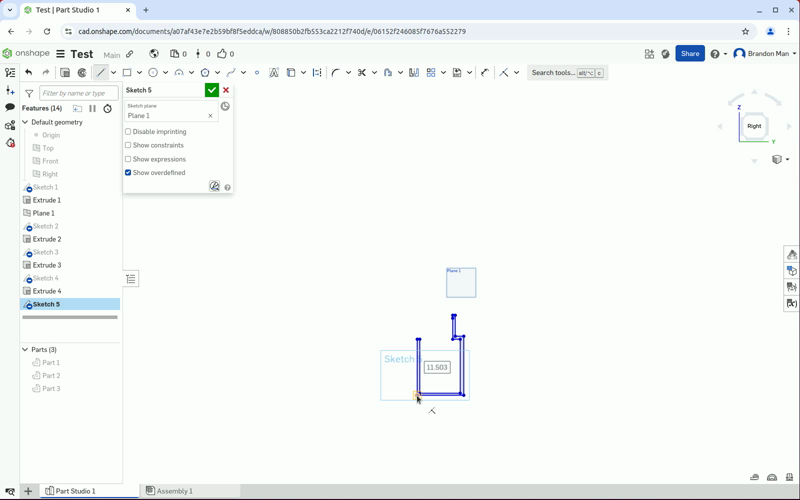
mouse_move(463, 361)
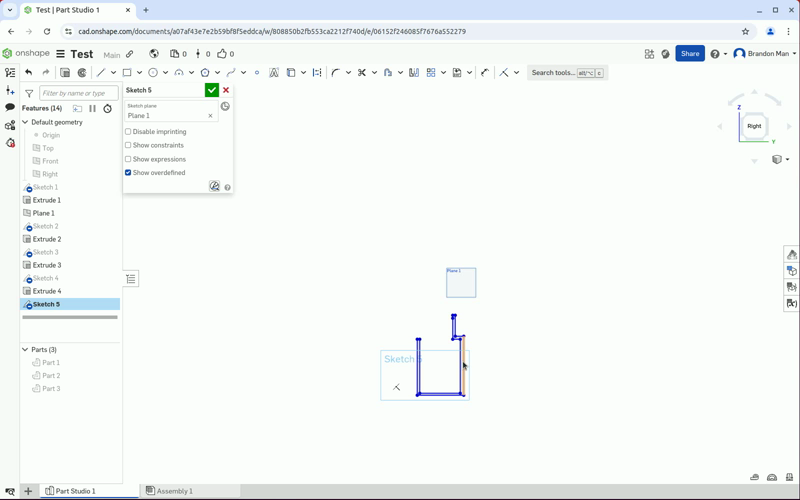
scroll(6)
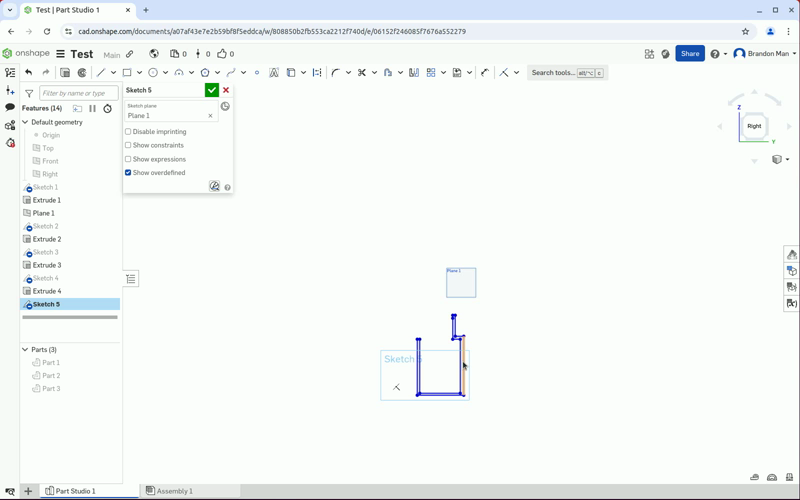
scroll(6)
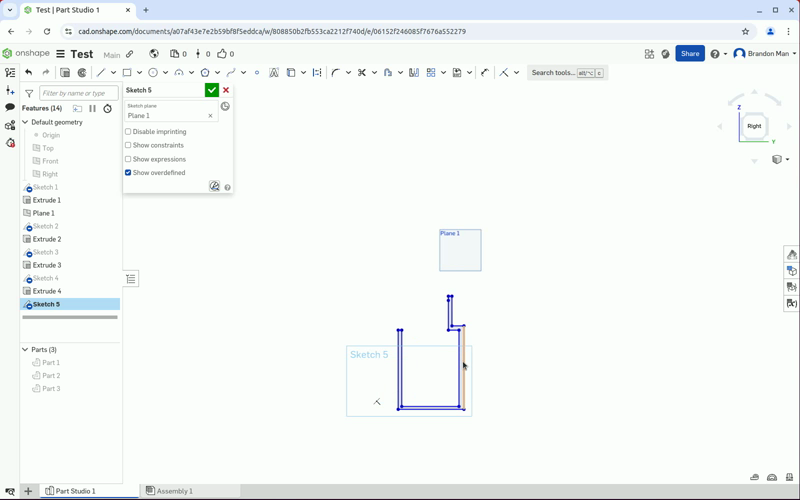
scroll(6)
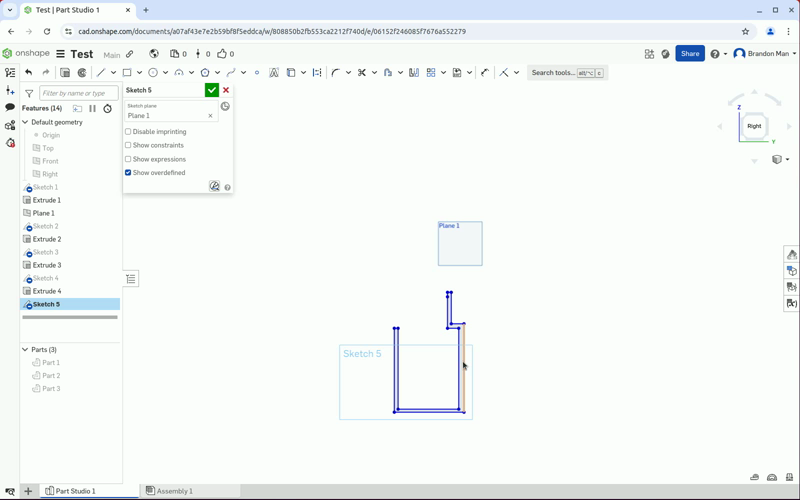
scroll(6)
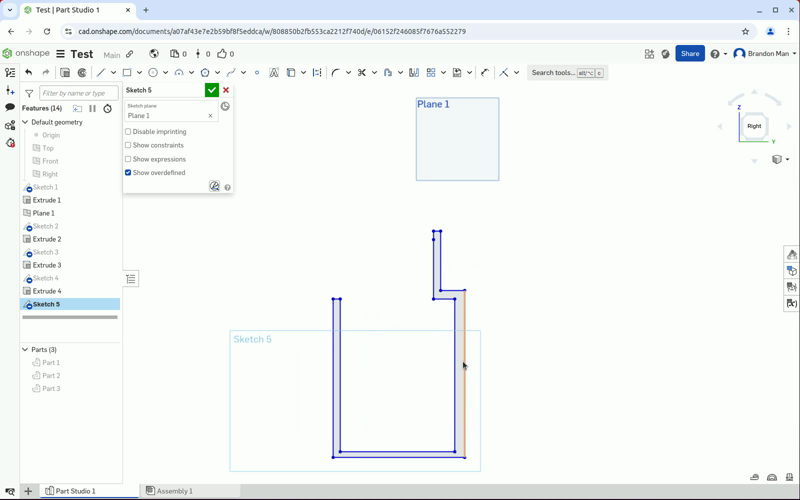
scroll(6)
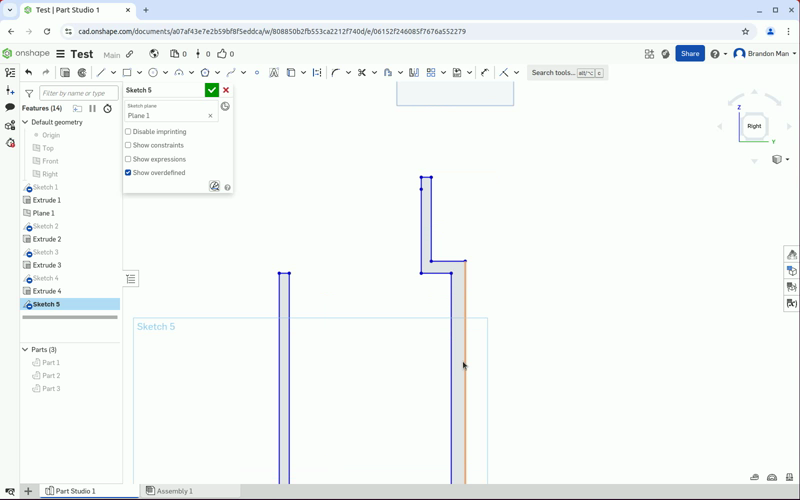
scroll(6)
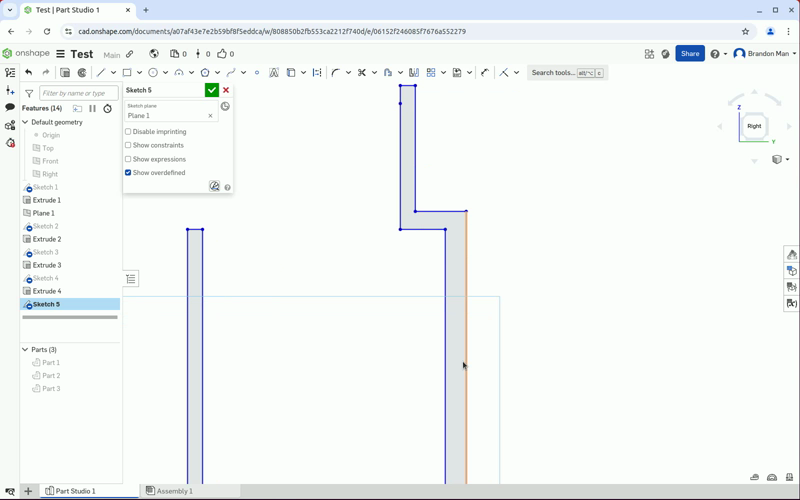
scroll(6)
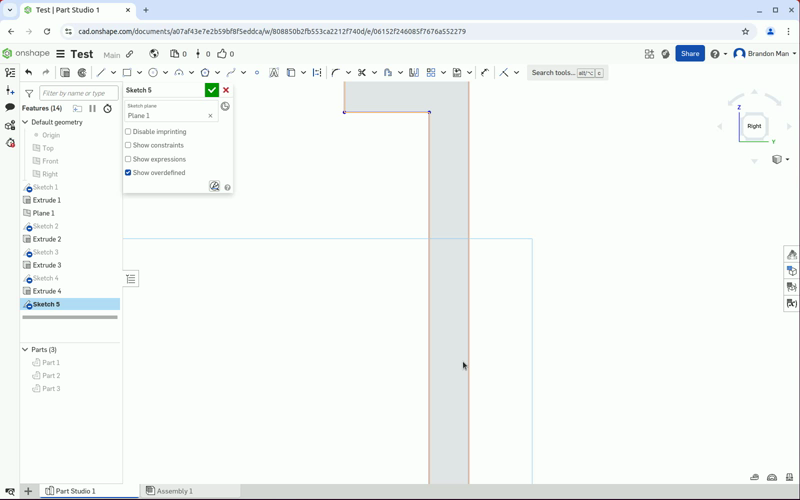
click(463, 361)
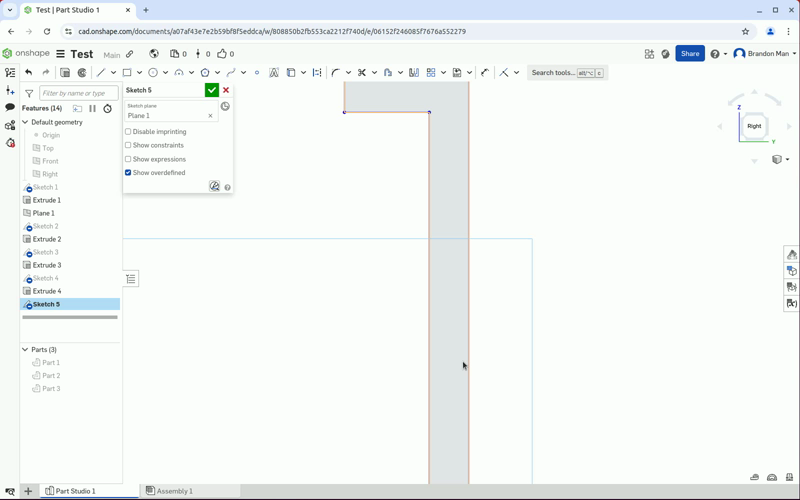
scroll(-6)
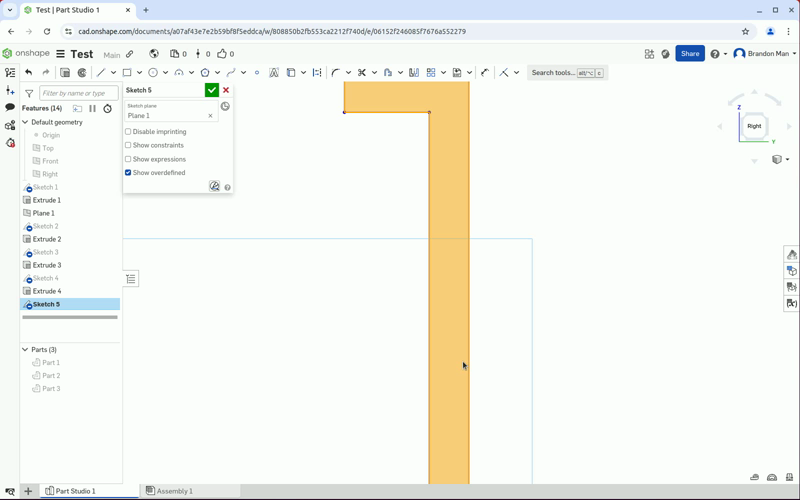
scroll(-6)
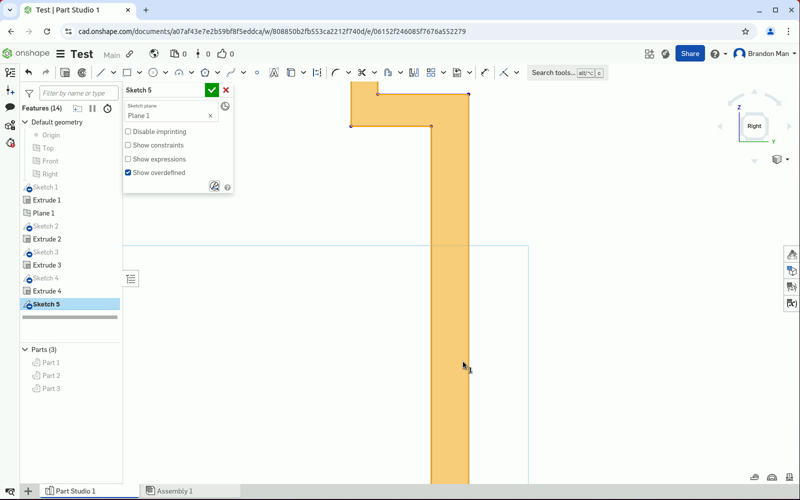
scroll(-6)
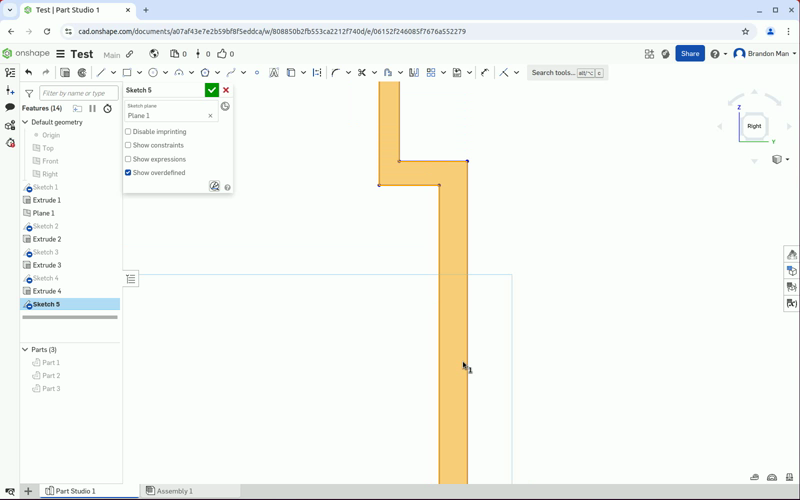
scroll(-6)
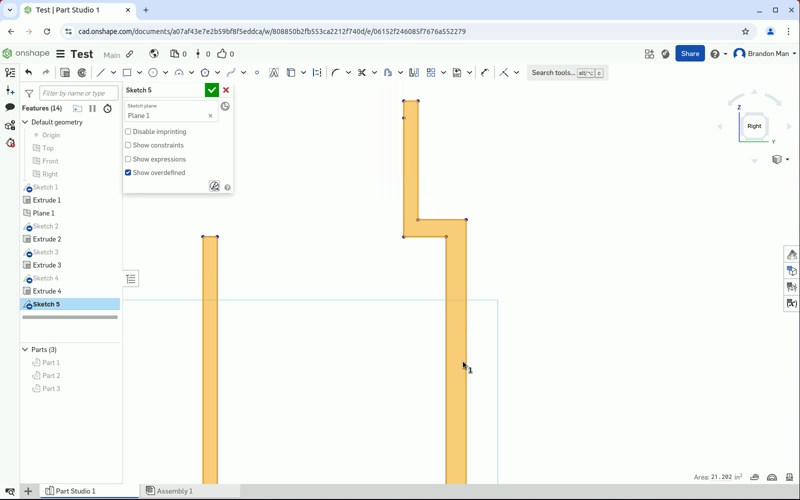
scroll(-6)
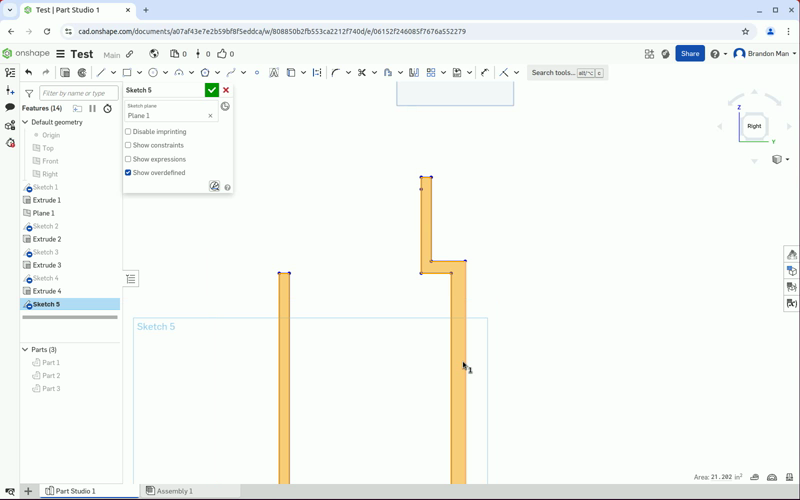
scroll(-6)
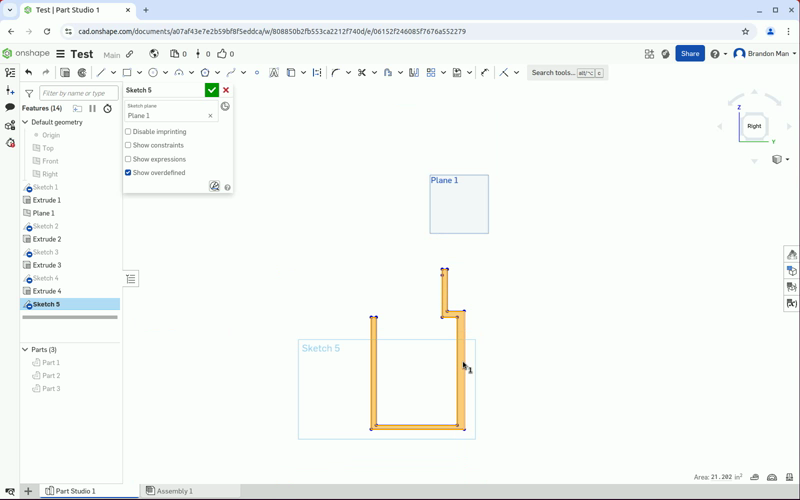
scroll(-6)
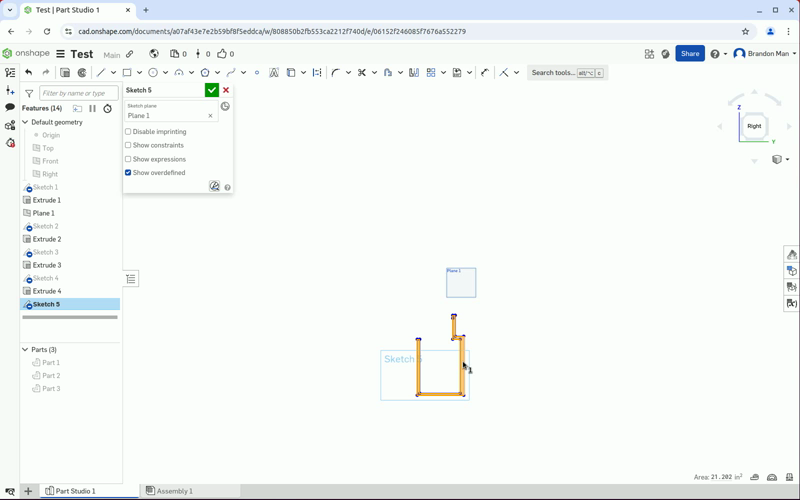
mouse_move(73, 352)
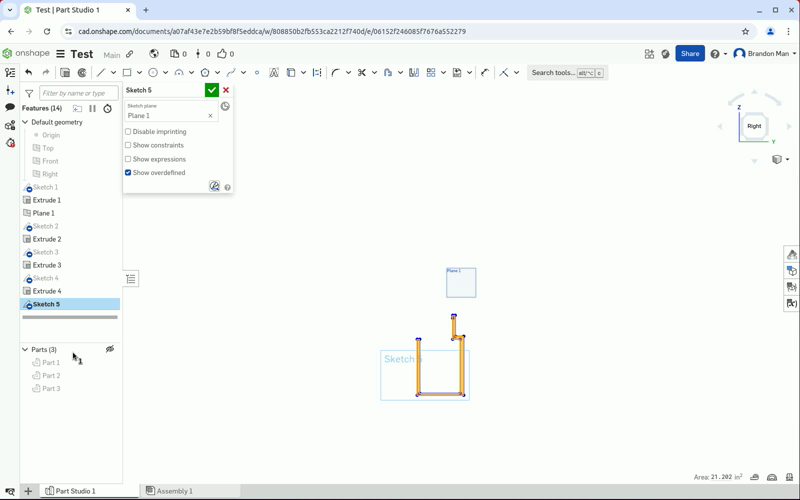
key(shift+y)
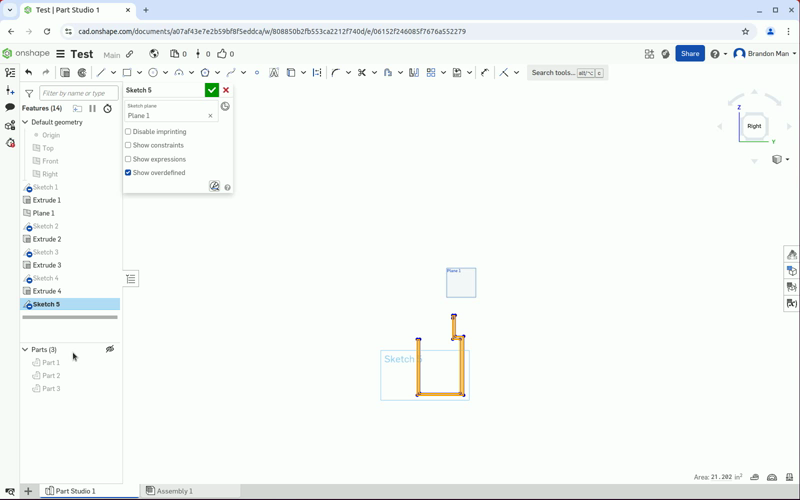
key(shift+e)
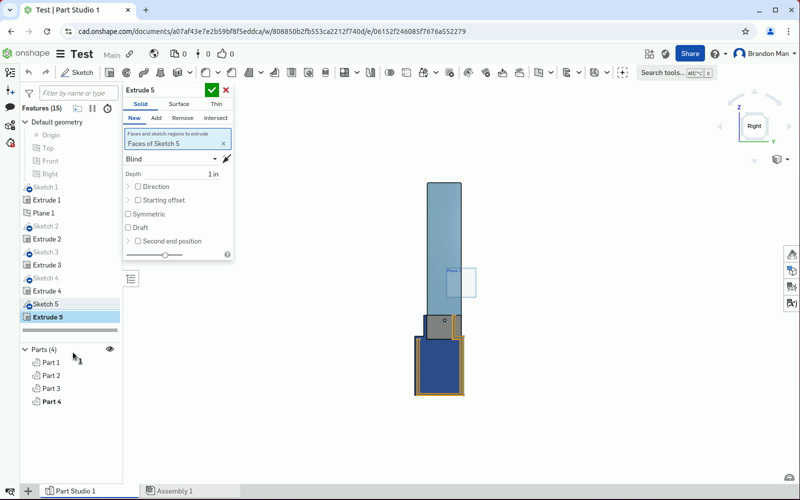
mouse_move(143, 106)
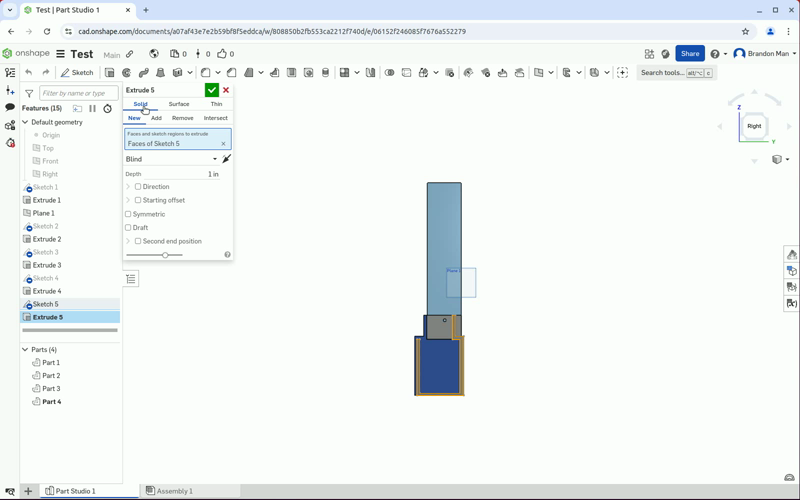
click(143, 106)
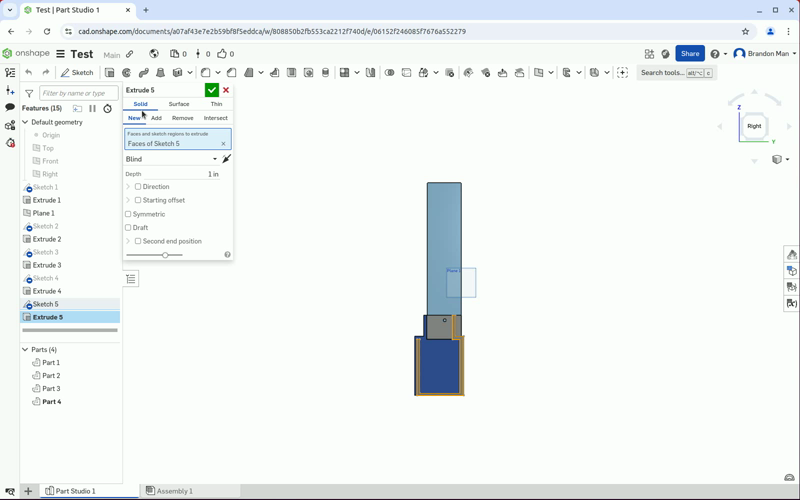
mouse_move(137, 120)
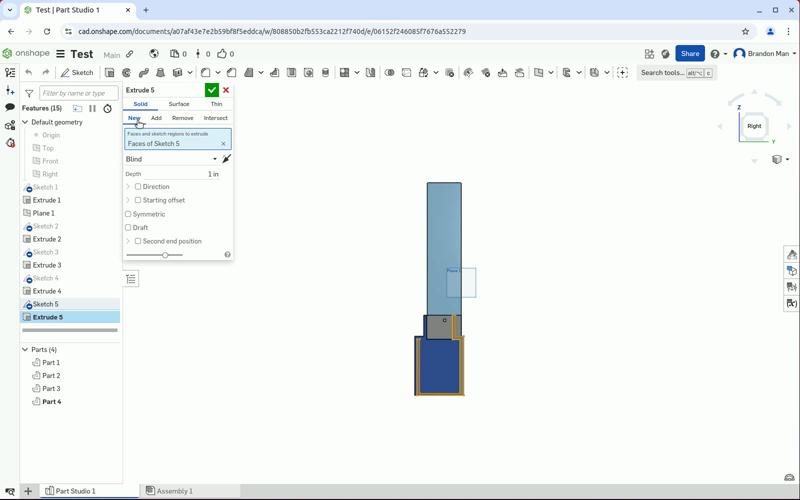
click(137, 120)
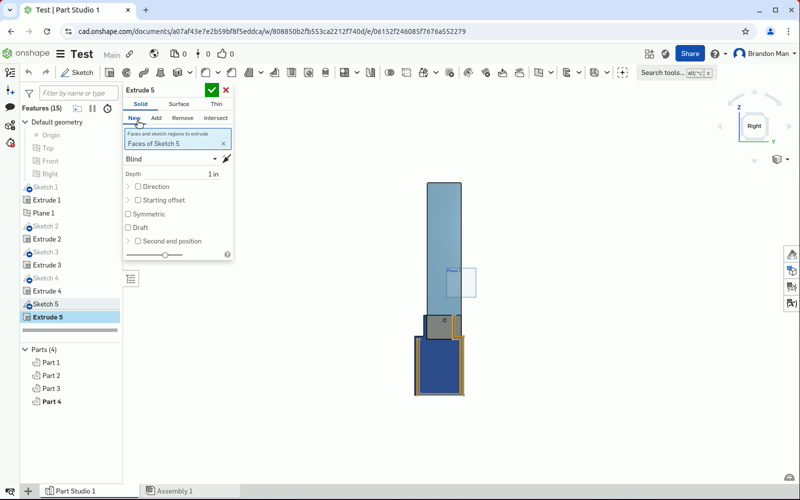
key(tab, 4)
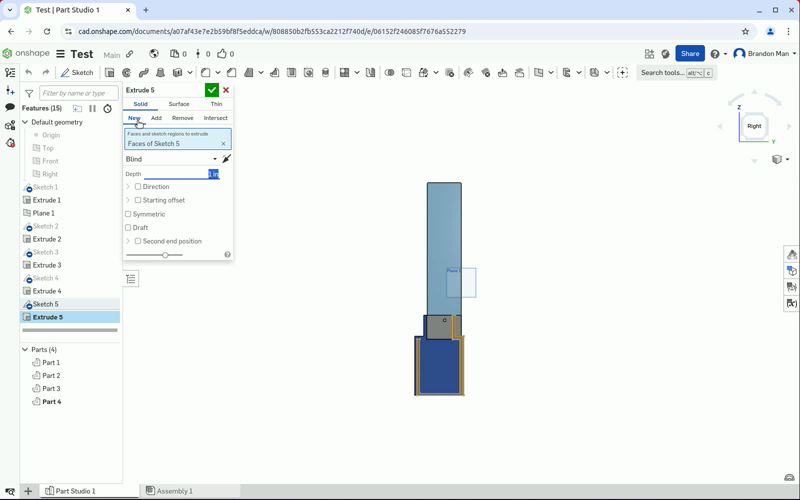
text(16.368)
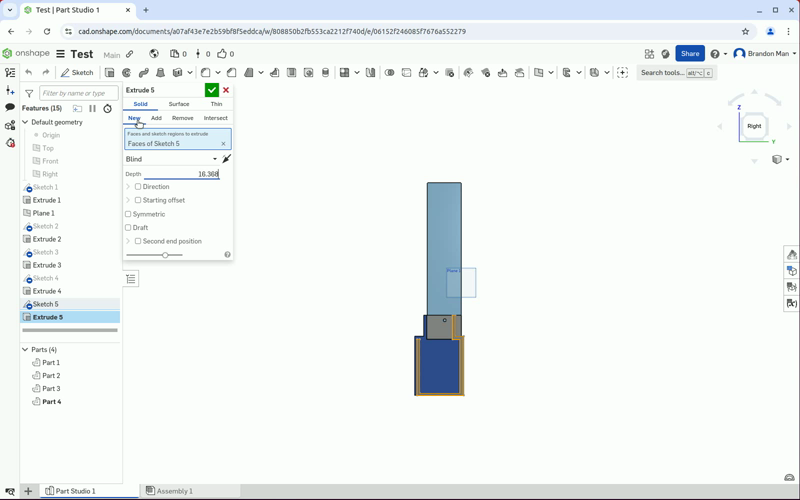
key(enter)
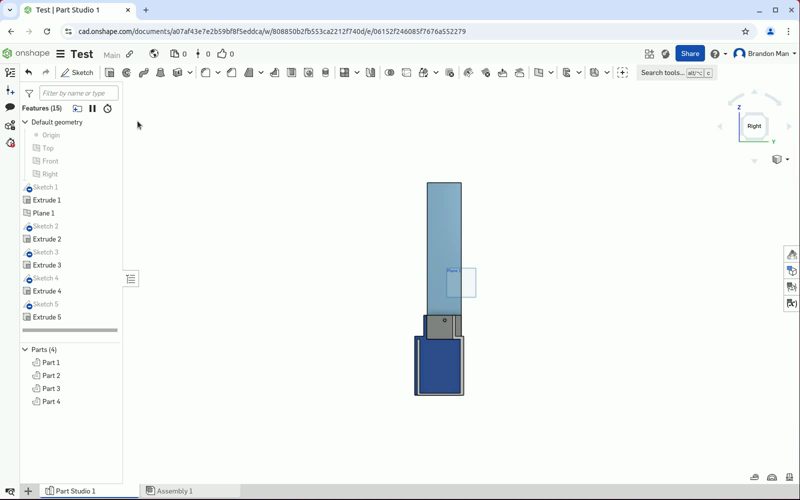
key(shift+h)
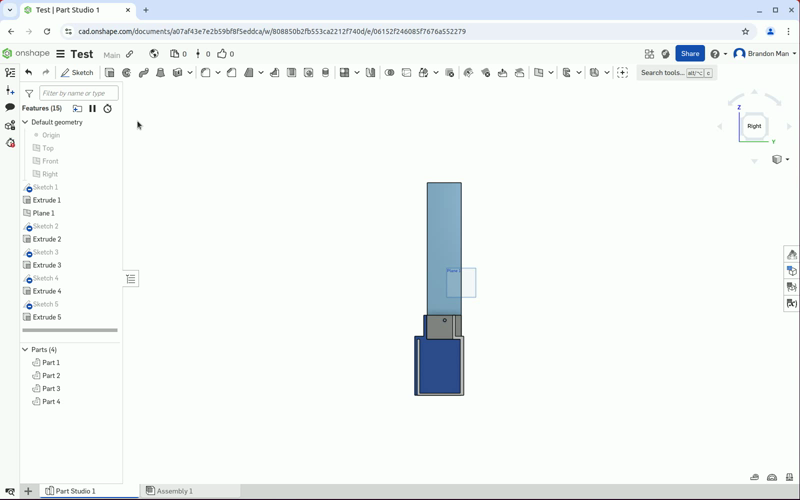
key(shift+h)
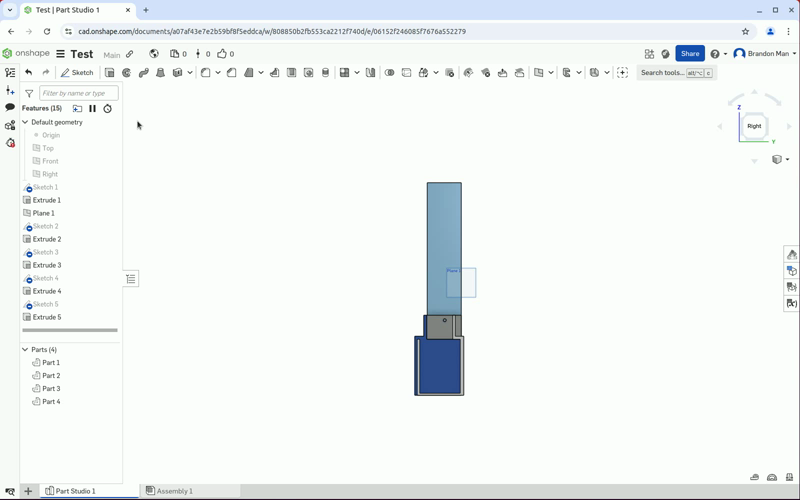
key(shift+7)
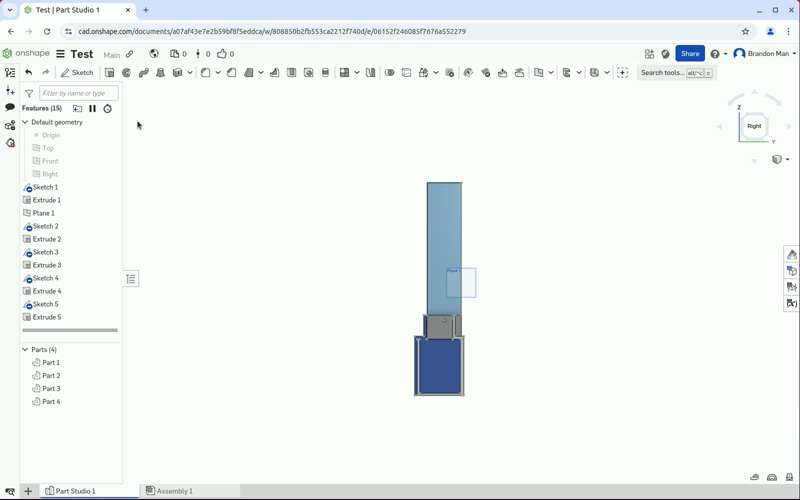
key(right, 2)
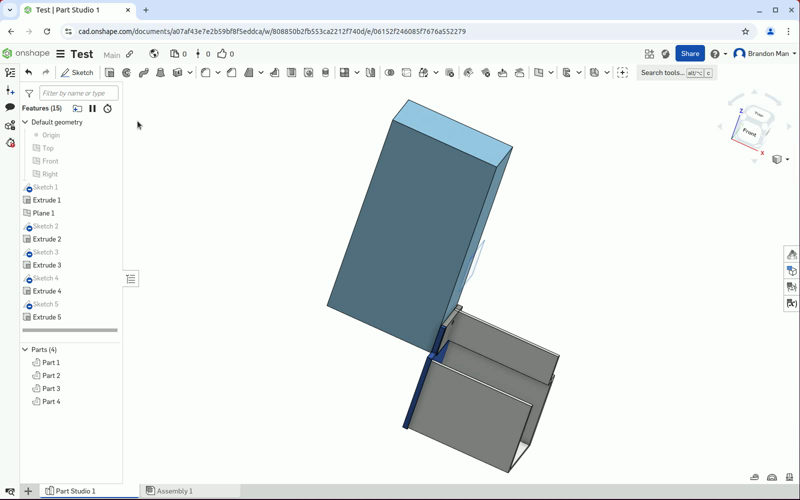
key(down, 2)
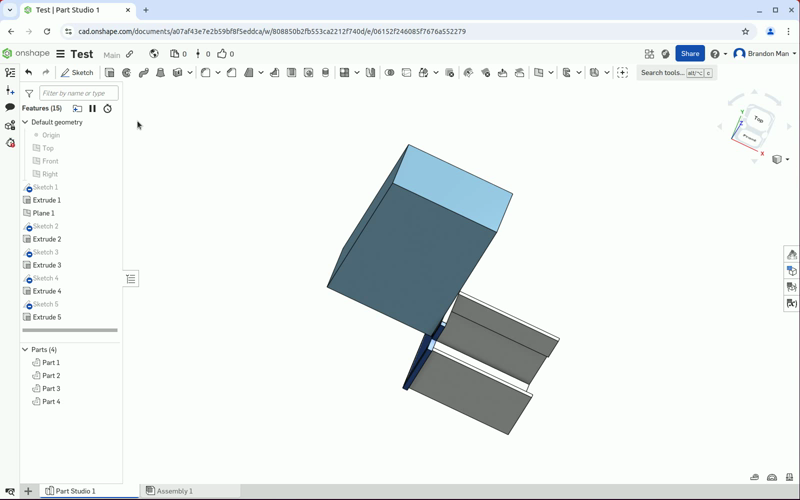
key(up, 2)
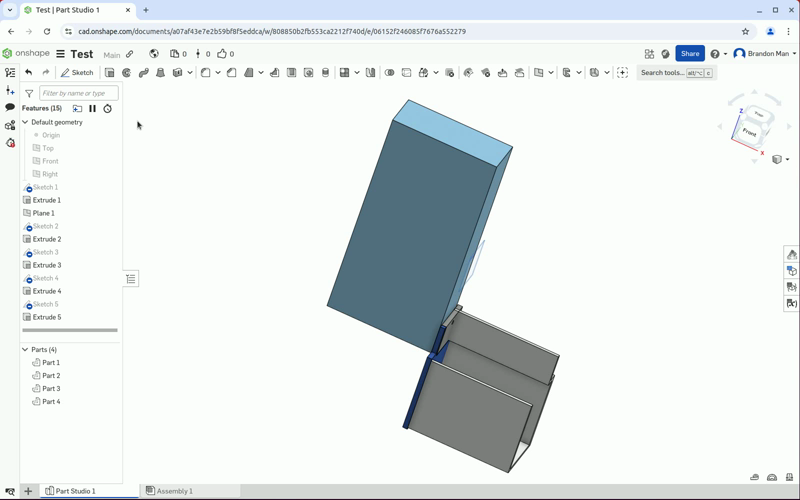
key(left, 2)
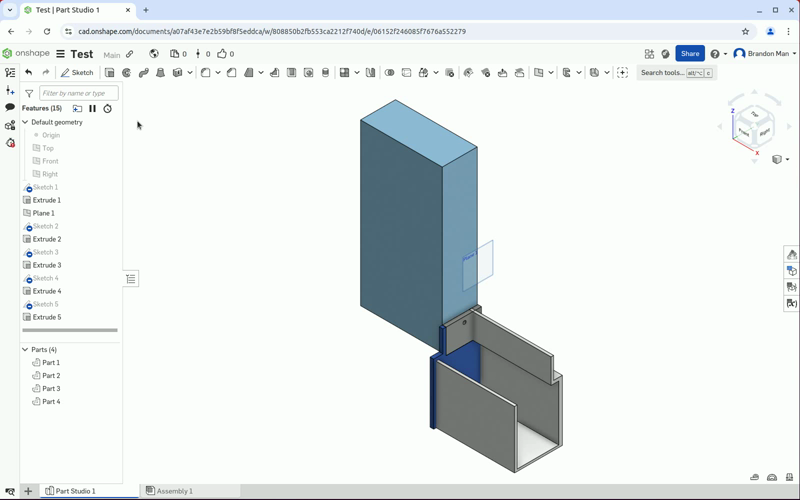
mouse_move(73, 189)
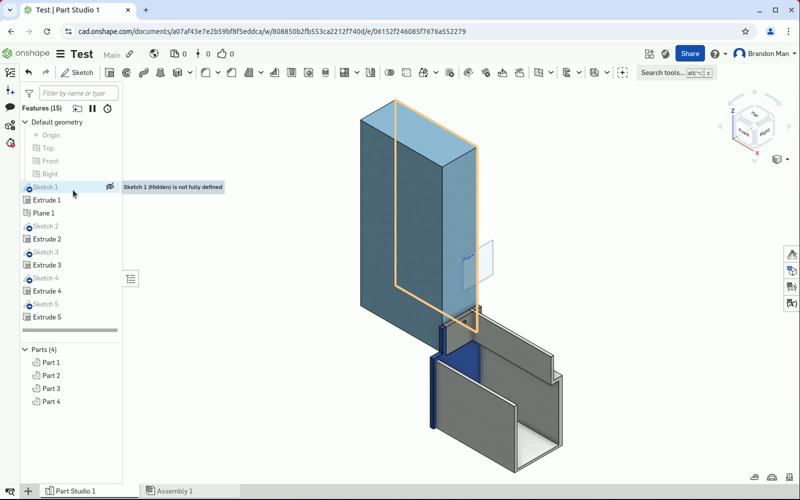
click(73, 189)